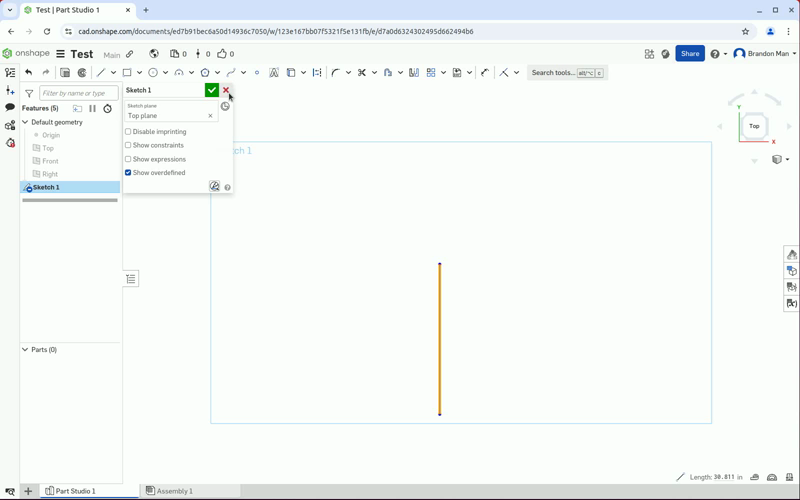
key(shift+h)
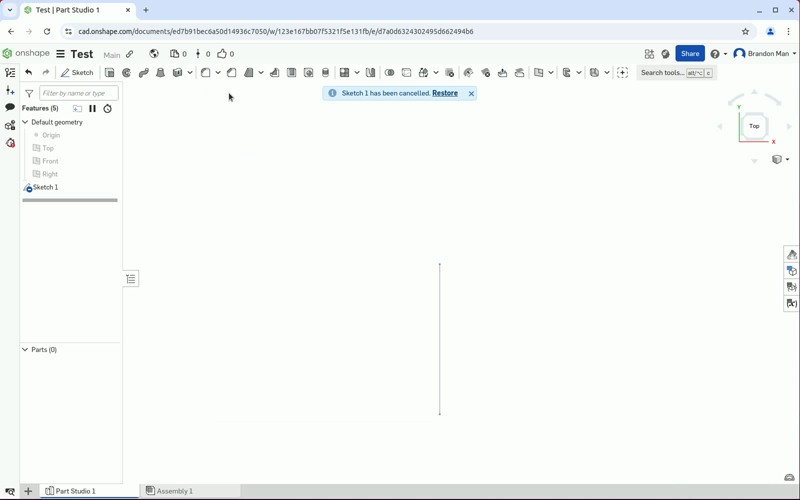
key(shift+s)
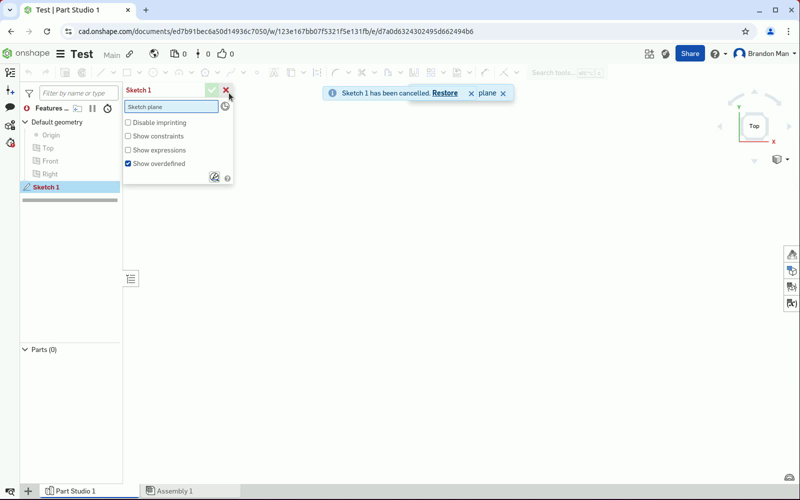
mouse_move(73, 150)
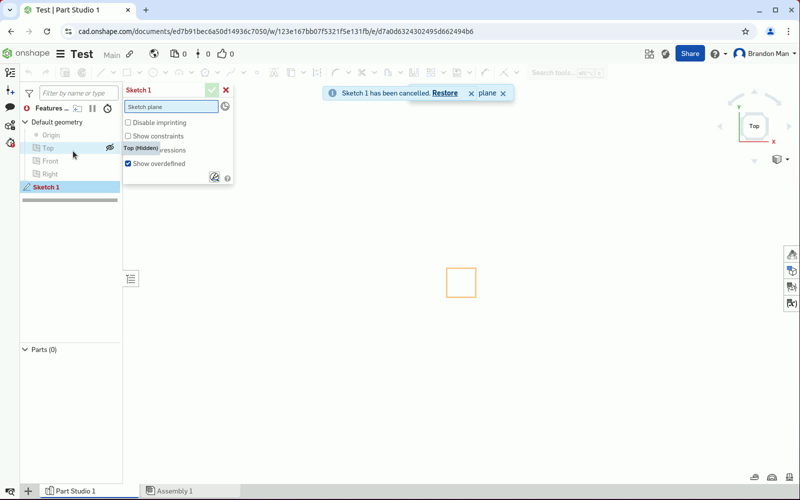
click(73, 150)
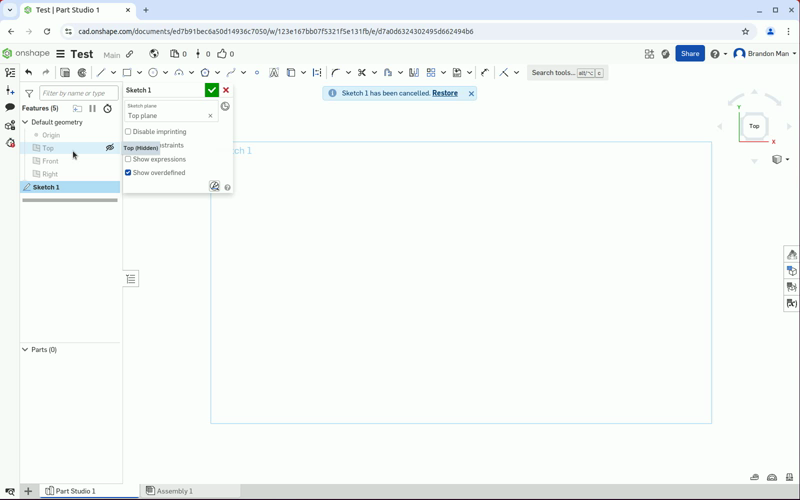
mouse_move(73, 352)
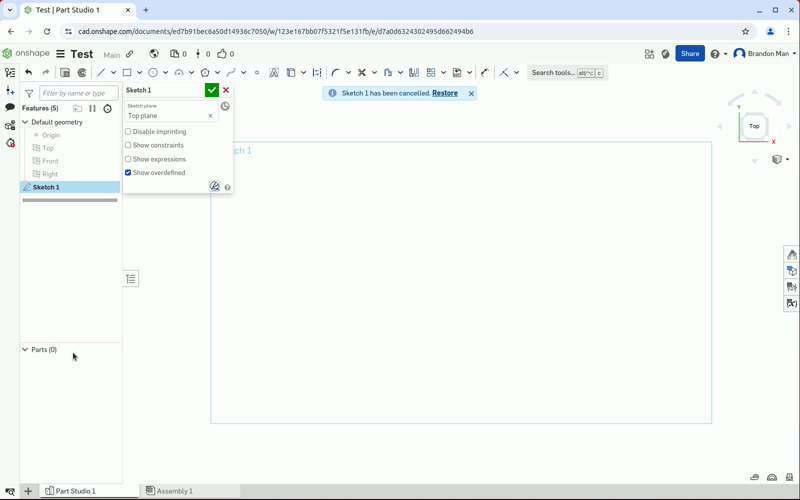
key(y)
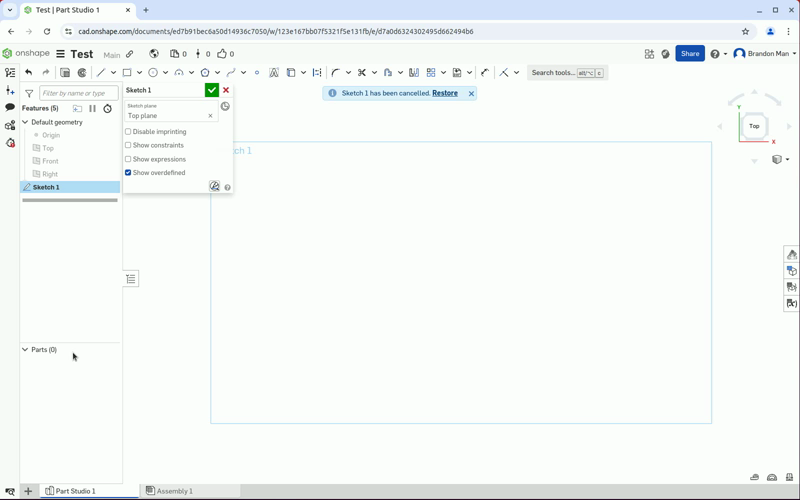
key(l)
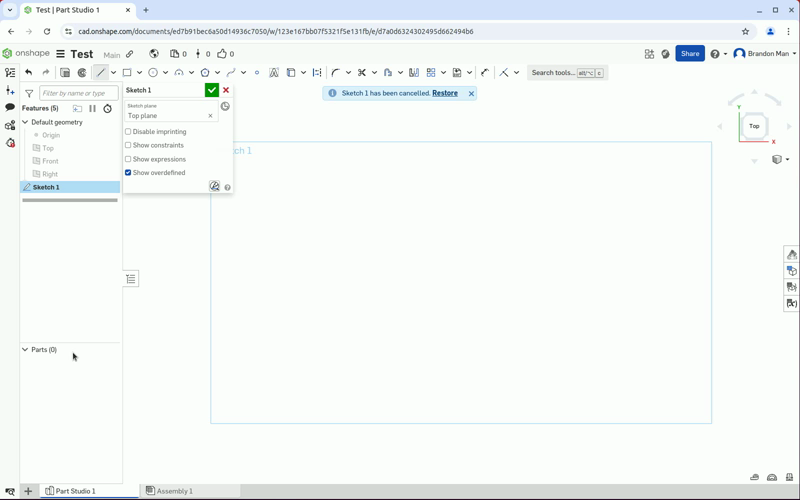
key_down(shift)
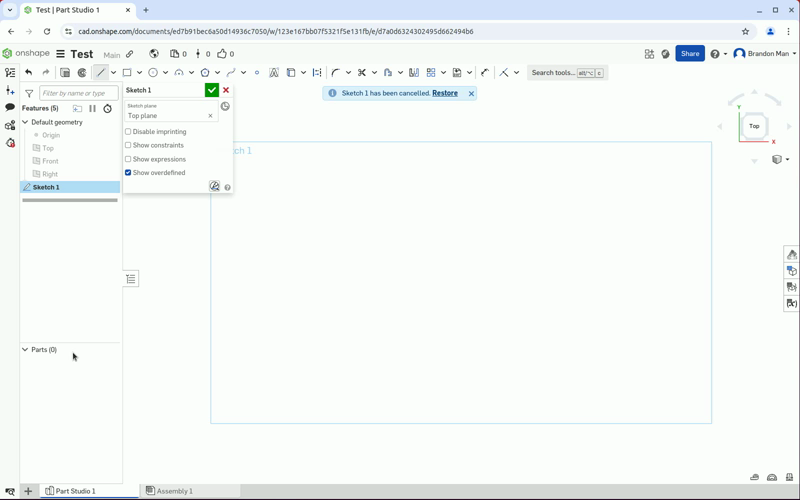
mouse_move(348, 285)
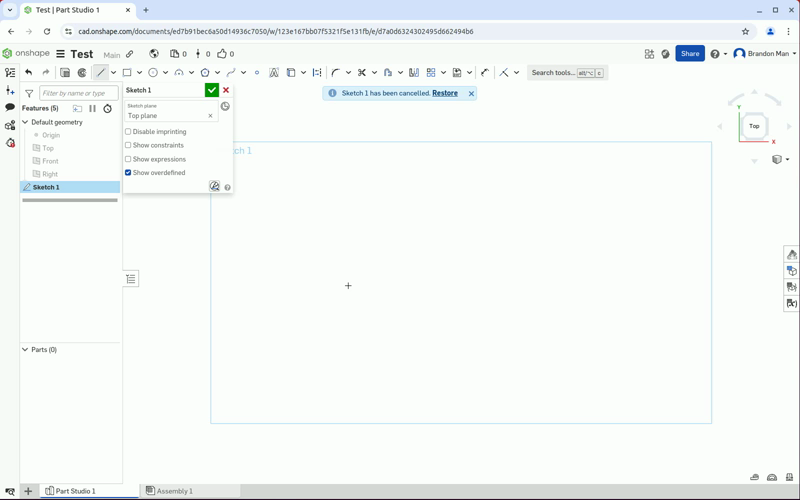
click(348, 285)
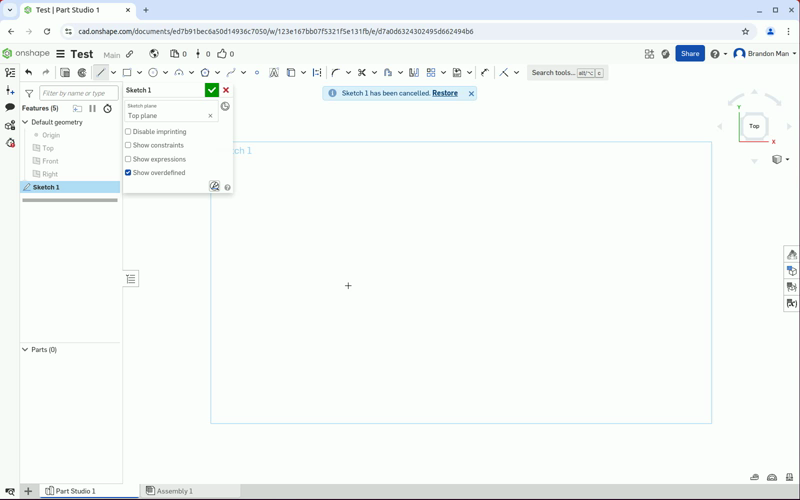
key_up(shift)
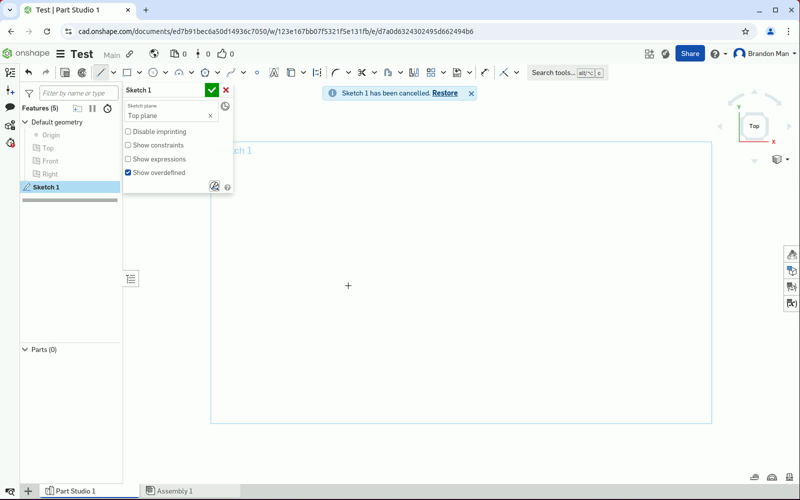
key_down(shift)
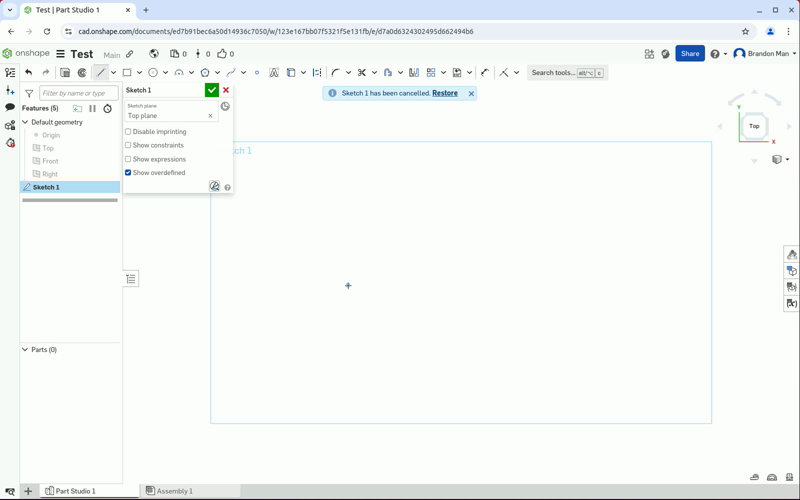
mouse_move(572, 285)
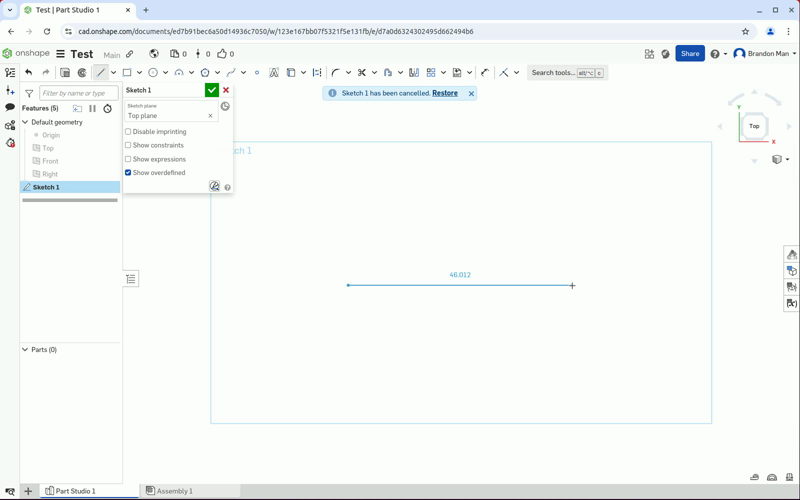
click(572, 285)
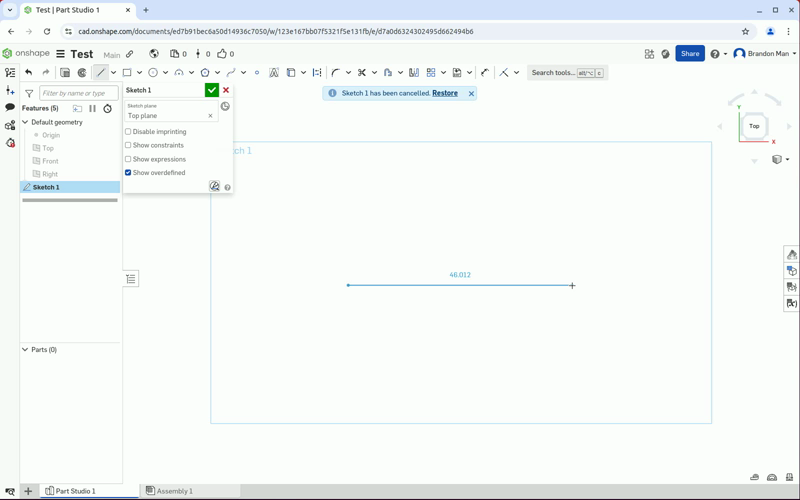
key_up(shift)
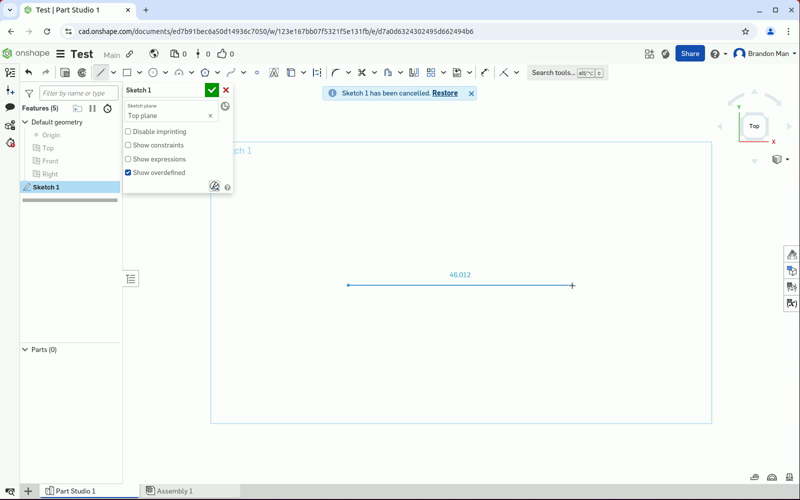
key_down(shift)
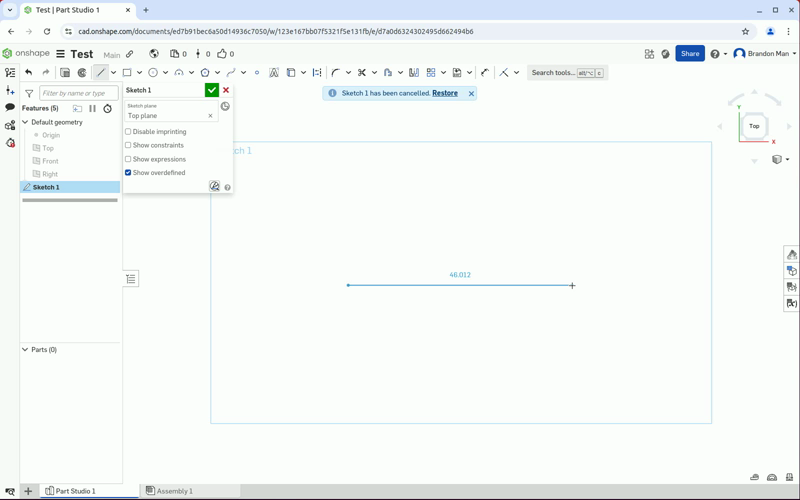
mouse_move(589, 285)
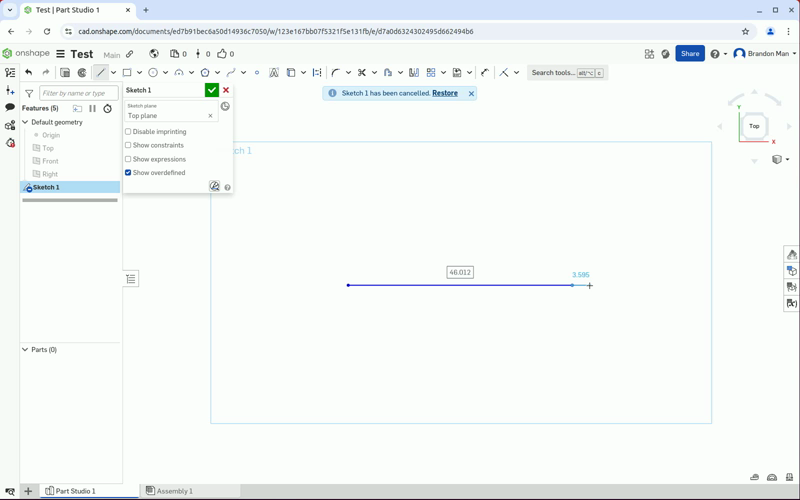
mouse_move(572, 280)
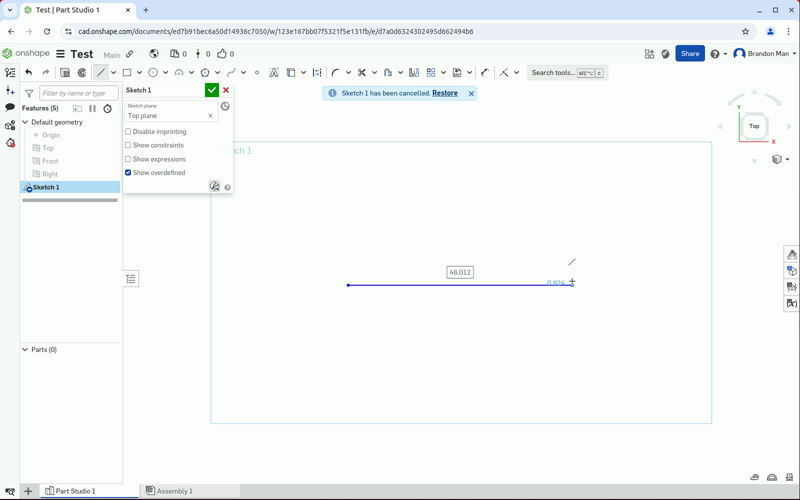
scroll(6)
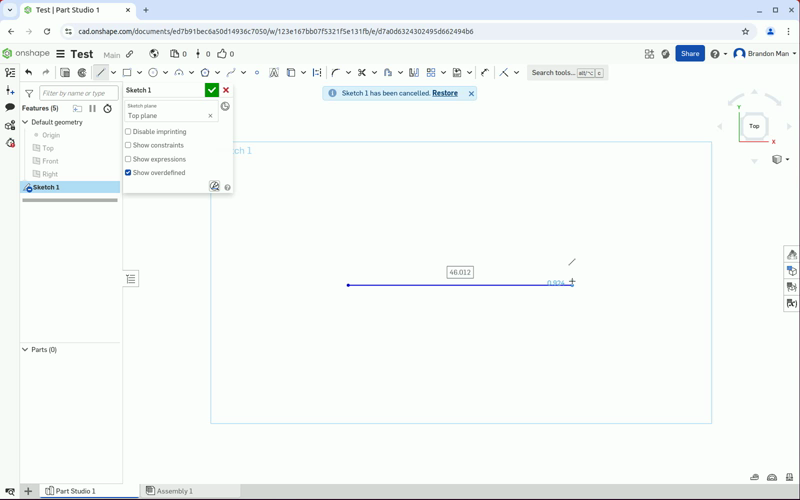
scroll(6)
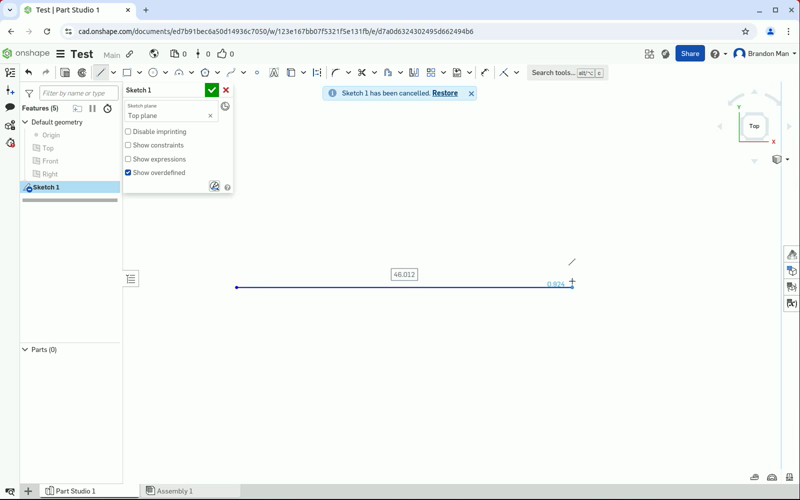
scroll(6)
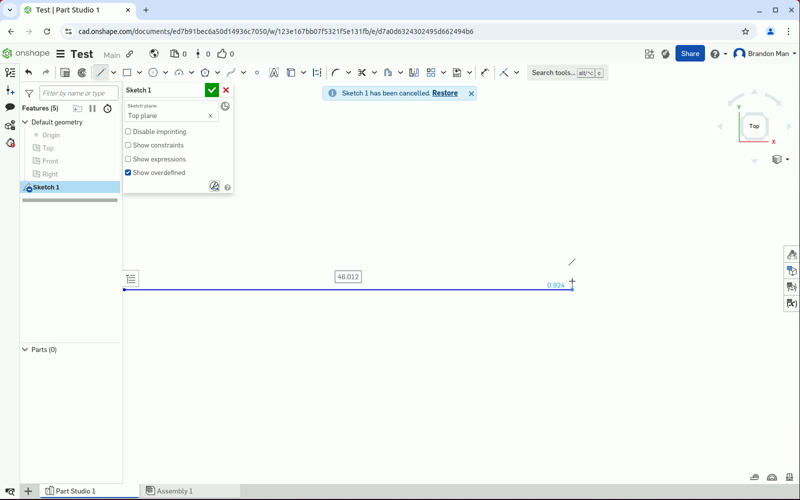
scroll(6)
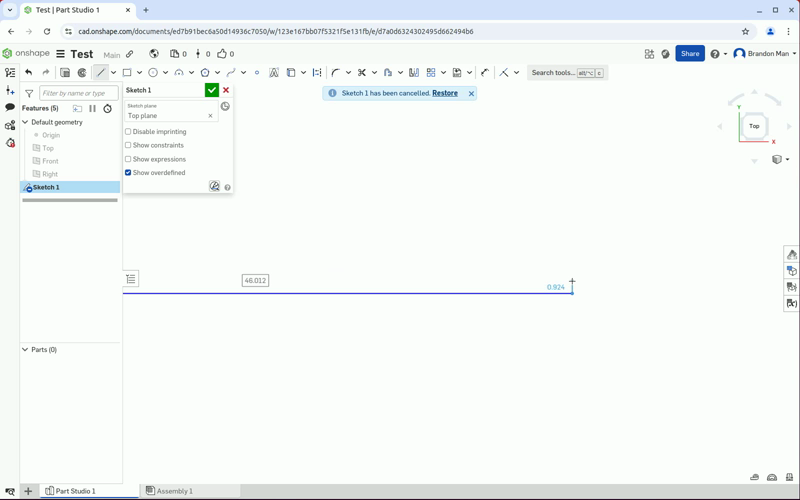
scroll(6)
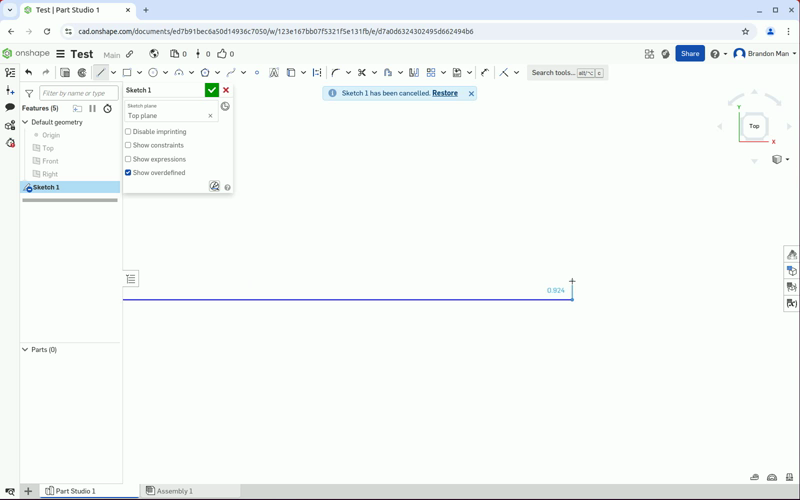
scroll(6)
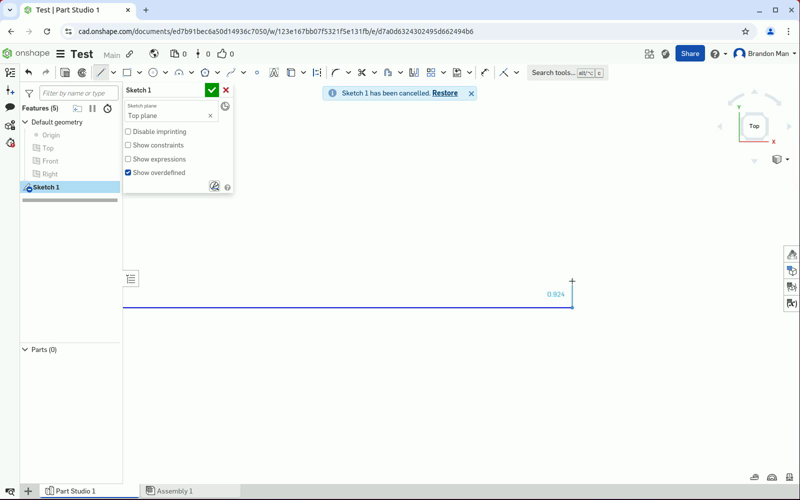
scroll(6)
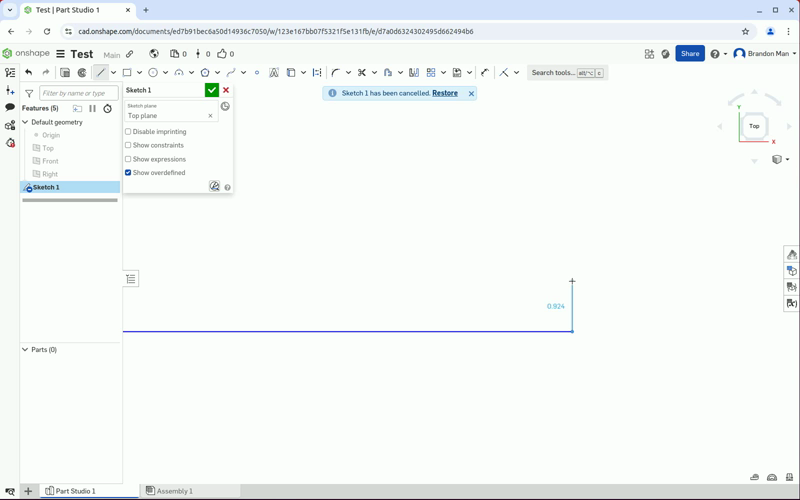
click(572, 280)
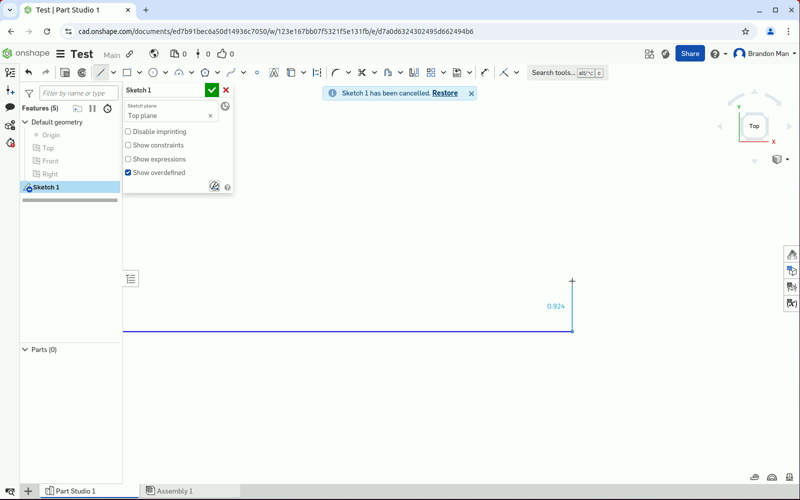
scroll(-6)
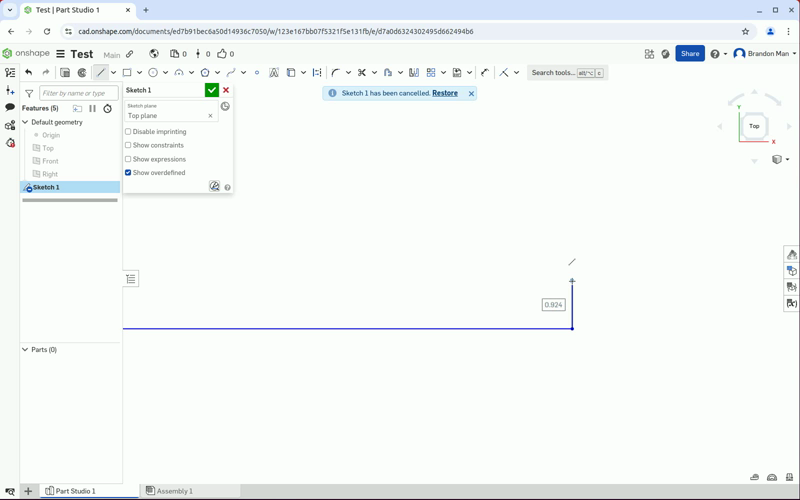
scroll(-6)
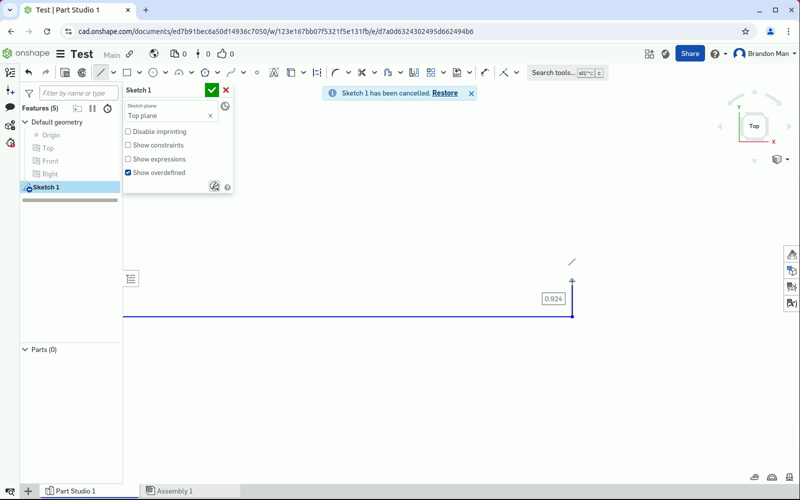
scroll(-6)
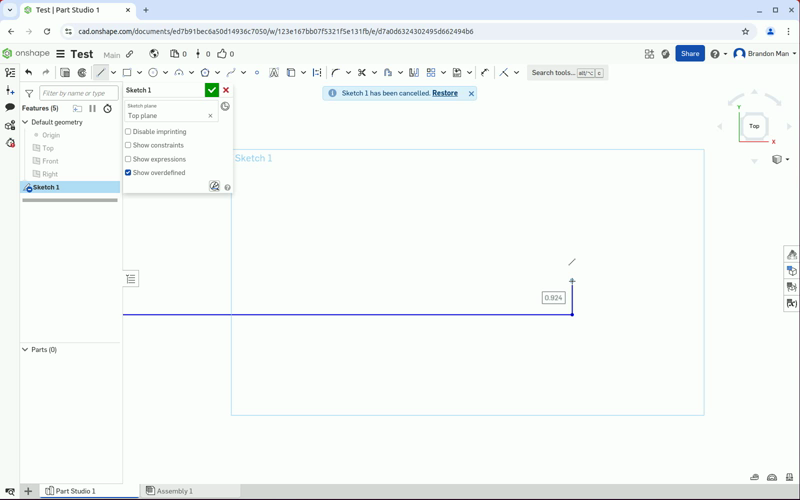
scroll(-6)
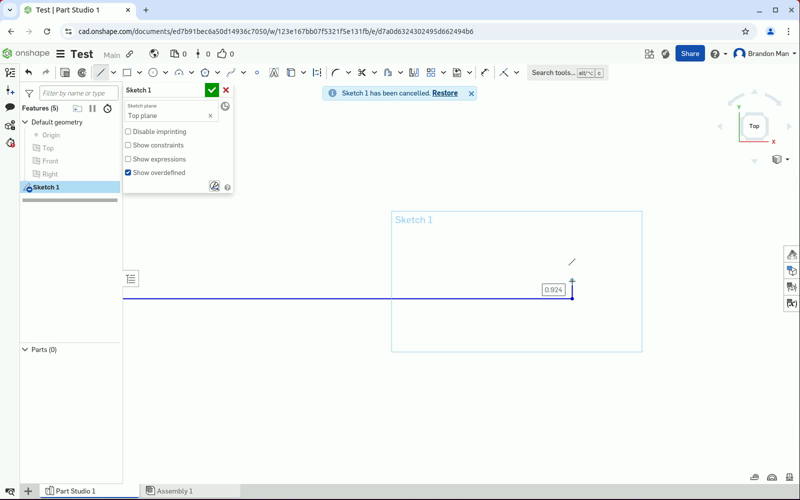
scroll(-6)
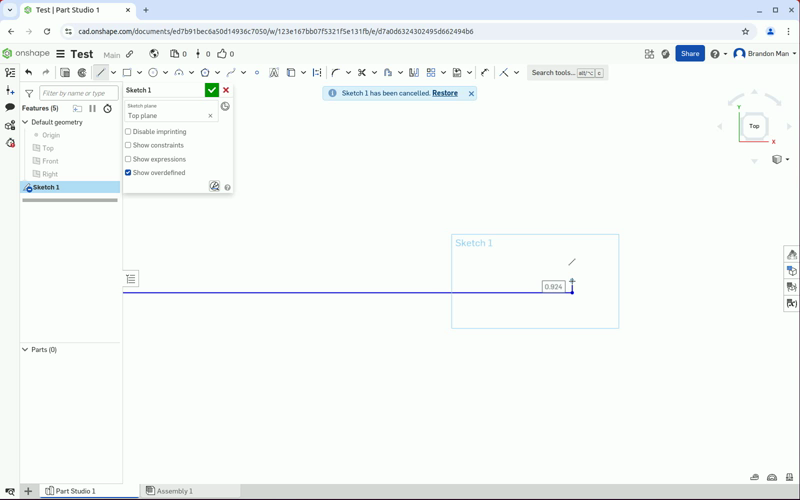
scroll(-6)
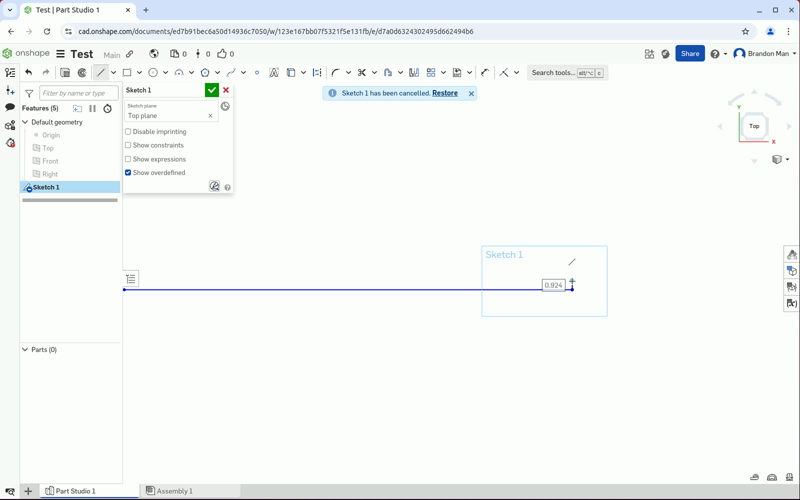
scroll(-6)
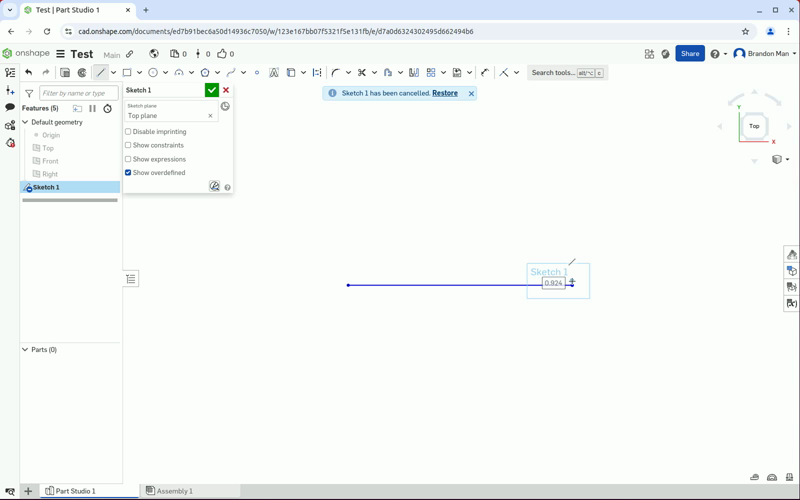
key_up(shift)
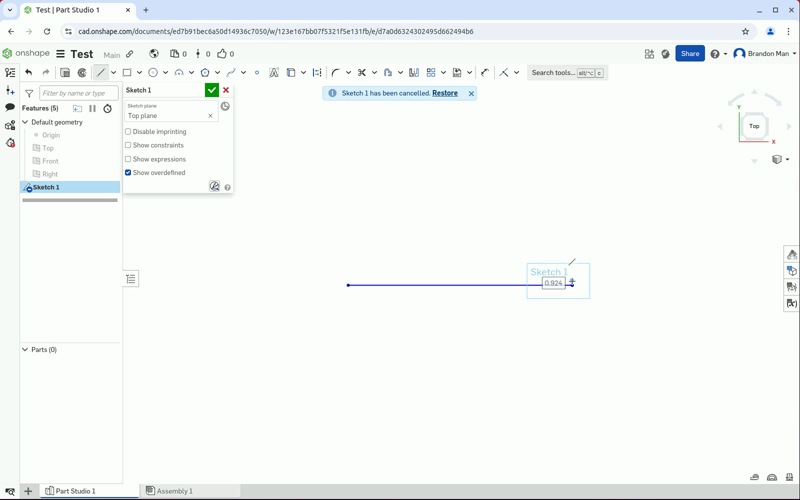
key_down(shift)
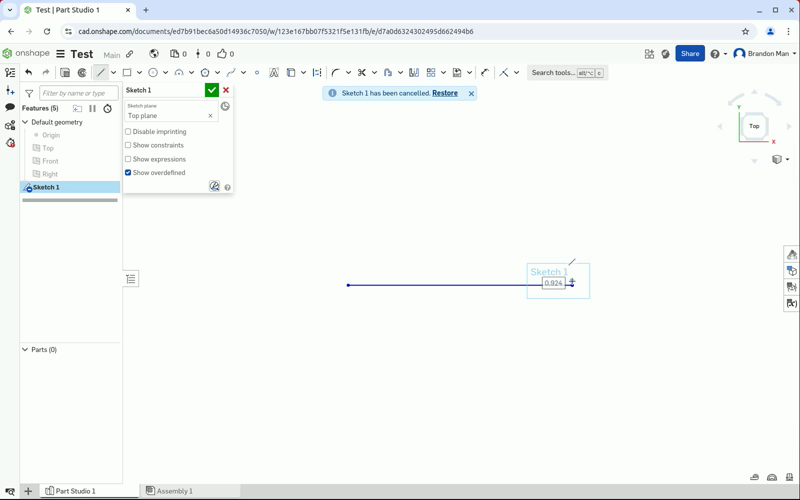
mouse_move(348, 280)
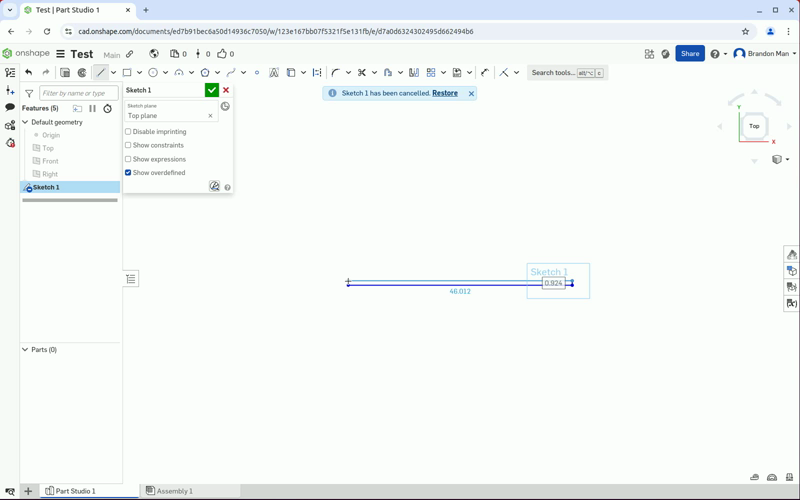
click(348, 280)
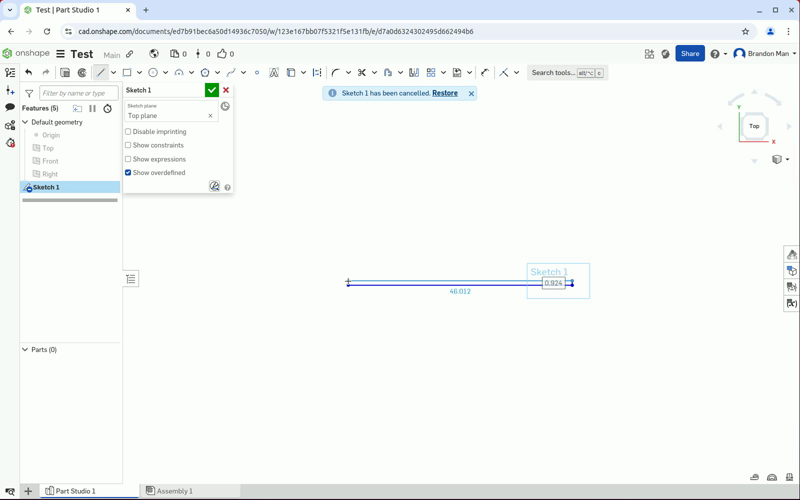
key_up(shift)
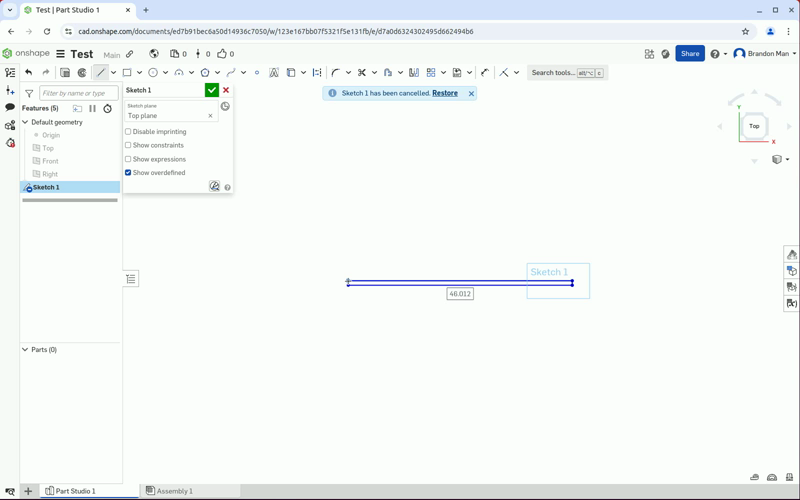
mouse_move(378, 280)
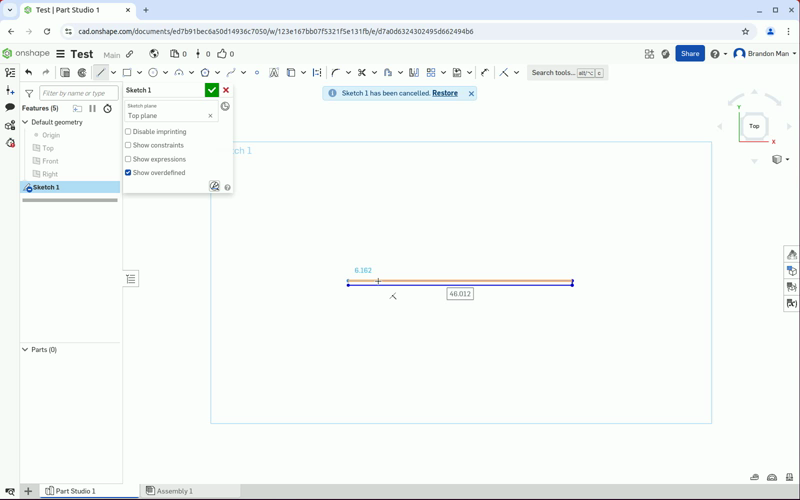
key_down(shift)
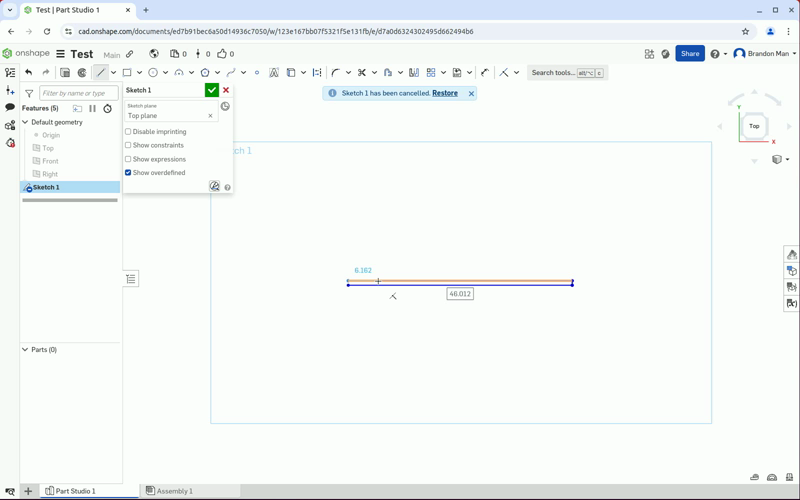
mouse_move(348, 285)
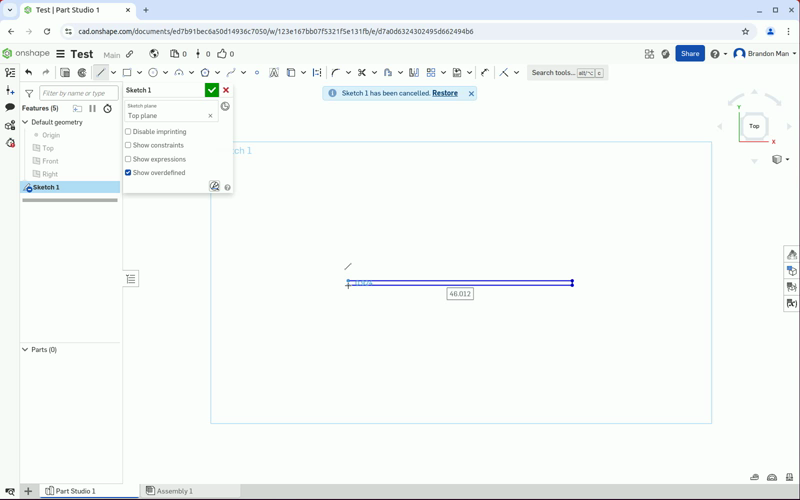
scroll(6)
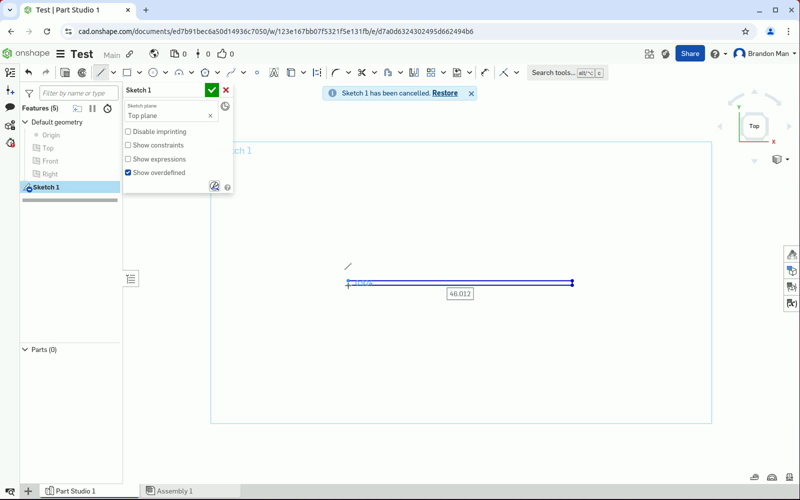
scroll(6)
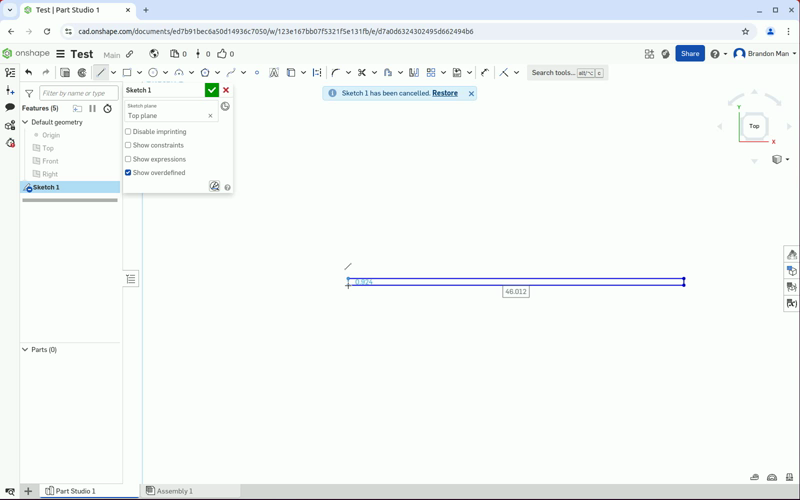
scroll(6)
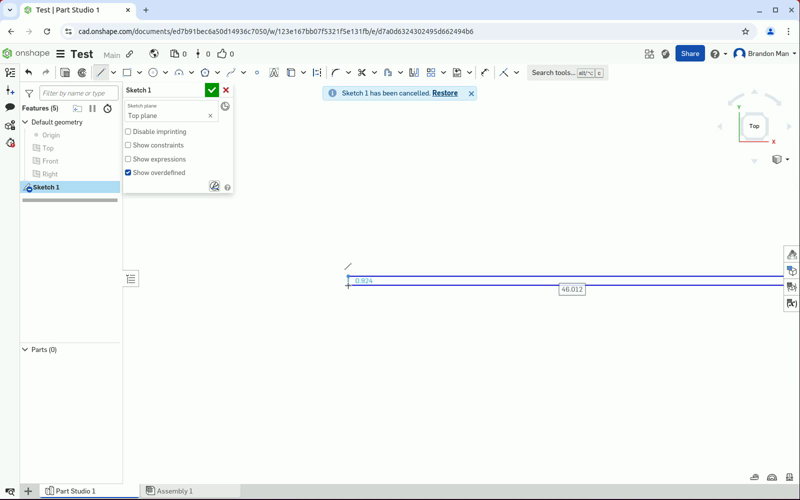
scroll(6)
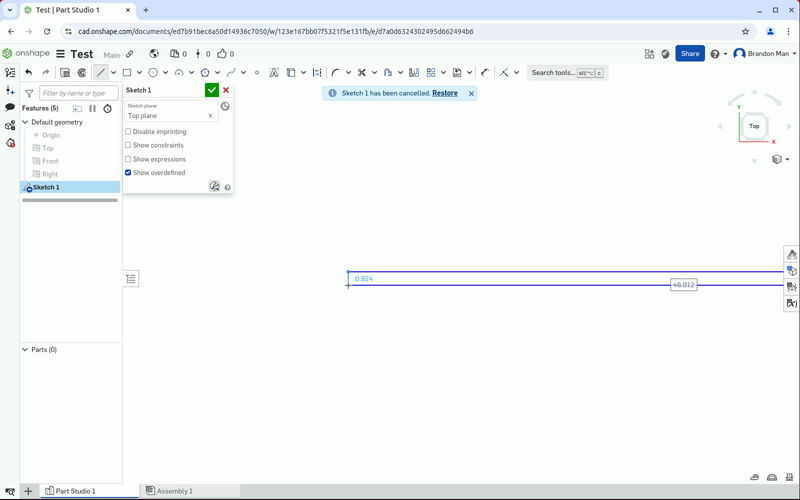
scroll(6)
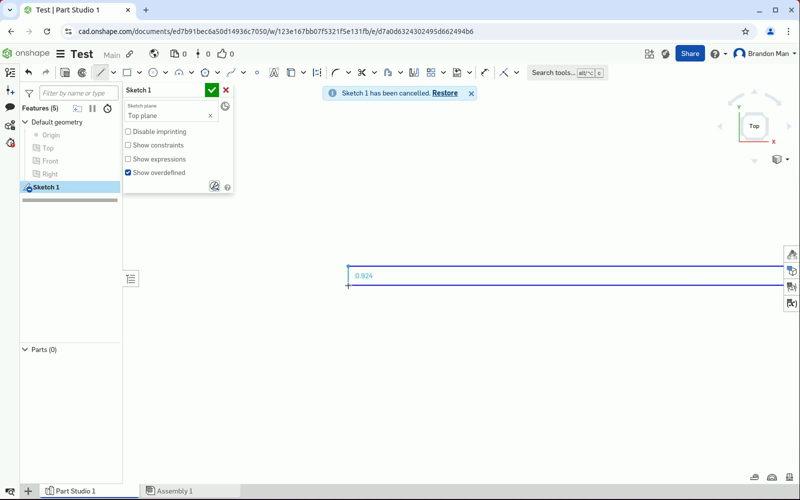
scroll(6)
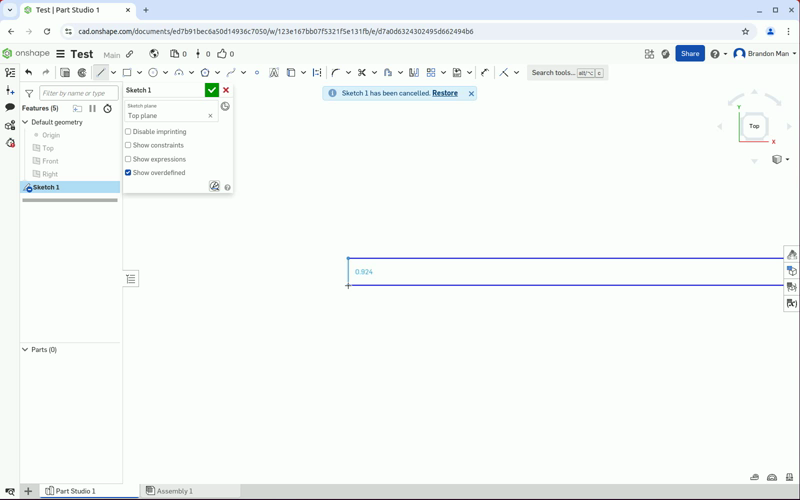
scroll(6)
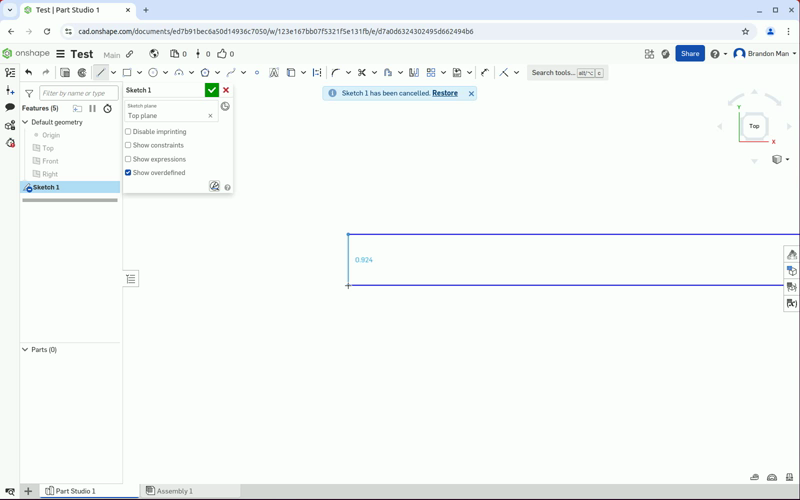
key_up(shift)
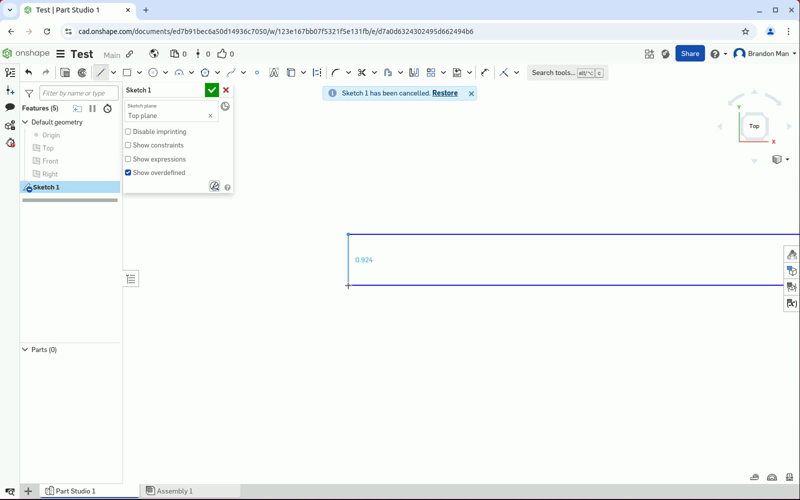
click(348, 285)
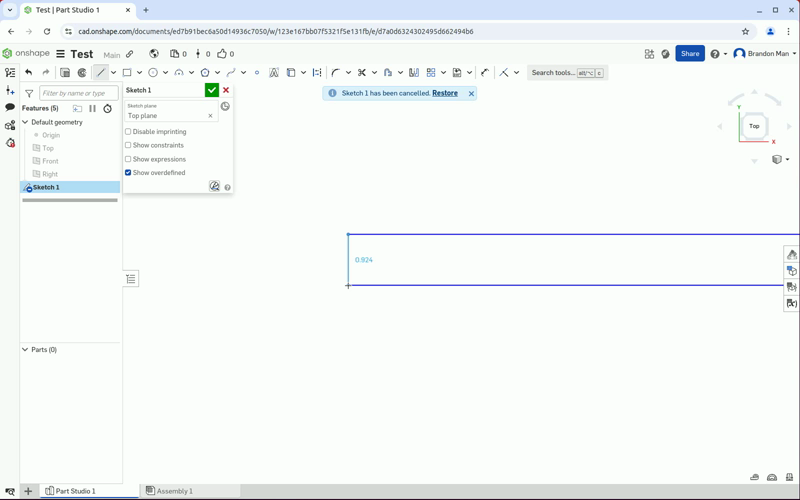
scroll(-6)
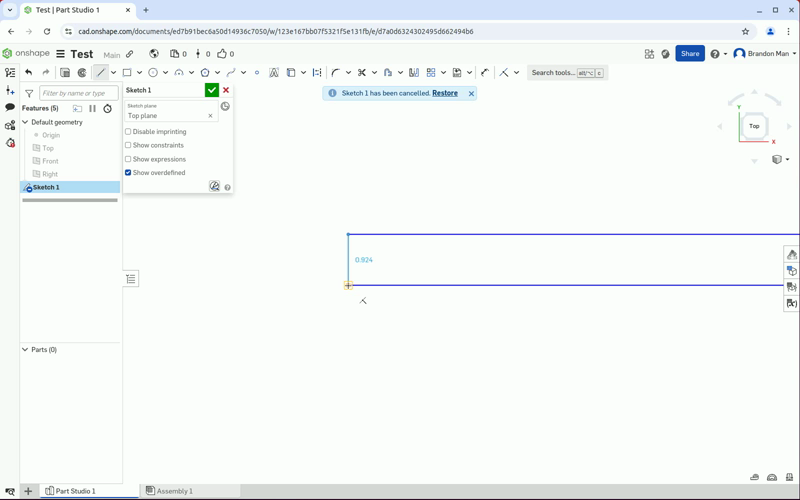
scroll(-6)
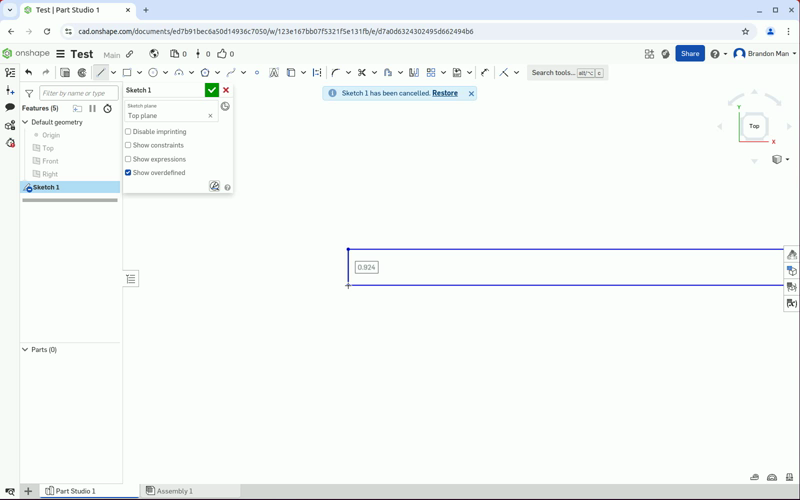
scroll(-6)
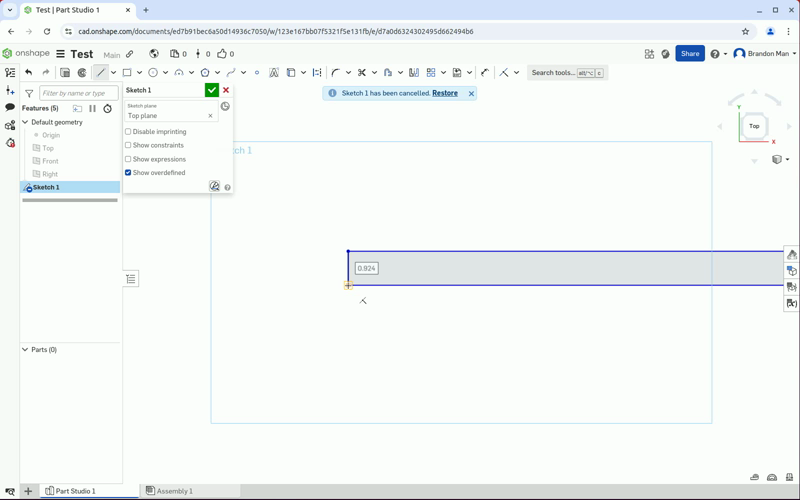
scroll(-6)
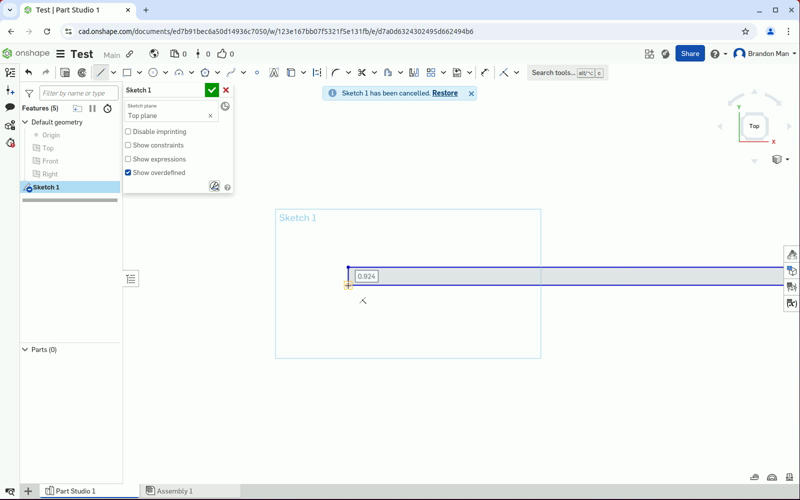
scroll(-6)
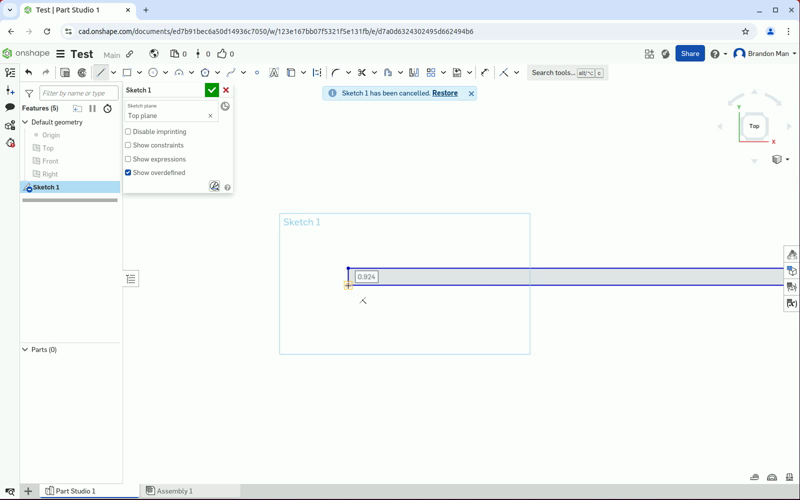
scroll(-6)
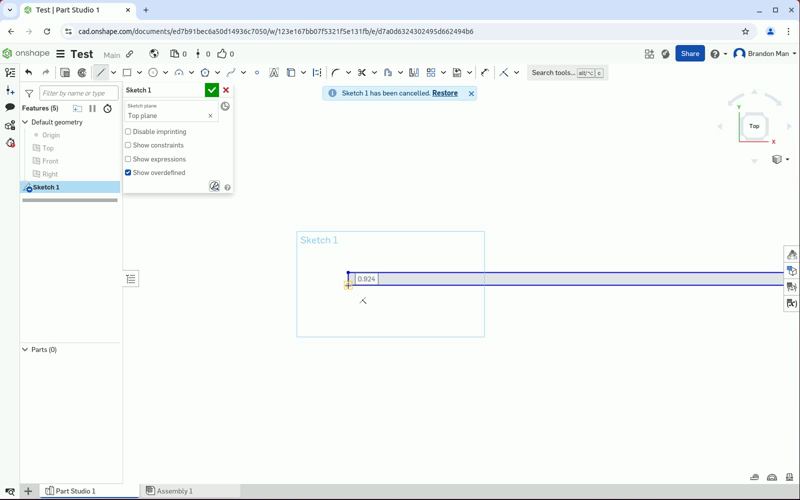
scroll(-6)
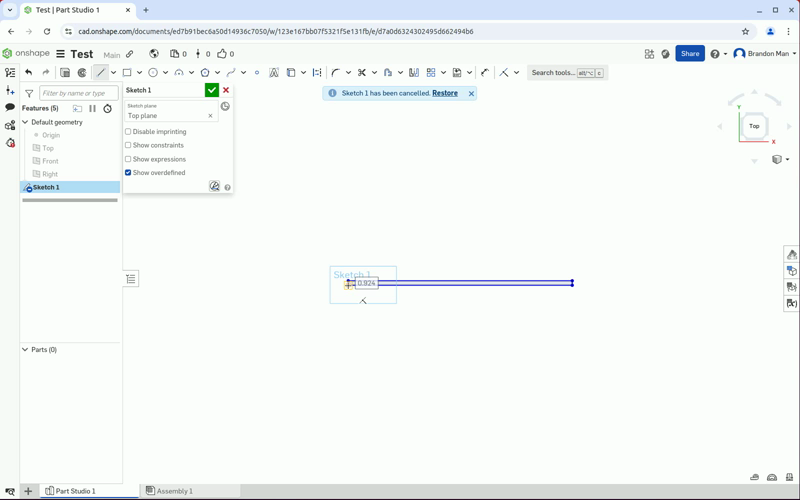
key(esc)
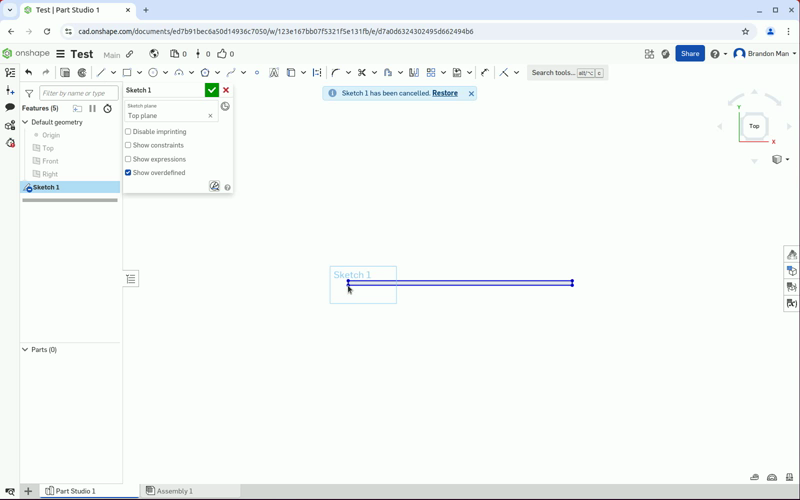
mouse_move(475, 283)
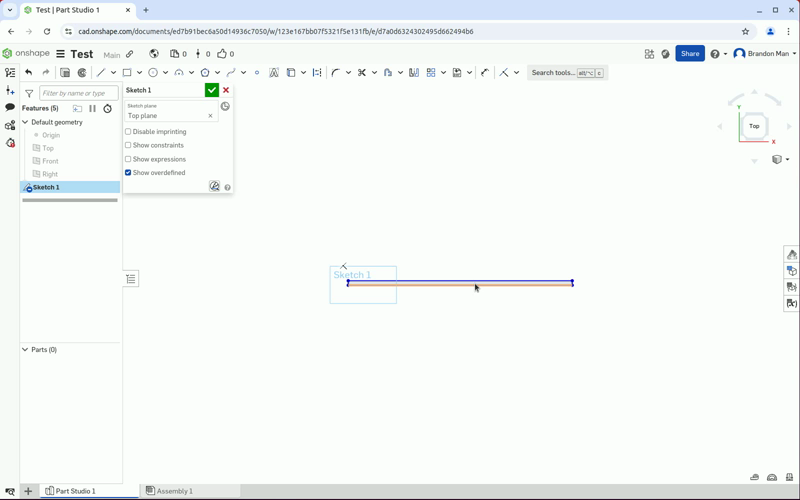
scroll(6)
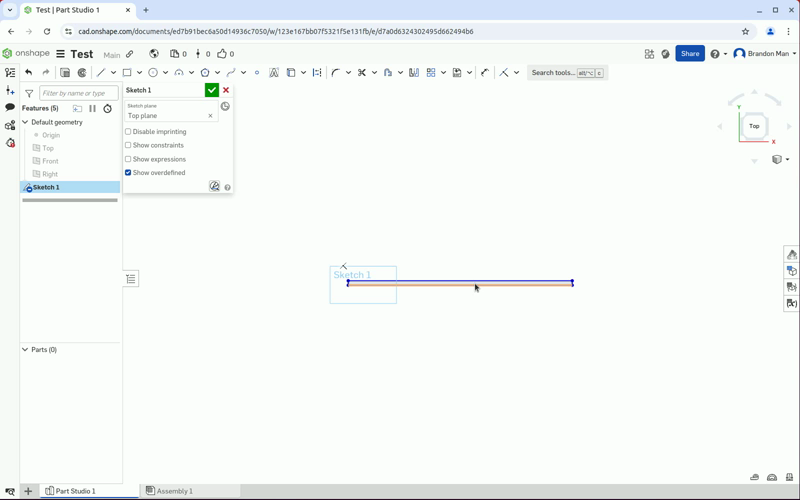
scroll(6)
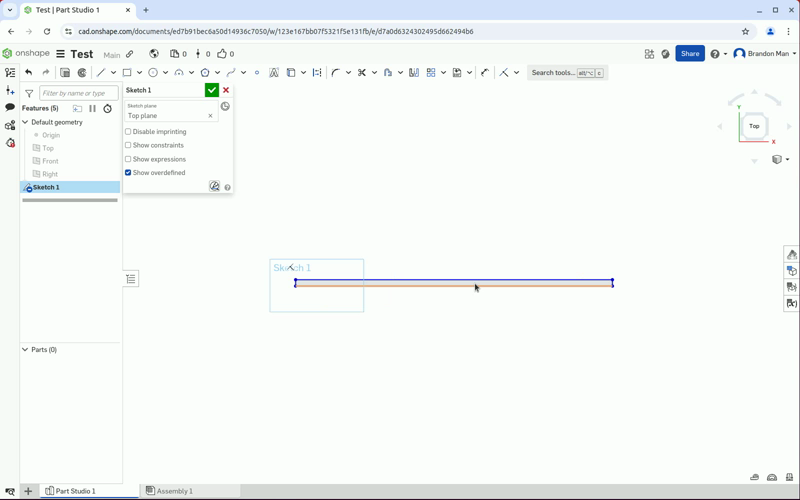
scroll(6)
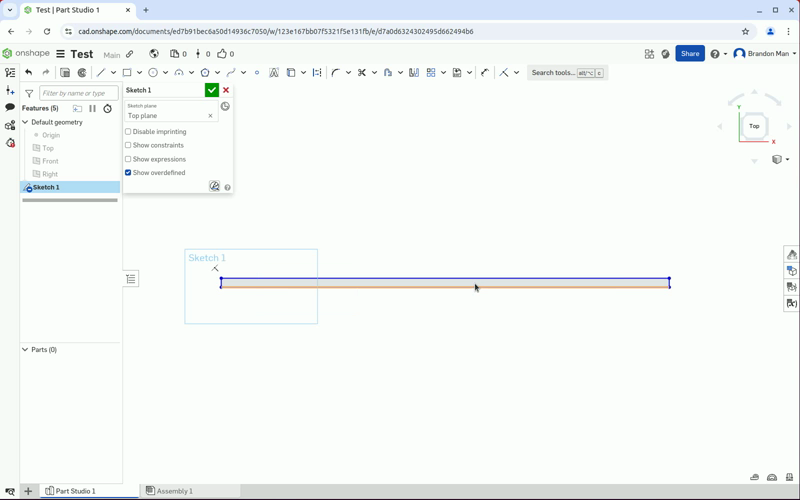
scroll(6)
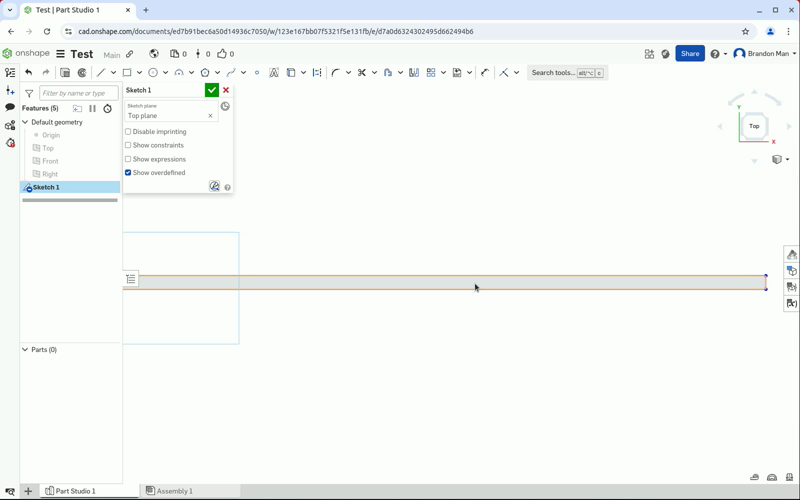
scroll(6)
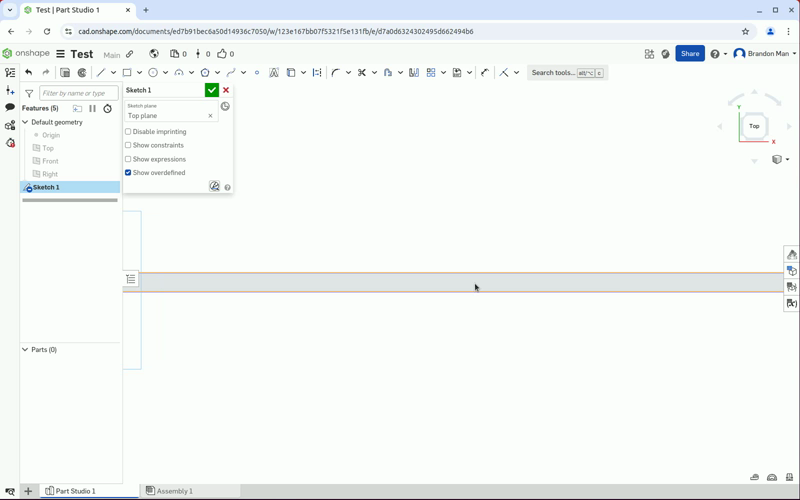
scroll(6)
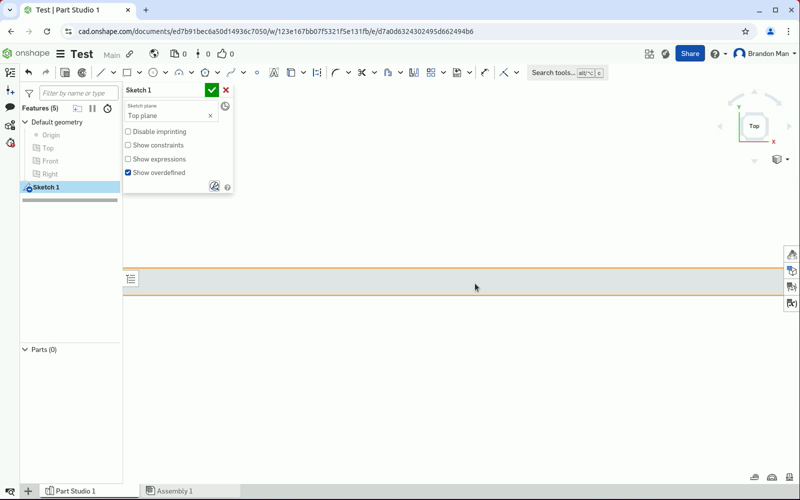
scroll(6)
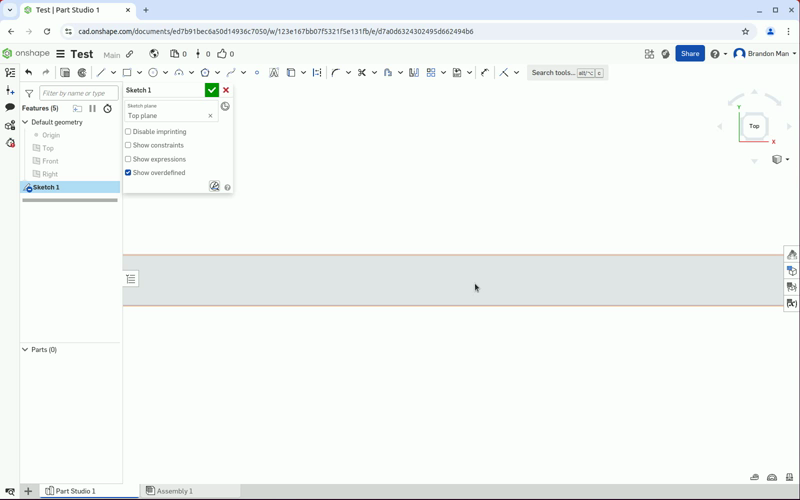
click(475, 283)
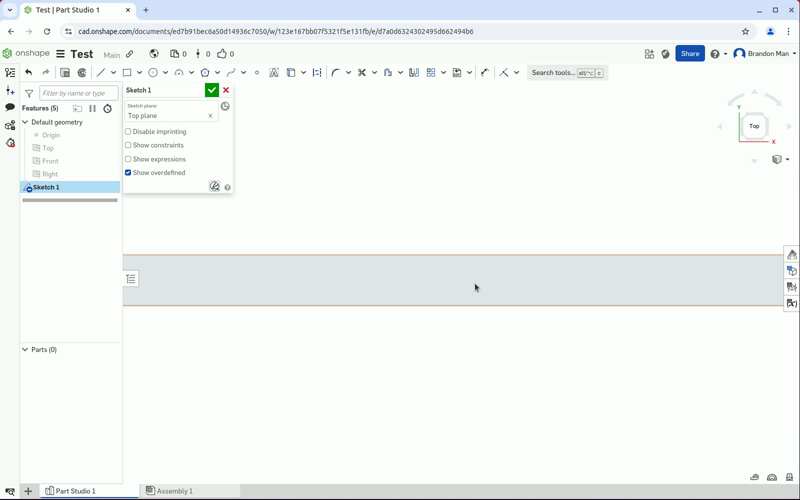
scroll(-6)
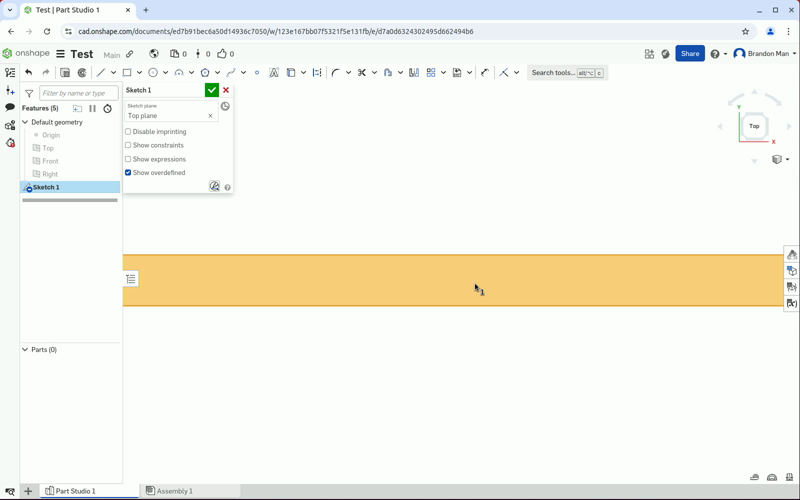
scroll(-6)
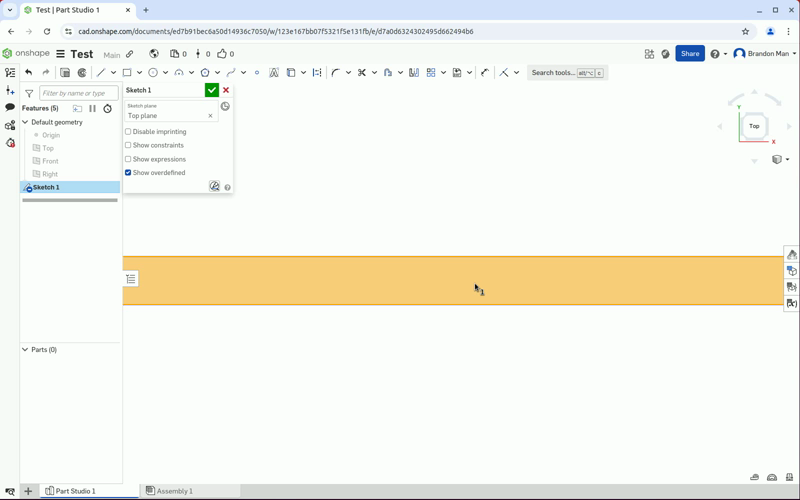
scroll(-6)
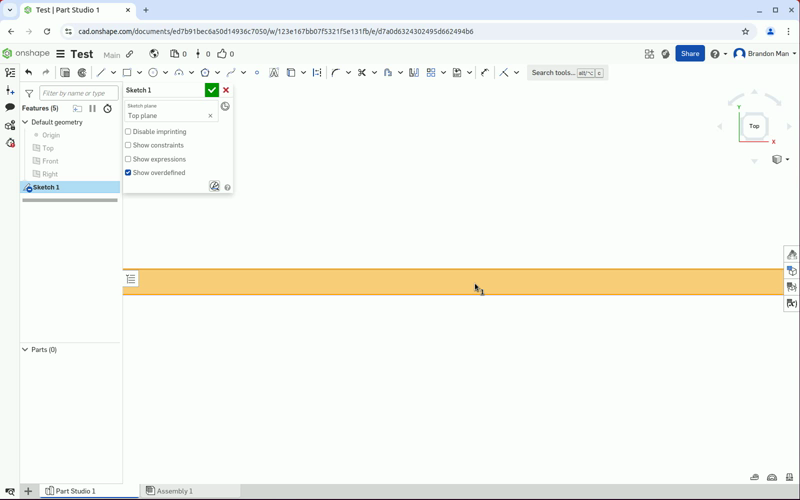
scroll(-6)
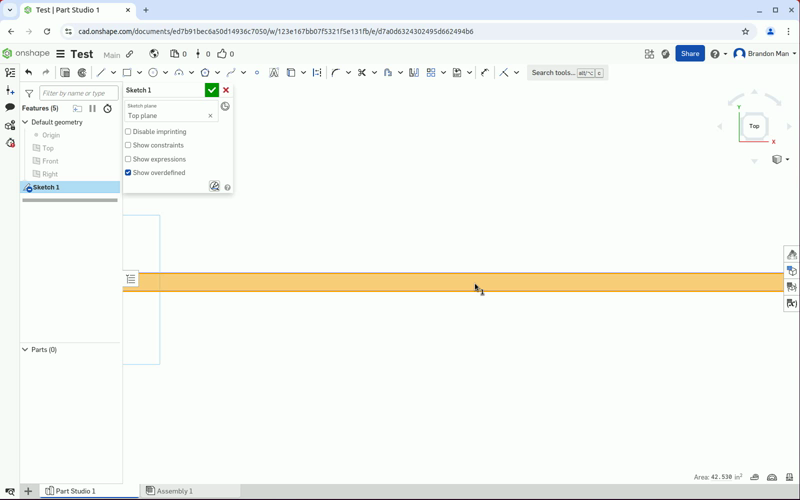
scroll(-6)
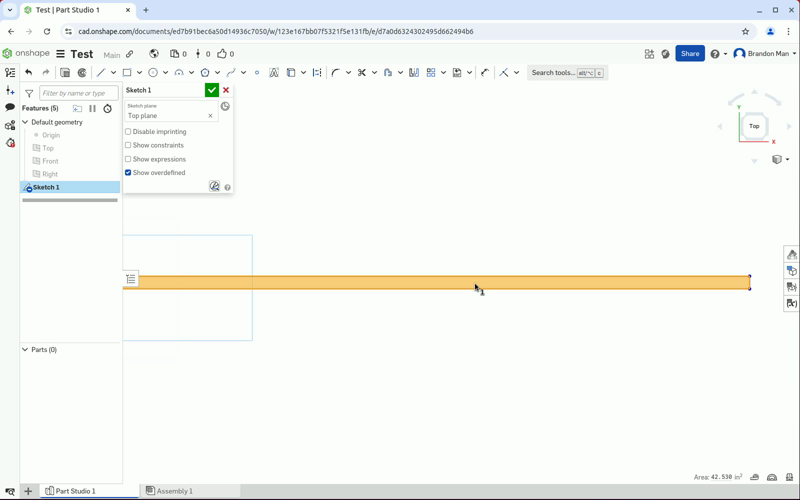
scroll(-6)
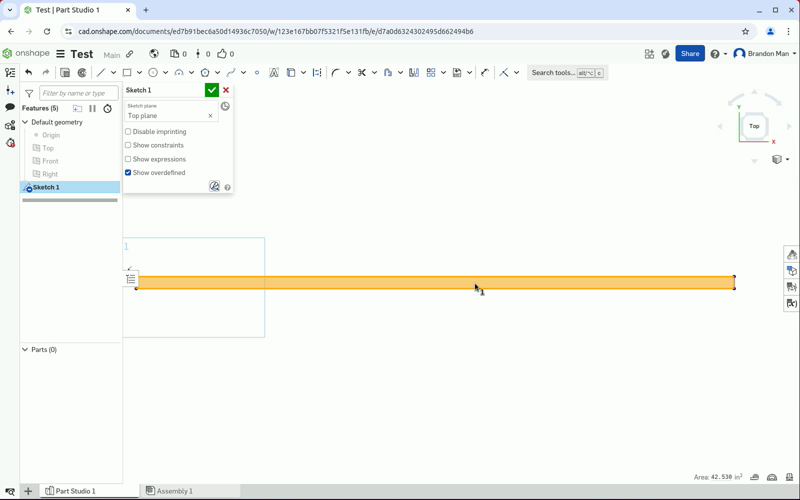
scroll(-6)
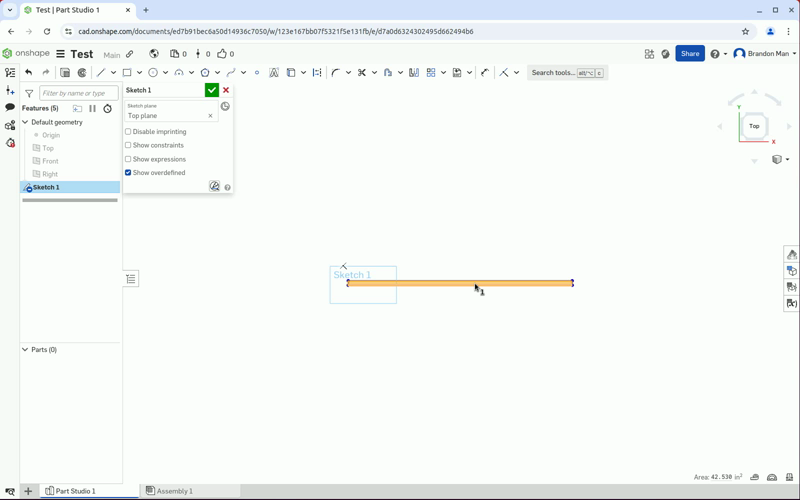
mouse_move(73, 352)
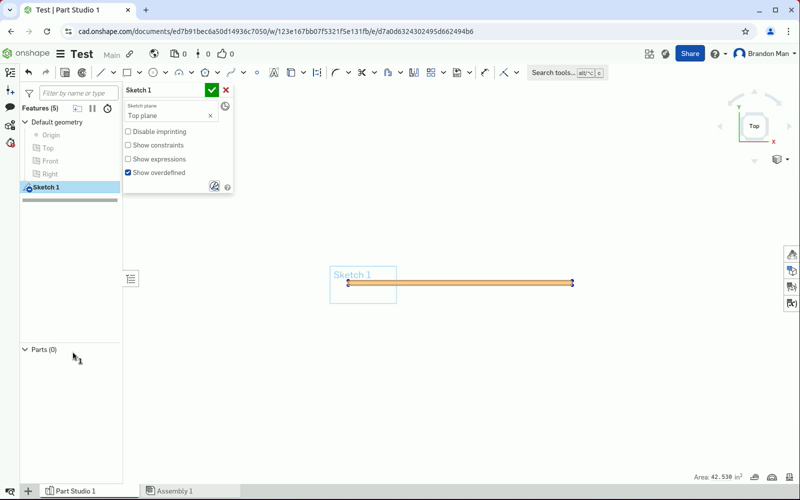
key(shift+y)
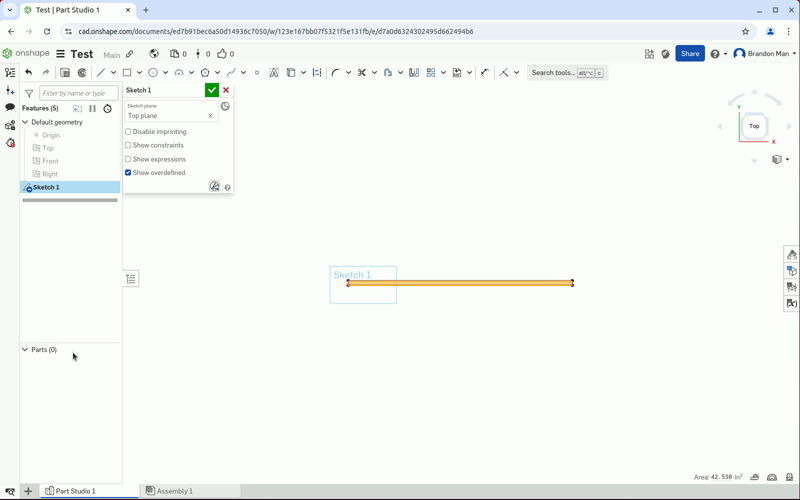
key(shift+e)
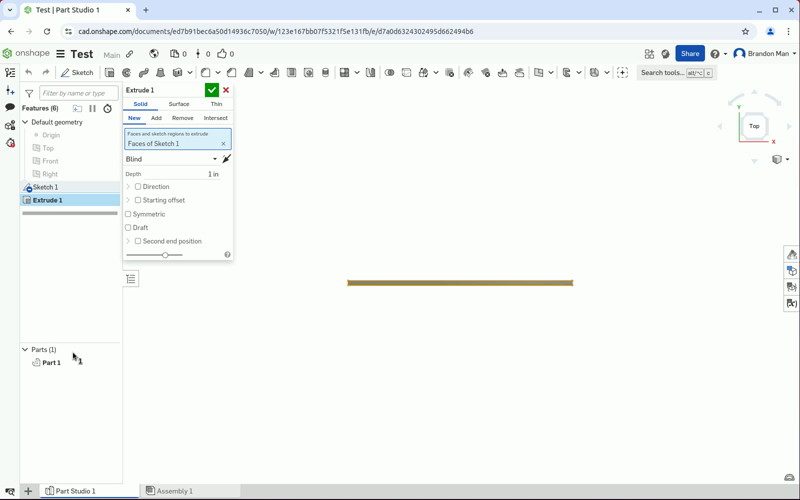
mouse_move(143, 106)
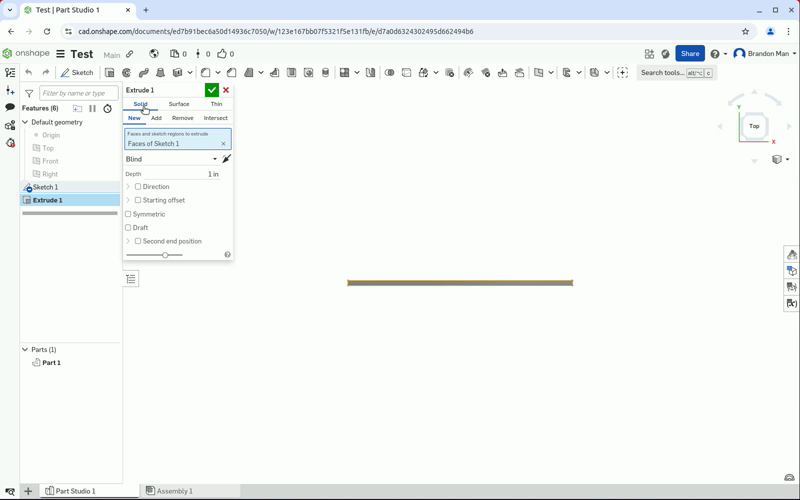
click(143, 106)
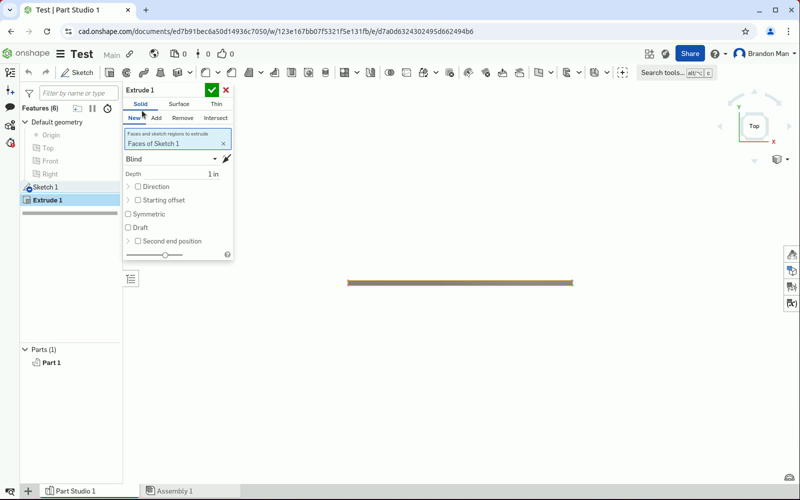
mouse_move(137, 120)
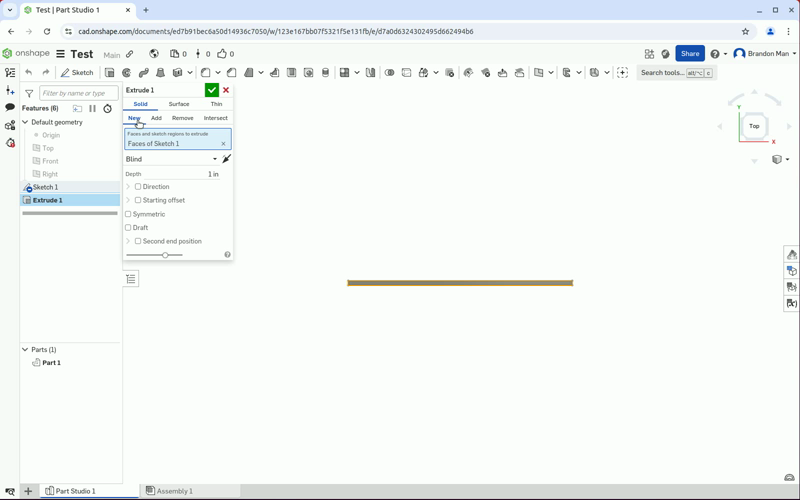
click(137, 120)
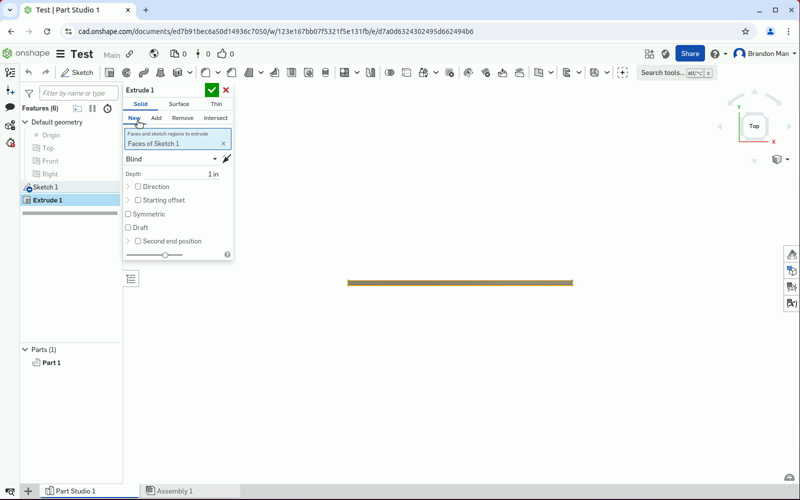
key(tab, 4)
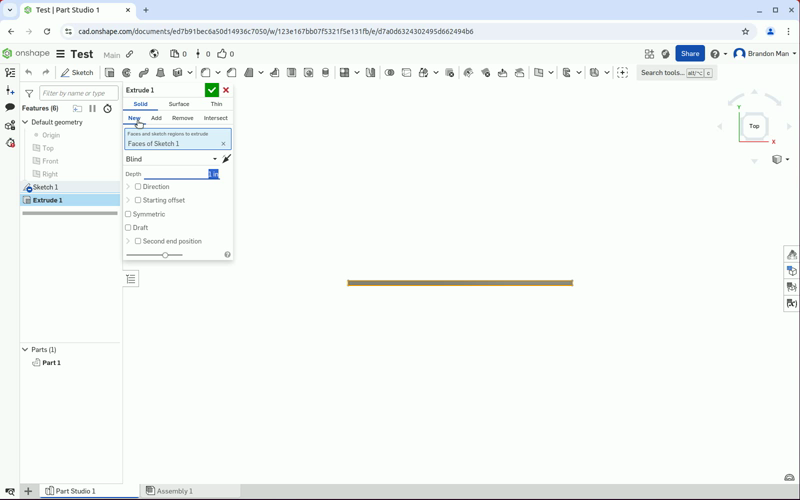
text(15.405)
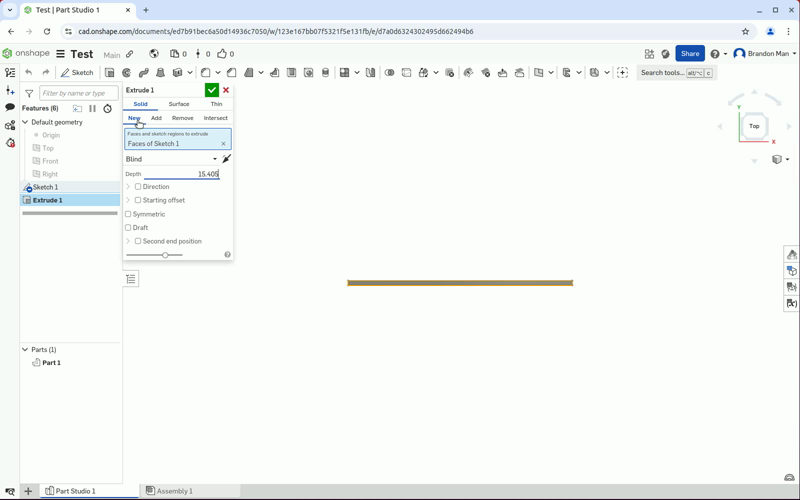
key(enter)
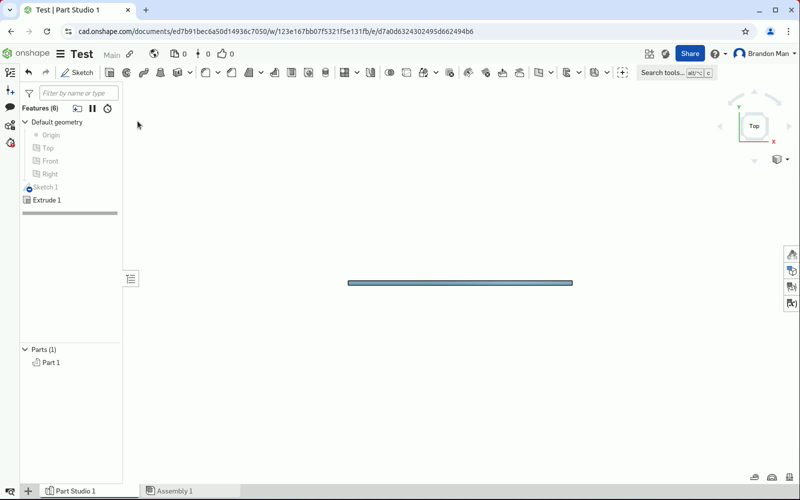
key(shift+h)
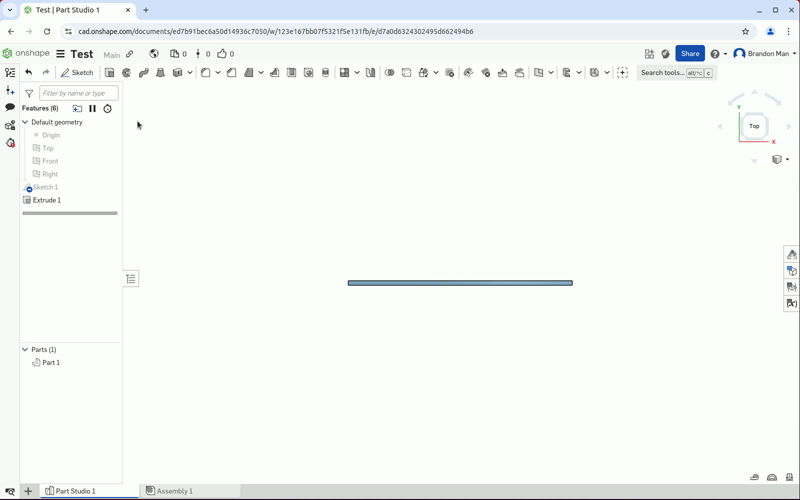
key(shift+h)
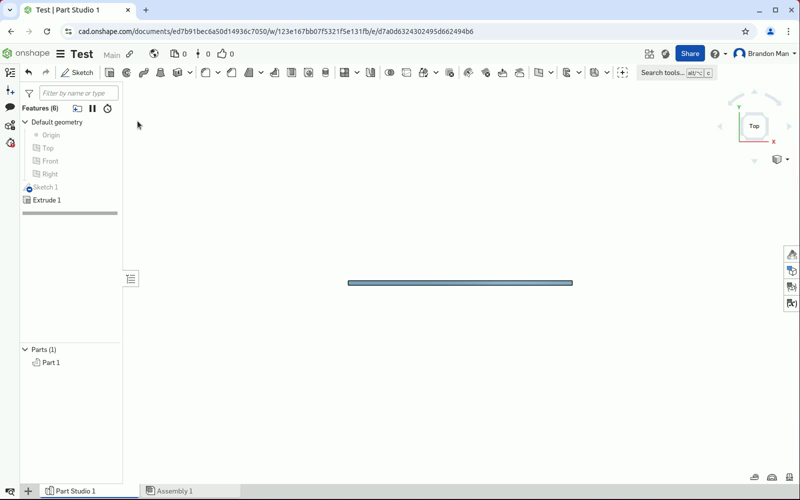
mouse_move(73, 189)
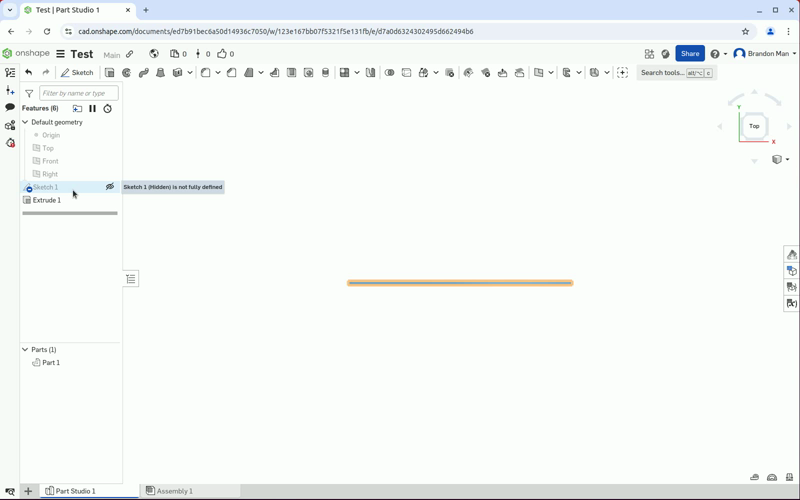
click(73, 189)
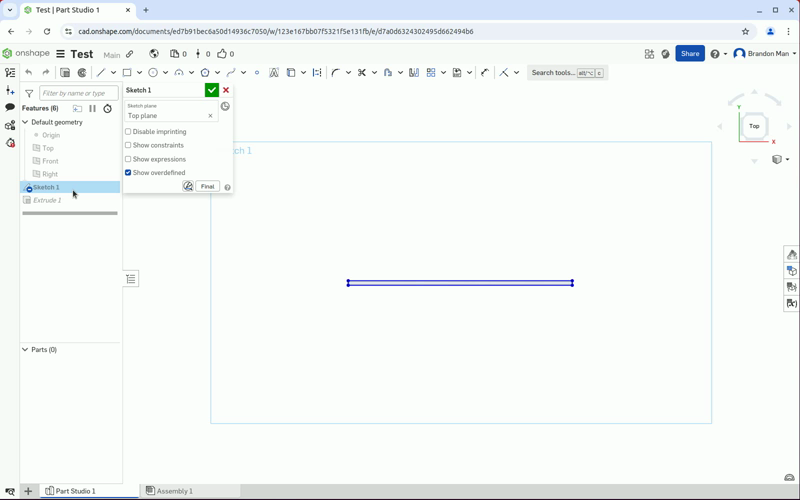
mouse_move(229, 92)
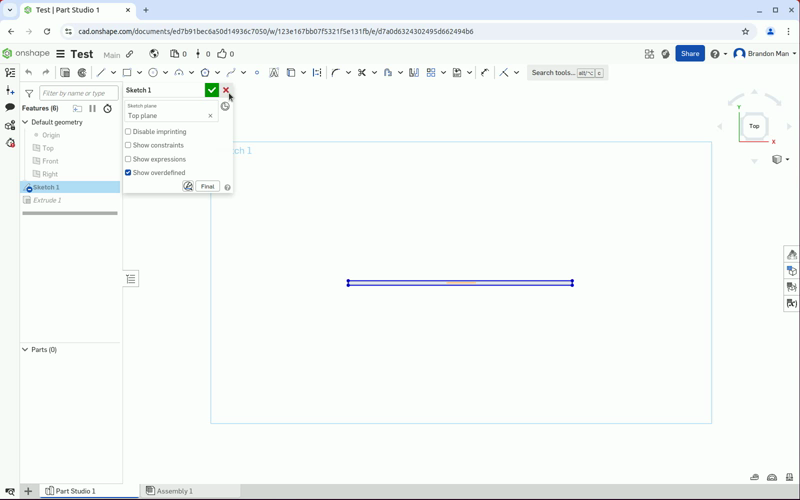
click(229, 92)
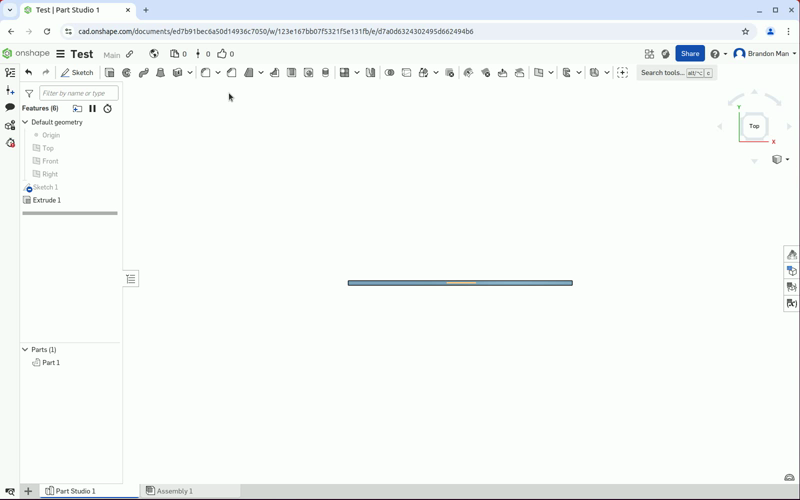
mouse_move(73, 352)
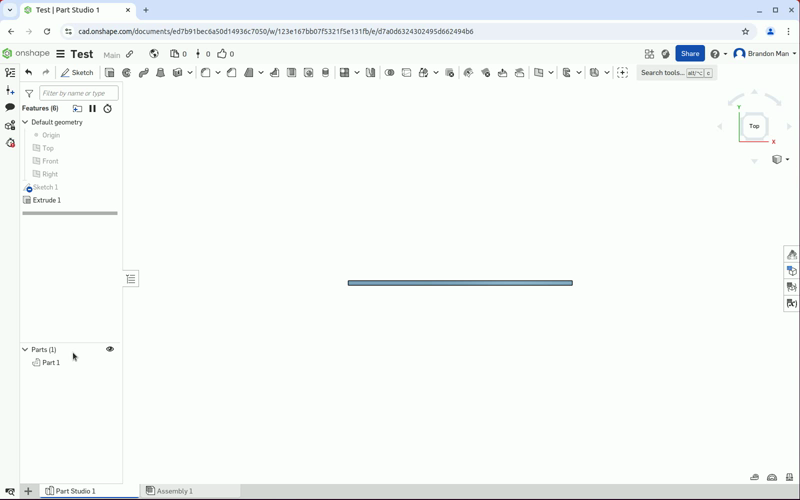
key(y)
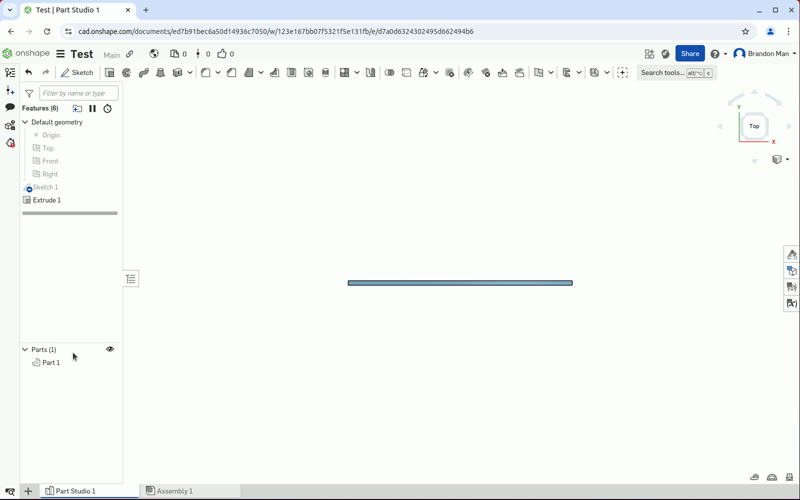
key(shift+p)
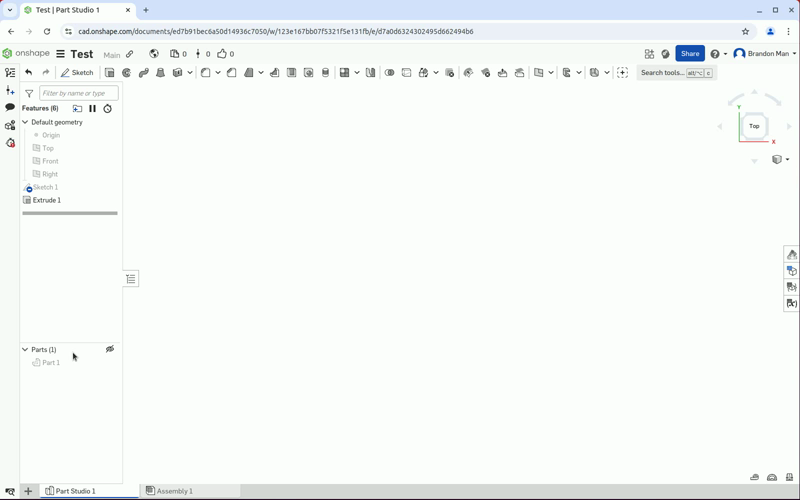
key(space)
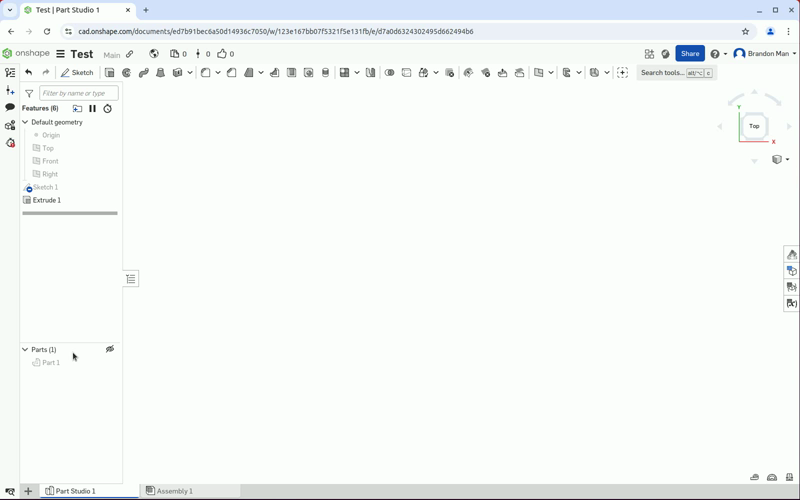
key_down(shift)
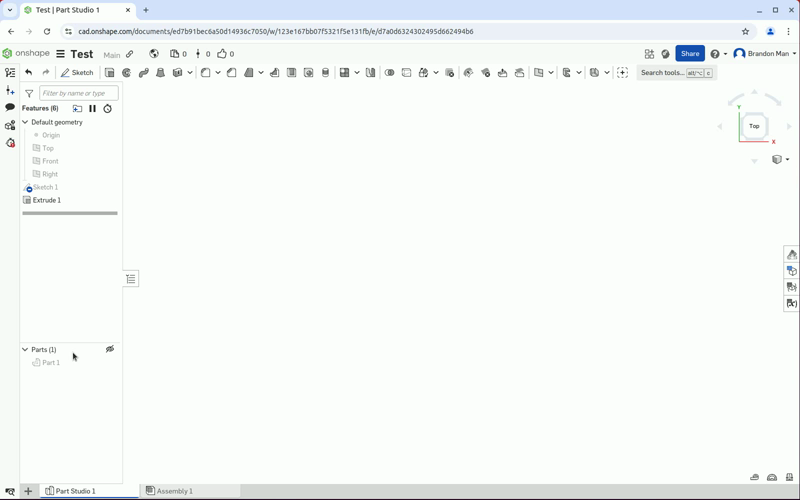
key(up)
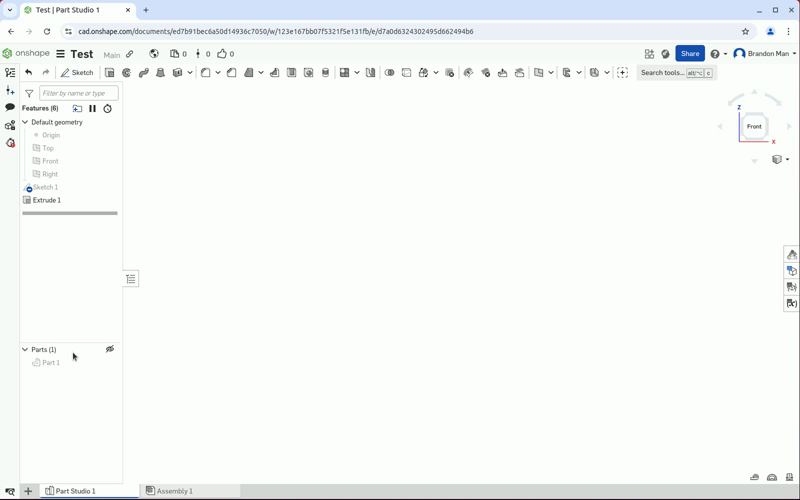
key_up(shift)
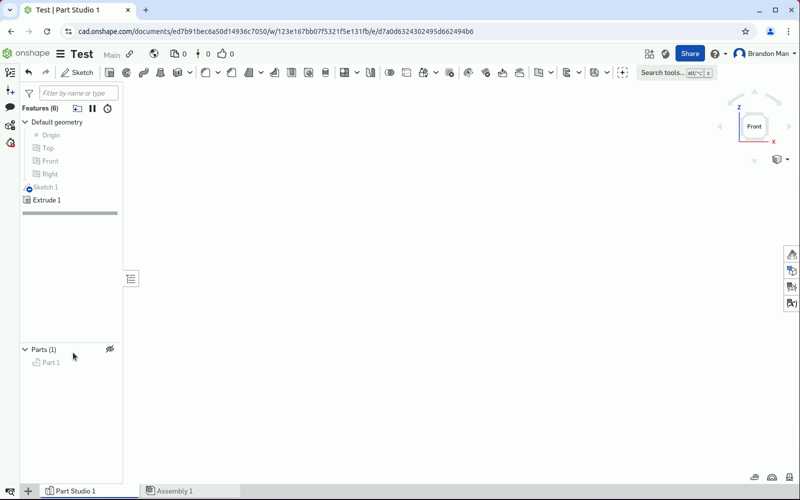
mouse_move(73, 352)
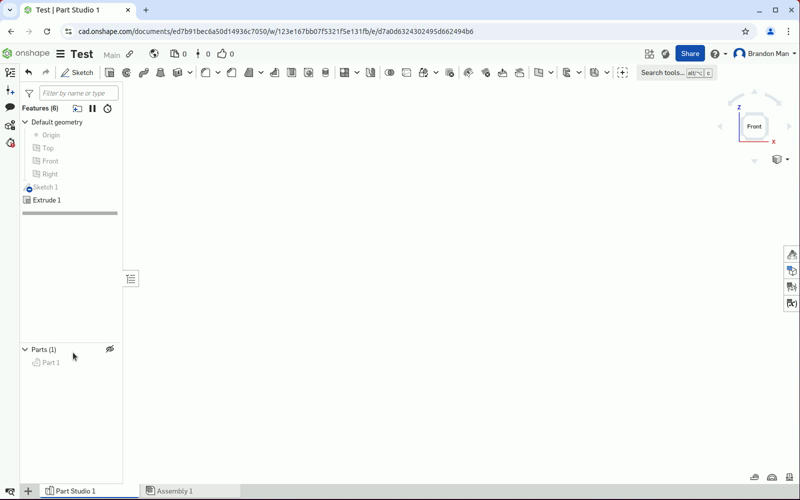
key(shift+y)
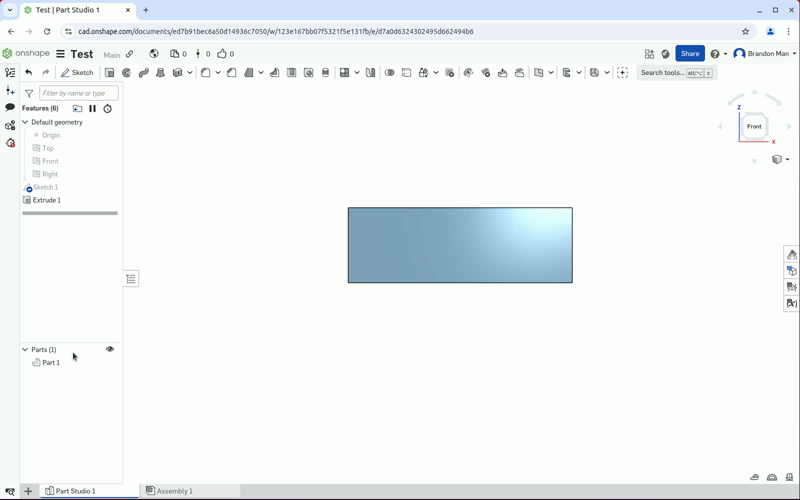
mouse_move(541, 75)
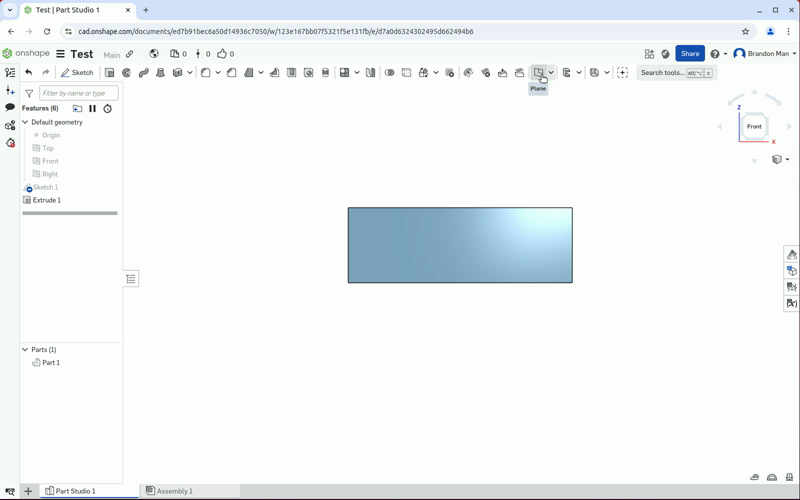
click(541, 75)
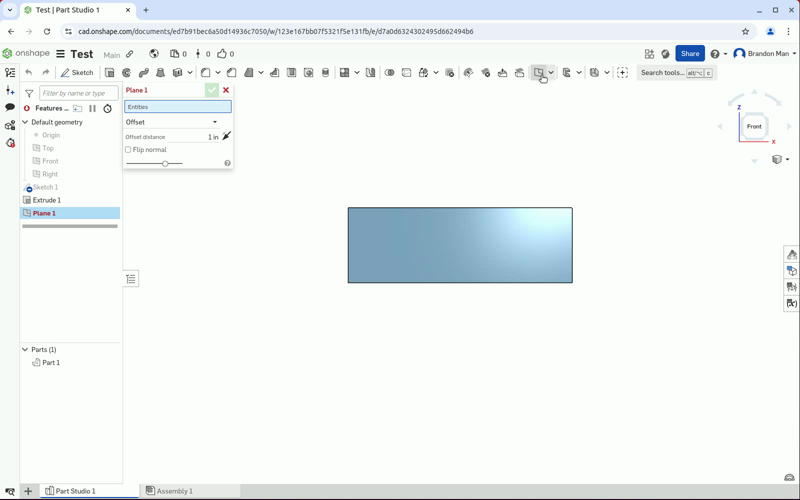
mouse_move(73, 163)
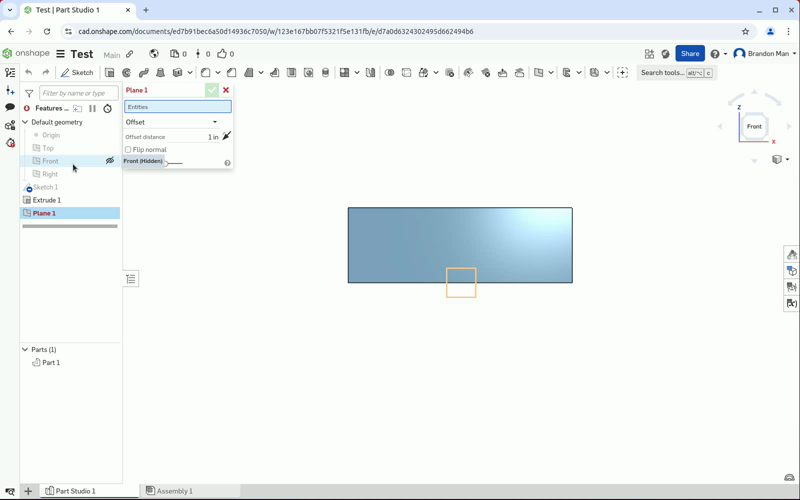
click(73, 163)
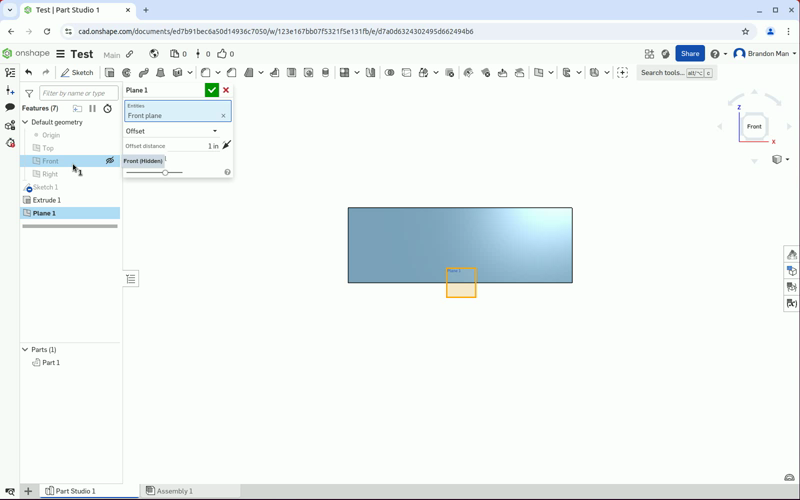
key(tab, 2)
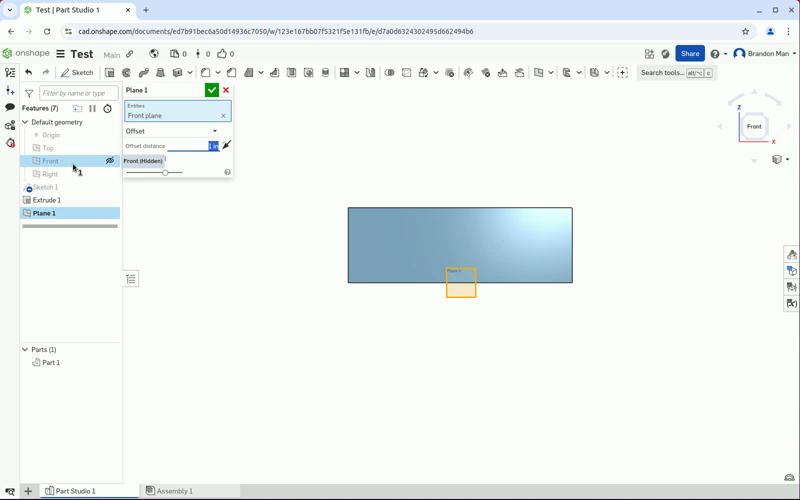
text(0.493)
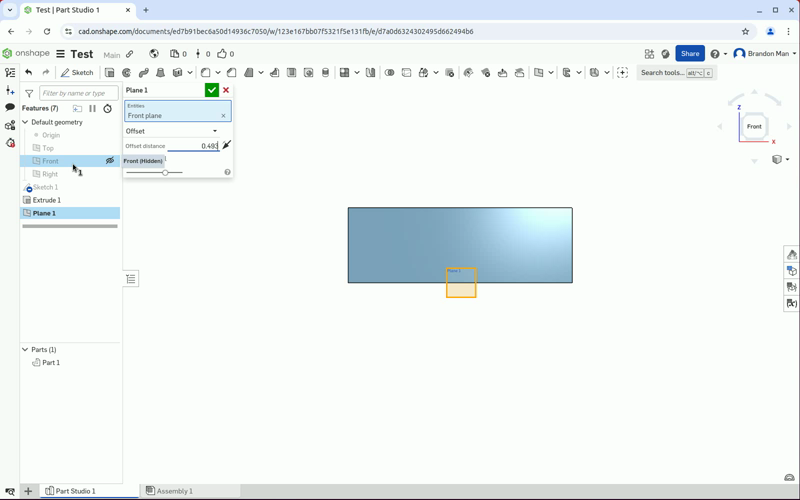
key(enter, 2)
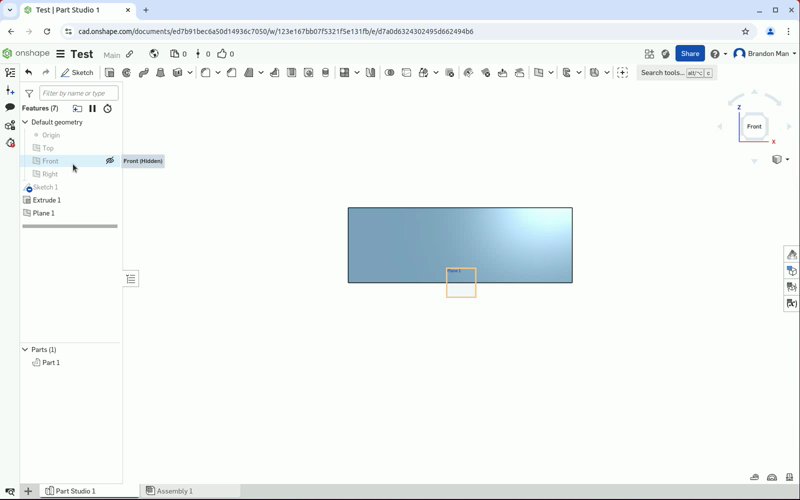
key(shift+s)
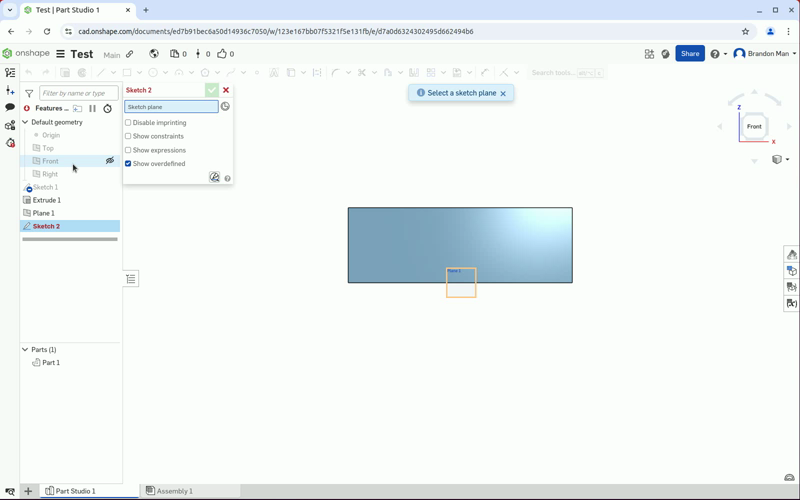
mouse_move(73, 215)
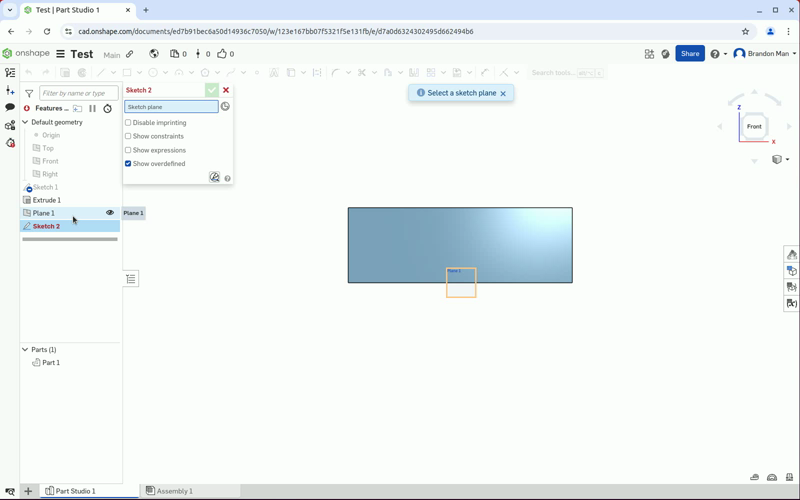
click(73, 215)
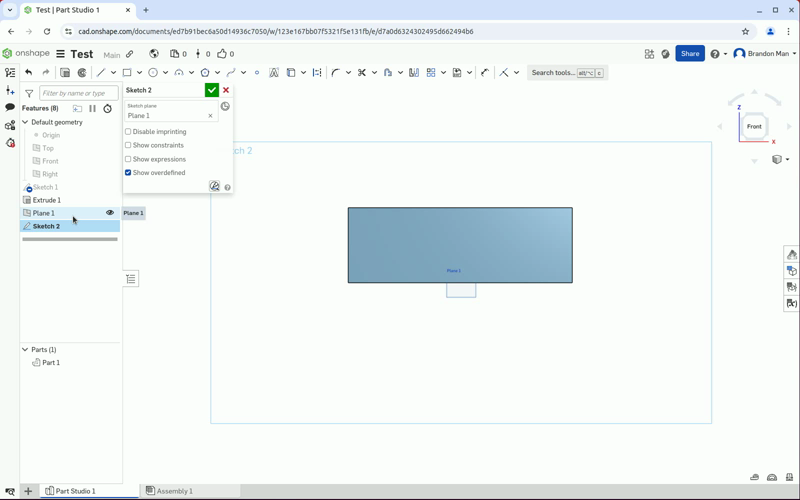
mouse_move(73, 352)
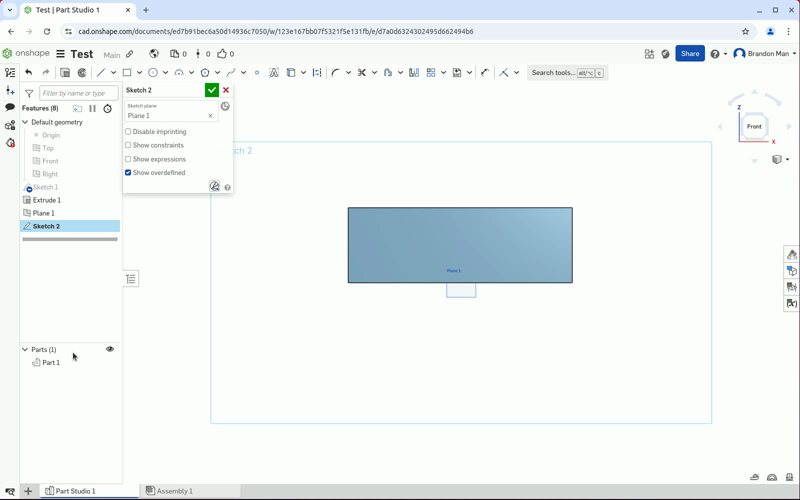
key(y)
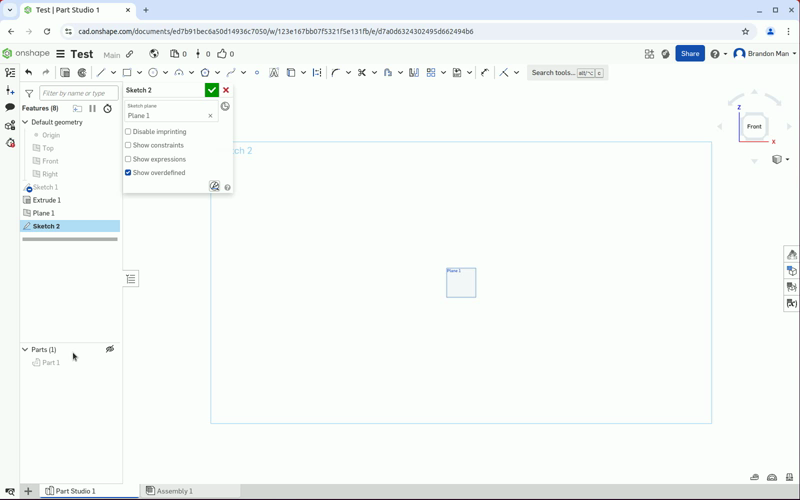
key(l)
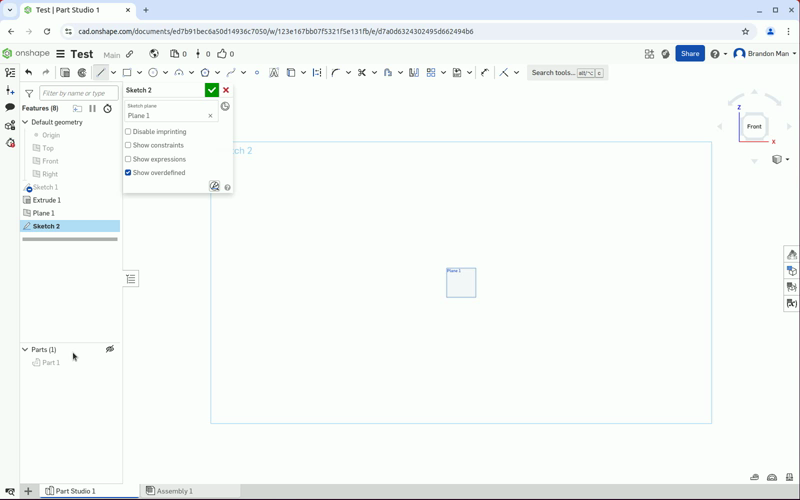
key_down(shift)
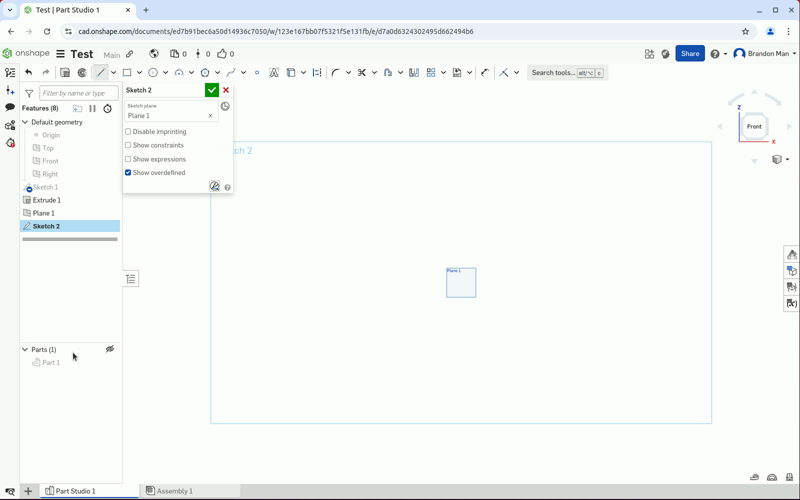
mouse_move(451, 226)
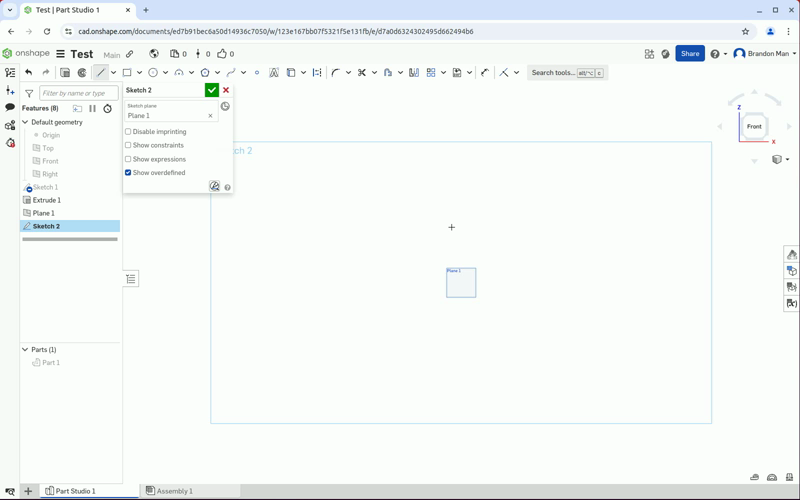
click(451, 226)
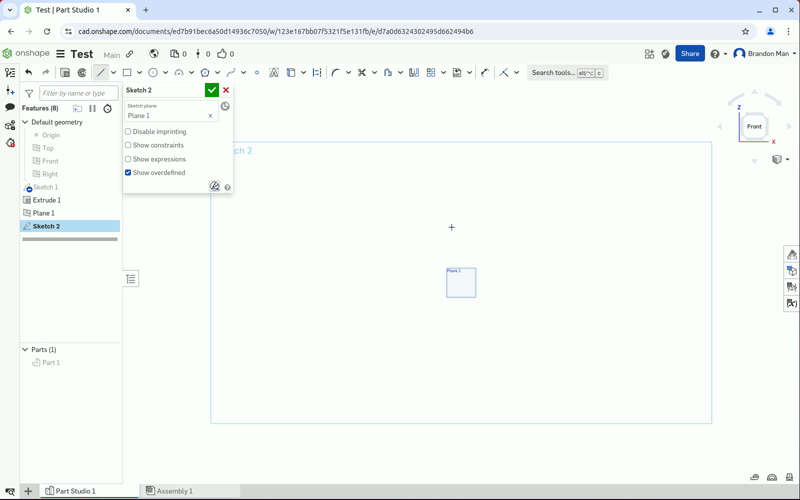
key_up(shift)
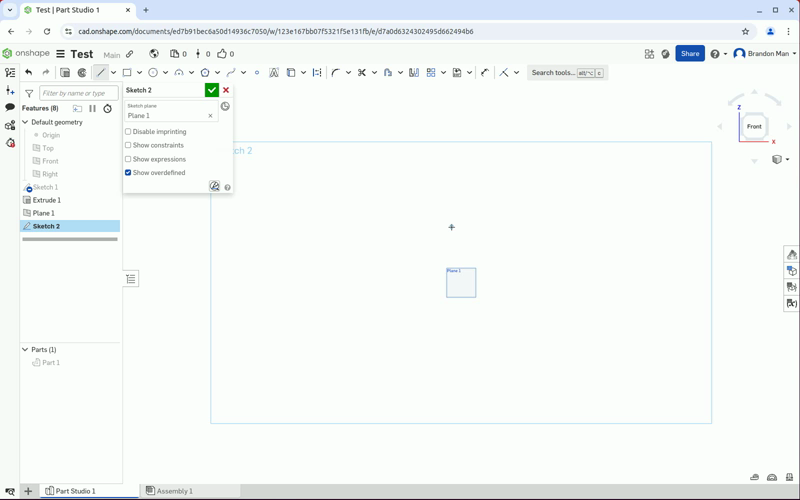
key_down(shift)
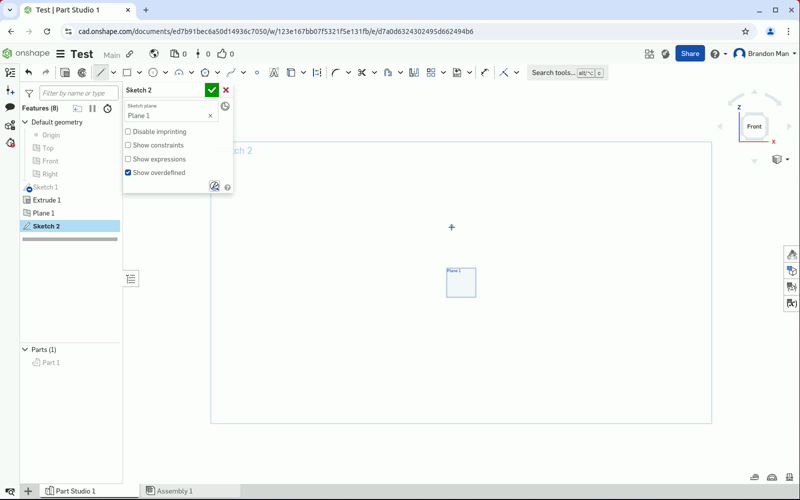
mouse_move(481, 226)
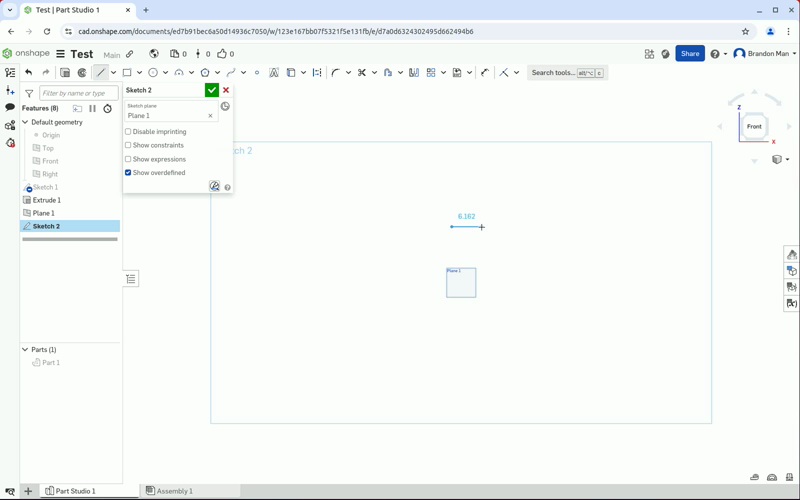
mouse_move(471, 226)
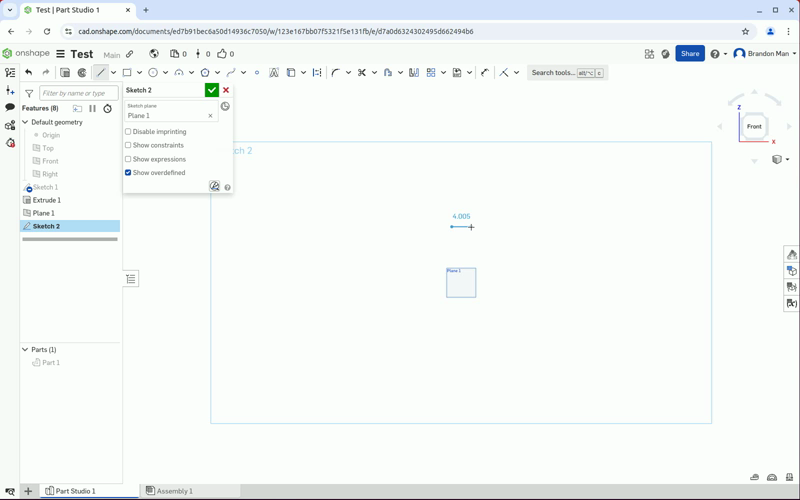
click(471, 226)
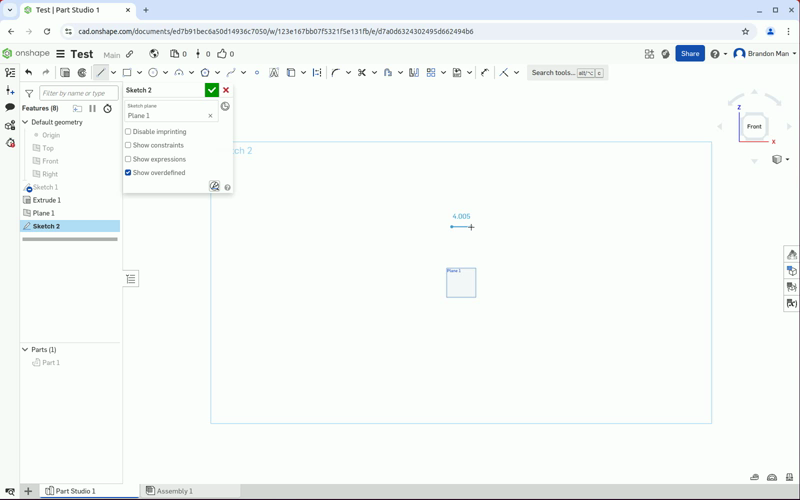
key_up(shift)
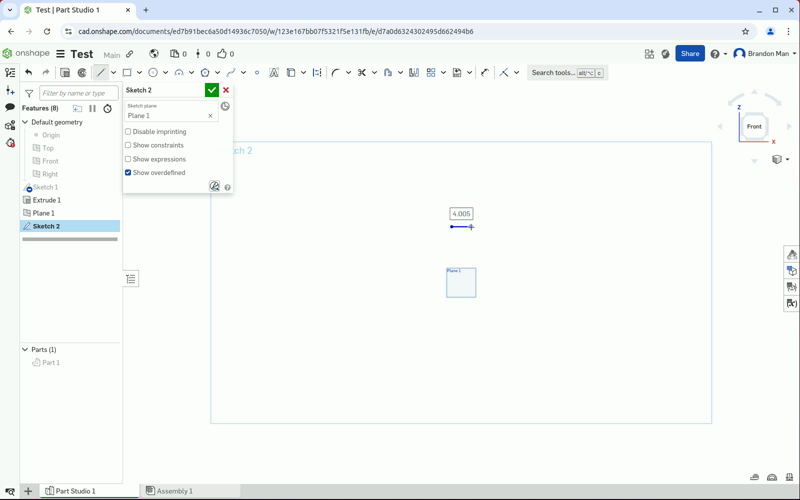
key_down(shift)
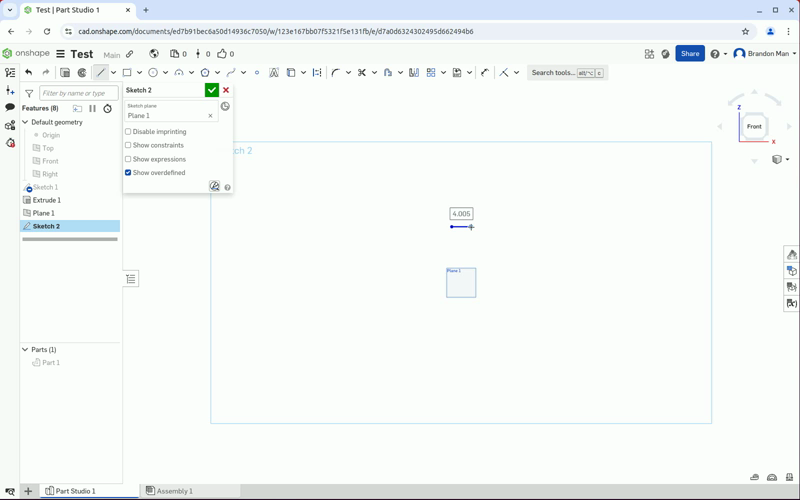
mouse_move(501, 226)
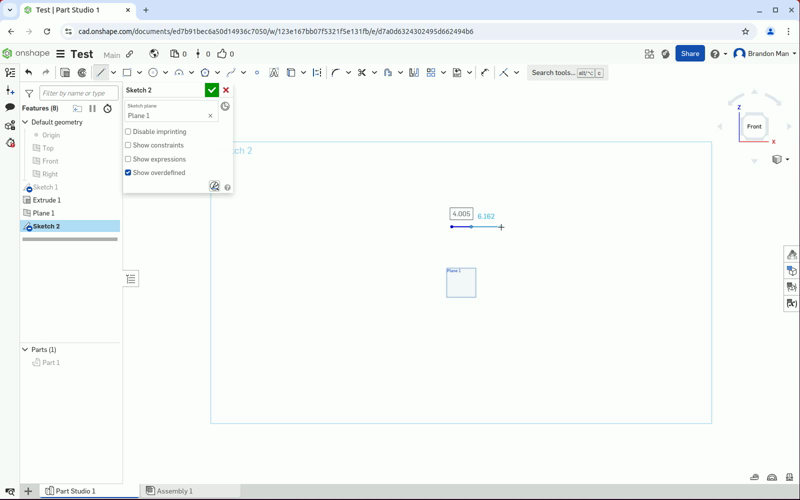
mouse_move(471, 207)
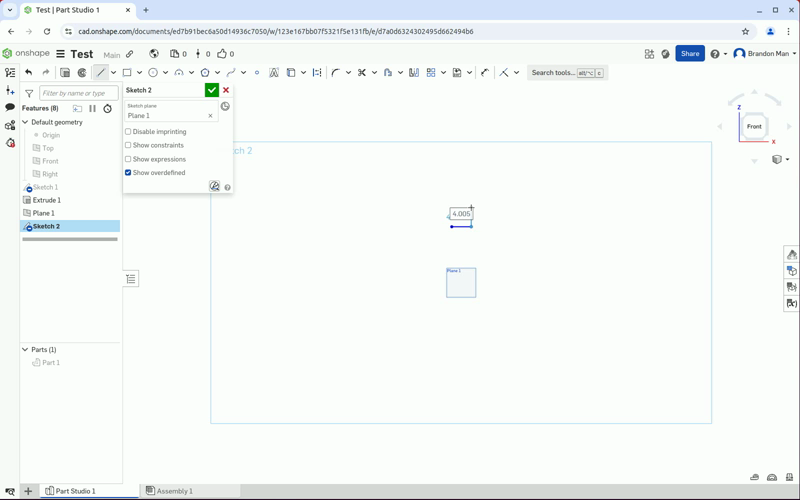
click(471, 207)
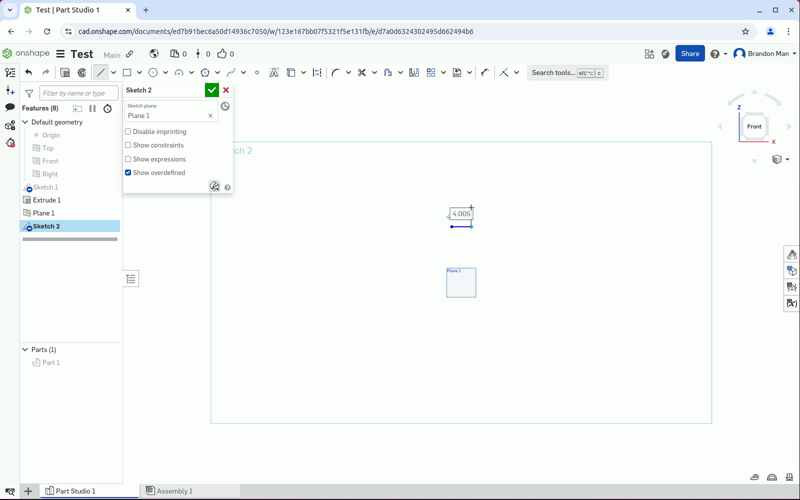
key_up(shift)
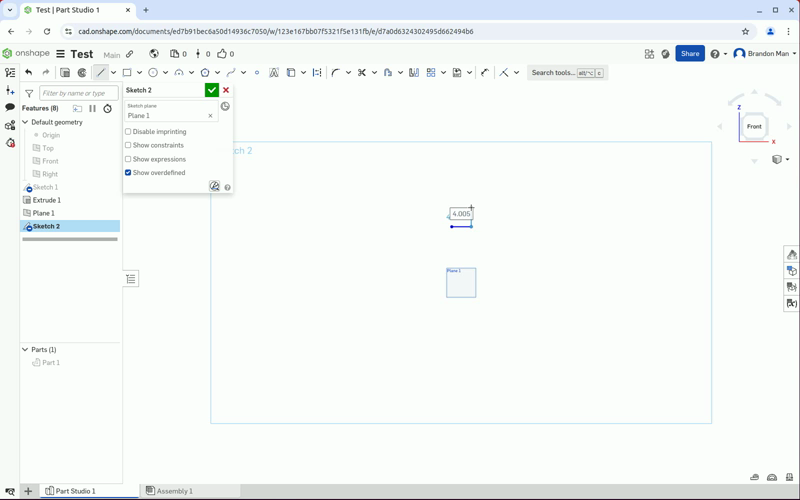
key_down(shift)
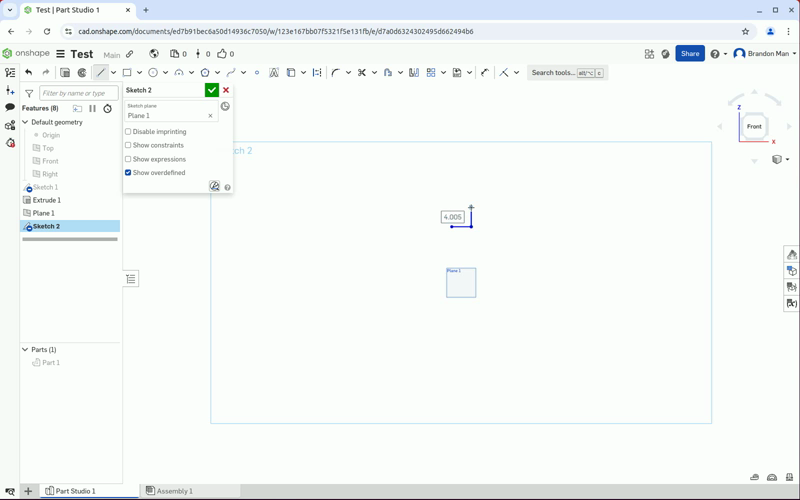
mouse_move(501, 207)
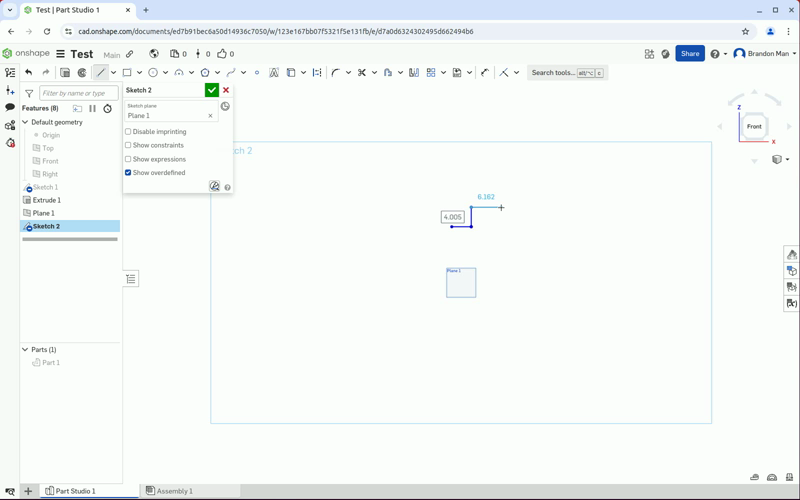
mouse_move(451, 207)
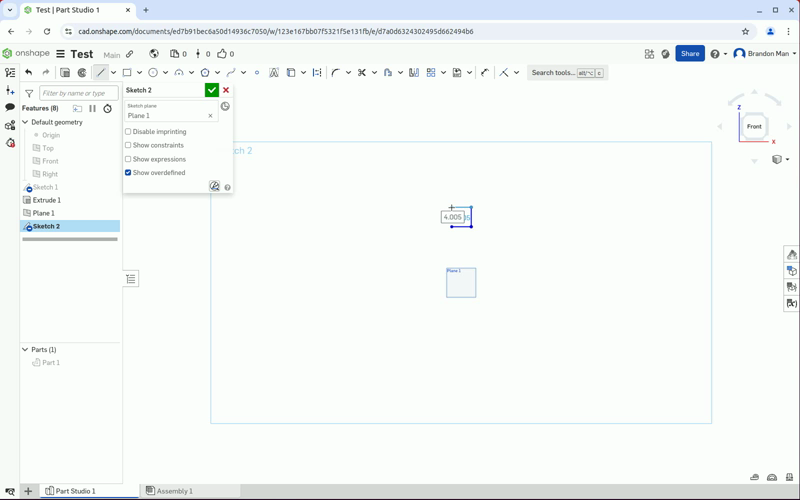
click(451, 207)
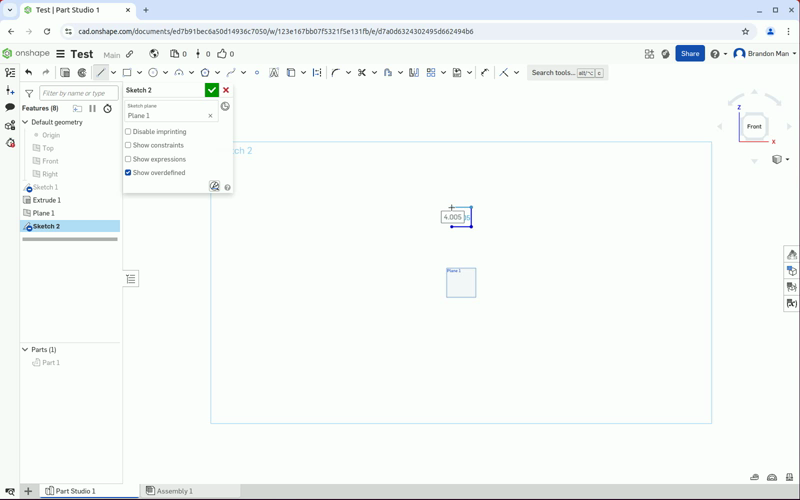
key_up(shift)
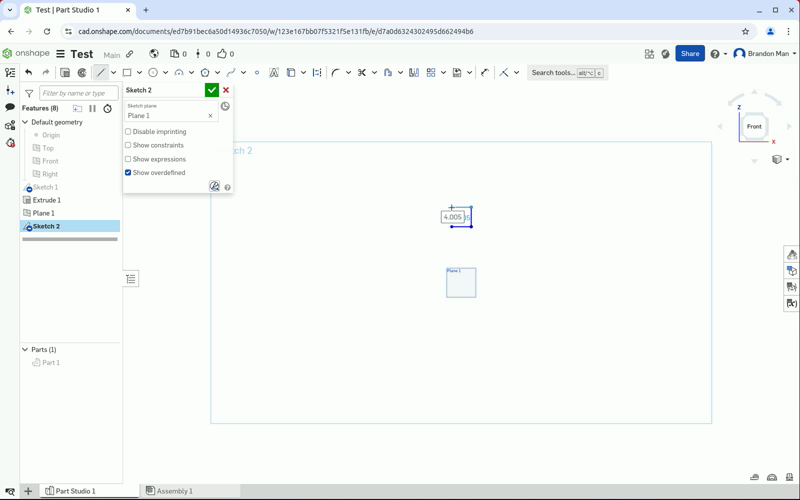
mouse_move(481, 207)
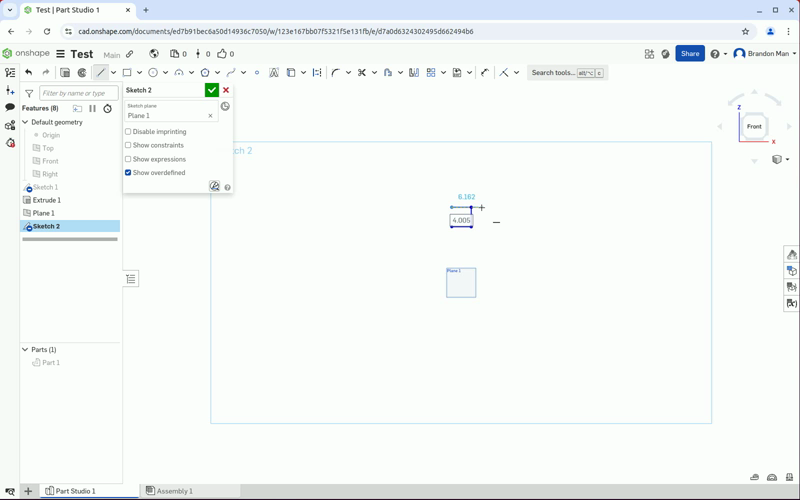
key_down(shift)
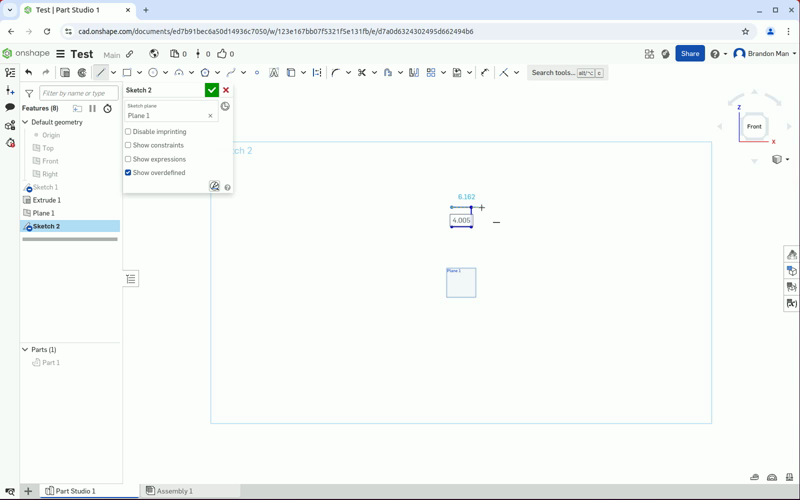
mouse_move(451, 226)
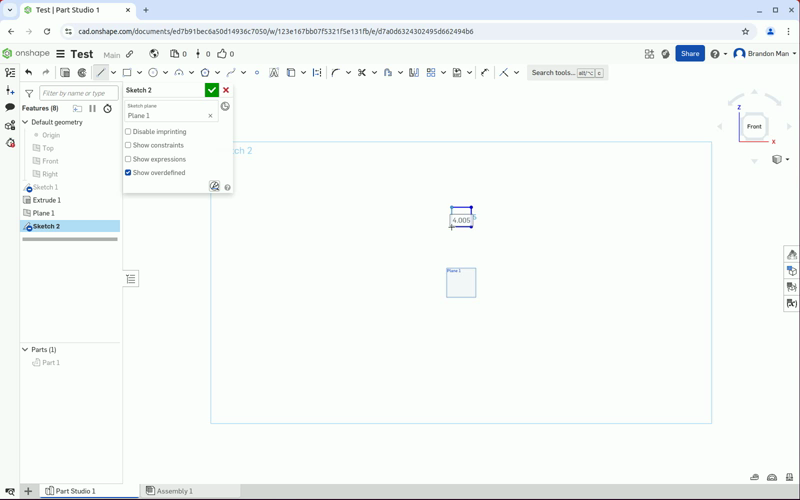
key_up(shift)
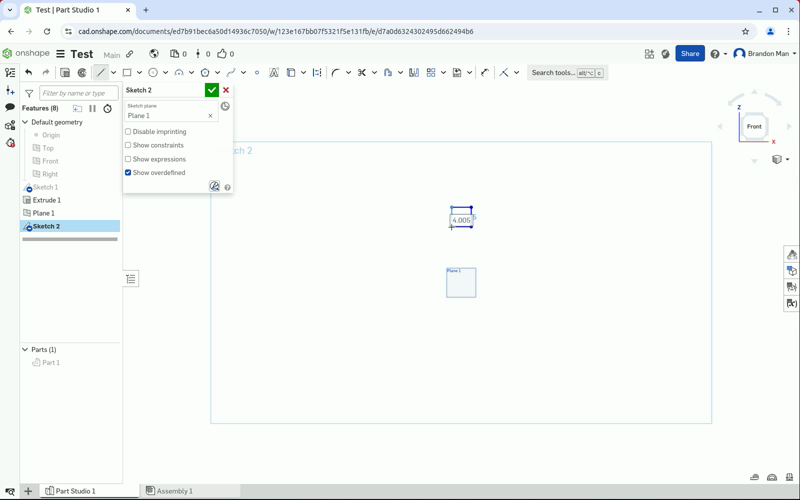
click(451, 226)
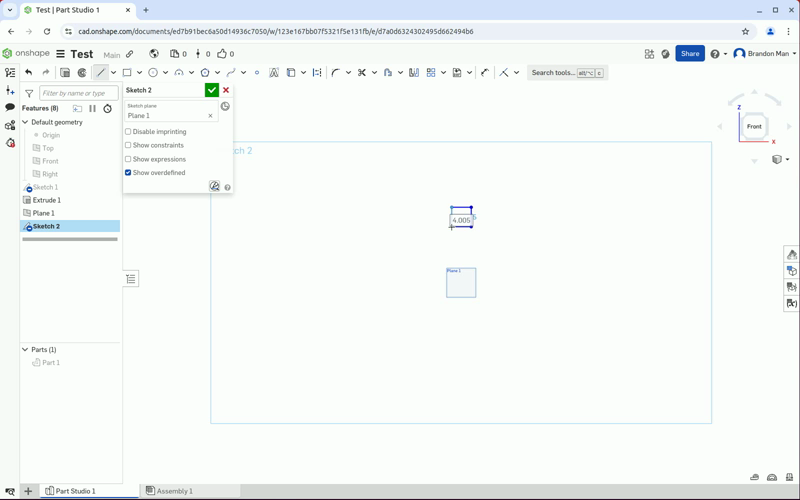
key(esc)
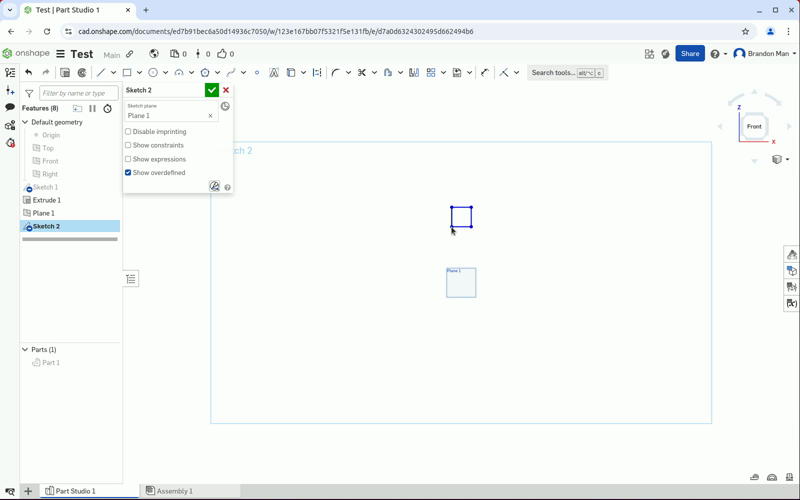
mouse_move(457, 218)
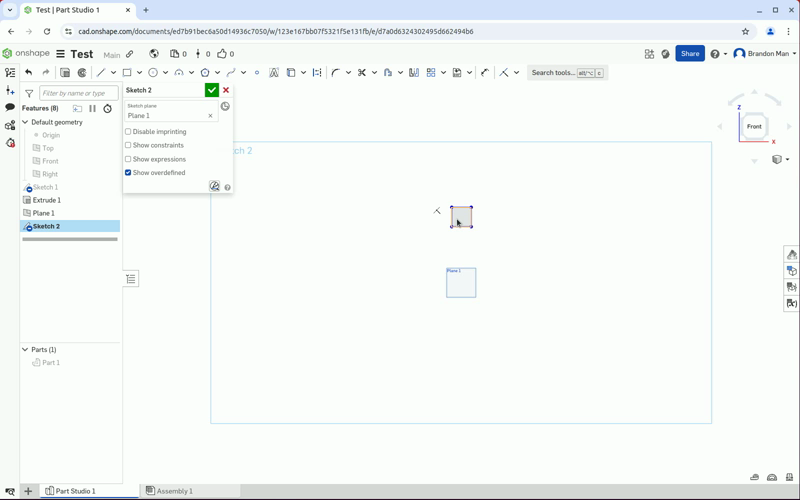
scroll(6)
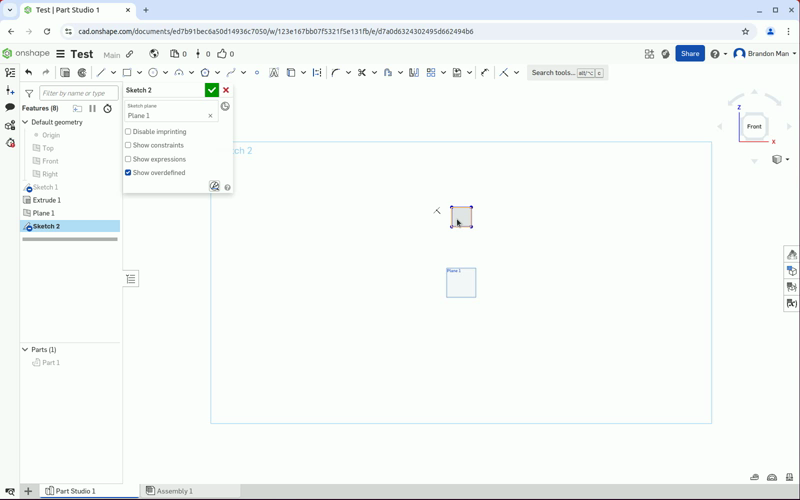
scroll(6)
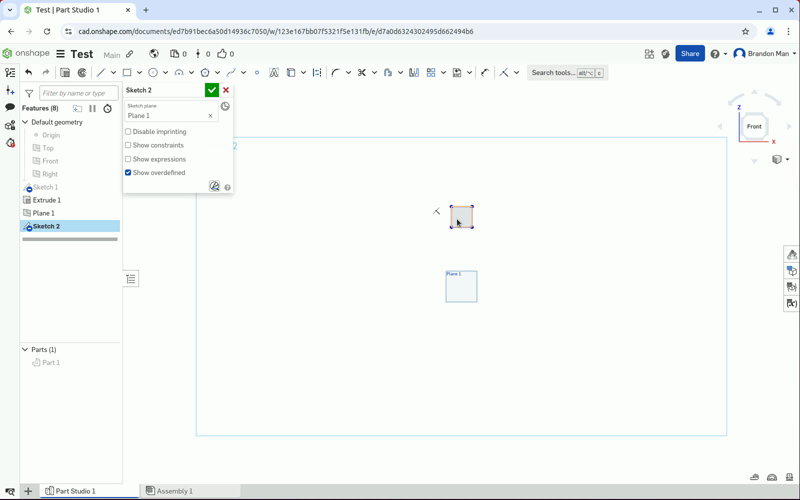
scroll(6)
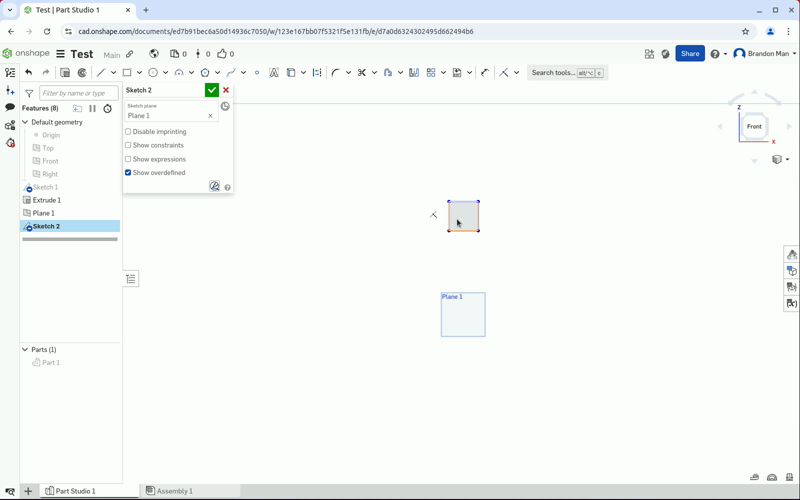
scroll(6)
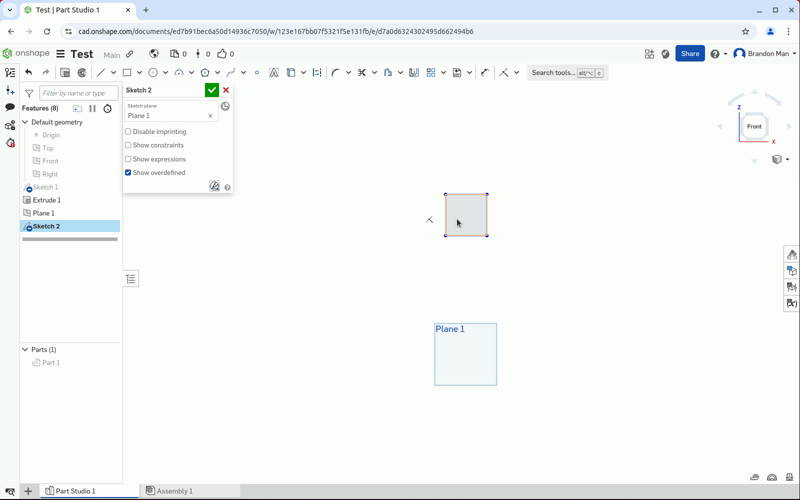
scroll(6)
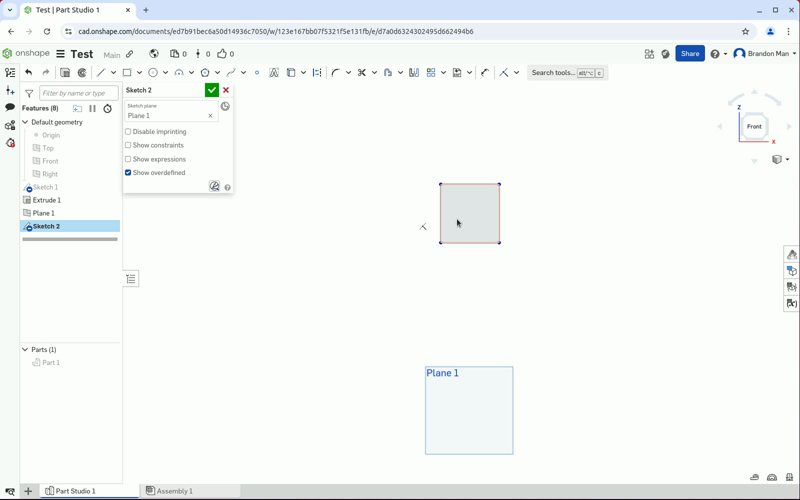
scroll(6)
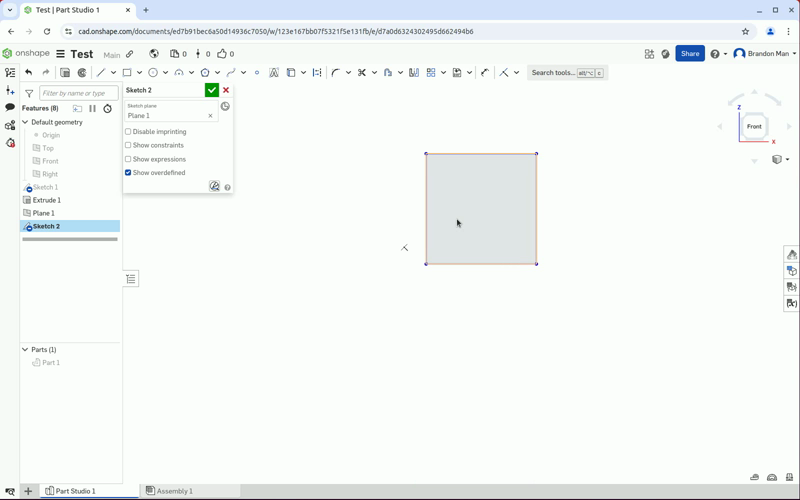
scroll(6)
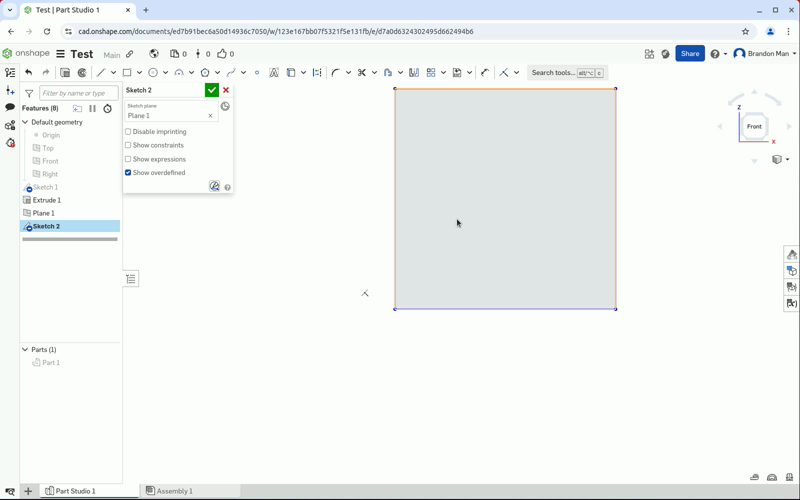
click(457, 218)
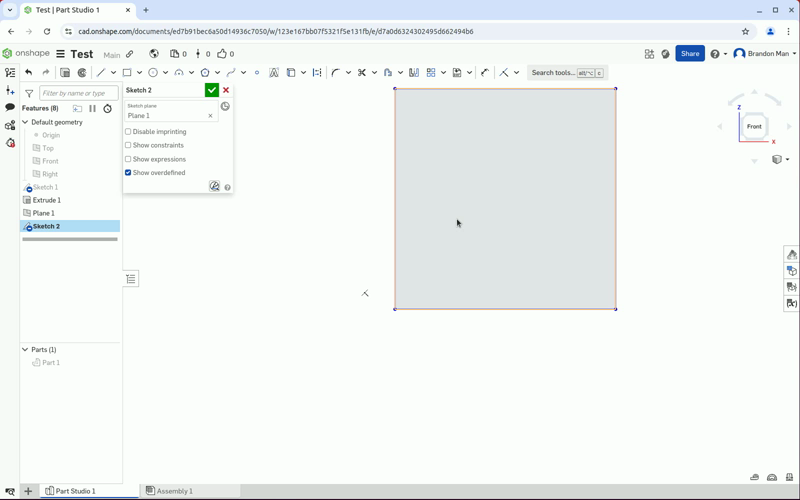
scroll(-6)
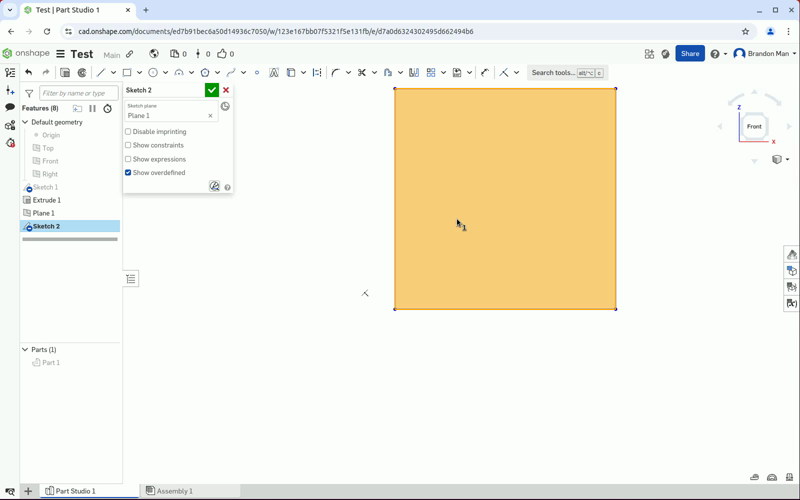
scroll(-6)
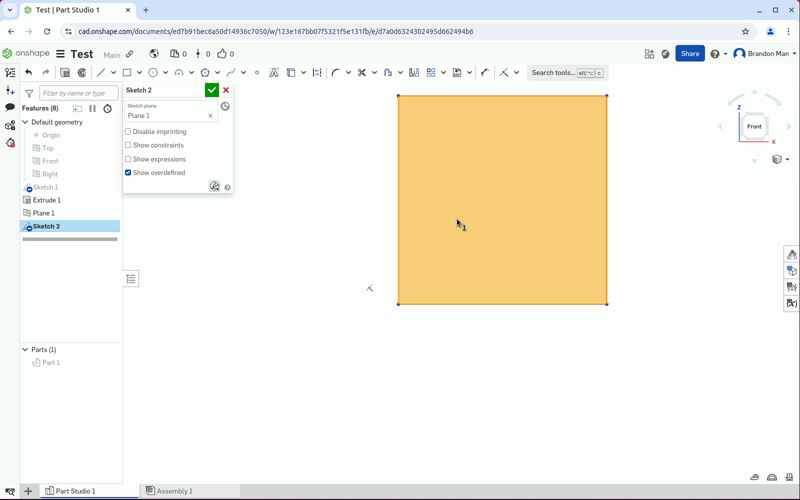
scroll(-6)
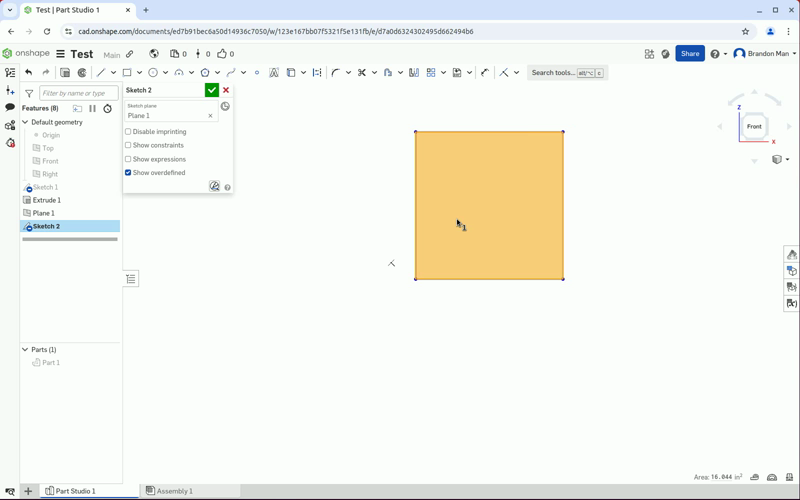
scroll(-6)
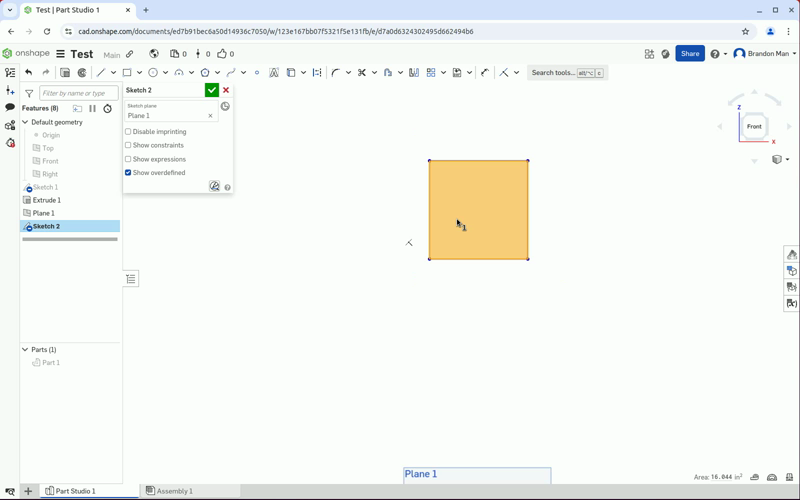
scroll(-6)
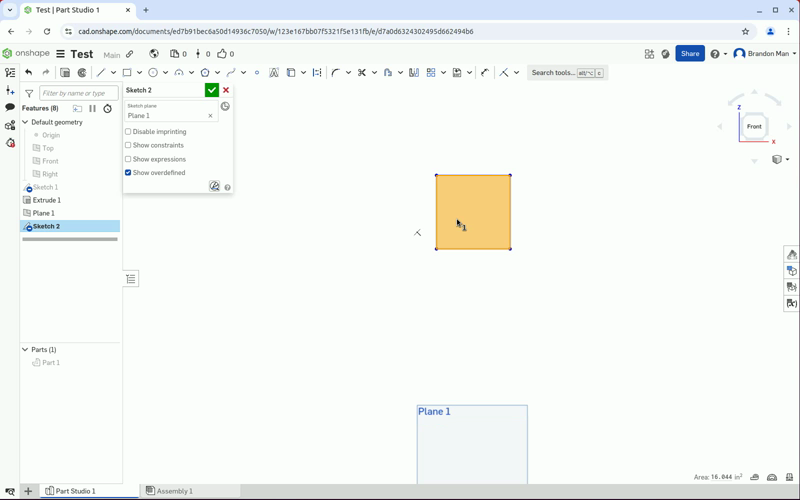
scroll(-6)
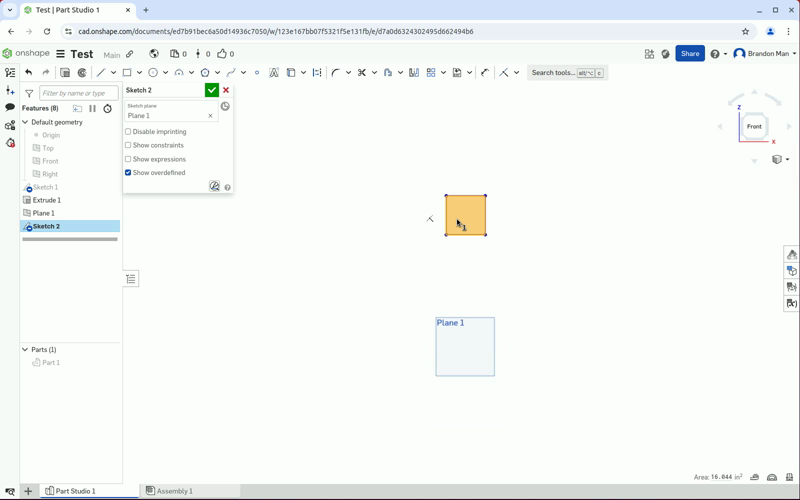
scroll(-6)
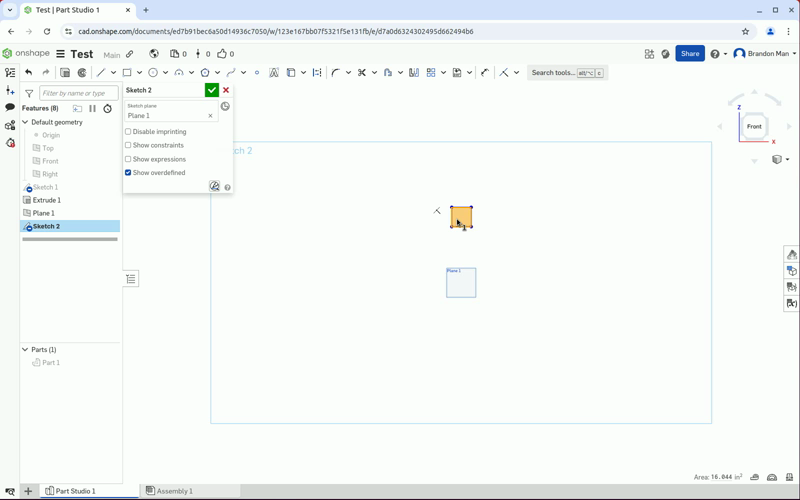
mouse_move(73, 352)
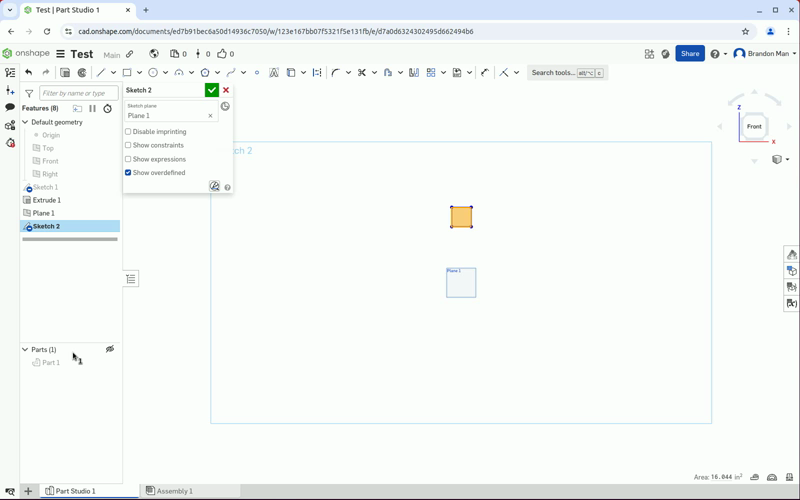
key(shift+y)
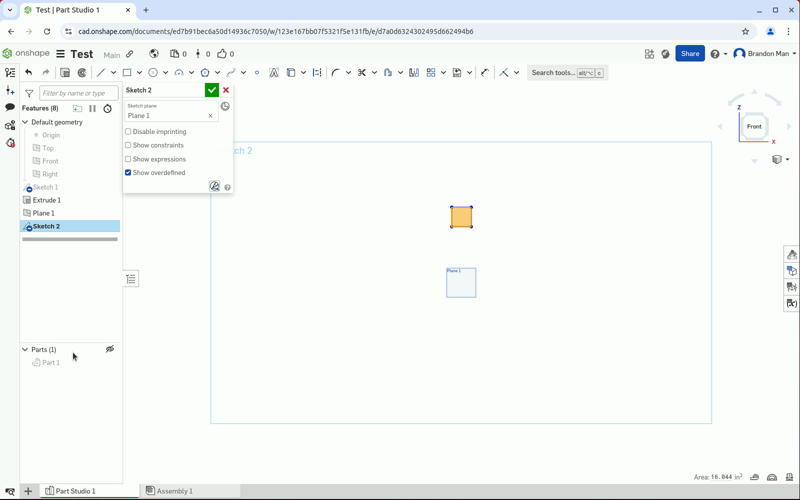
key(shift+e)
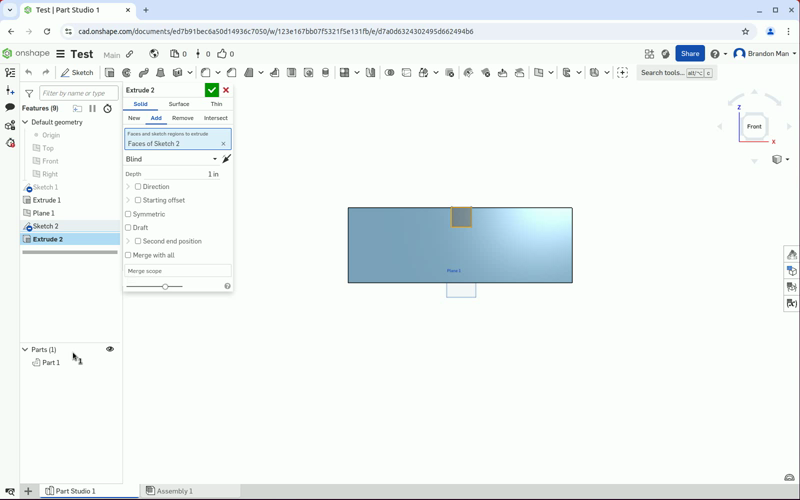
mouse_move(143, 106)
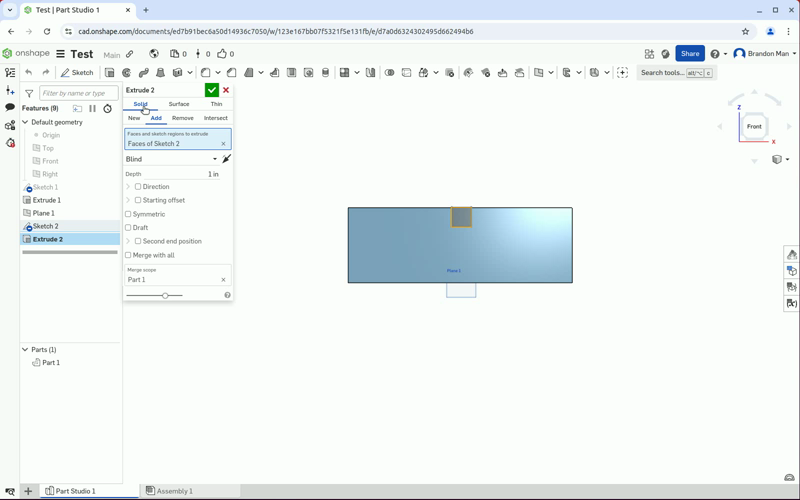
click(143, 106)
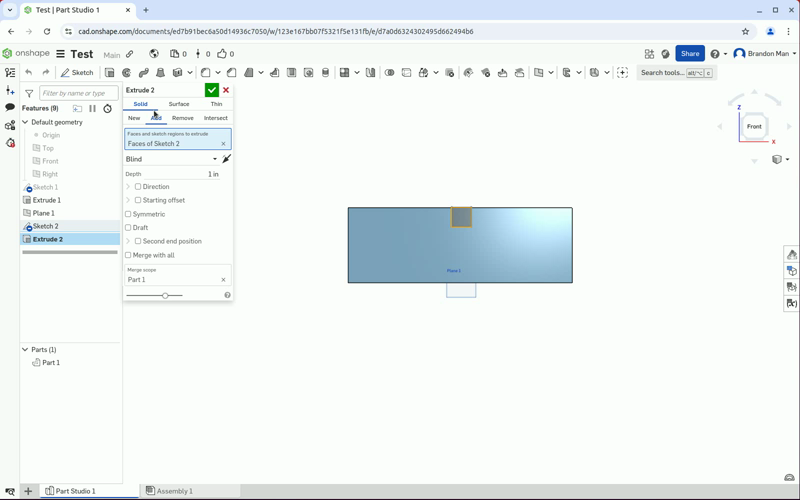
mouse_move(186, 120)
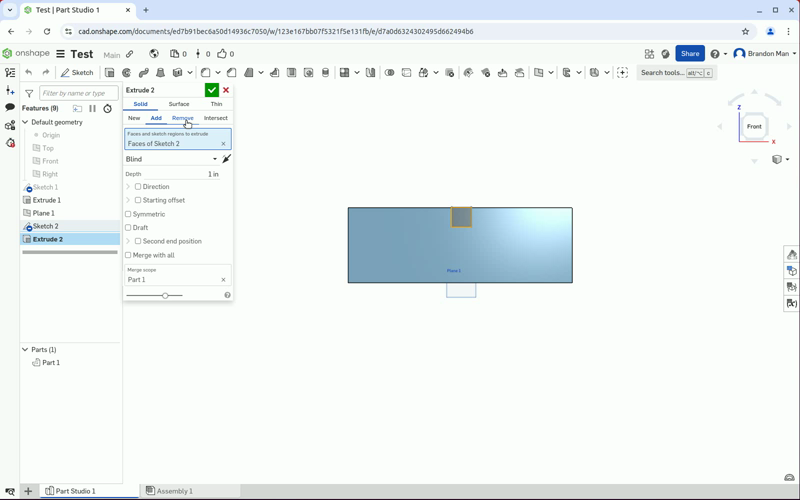
click(186, 120)
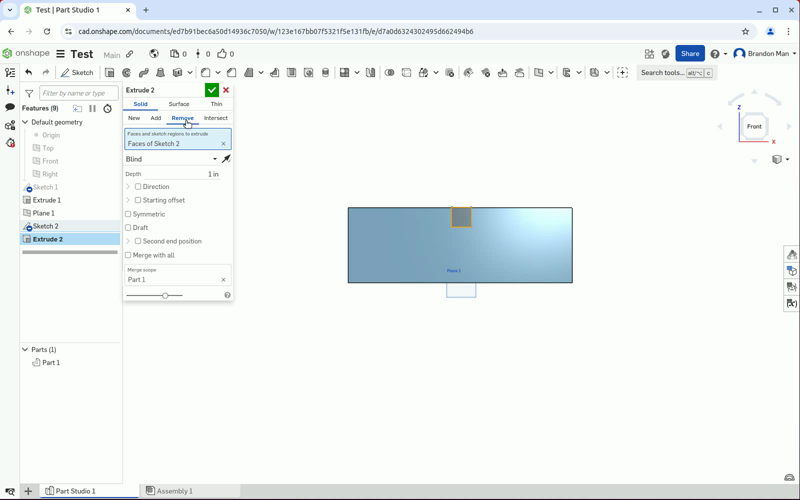
key(tab, 4)
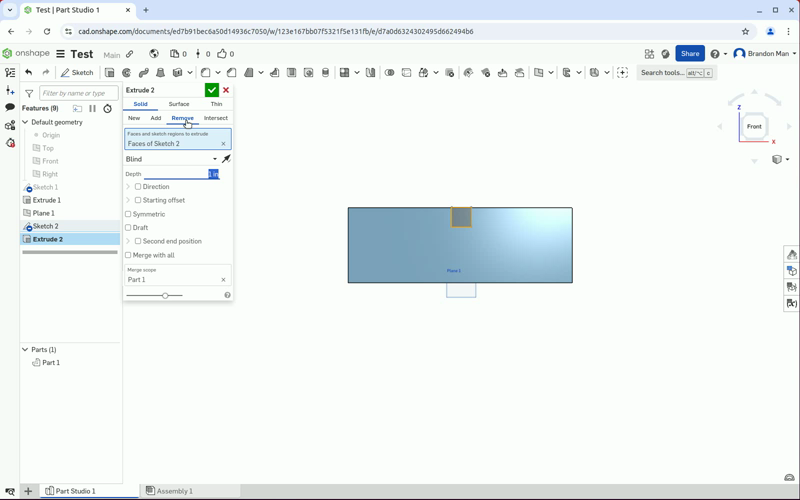
text(0.963)
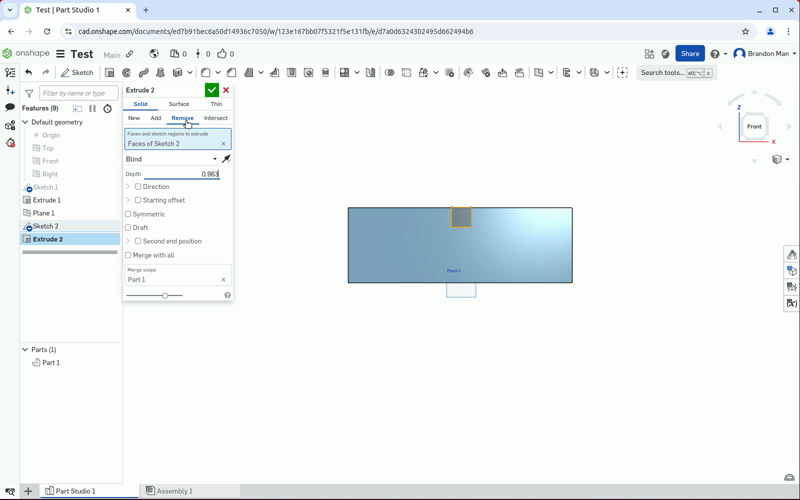
key(tab, 6)
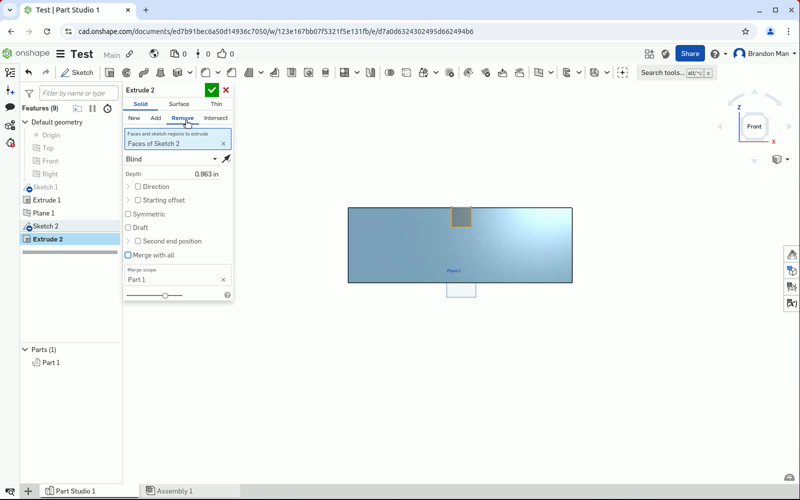
key(space)
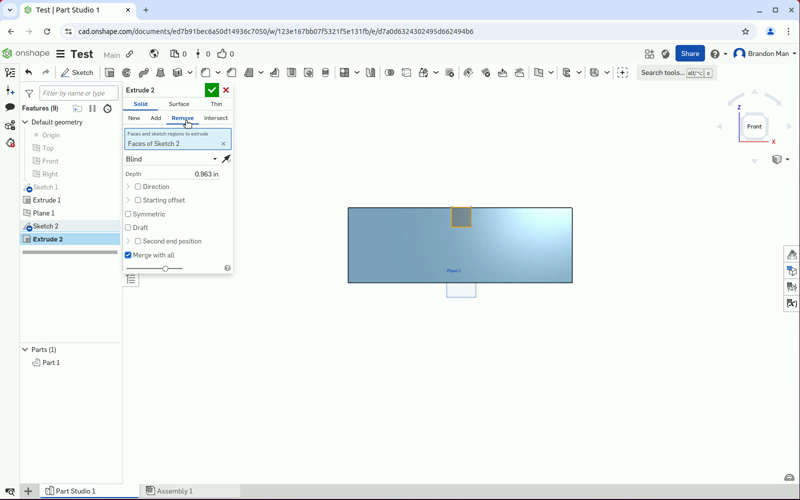
key(enter)
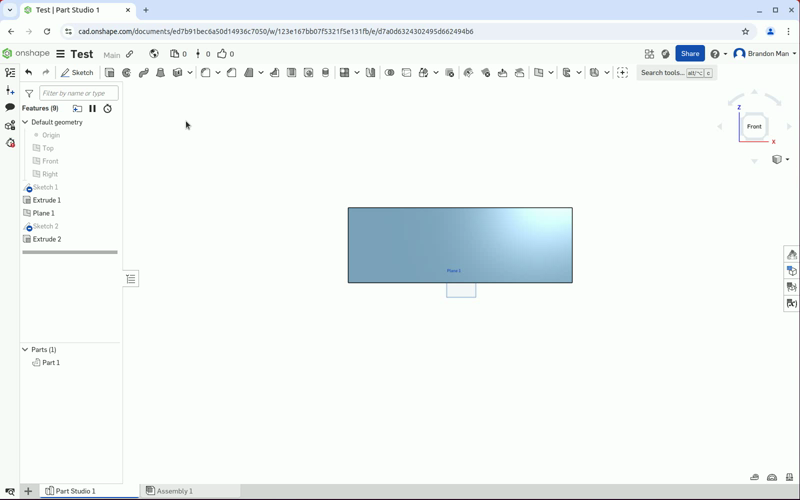
key(shift+h)
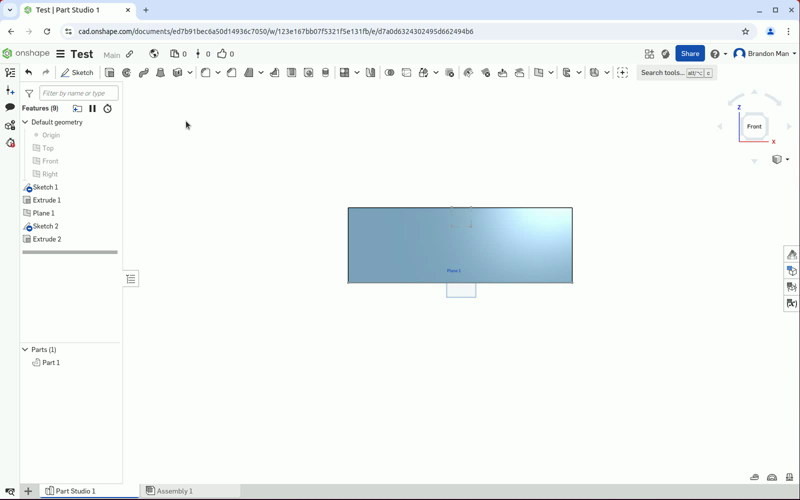
key(shift+h)
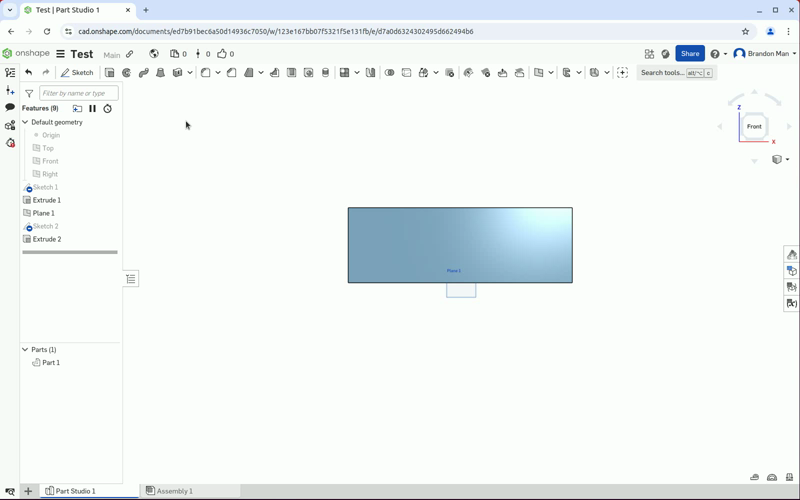
mouse_move(73, 189)
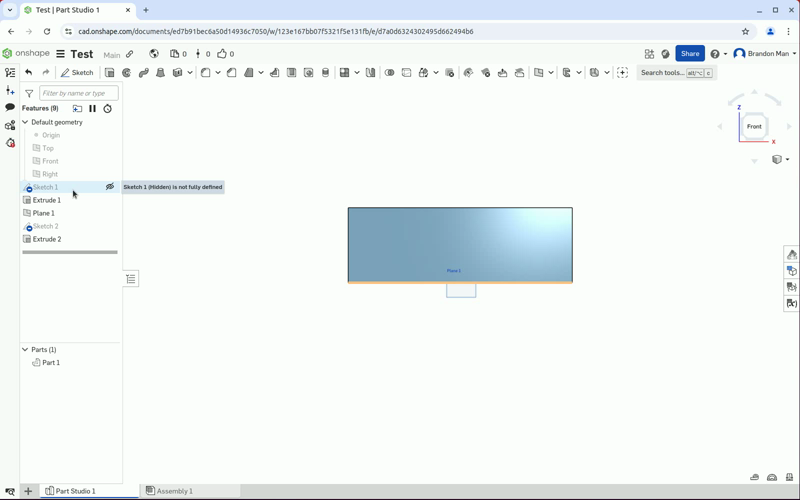
click(73, 189)
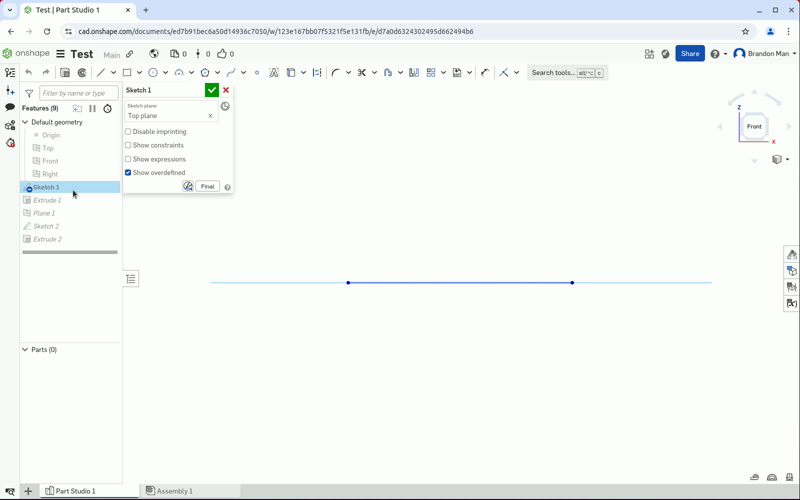
mouse_move(229, 92)
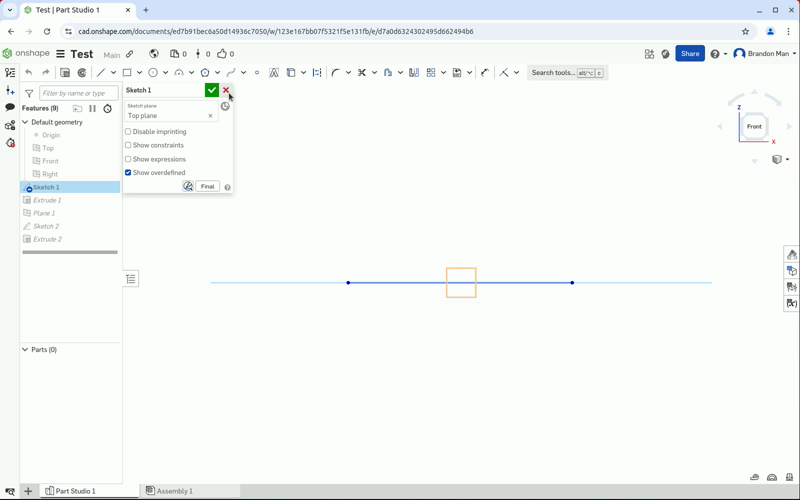
click(229, 92)
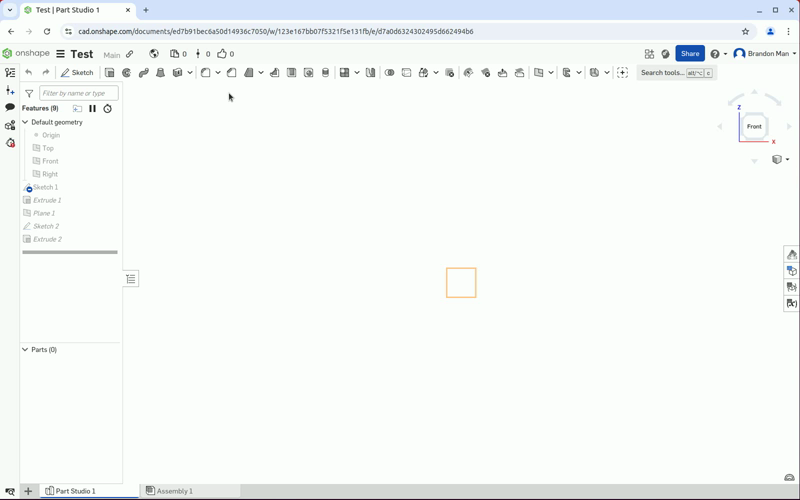
key(shift+s)
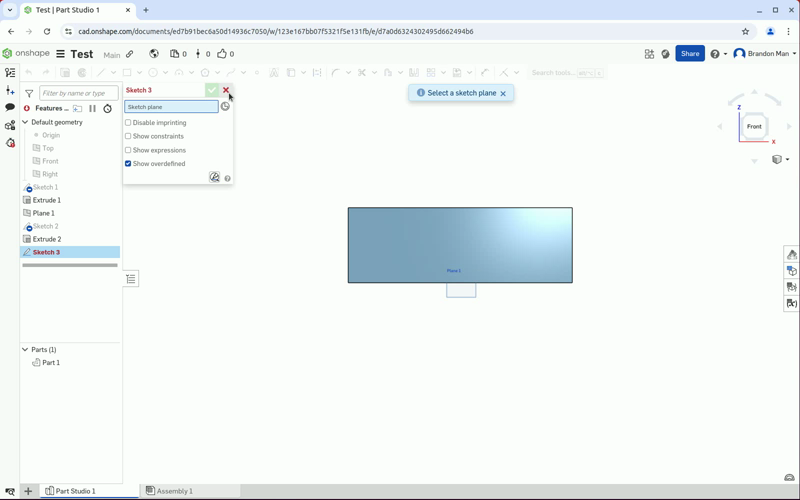
mouse_move(73, 215)
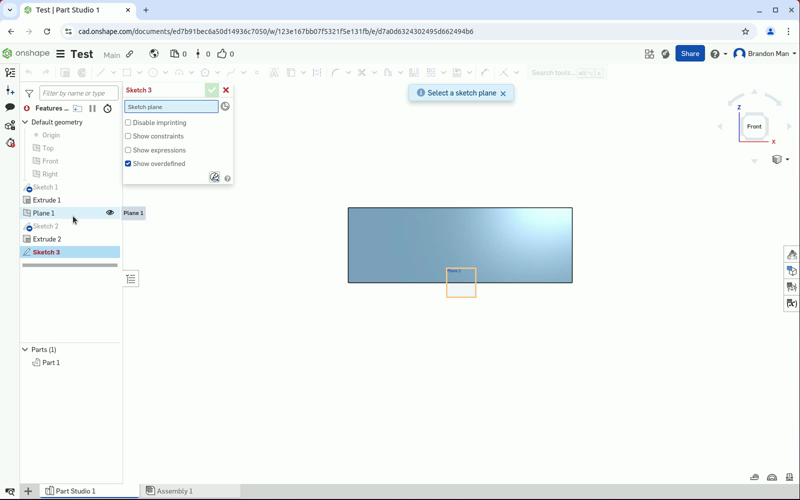
click(73, 215)
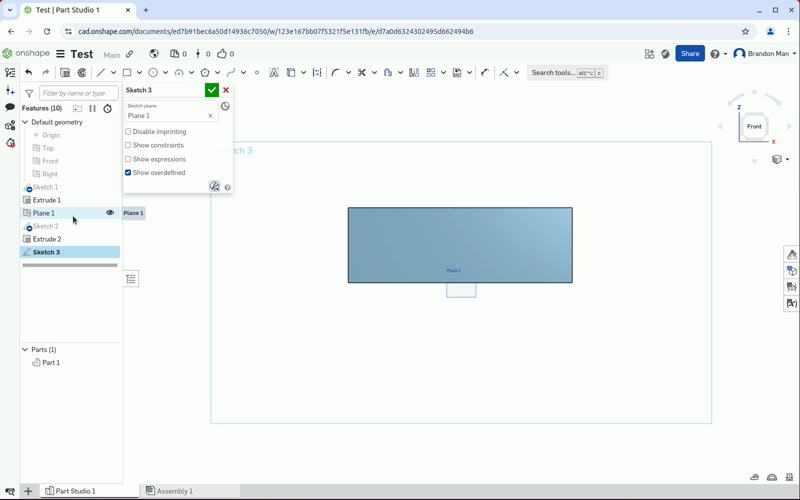
mouse_move(73, 352)
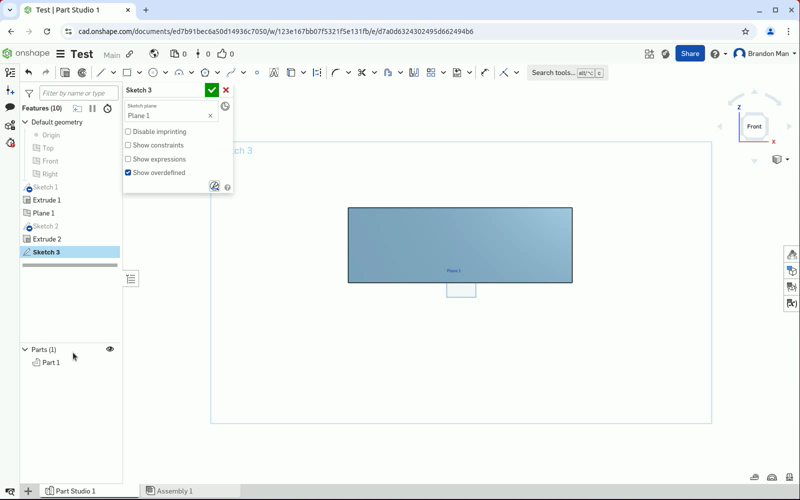
key(y)
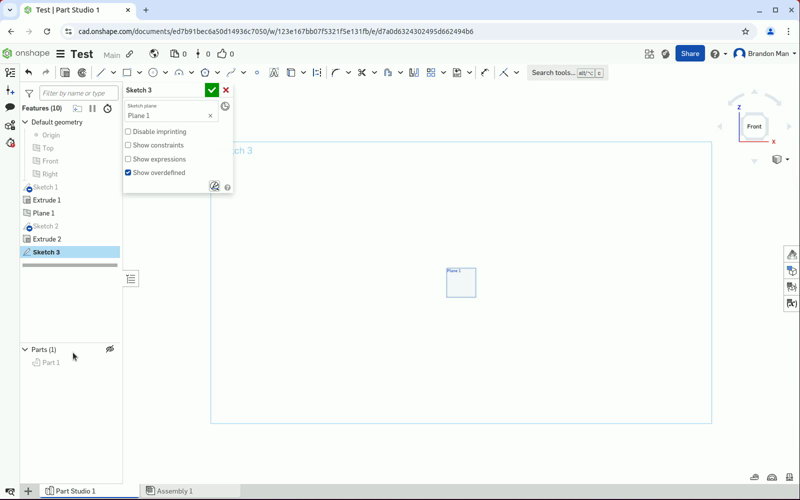
key(l)
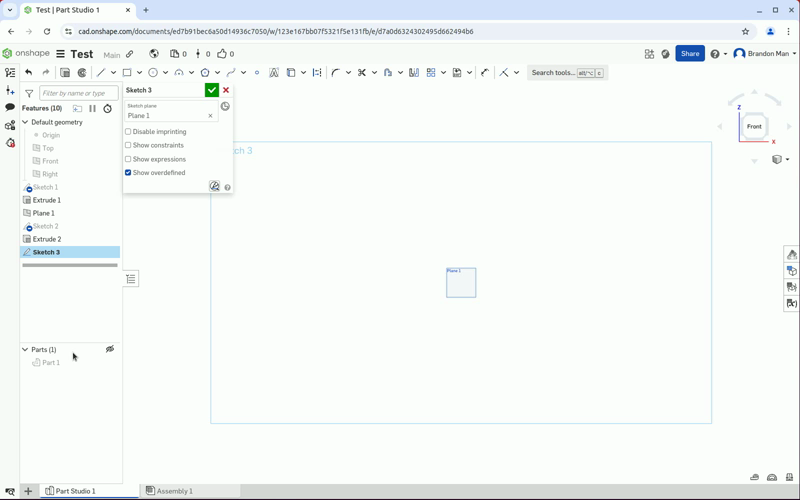
key_down(shift)
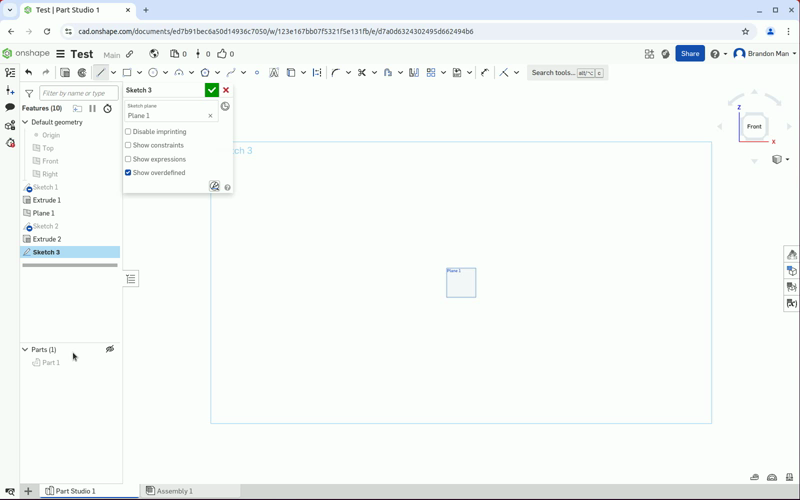
mouse_move(348, 282)
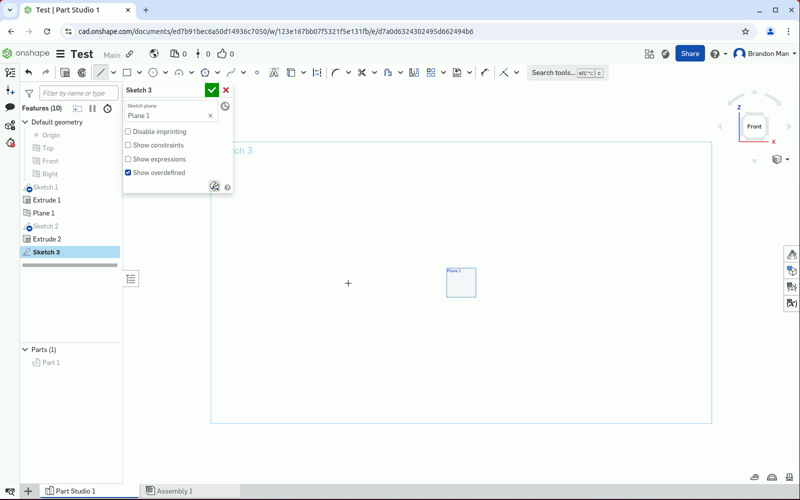
click(348, 282)
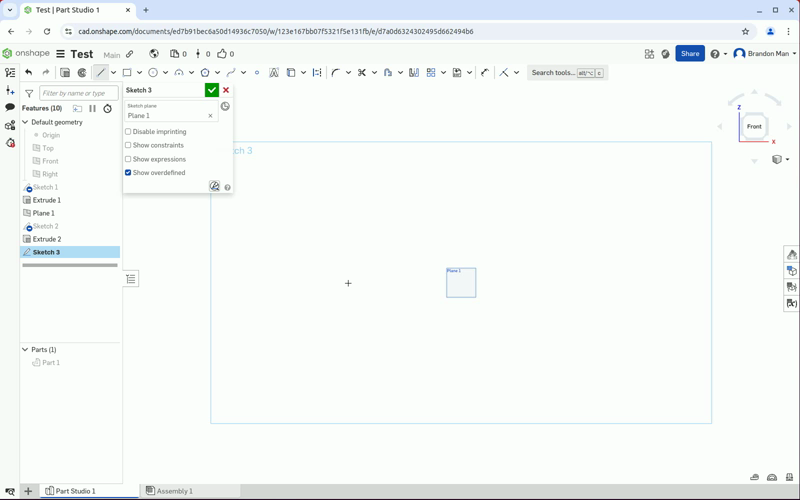
key_up(shift)
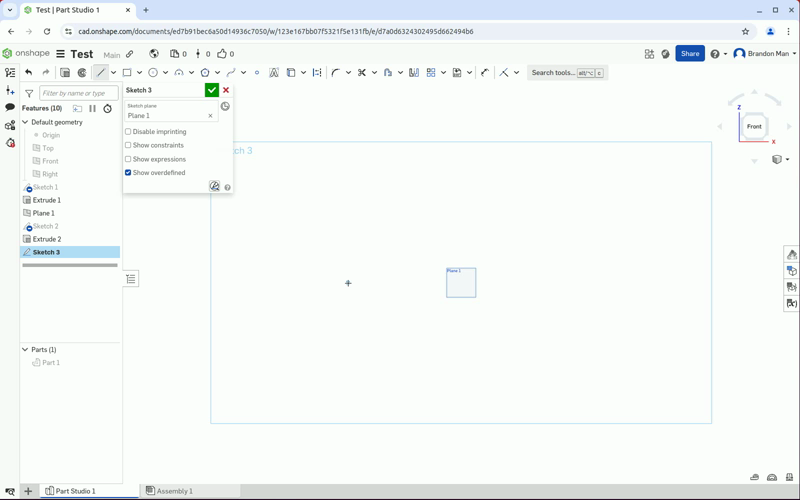
key_down(shift)
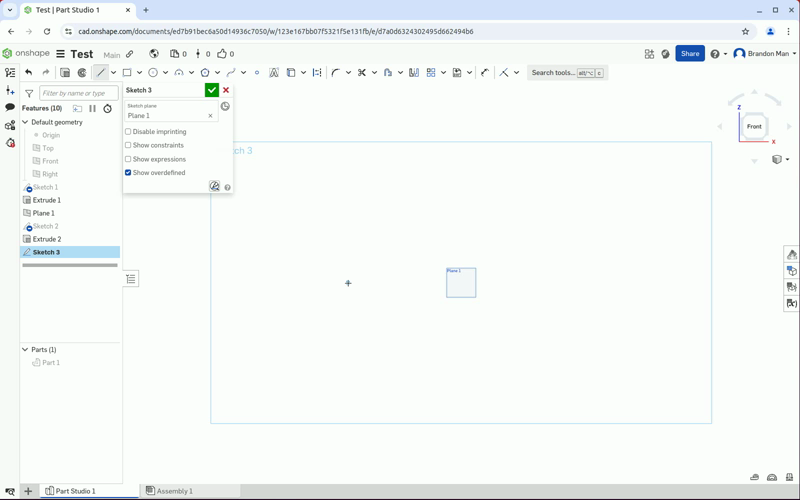
mouse_move(423, 282)
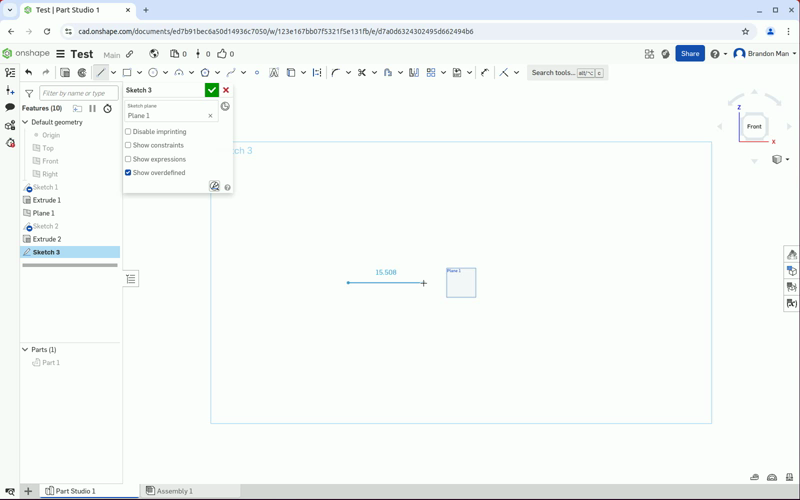
click(423, 282)
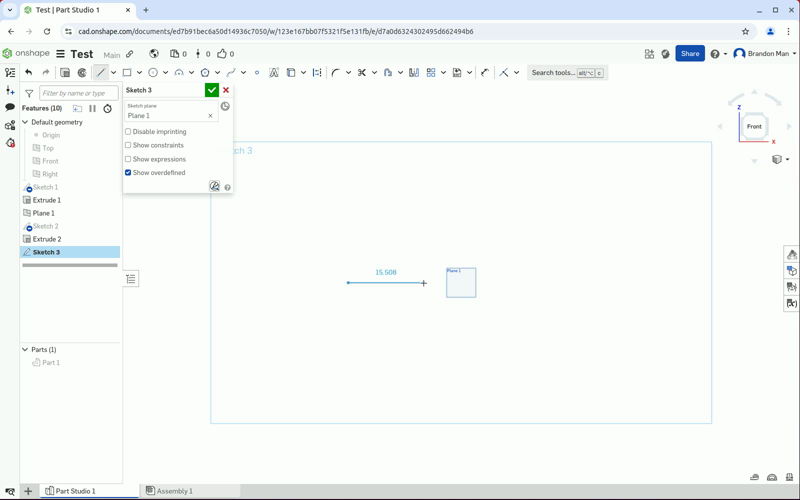
key_up(shift)
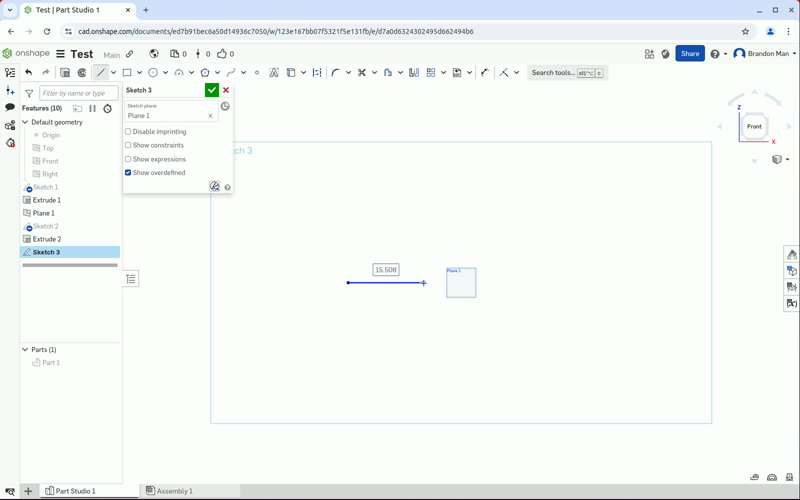
key_down(shift)
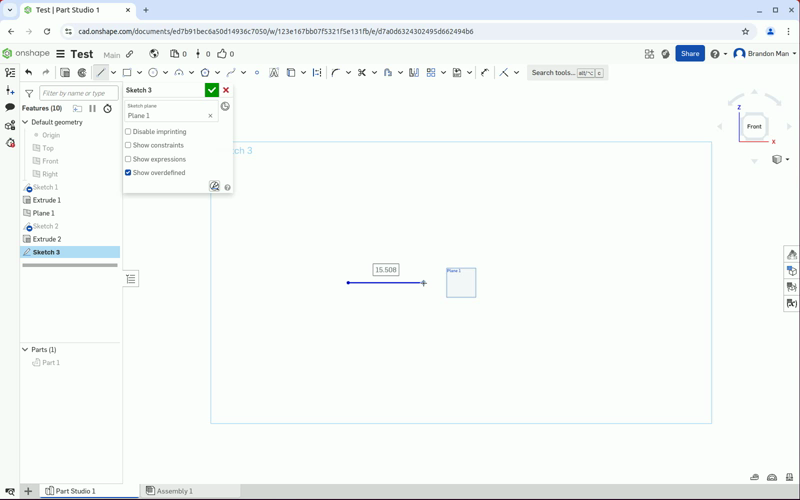
mouse_move(453, 282)
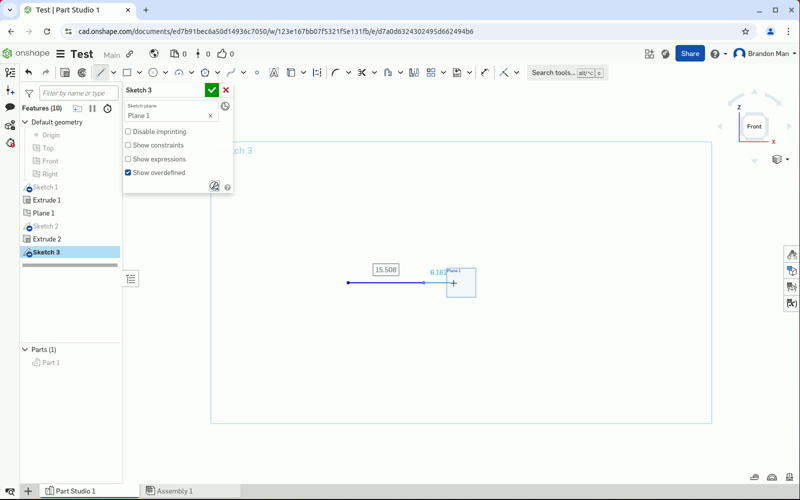
mouse_move(423, 278)
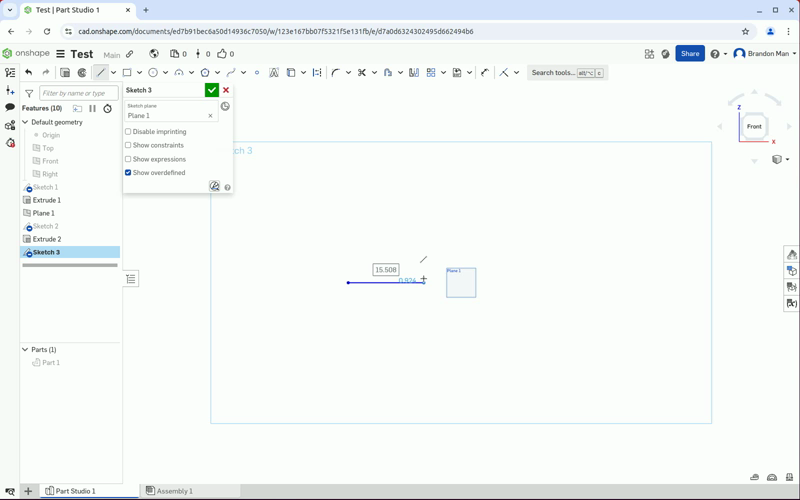
scroll(6)
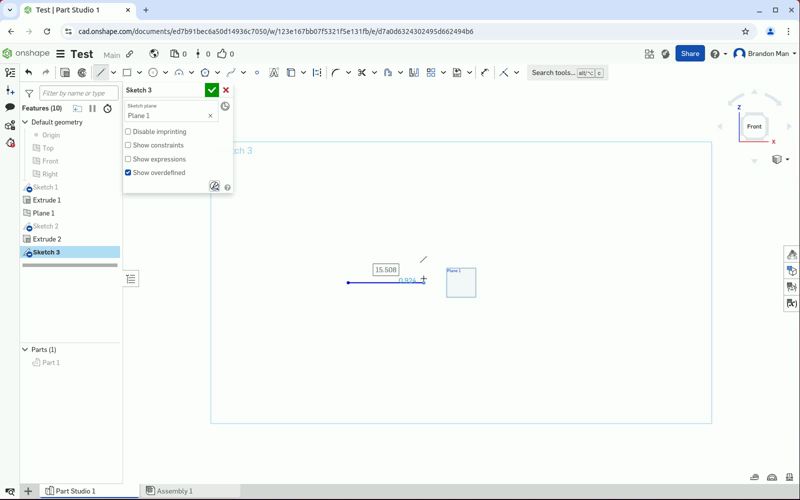
scroll(6)
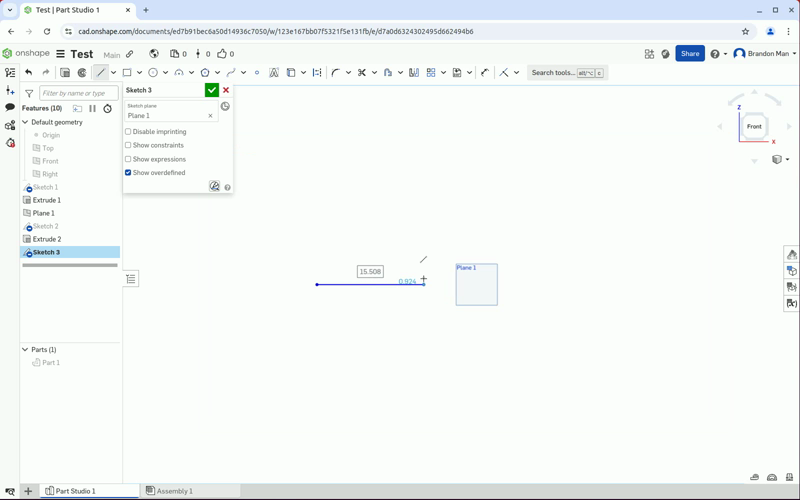
scroll(6)
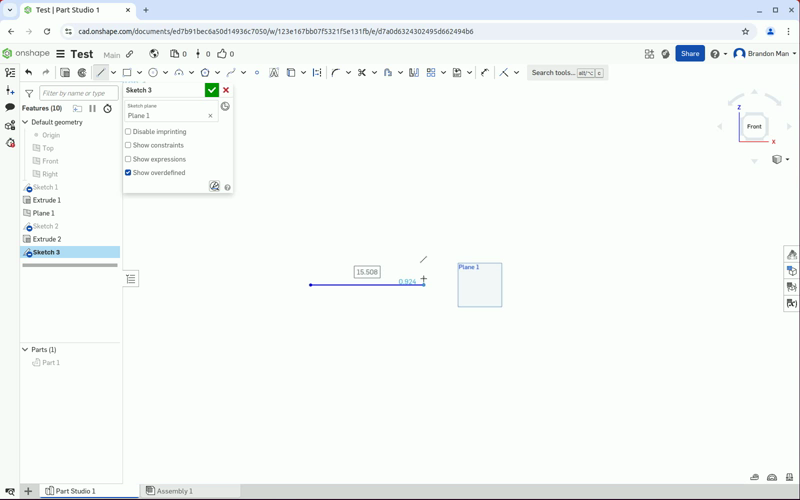
scroll(6)
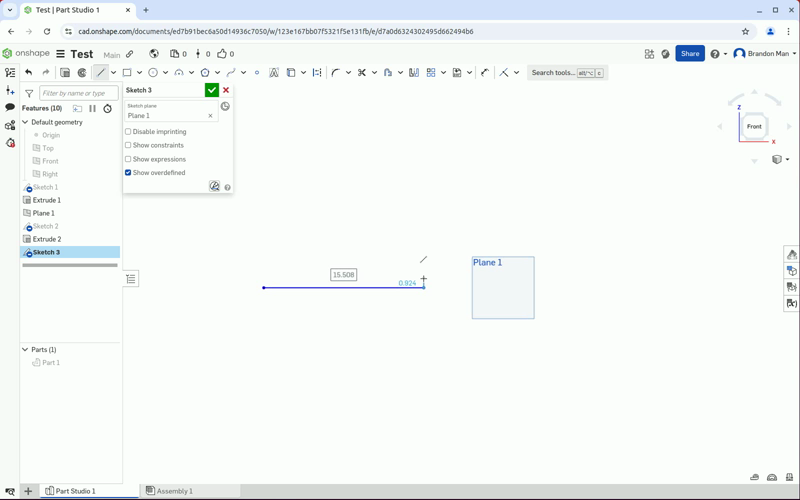
scroll(6)
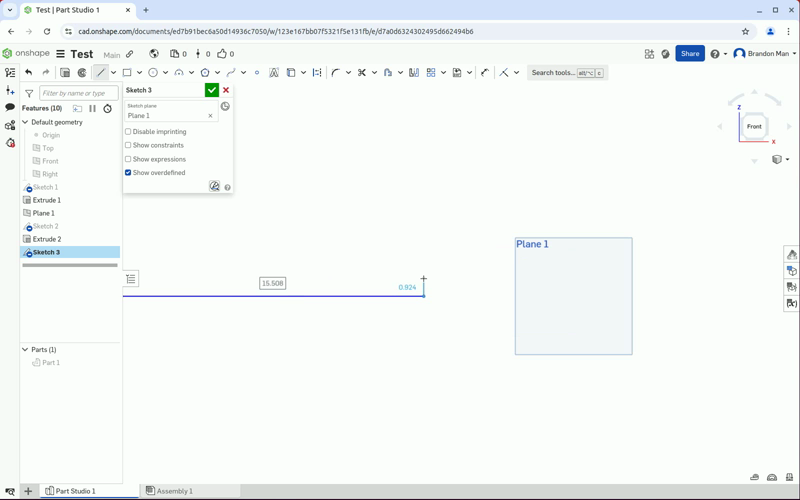
scroll(6)
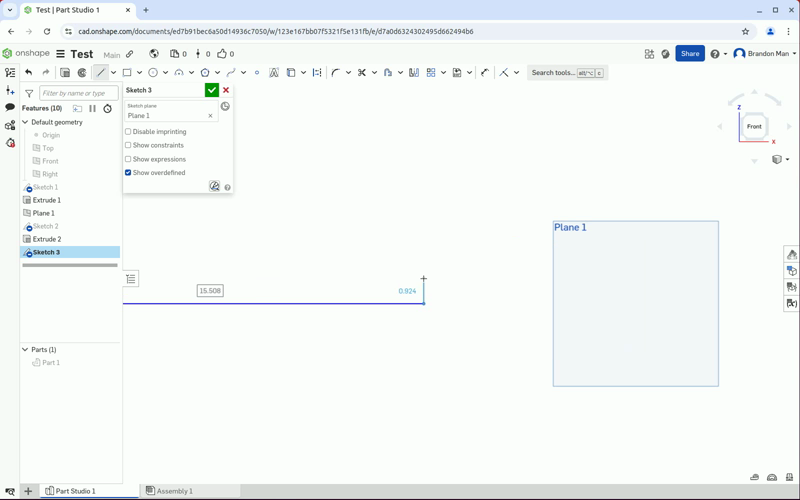
scroll(6)
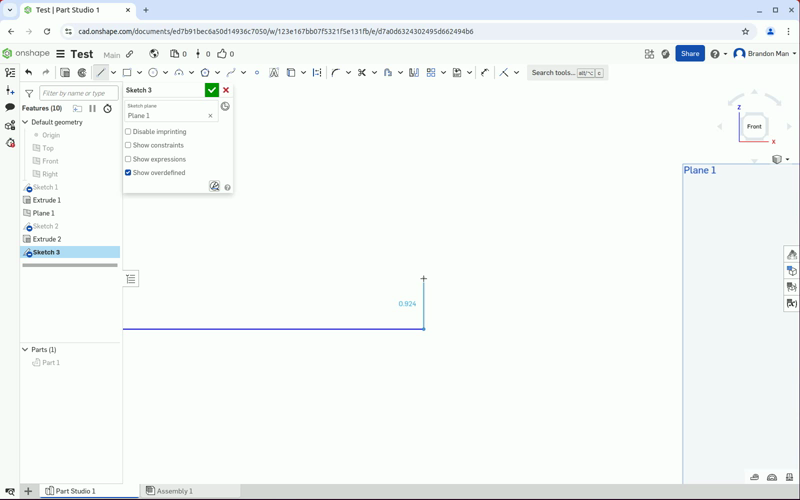
click(423, 278)
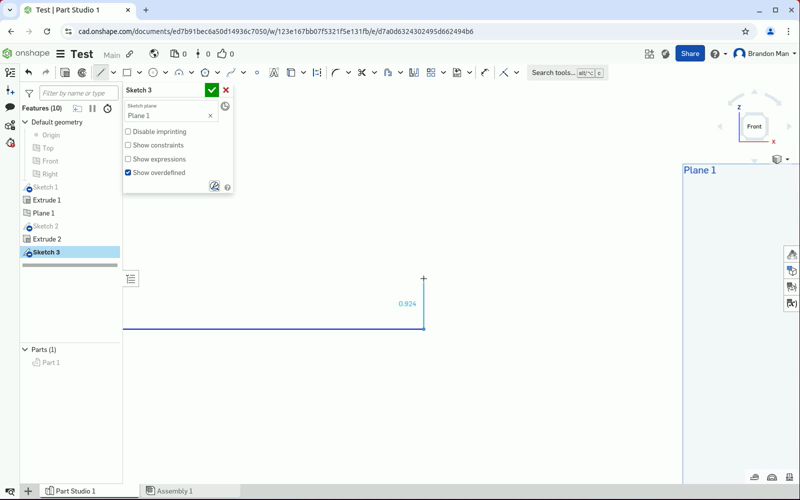
scroll(-6)
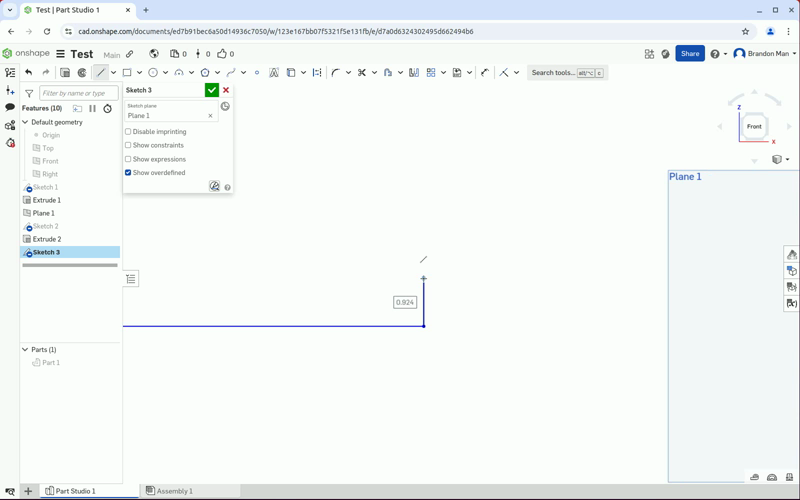
scroll(-6)
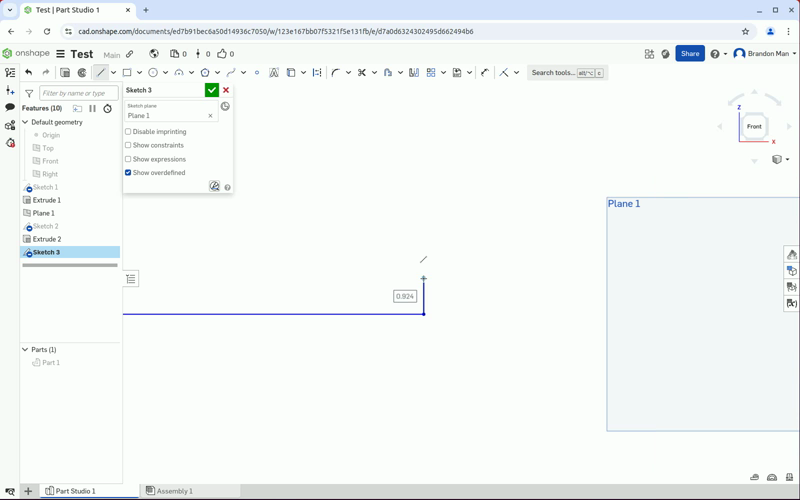
scroll(-6)
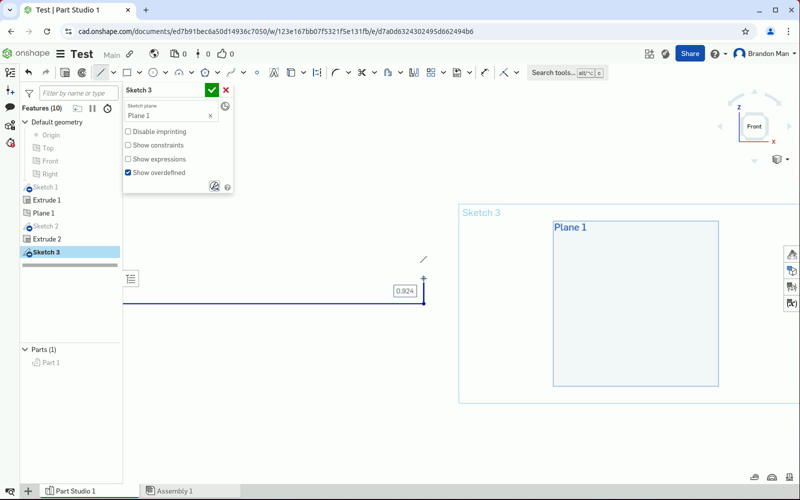
scroll(-6)
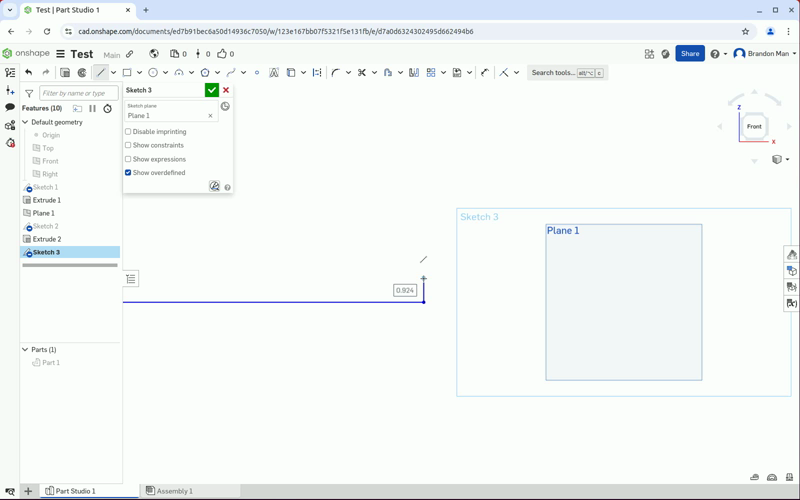
scroll(-6)
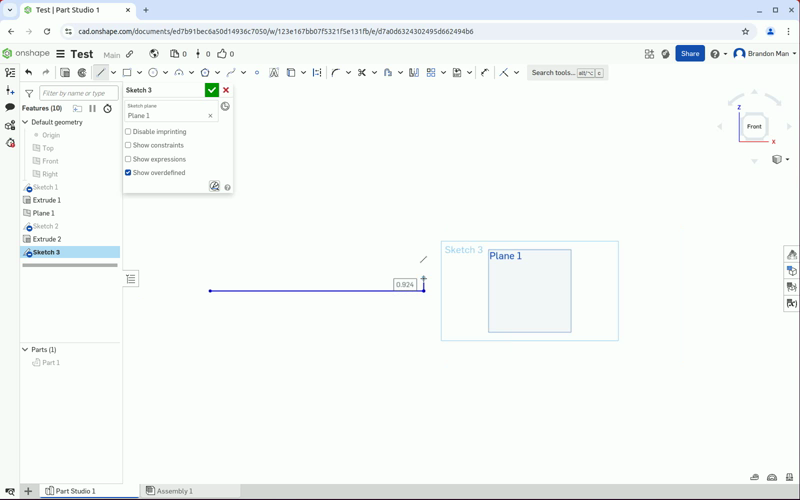
scroll(-6)
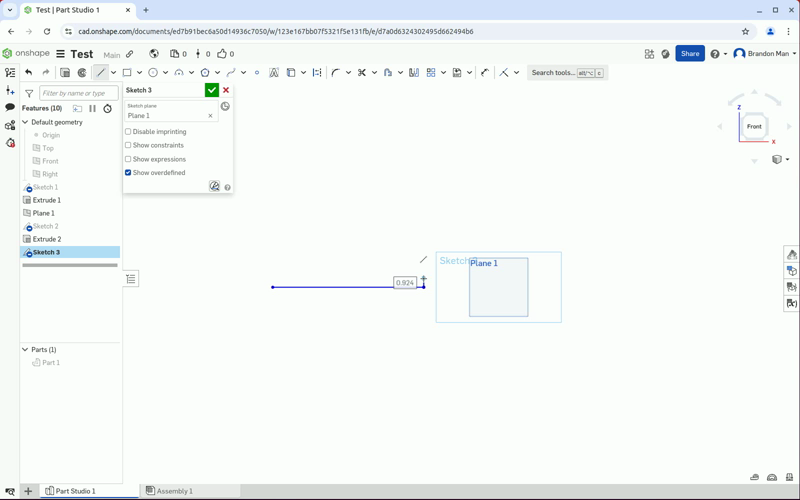
scroll(-6)
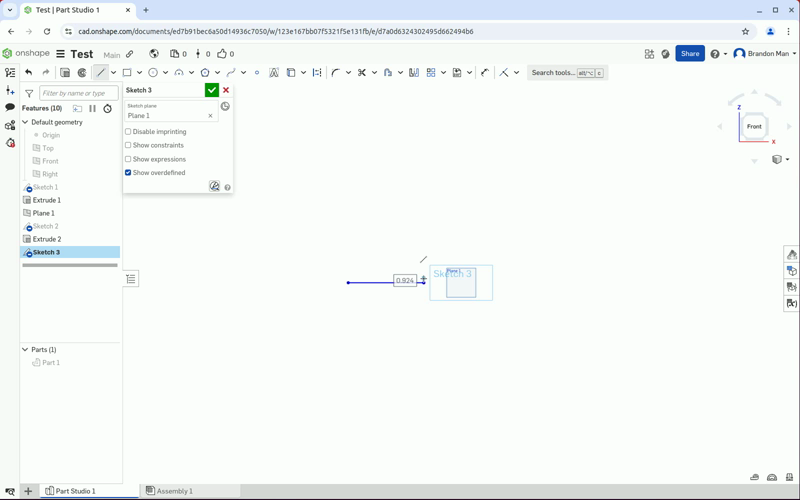
key_up(shift)
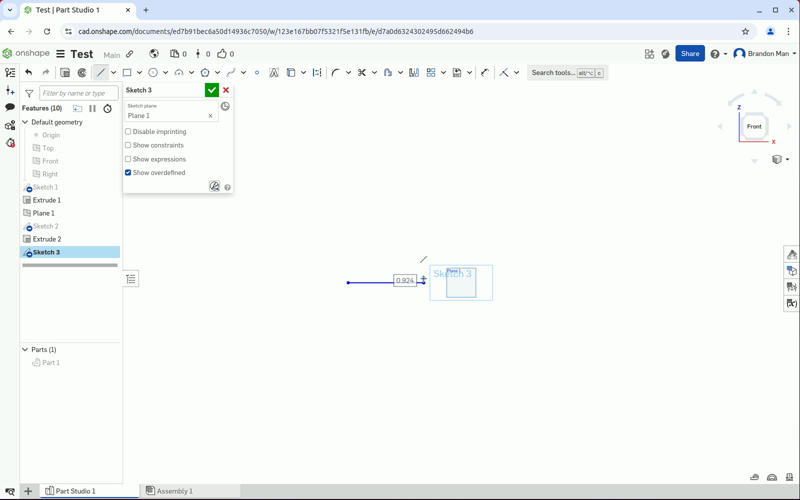
key_down(shift)
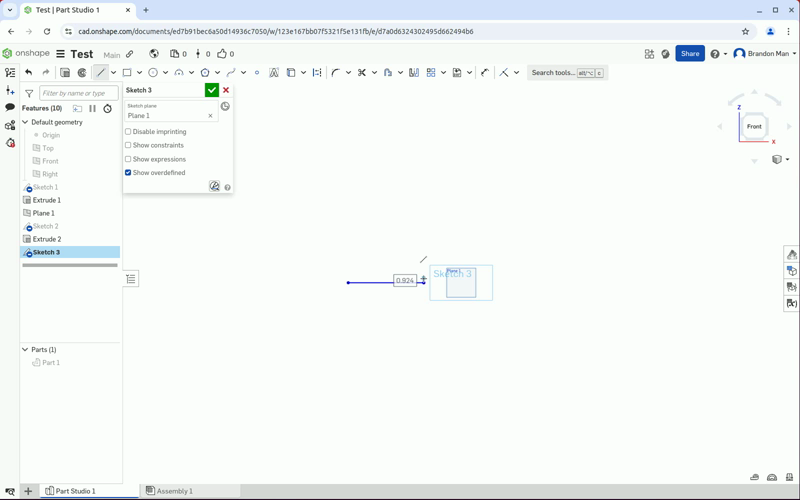
mouse_move(348, 278)
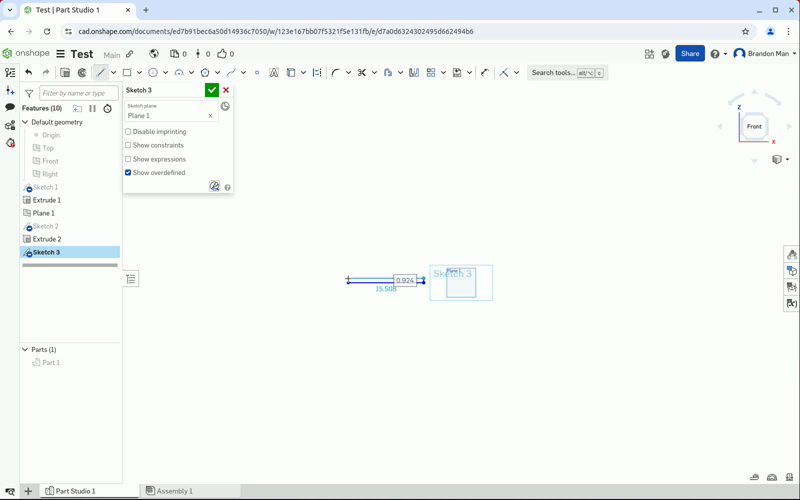
click(348, 278)
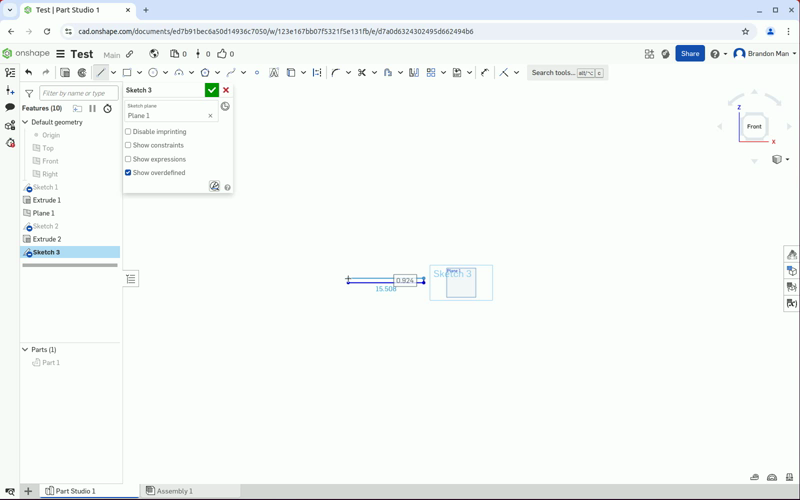
key_up(shift)
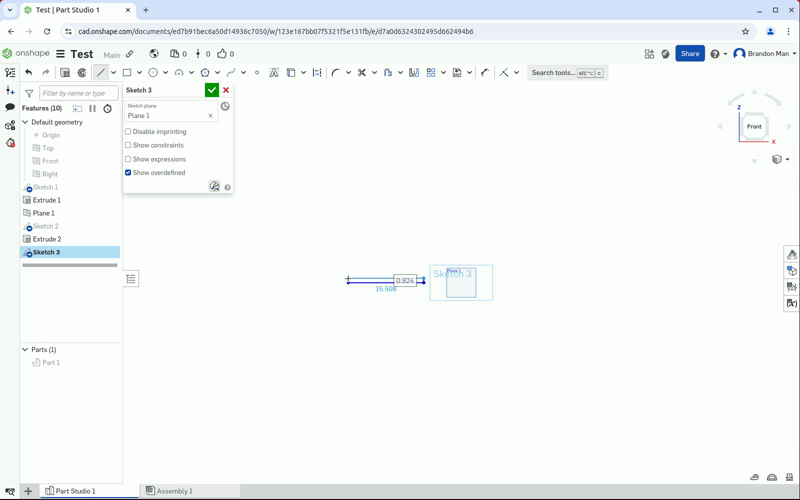
mouse_move(378, 278)
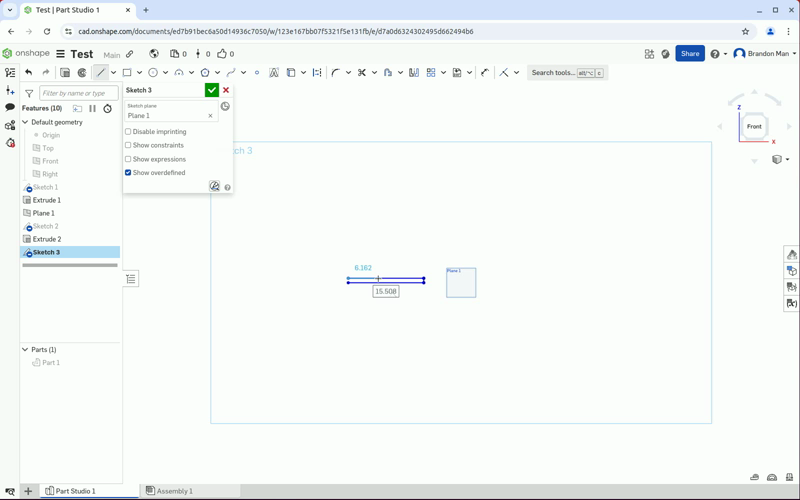
key_down(shift)
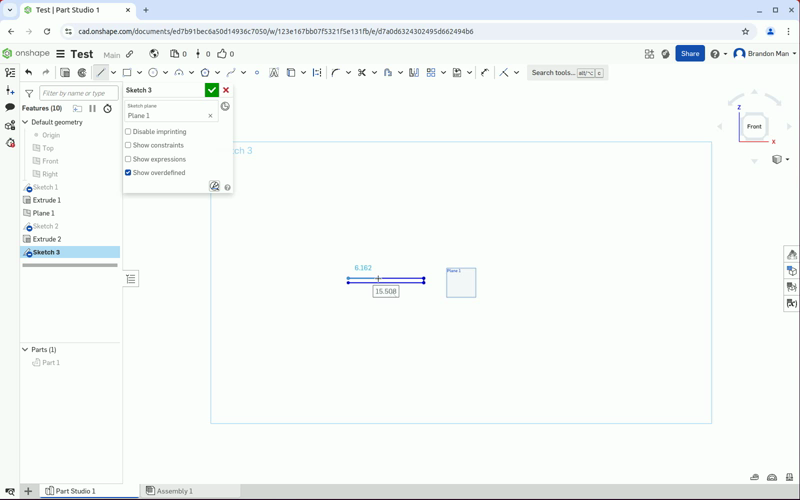
mouse_move(348, 282)
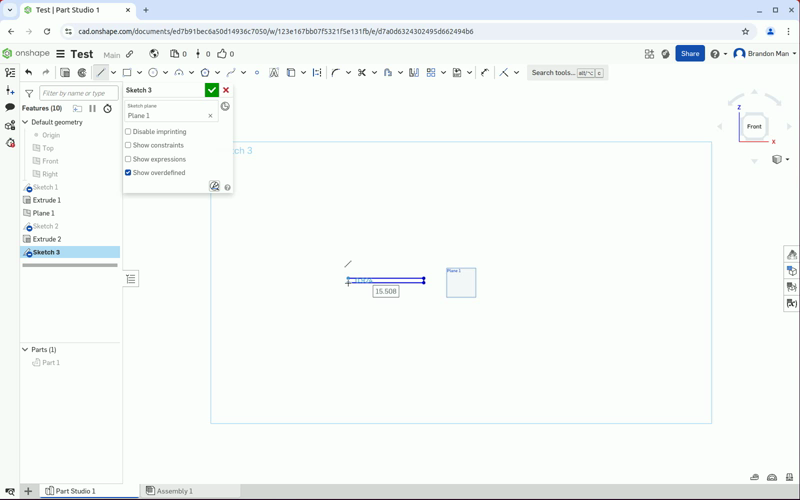
scroll(6)
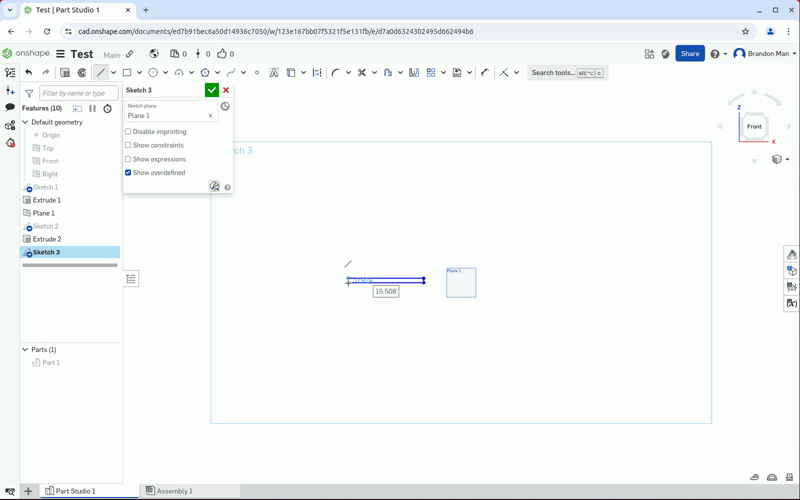
scroll(6)
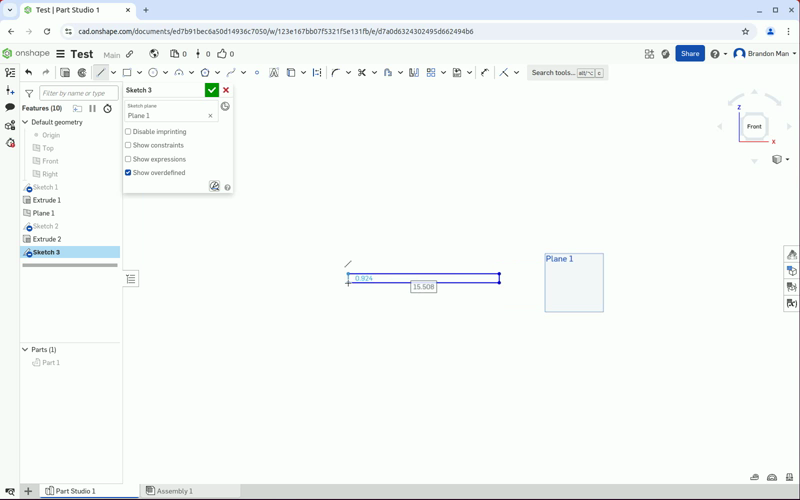
scroll(6)
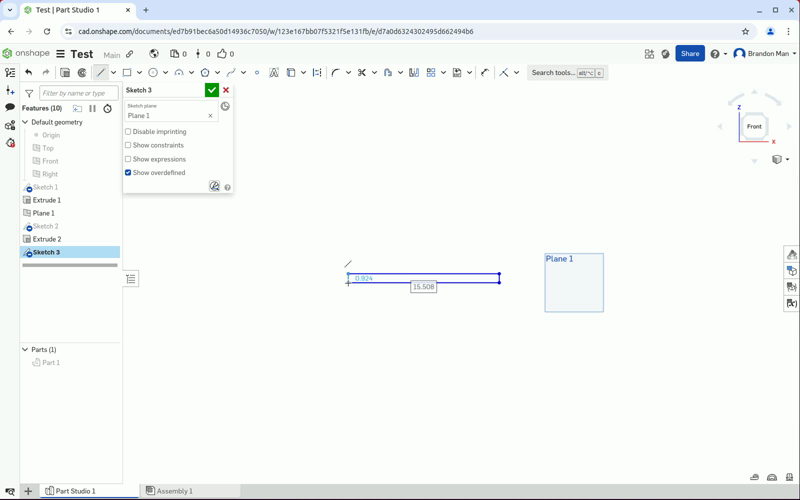
scroll(6)
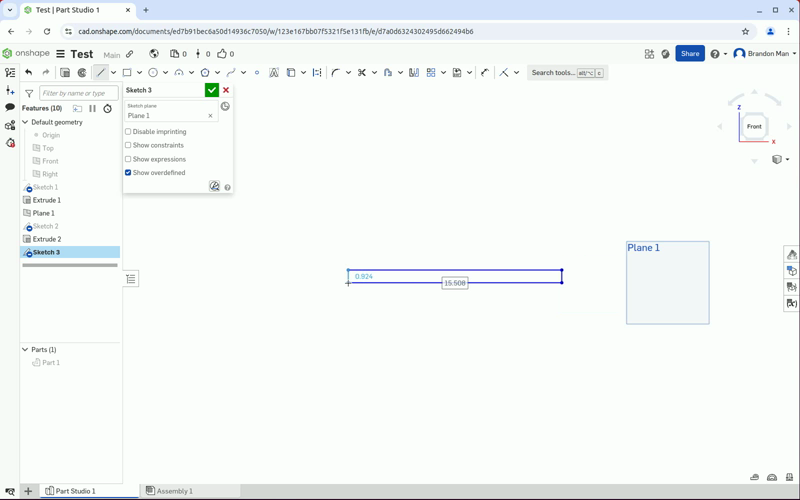
scroll(6)
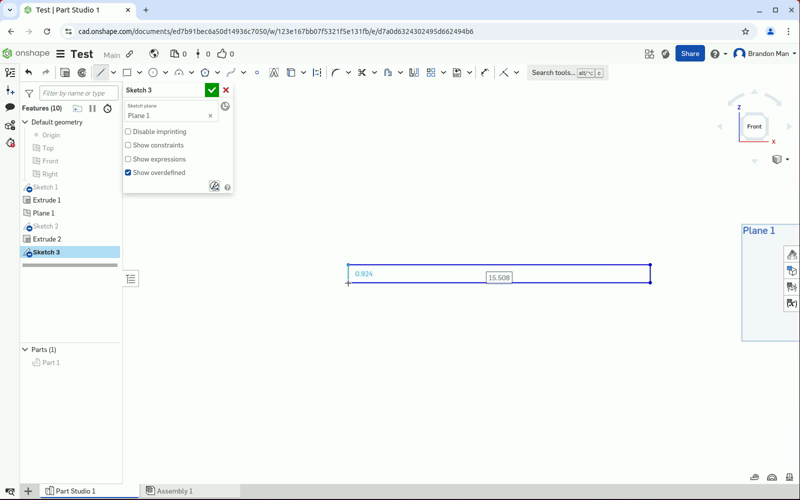
scroll(6)
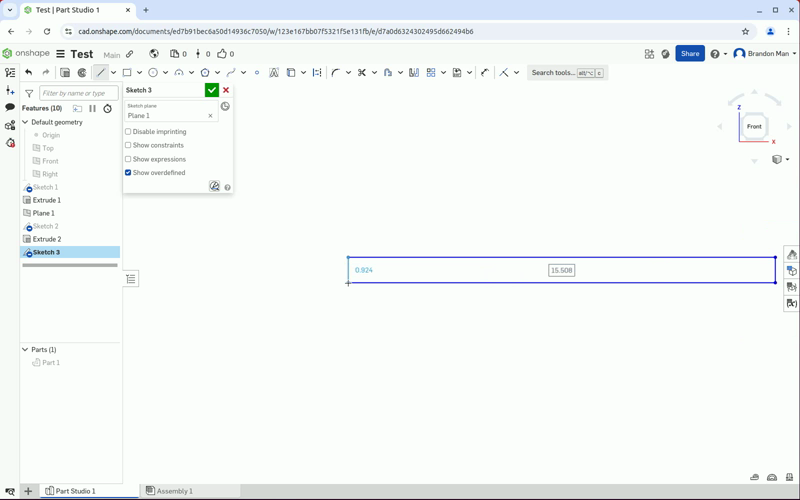
scroll(6)
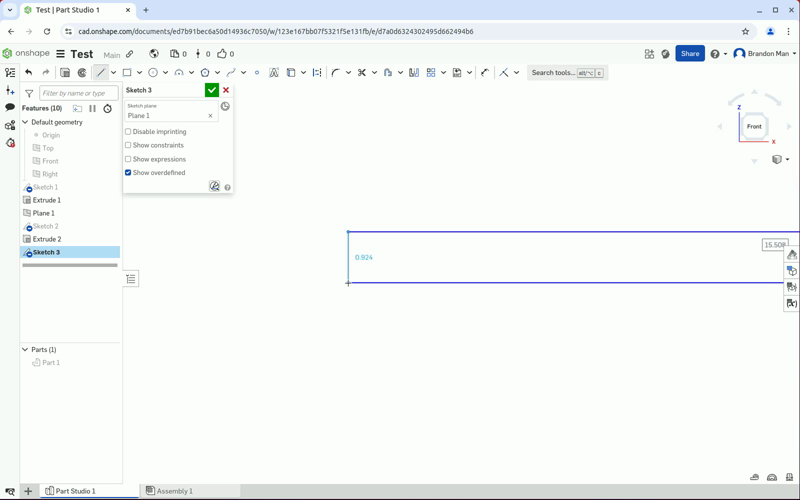
key_up(shift)
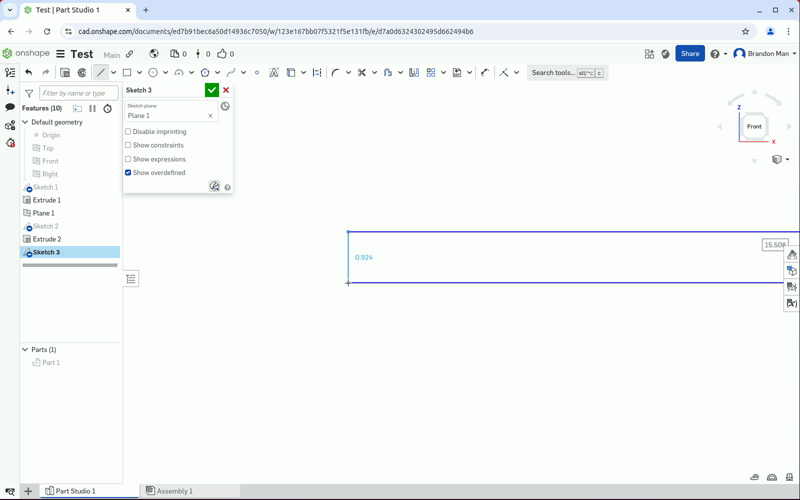
click(348, 282)
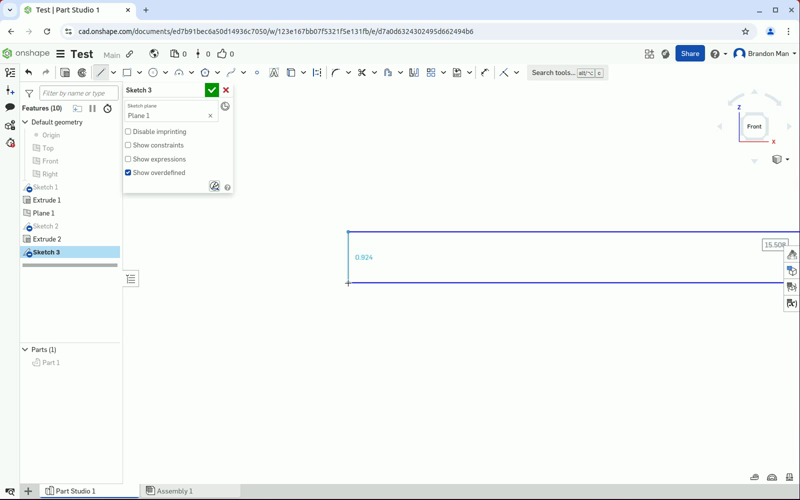
scroll(-6)
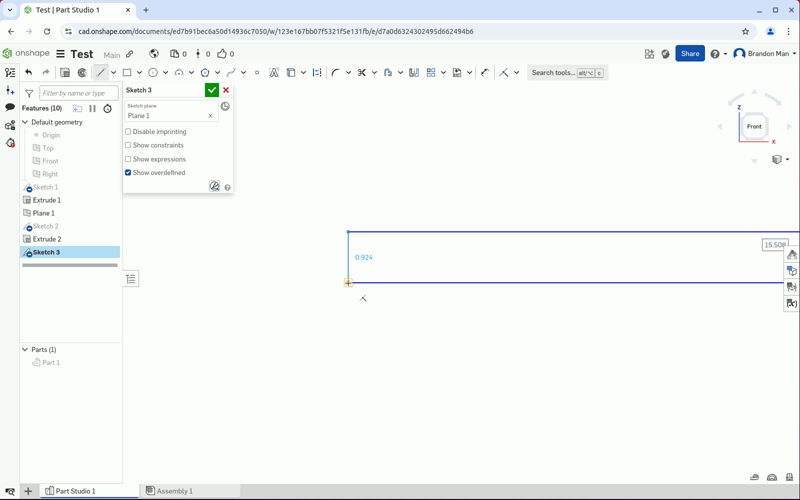
scroll(-6)
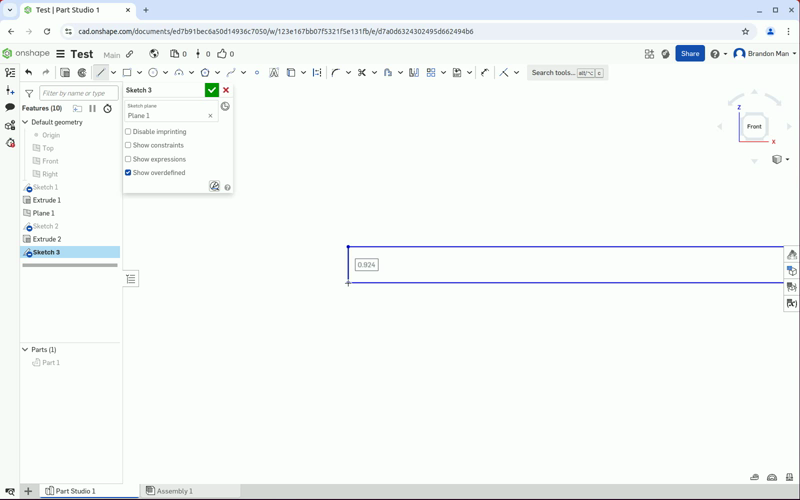
scroll(-6)
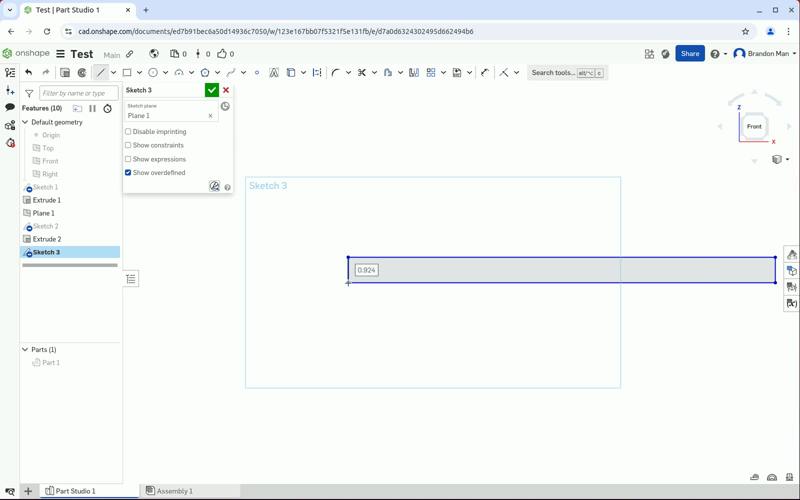
scroll(-6)
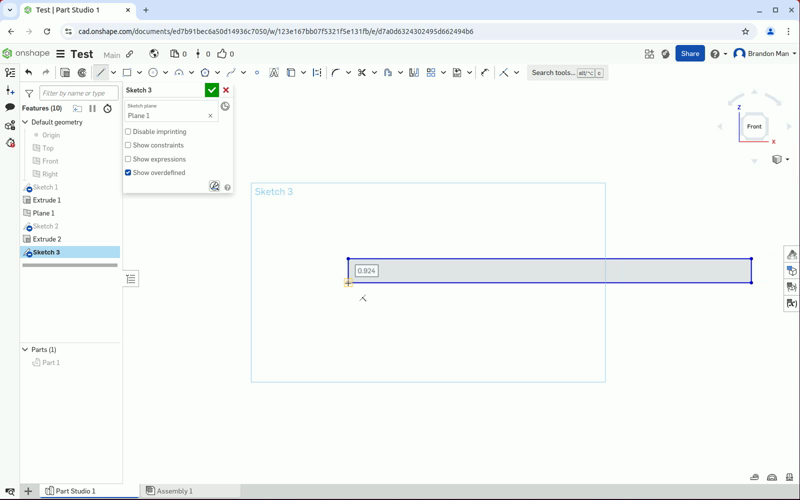
scroll(-6)
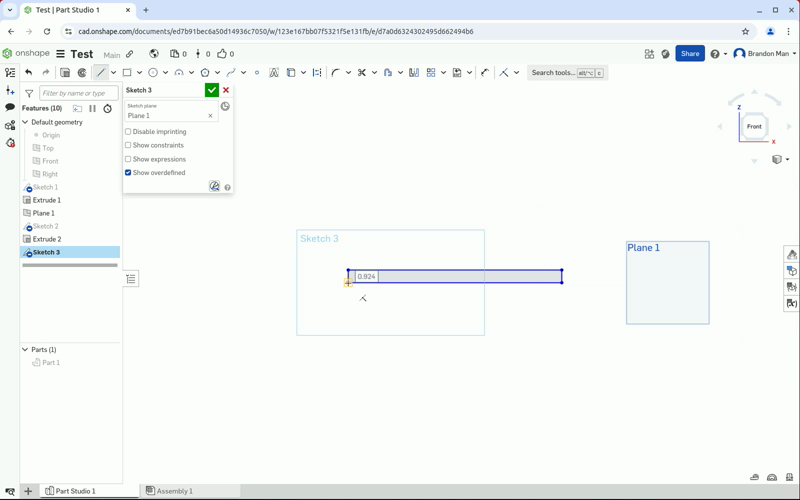
scroll(-6)
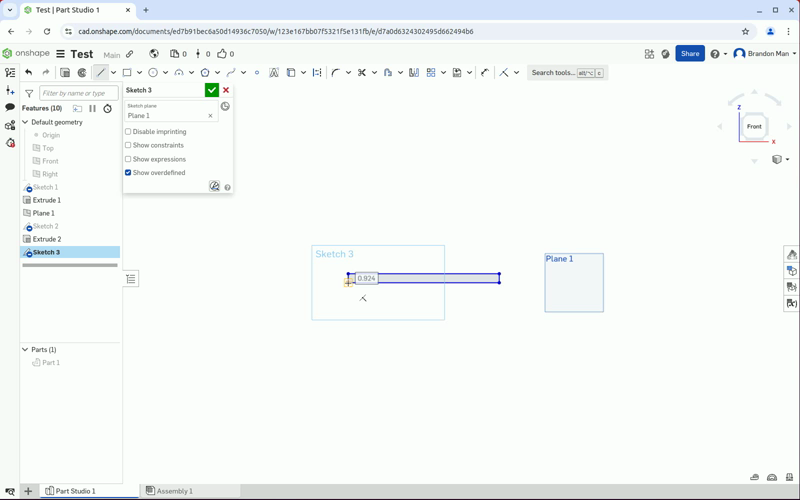
scroll(-6)
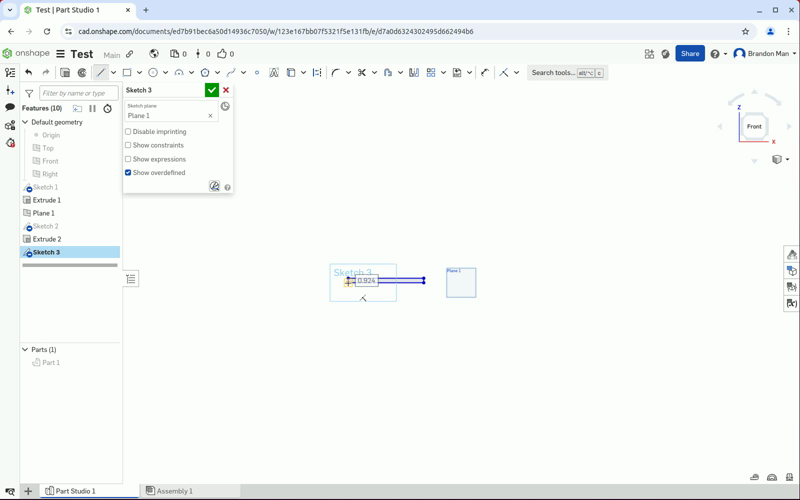
key(esc)
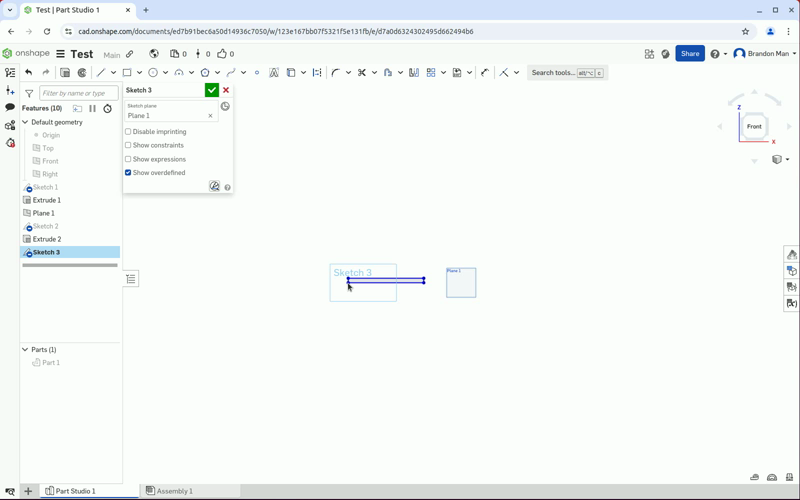
mouse_move(375, 279)
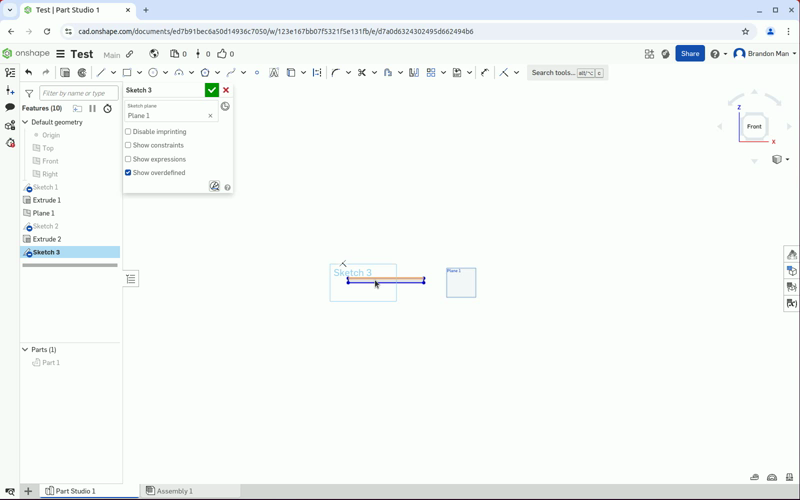
scroll(6)
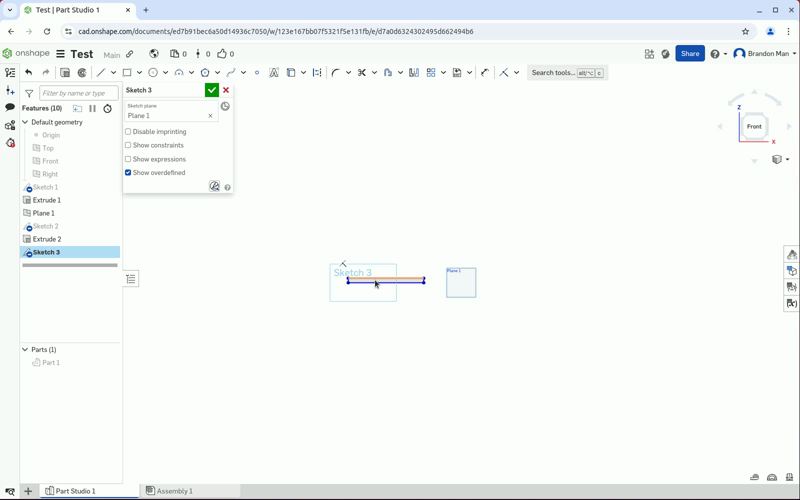
scroll(6)
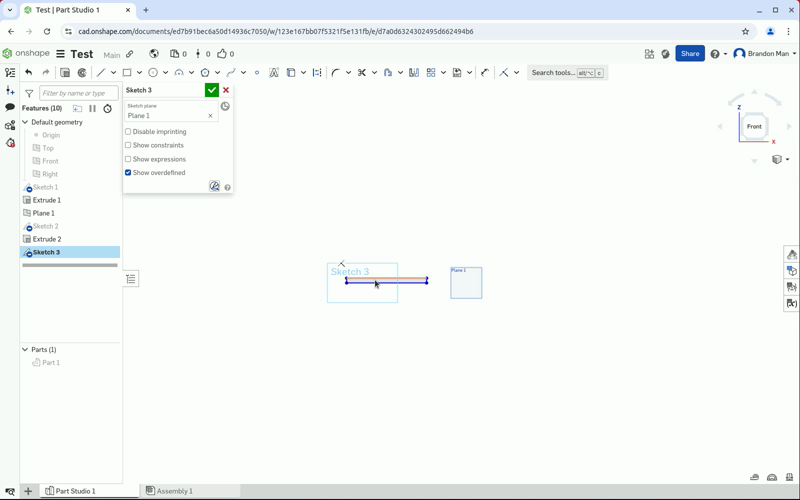
scroll(6)
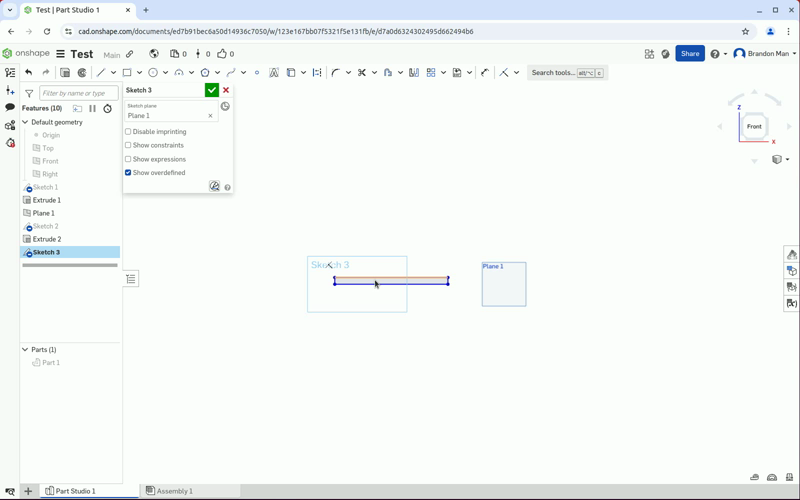
scroll(6)
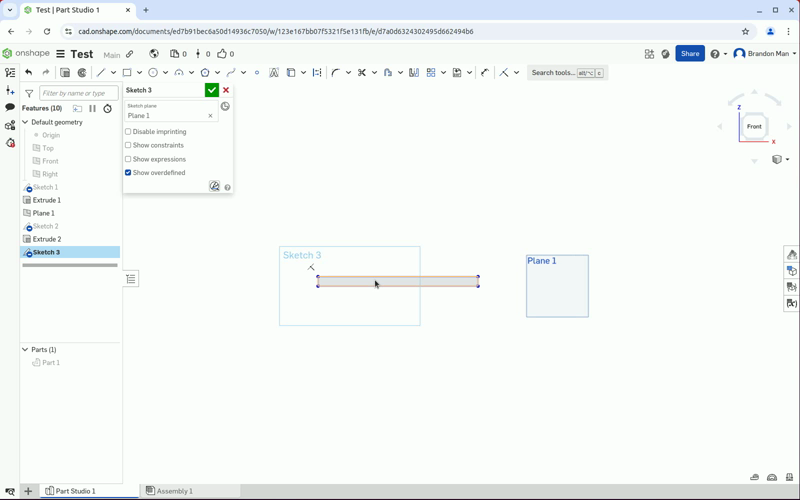
scroll(6)
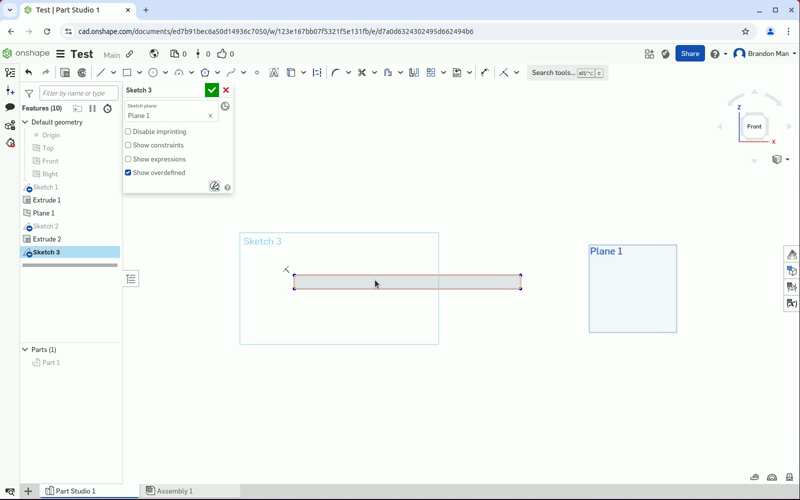
scroll(6)
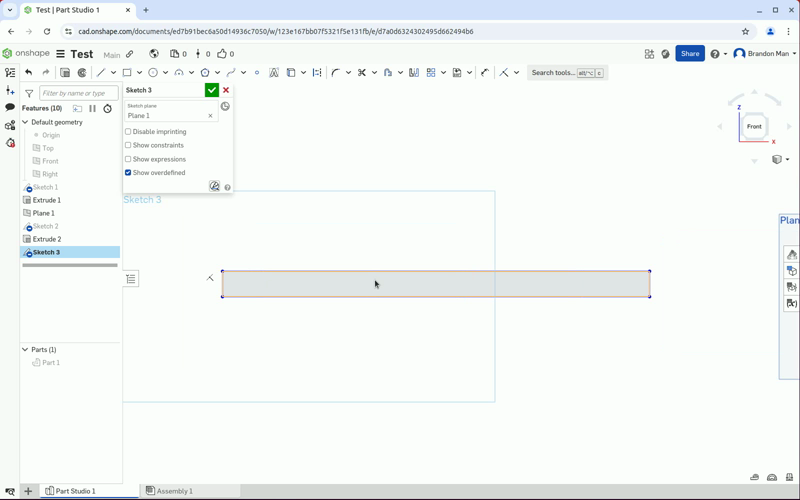
scroll(6)
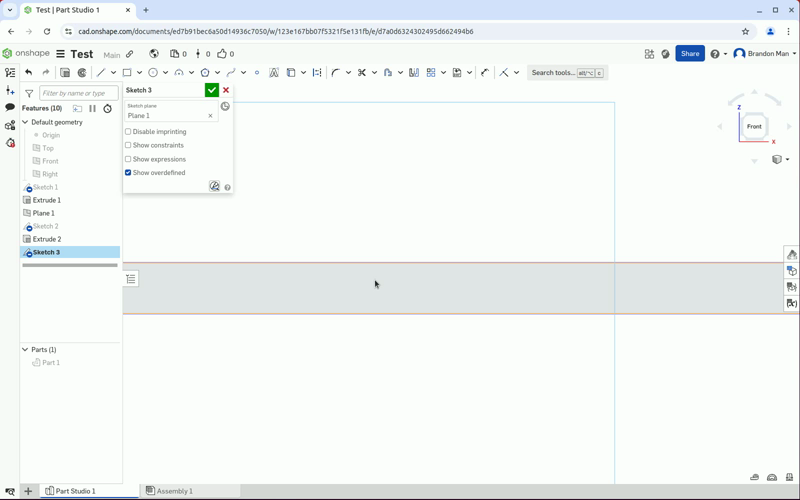
click(375, 279)
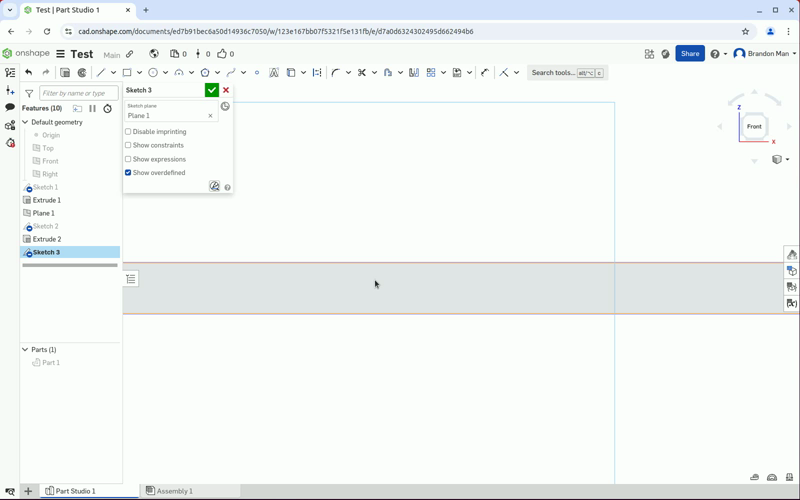
scroll(-6)
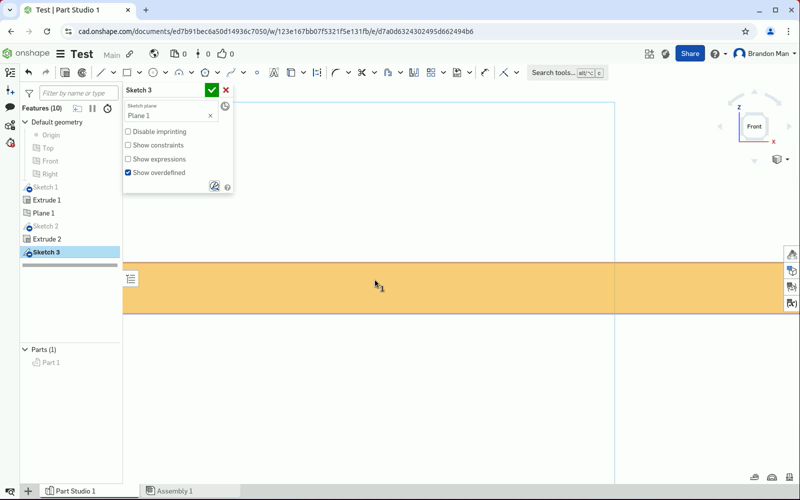
scroll(-6)
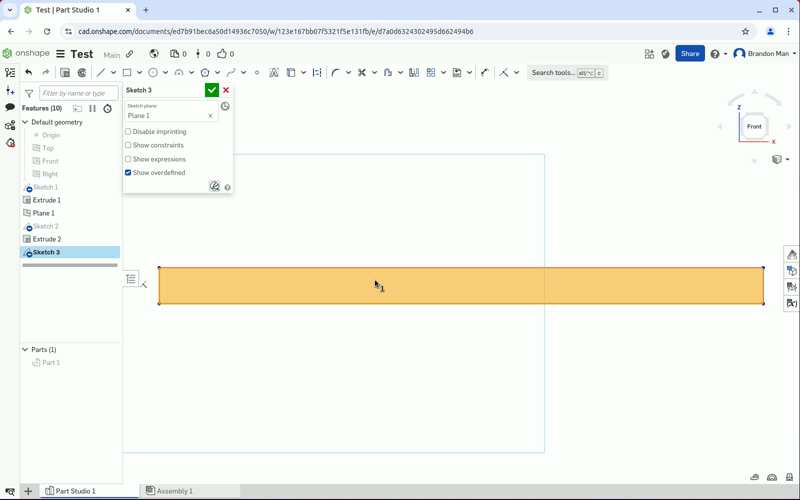
scroll(-6)
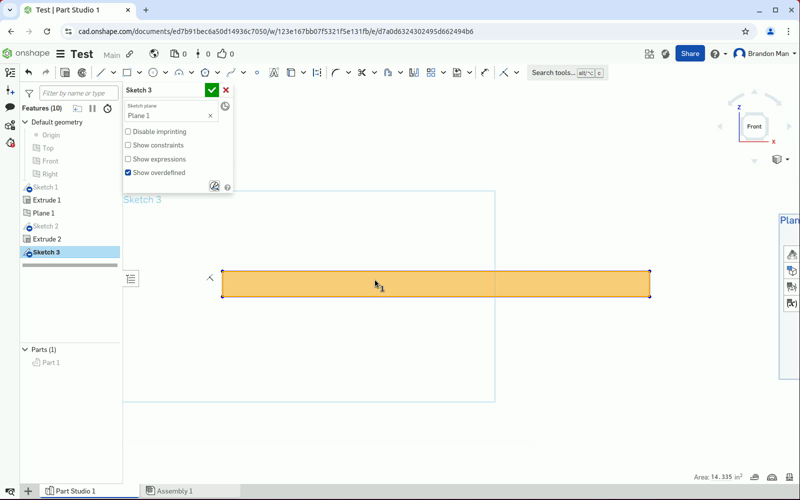
scroll(-6)
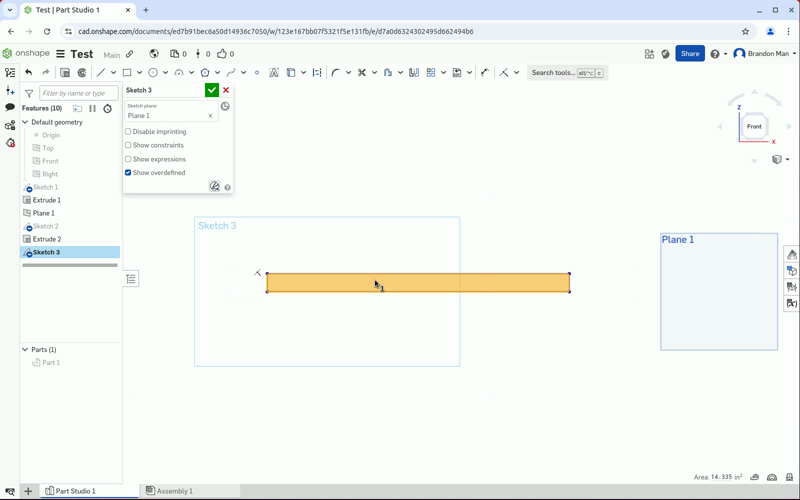
scroll(-6)
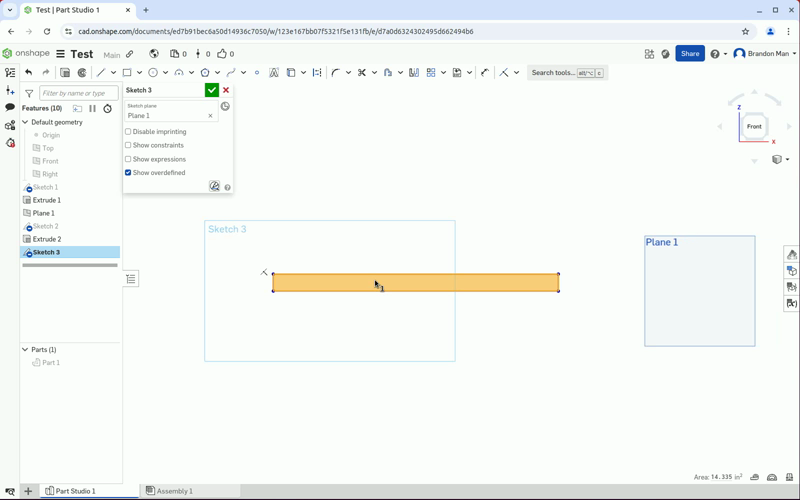
scroll(-6)
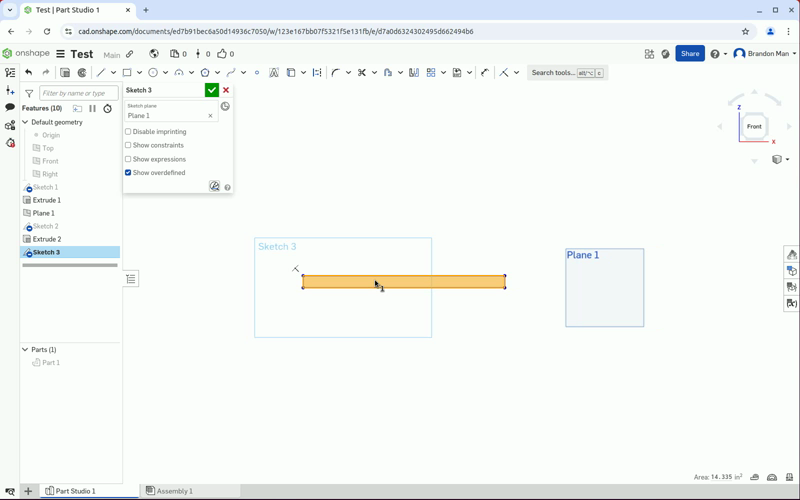
scroll(-6)
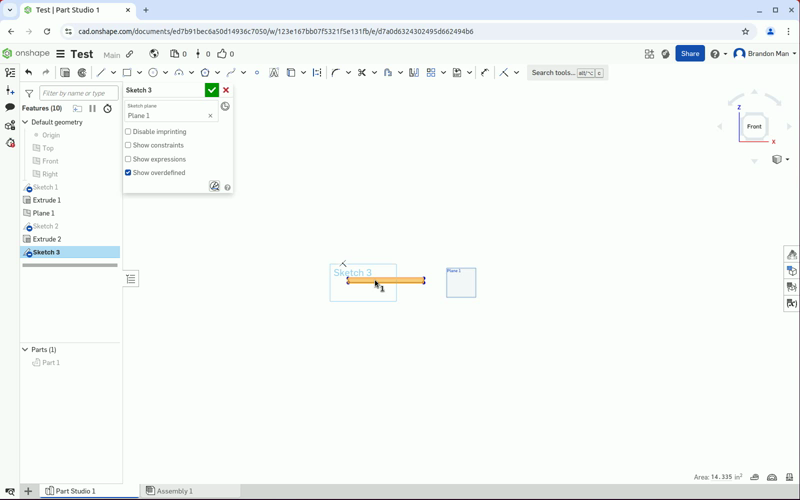
mouse_move(73, 352)
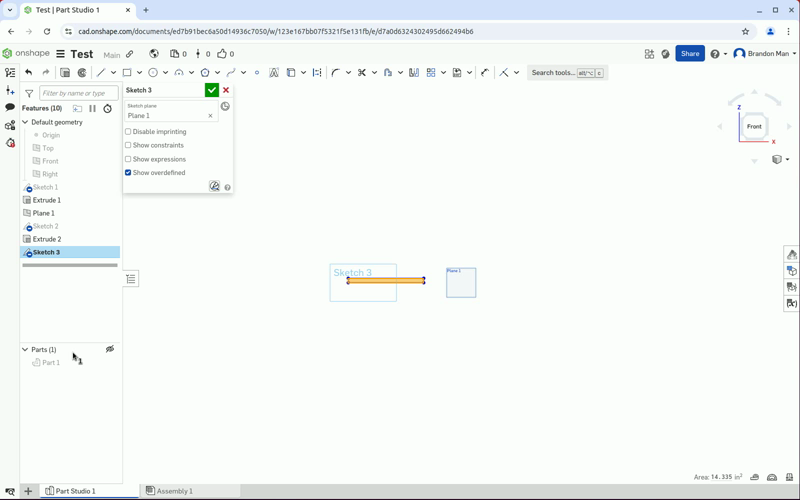
key(shift+y)
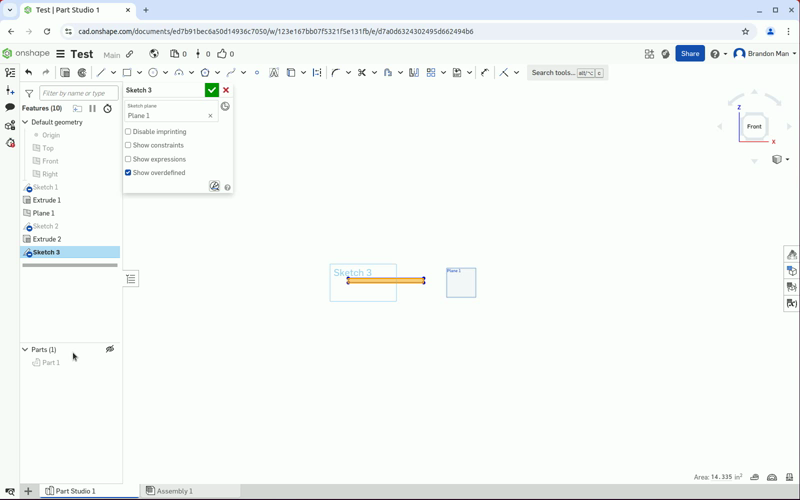
key(shift+e)
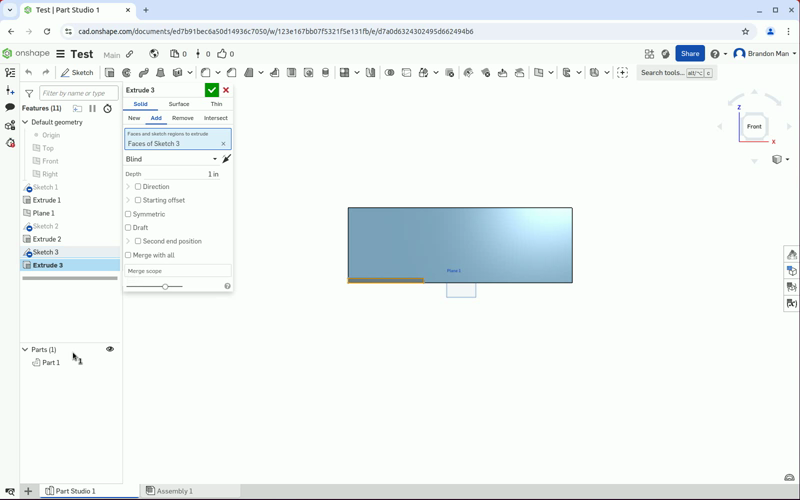
mouse_move(143, 106)
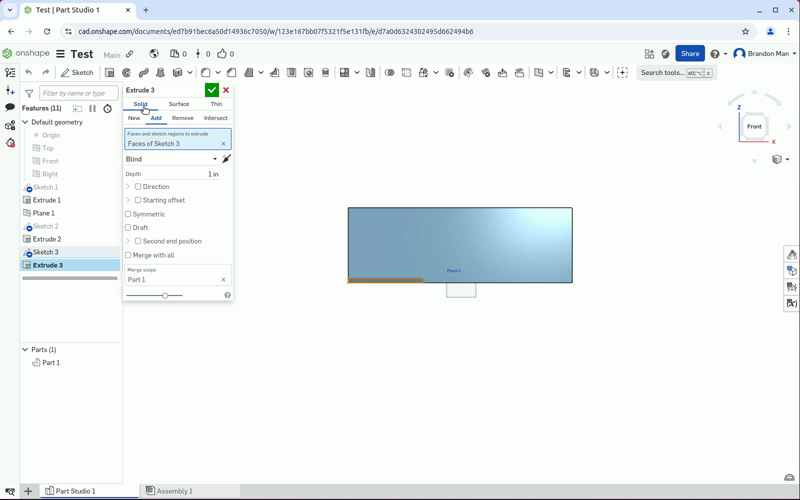
click(143, 106)
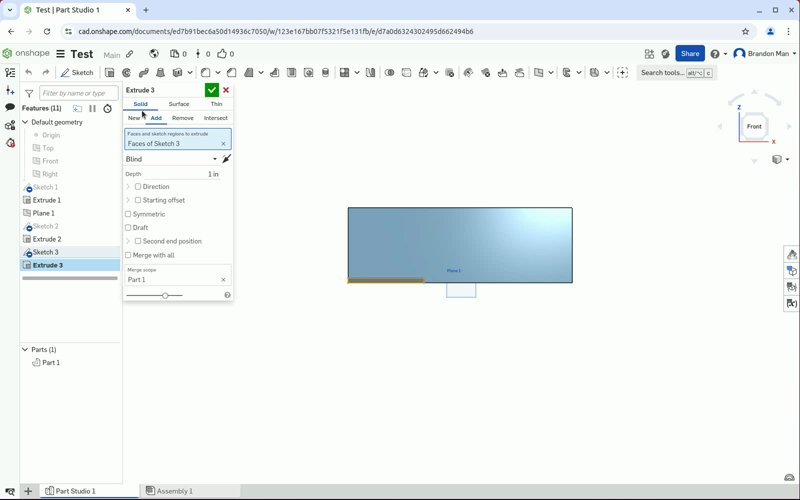
mouse_move(137, 120)
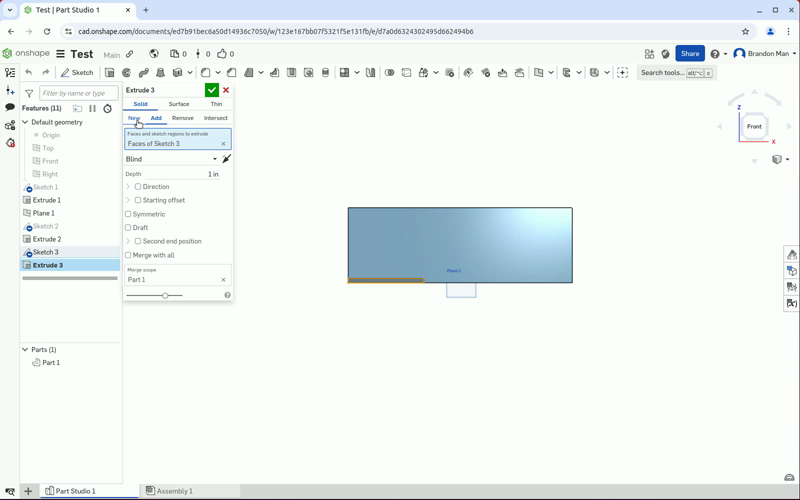
click(137, 120)
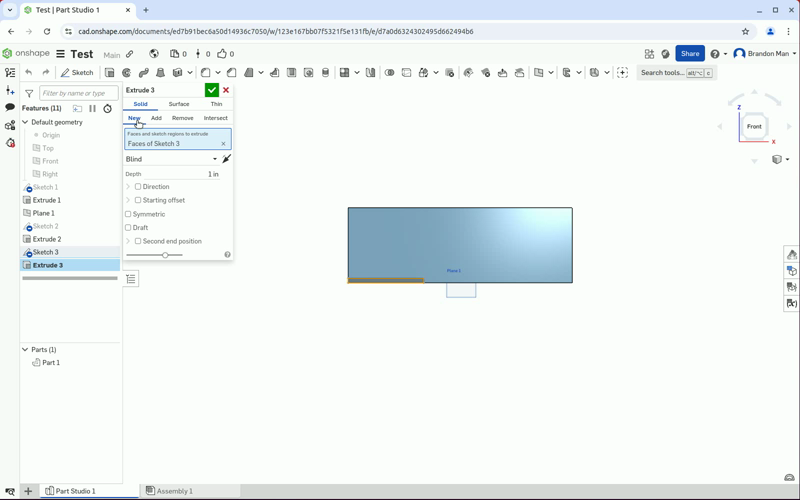
key(tab, 4)
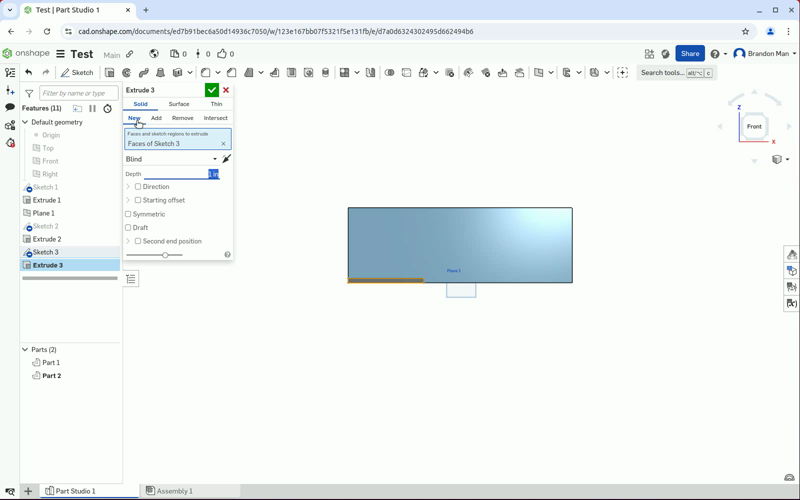
text(15.405)
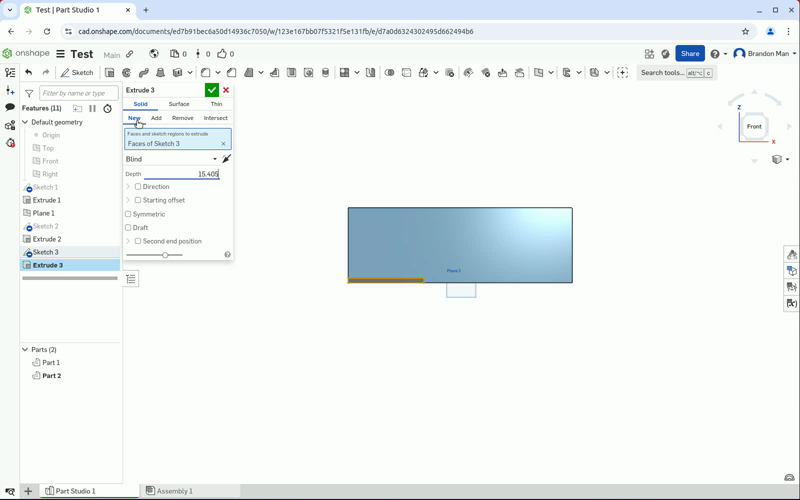
key(enter)
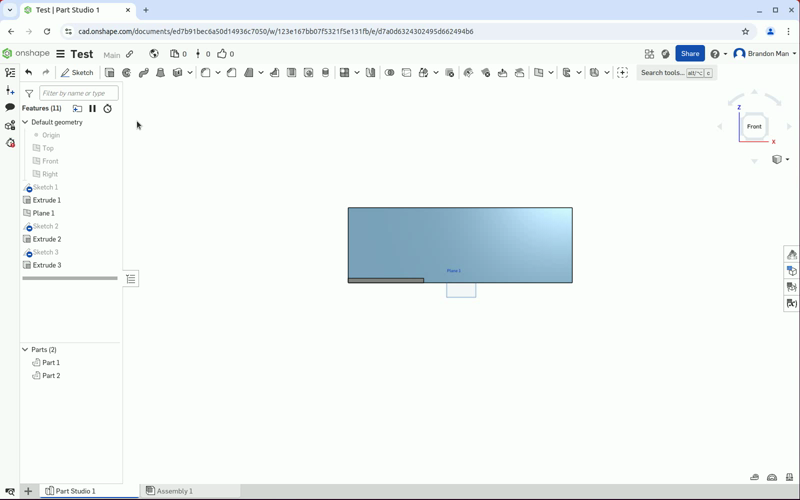
key(shift+h)
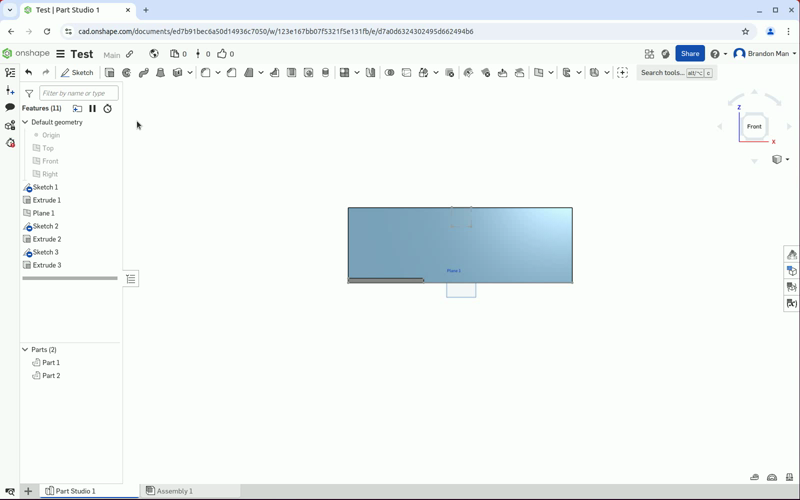
key(shift+h)
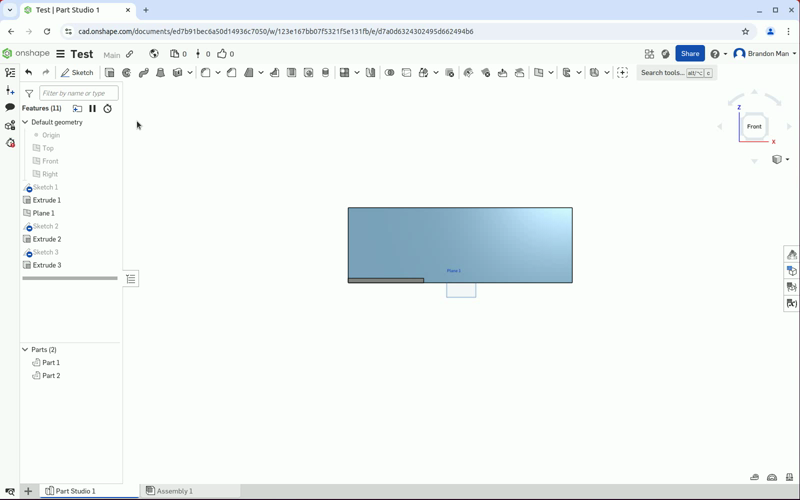
mouse_move(73, 189)
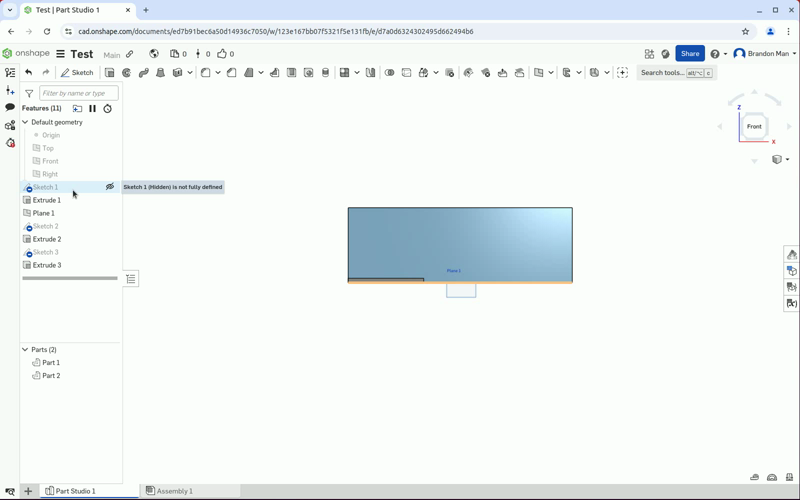
click(73, 189)
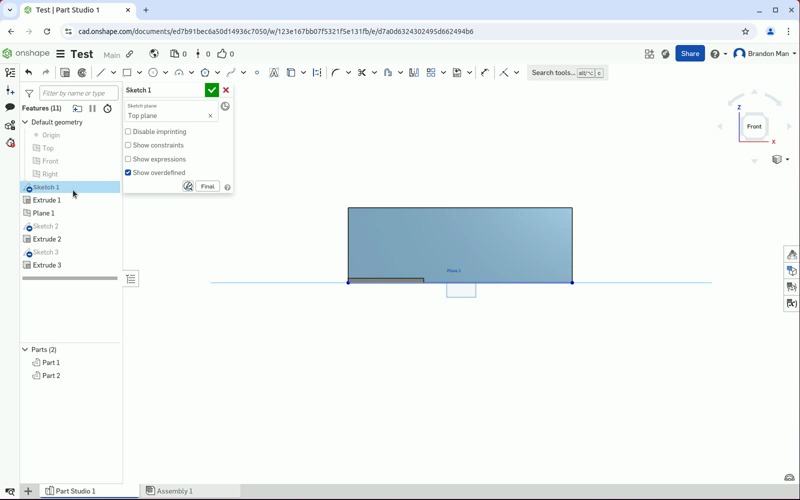
mouse_move(229, 92)
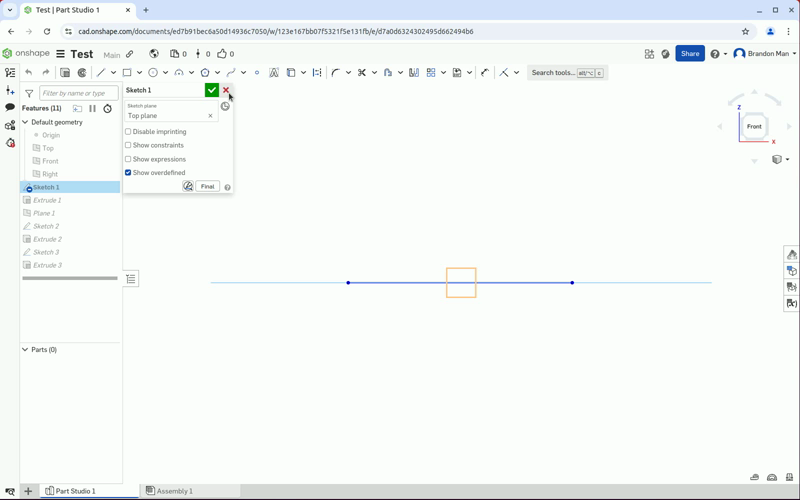
click(229, 92)
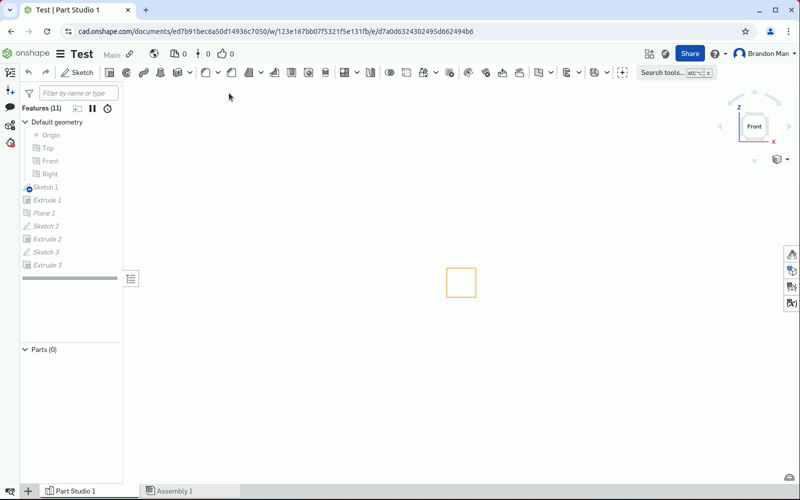
key(shift+s)
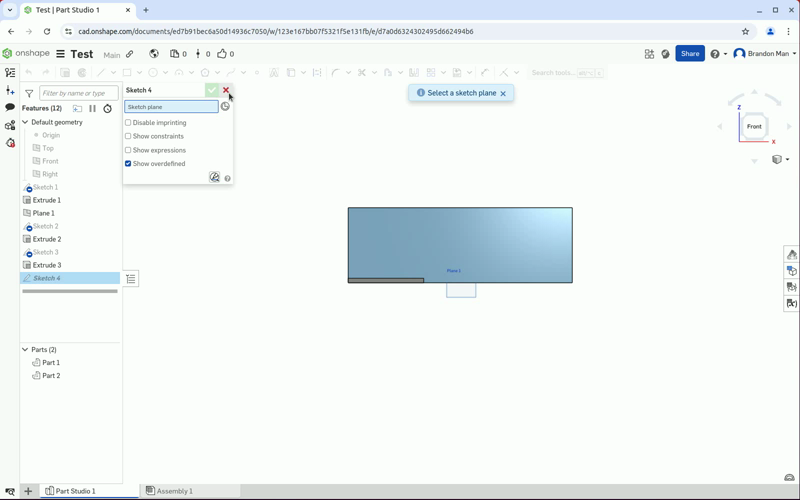
mouse_move(73, 215)
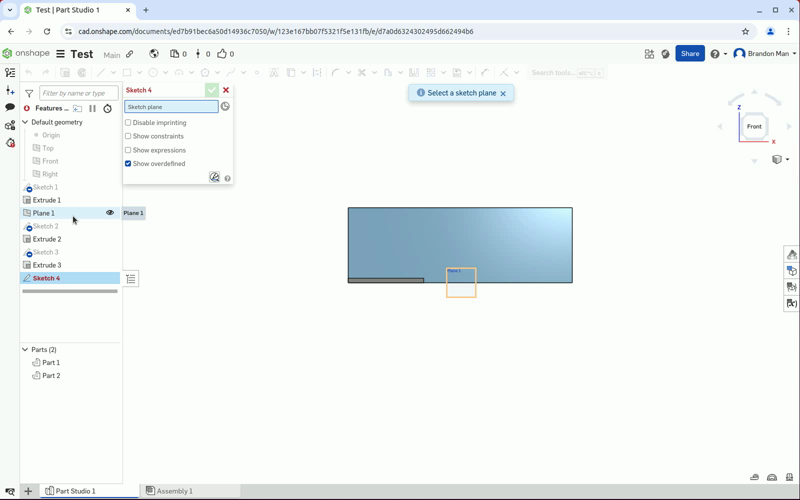
click(73, 215)
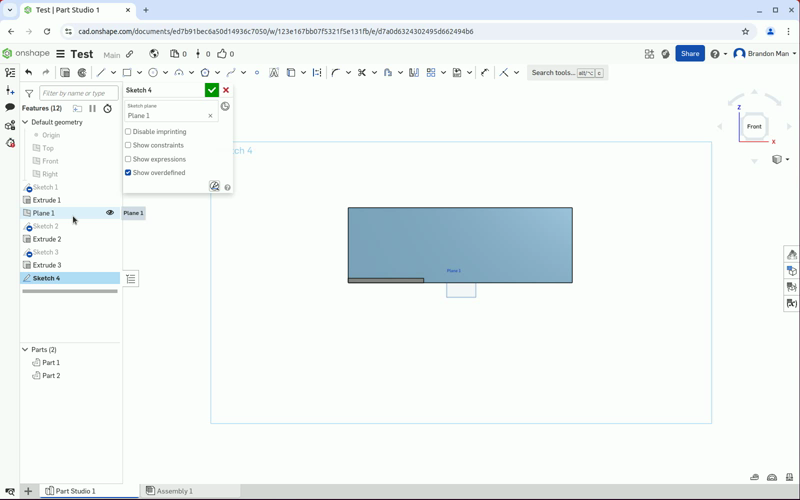
mouse_move(73, 352)
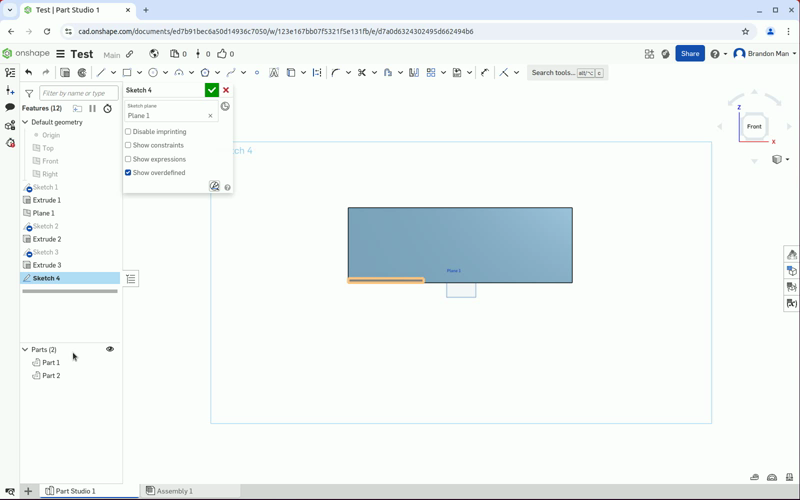
key(y)
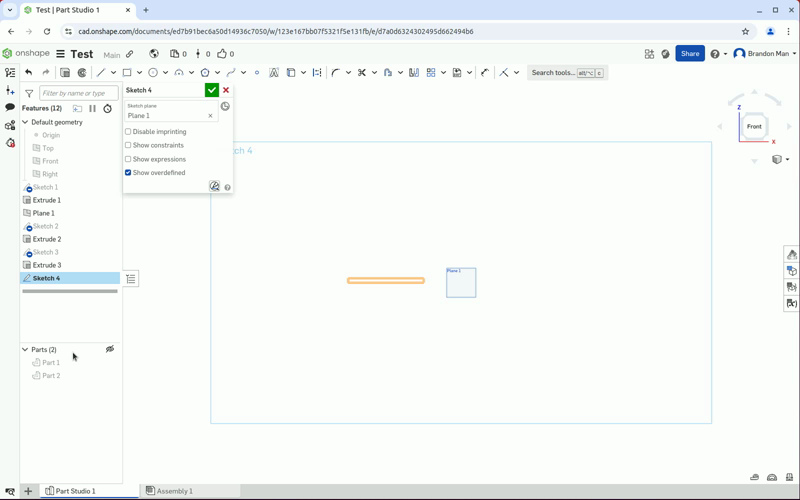
key(l)
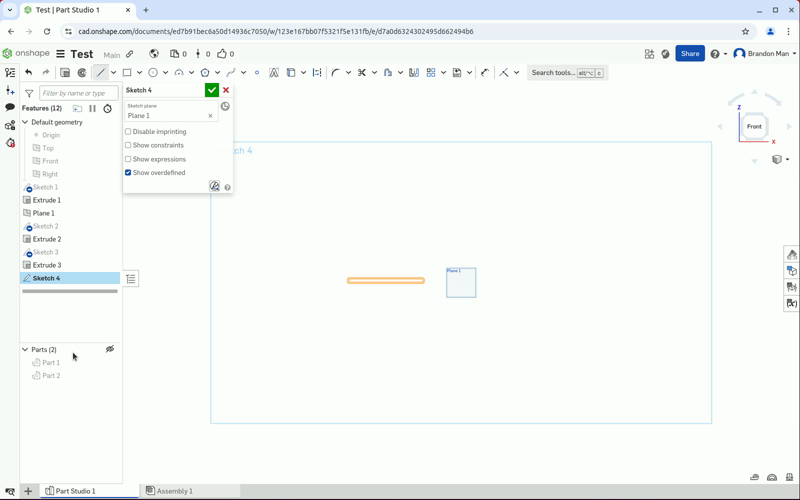
key_down(shift)
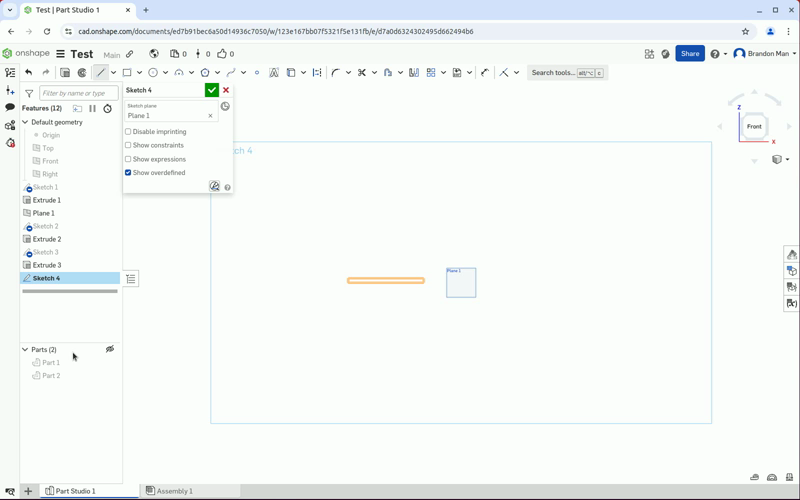
mouse_move(498, 282)
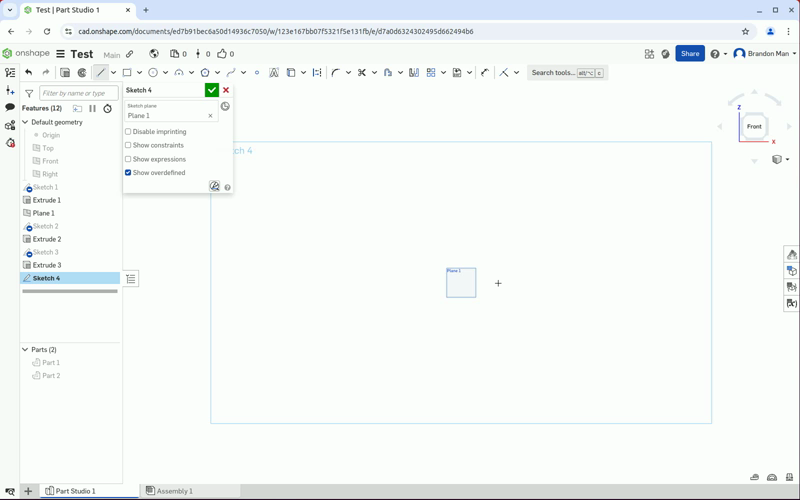
click(498, 282)
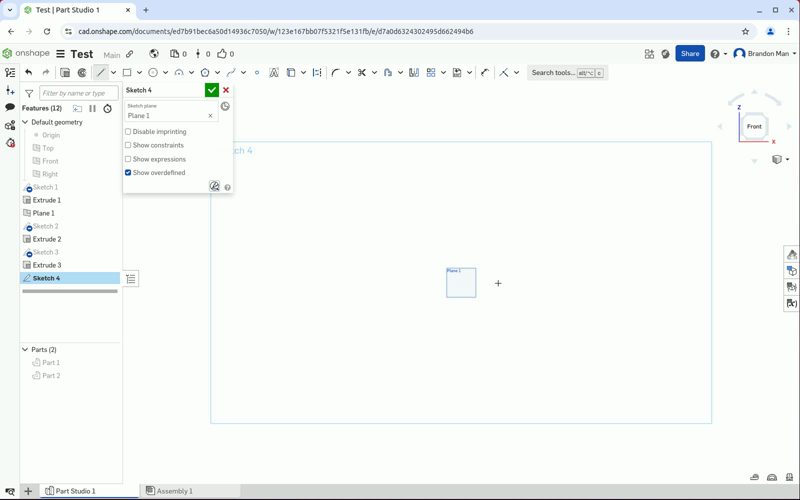
key_up(shift)
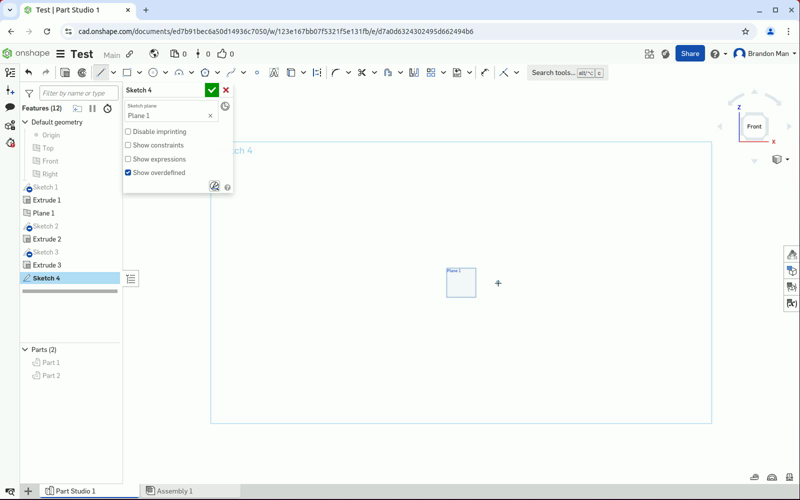
key_down(shift)
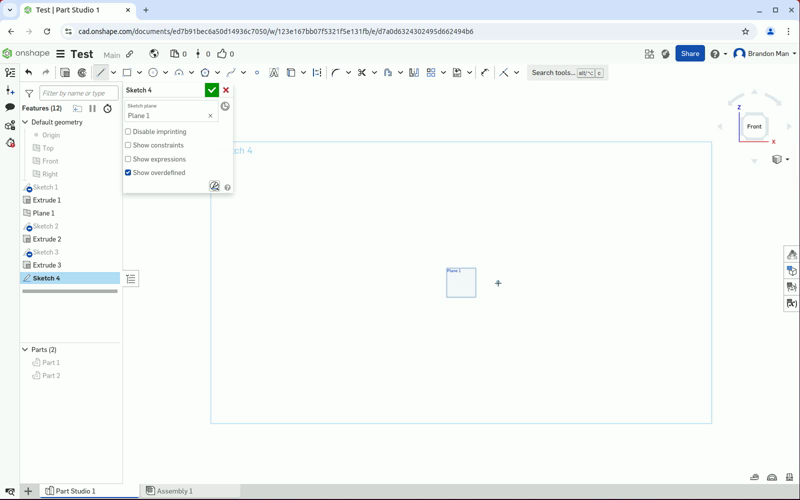
mouse_move(573, 282)
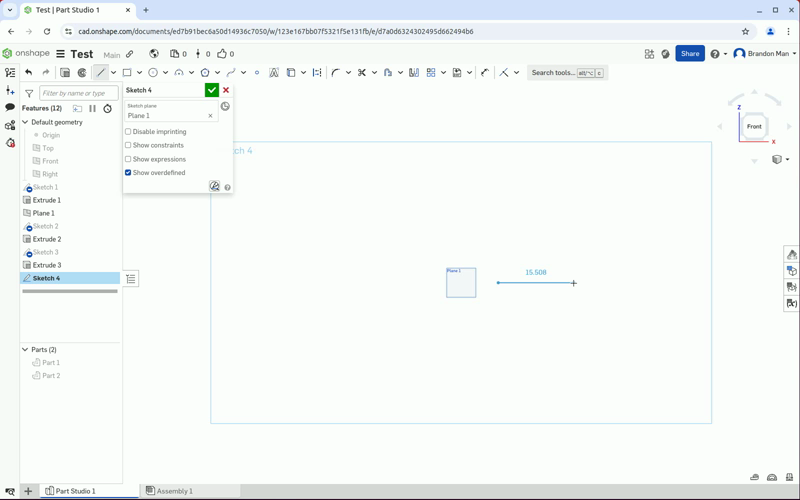
click(573, 282)
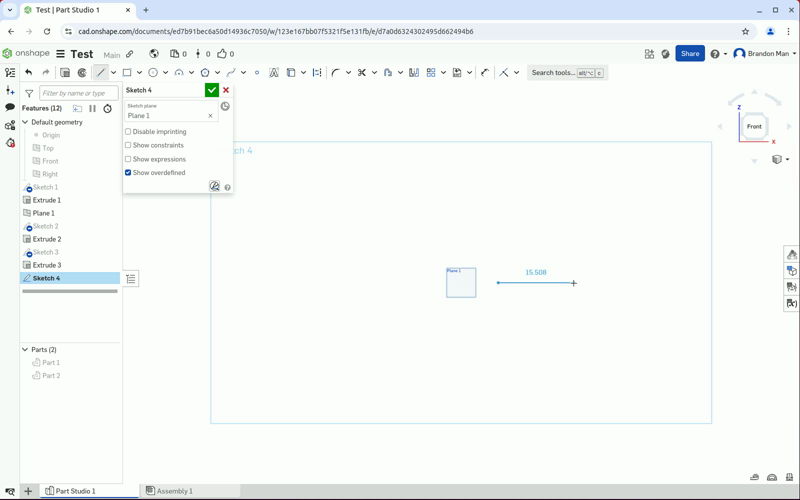
key_up(shift)
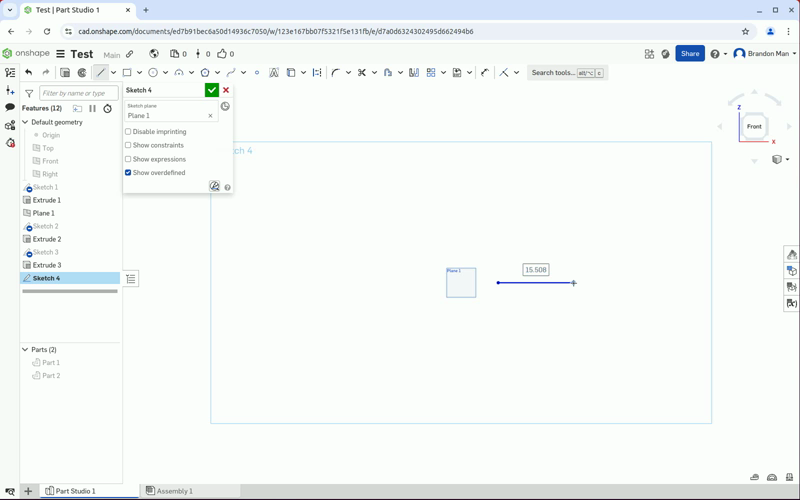
key_down(shift)
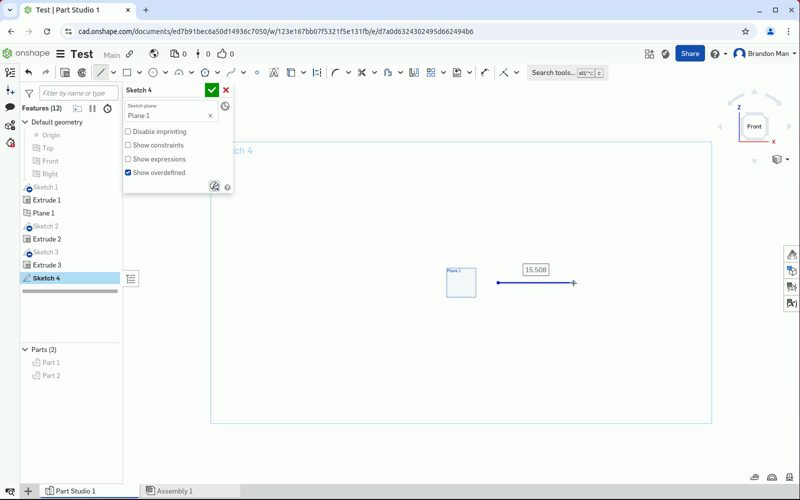
mouse_move(589, 282)
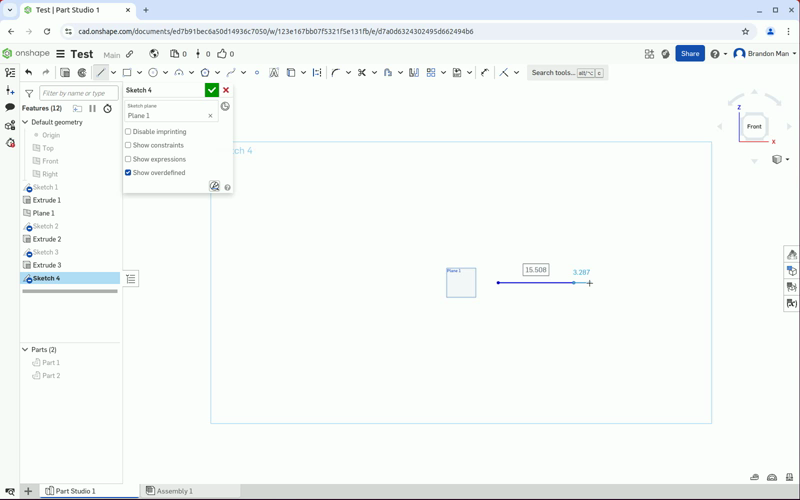
mouse_move(573, 278)
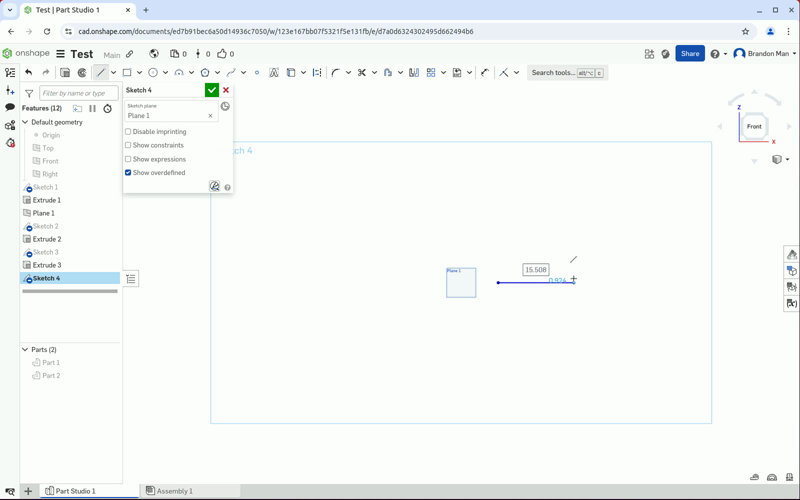
scroll(6)
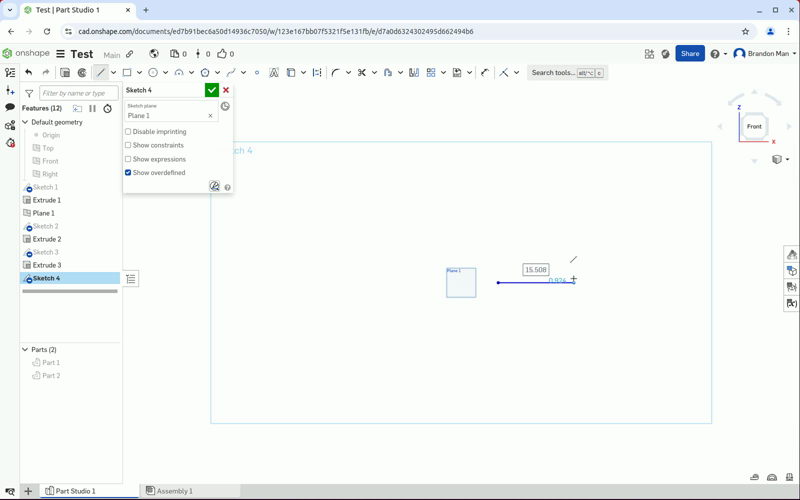
scroll(6)
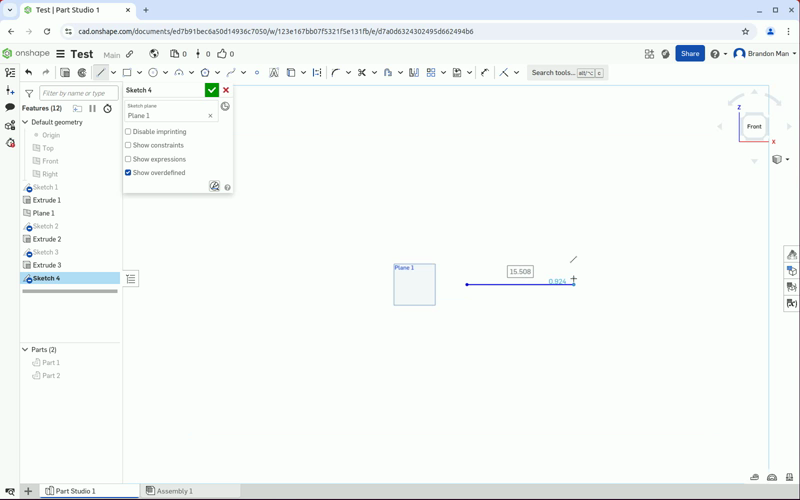
scroll(6)
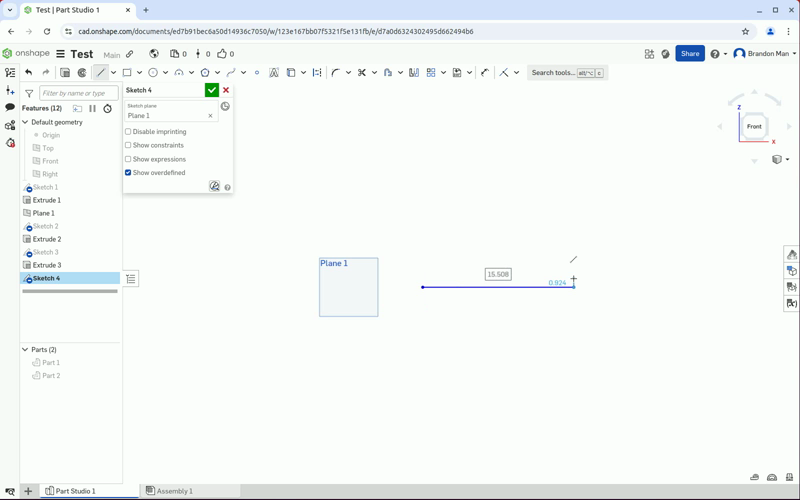
scroll(6)
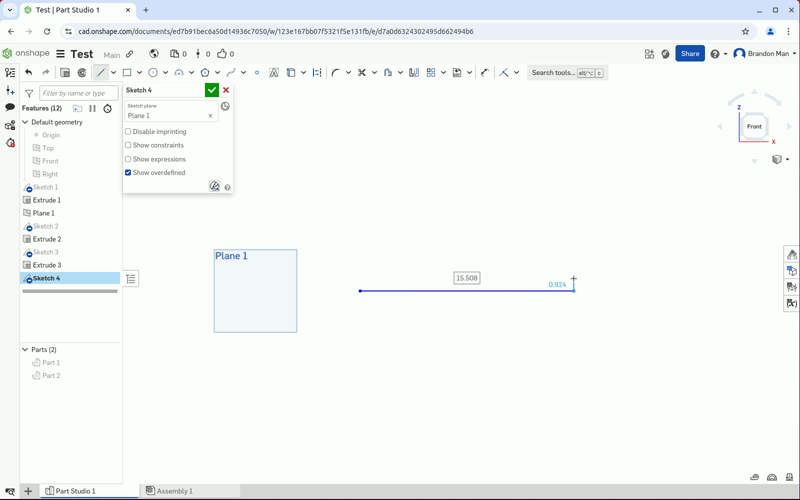
scroll(6)
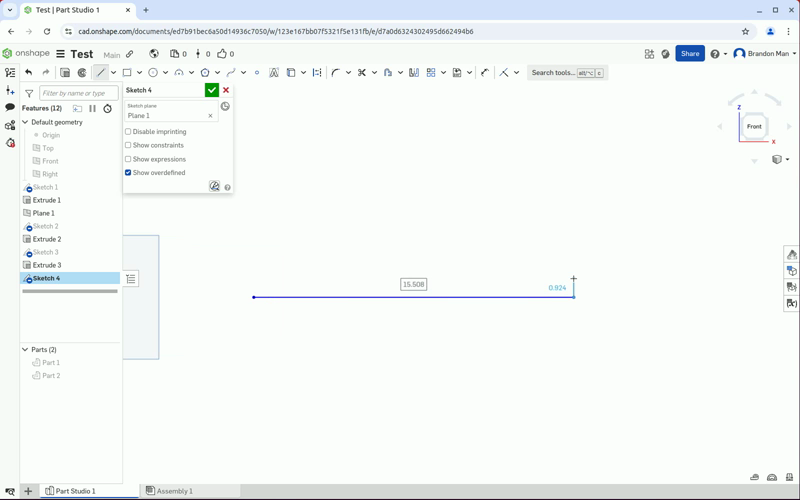
scroll(6)
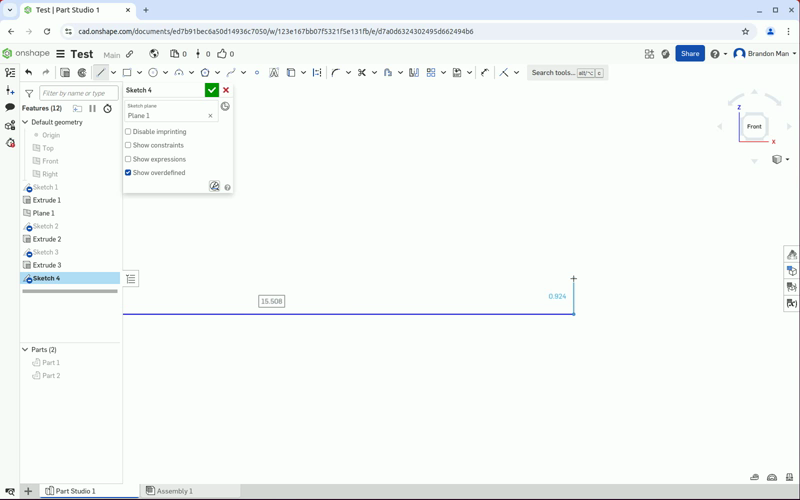
scroll(6)
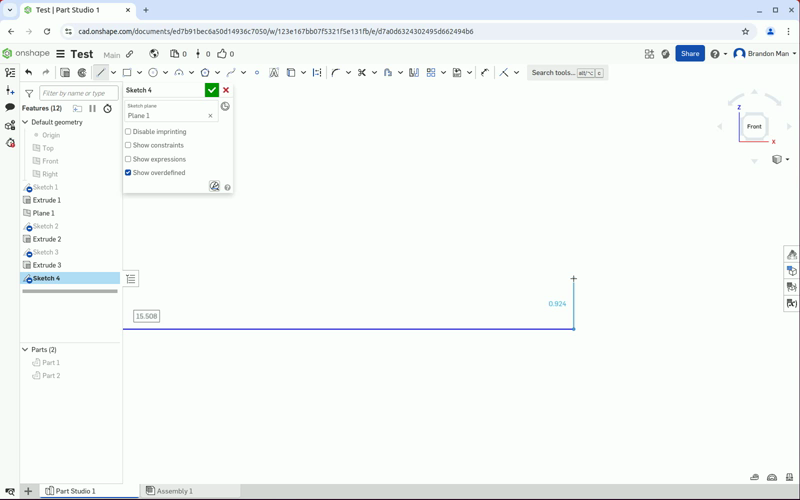
click(573, 278)
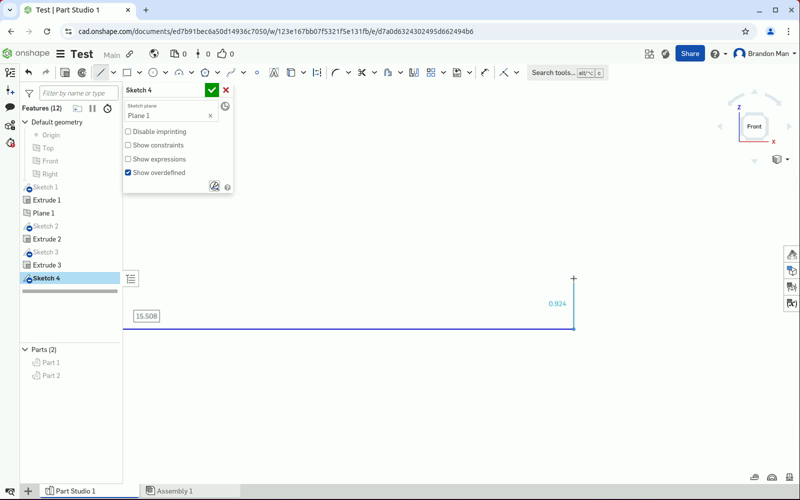
scroll(-6)
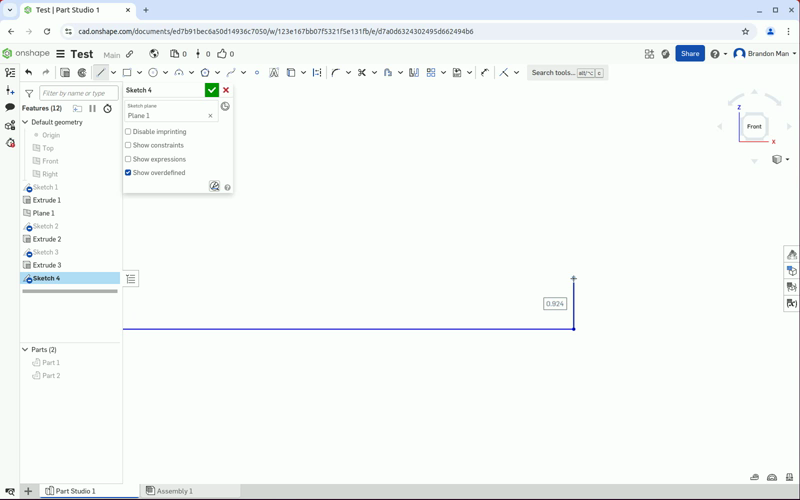
scroll(-6)
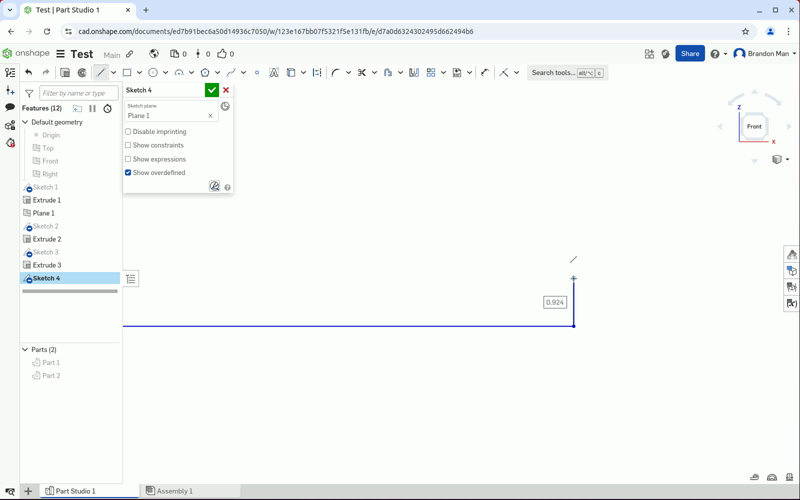
scroll(-6)
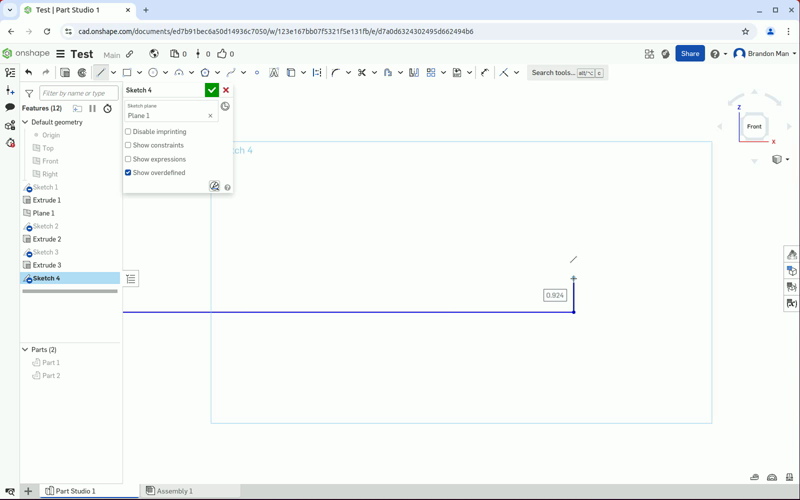
scroll(-6)
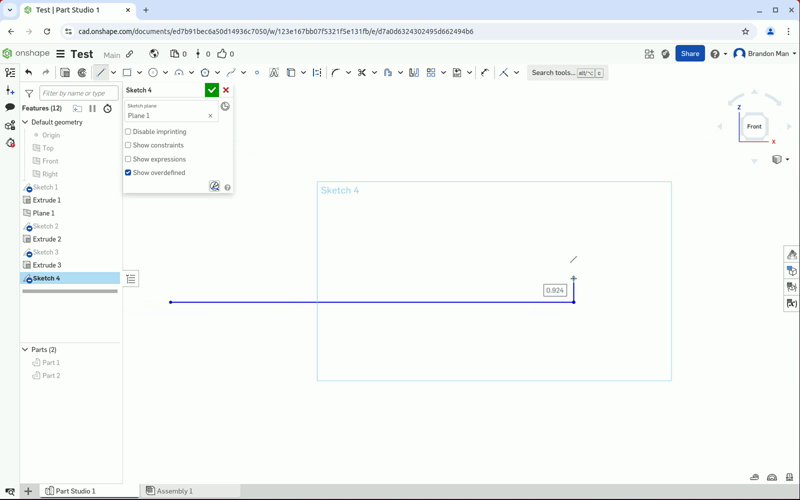
scroll(-6)
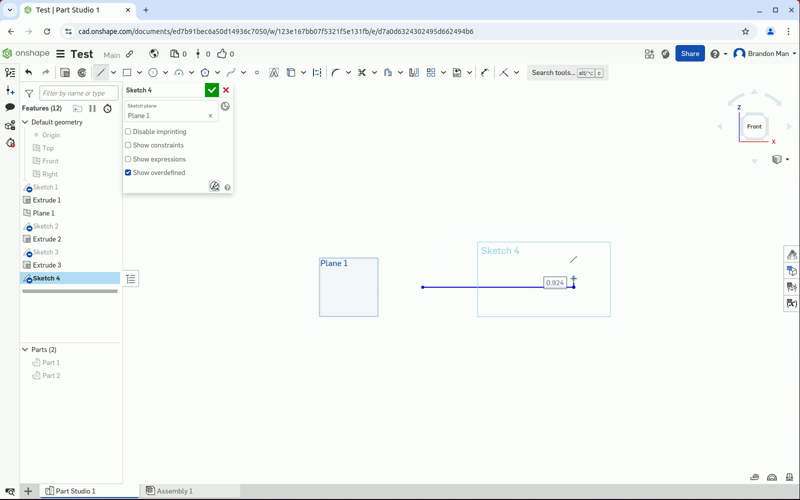
scroll(-6)
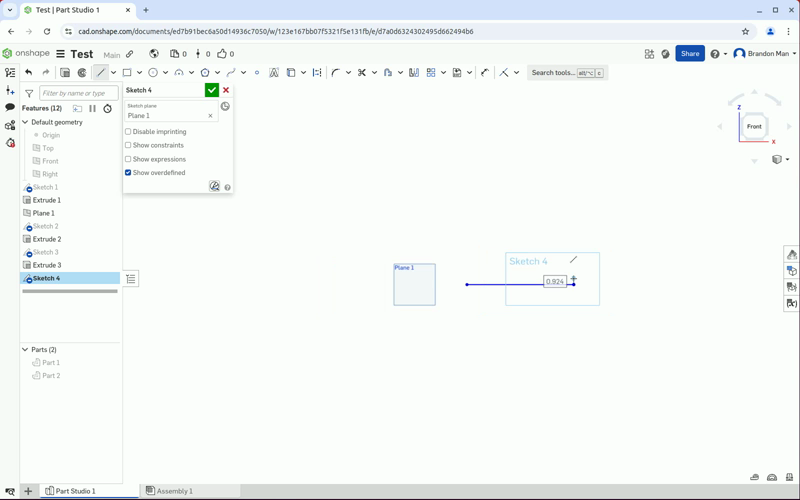
scroll(-6)
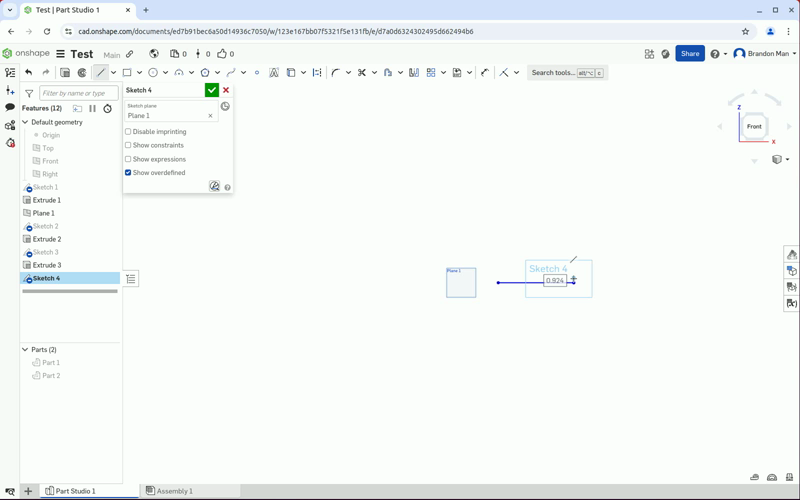
key_up(shift)
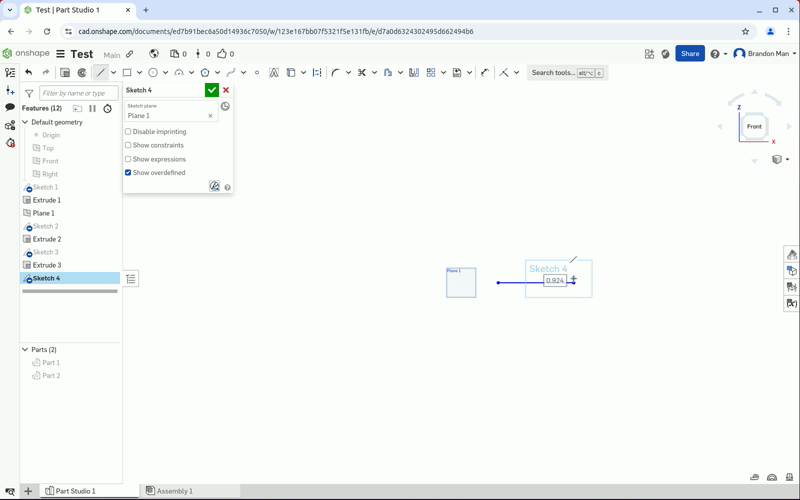
key_down(shift)
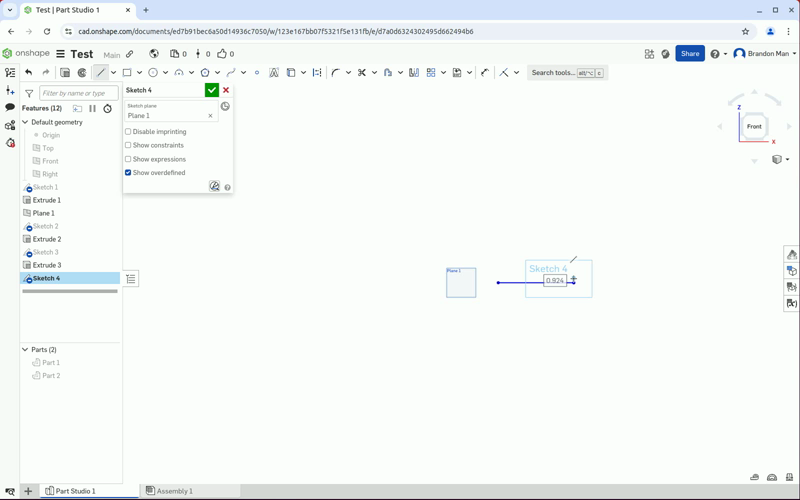
mouse_move(498, 278)
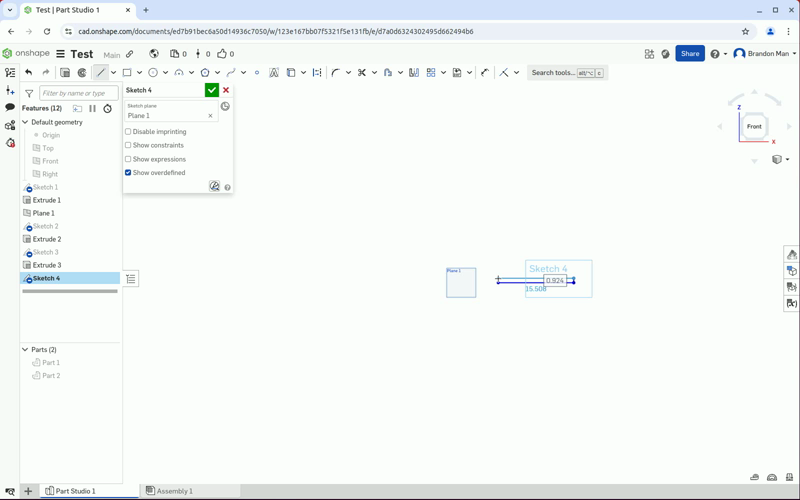
click(498, 278)
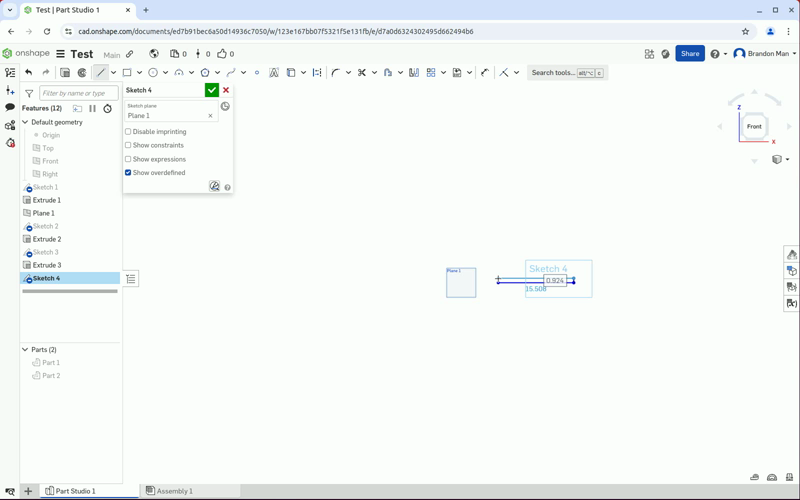
key_up(shift)
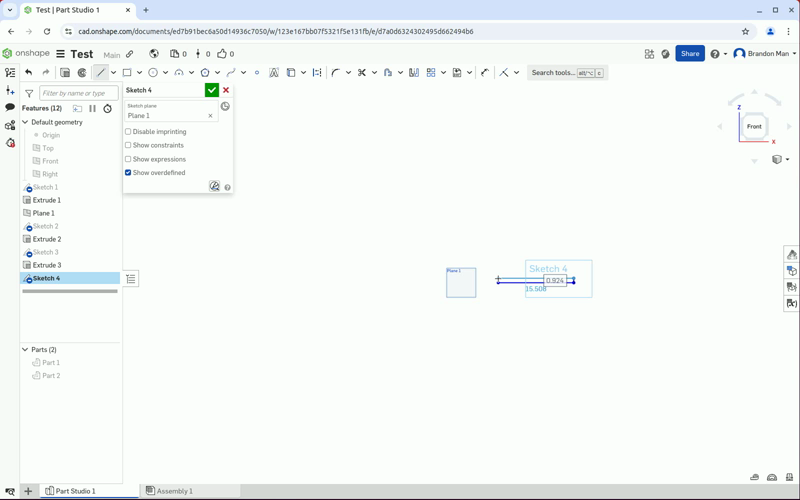
mouse_move(528, 278)
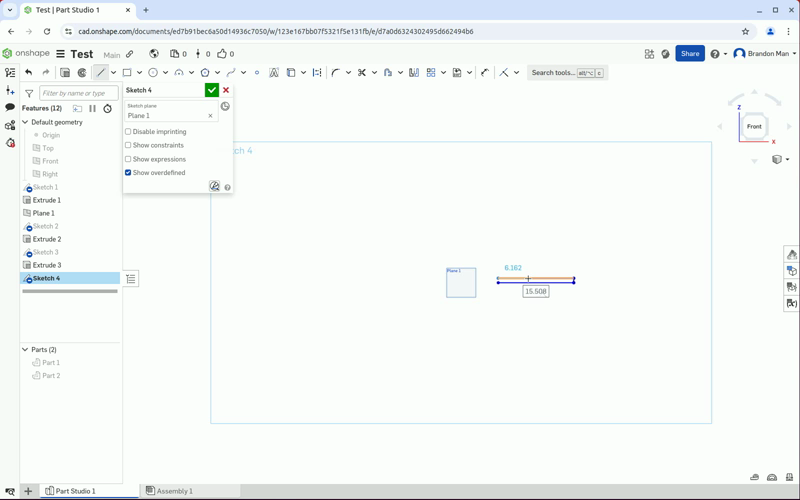
key_down(shift)
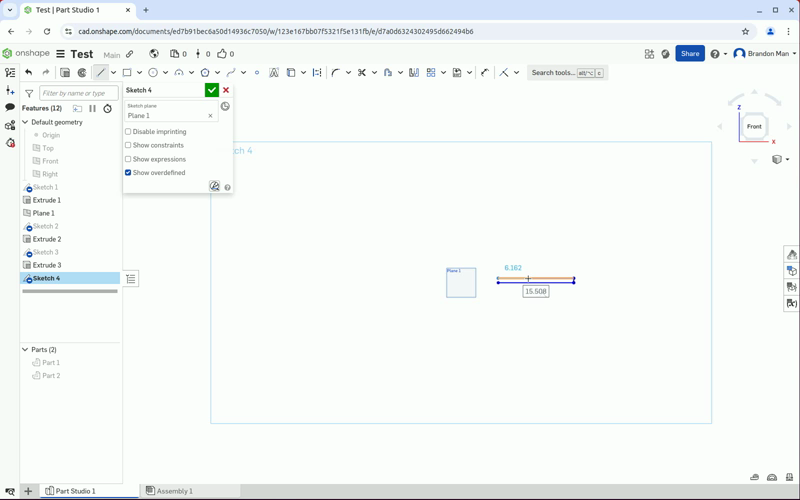
mouse_move(498, 282)
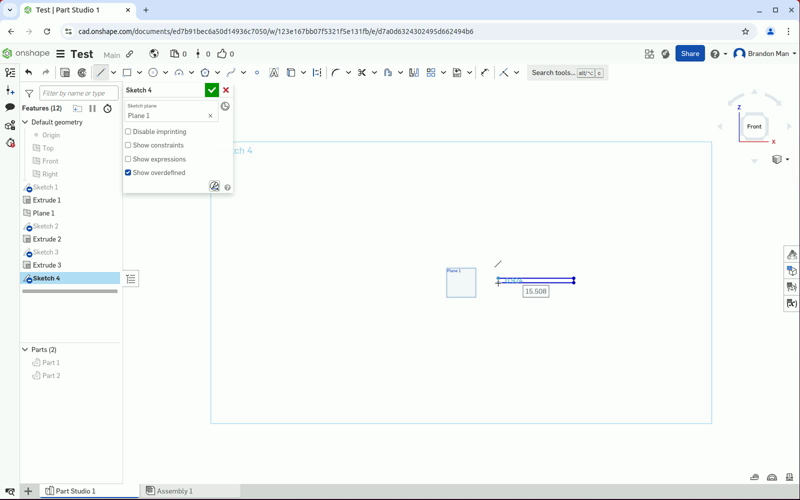
scroll(6)
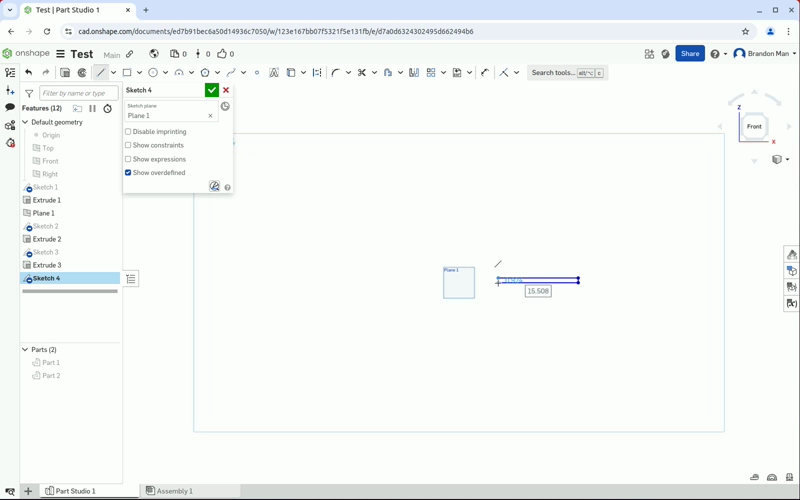
scroll(6)
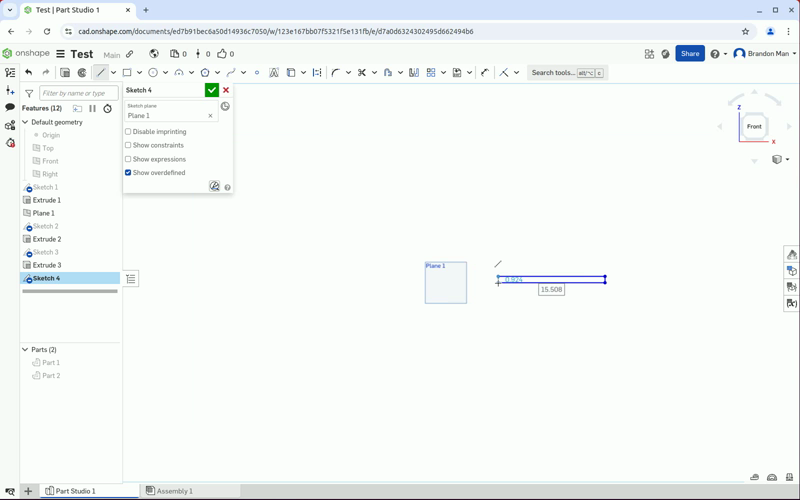
scroll(6)
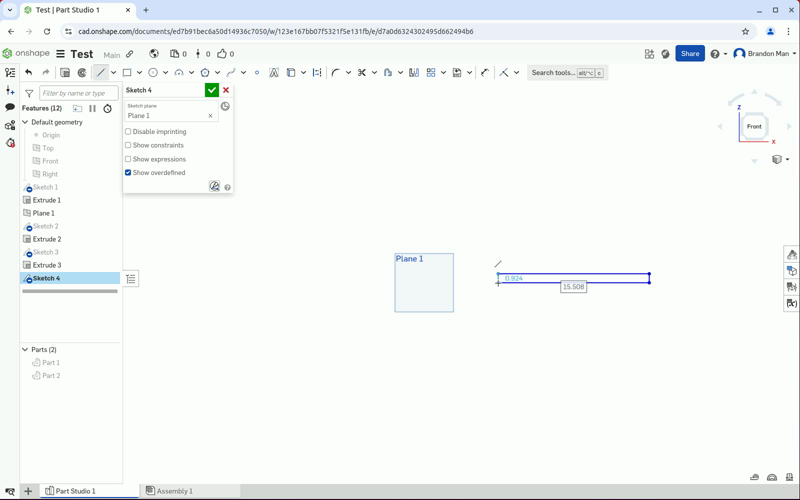
scroll(6)
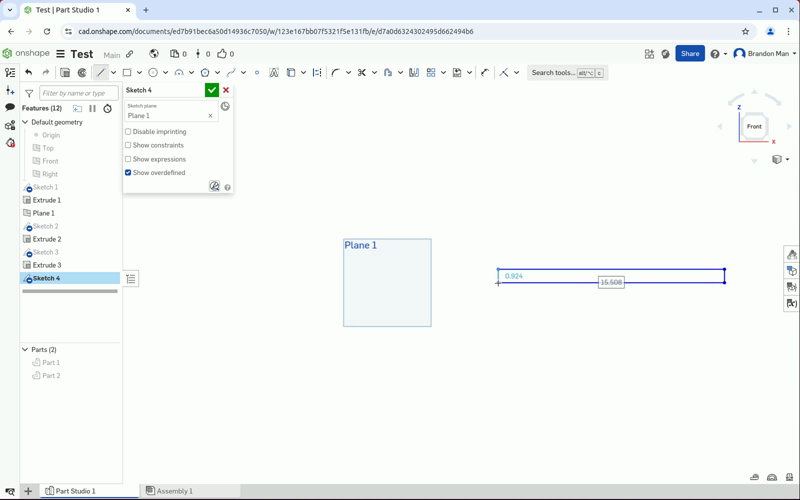
scroll(6)
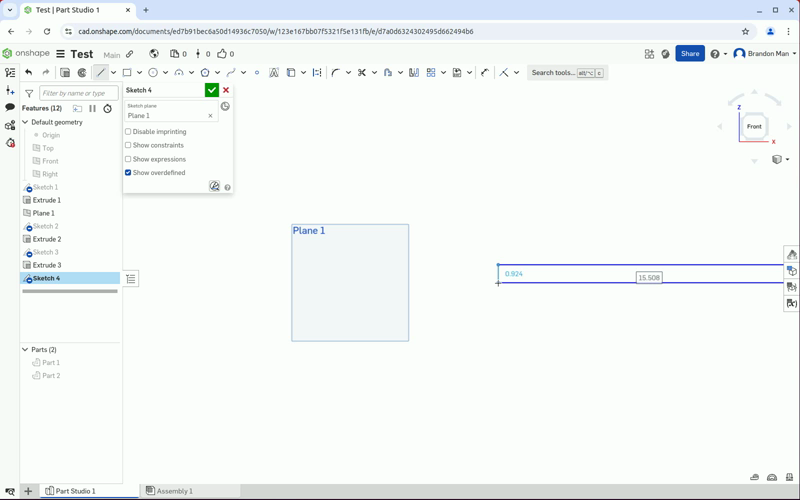
scroll(6)
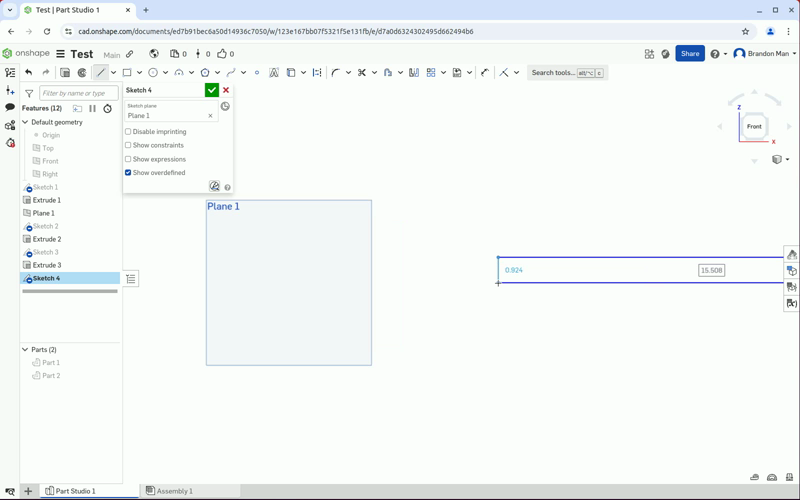
scroll(6)
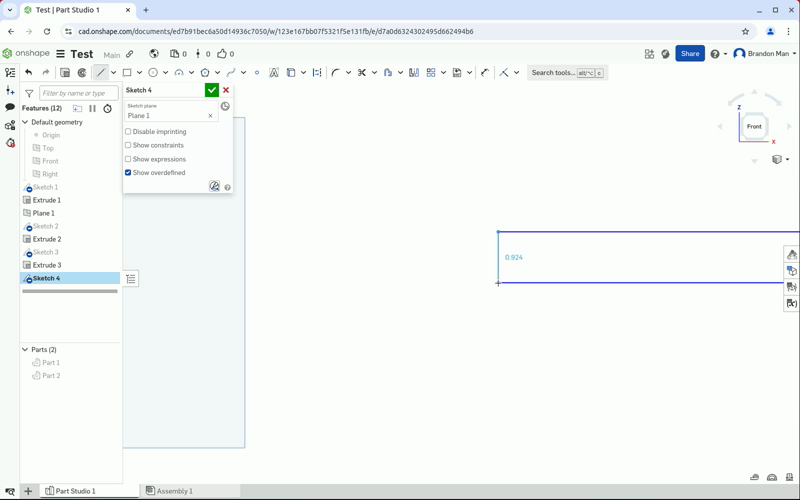
key_up(shift)
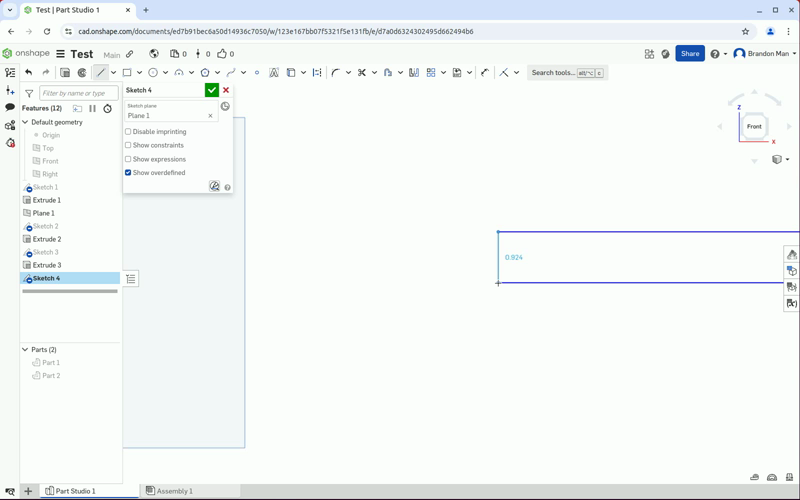
click(498, 282)
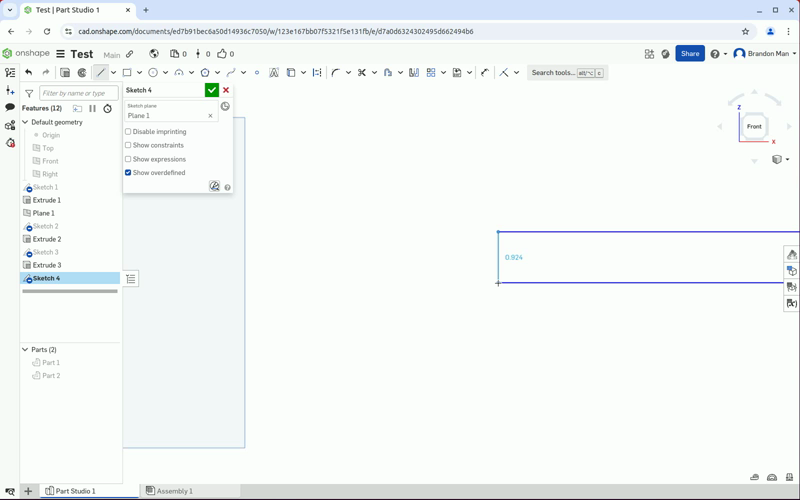
scroll(-6)
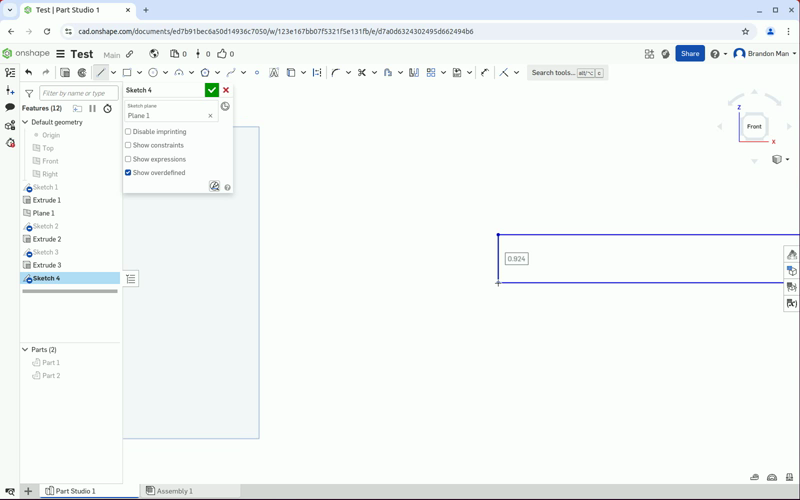
scroll(-6)
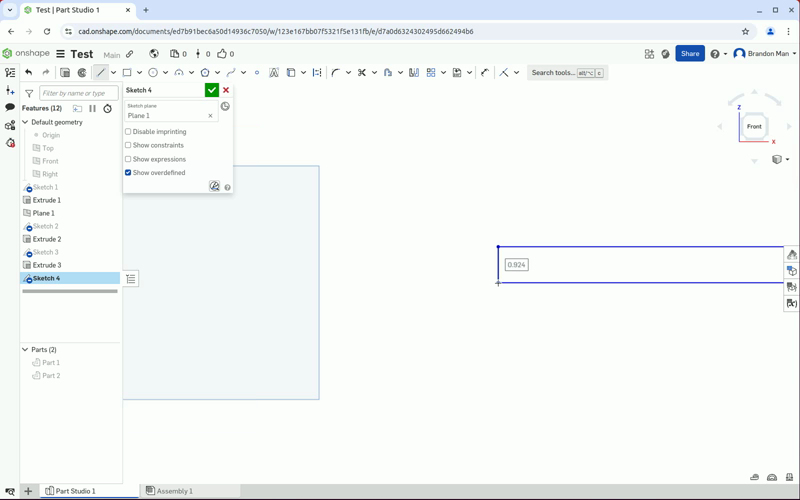
scroll(-6)
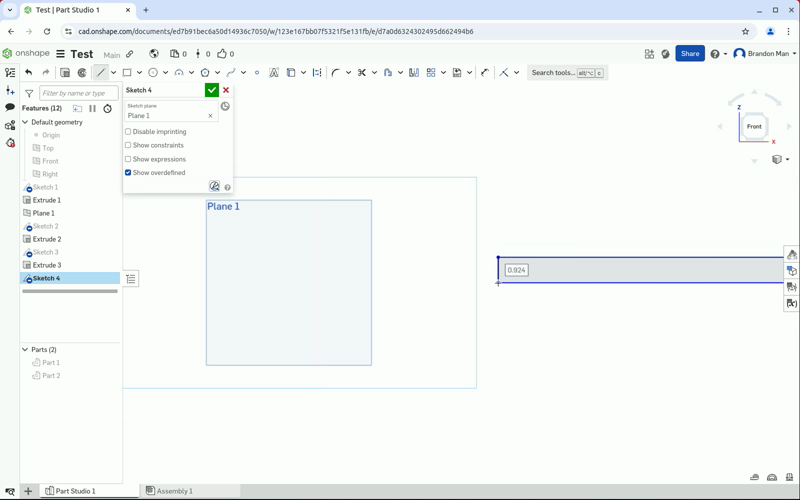
scroll(-6)
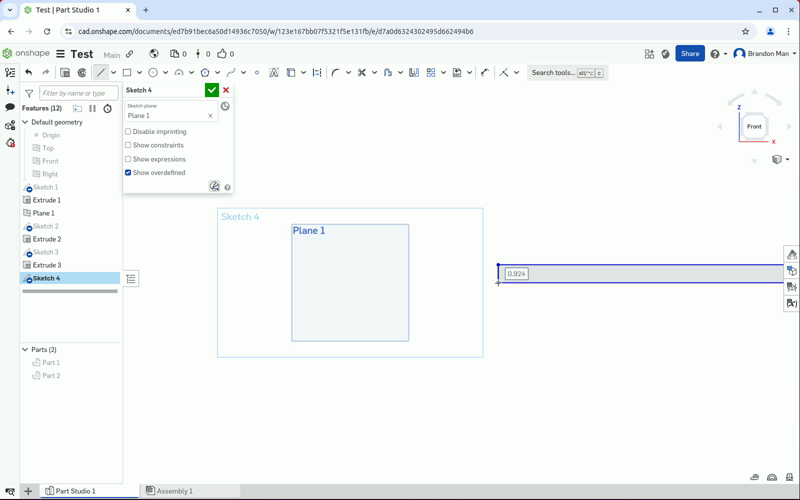
scroll(-6)
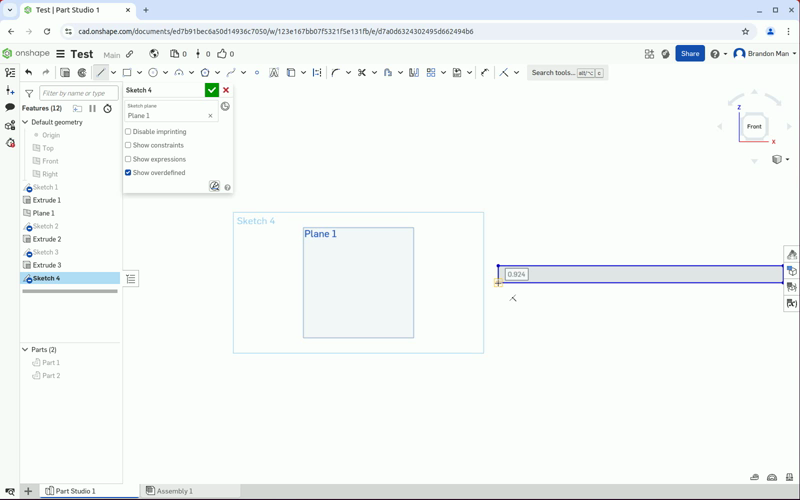
scroll(-6)
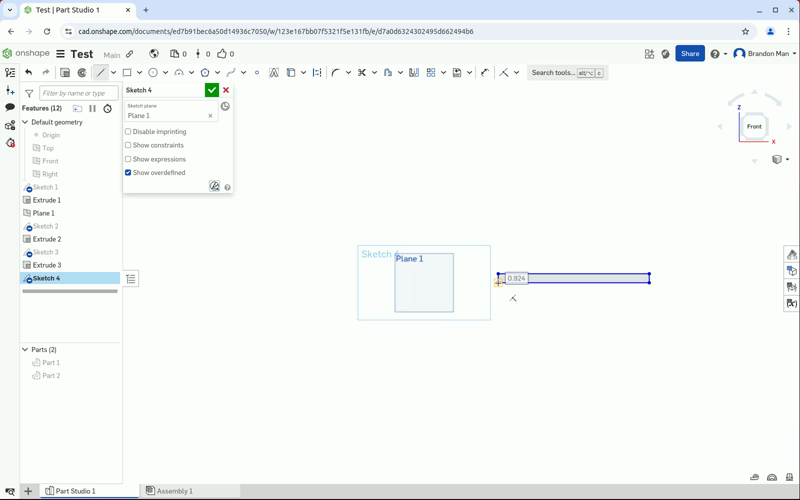
scroll(-6)
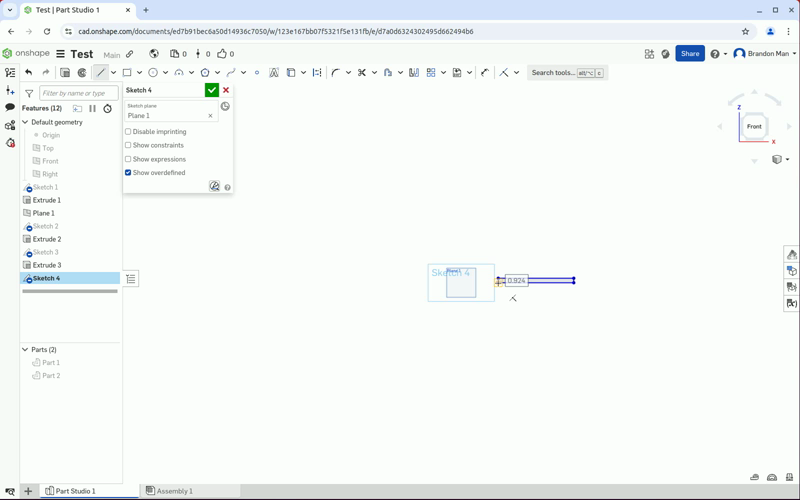
key(esc)
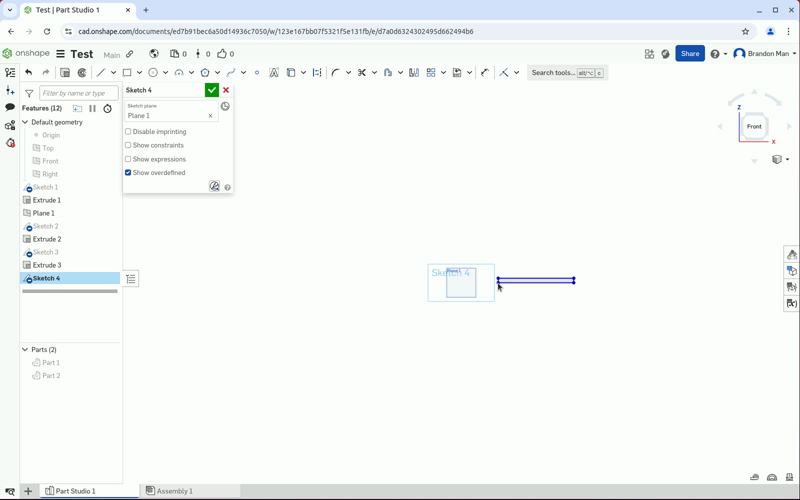
mouse_move(500, 281)
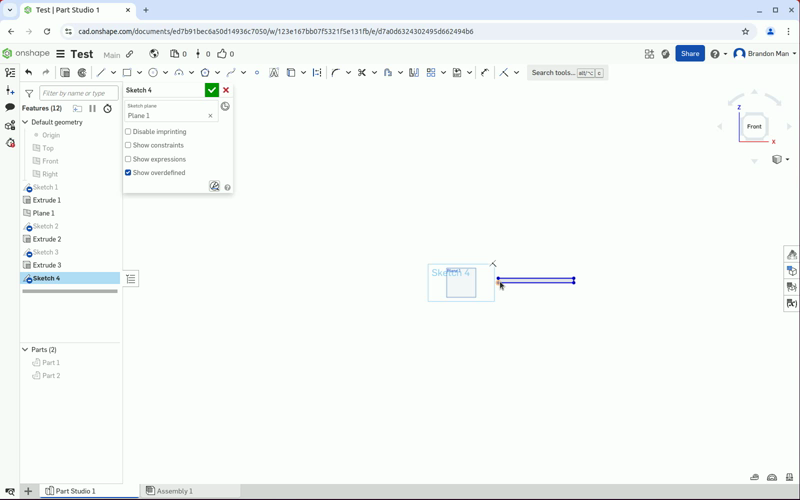
scroll(6)
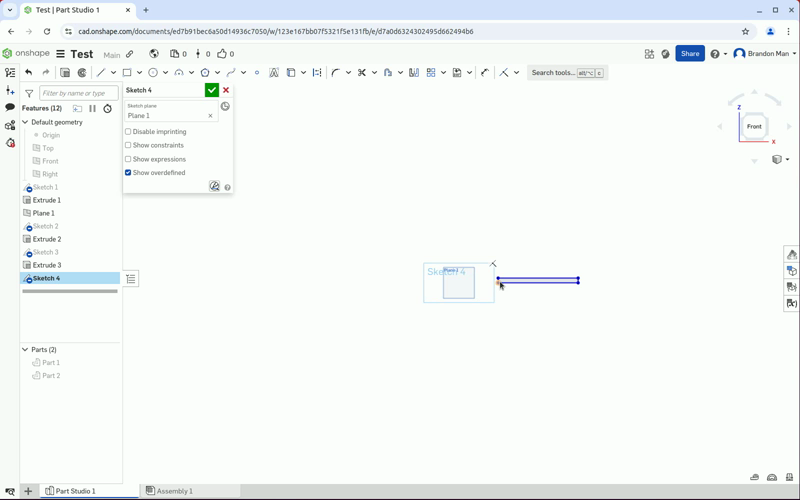
scroll(6)
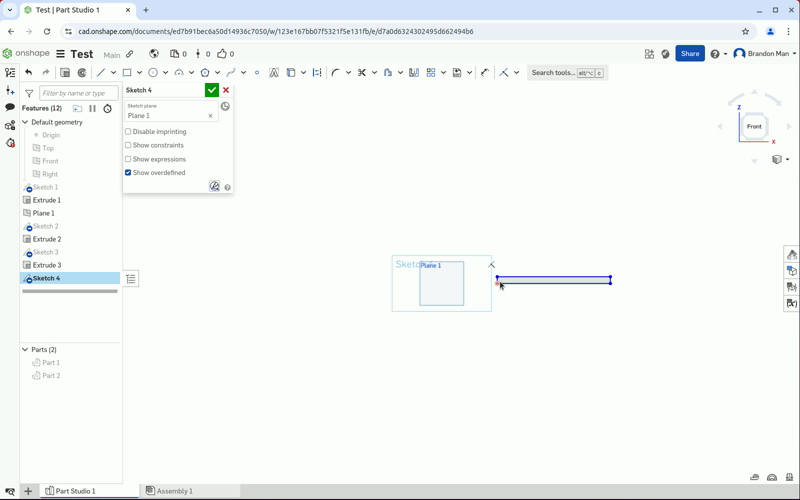
scroll(6)
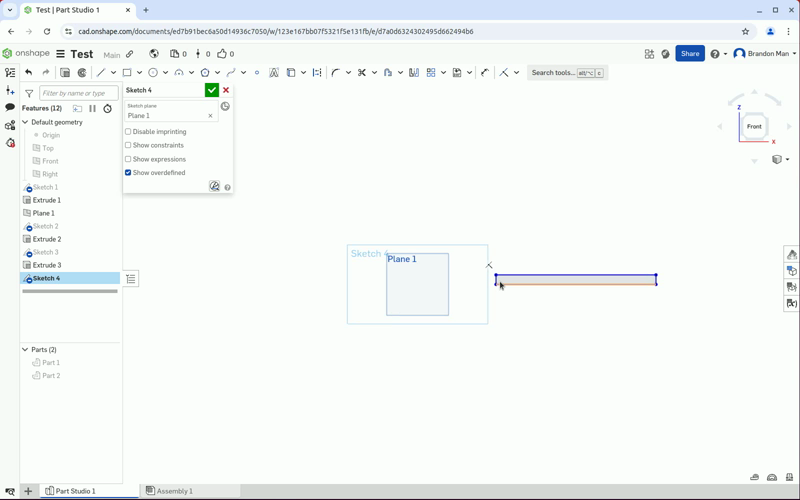
scroll(6)
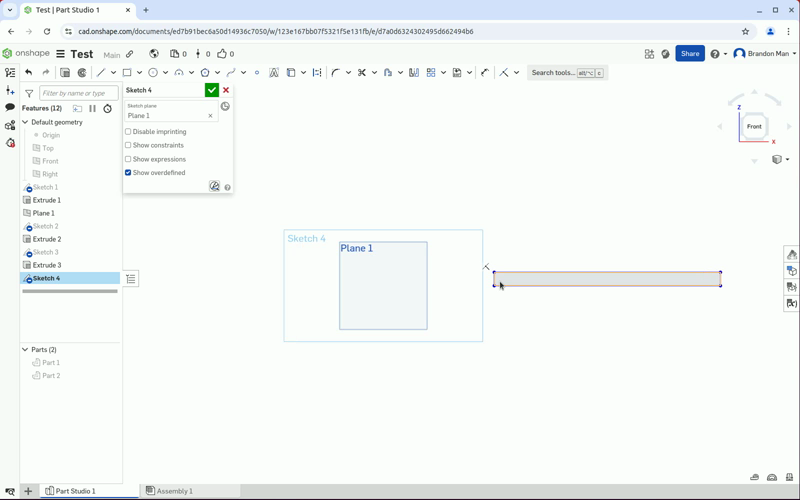
scroll(6)
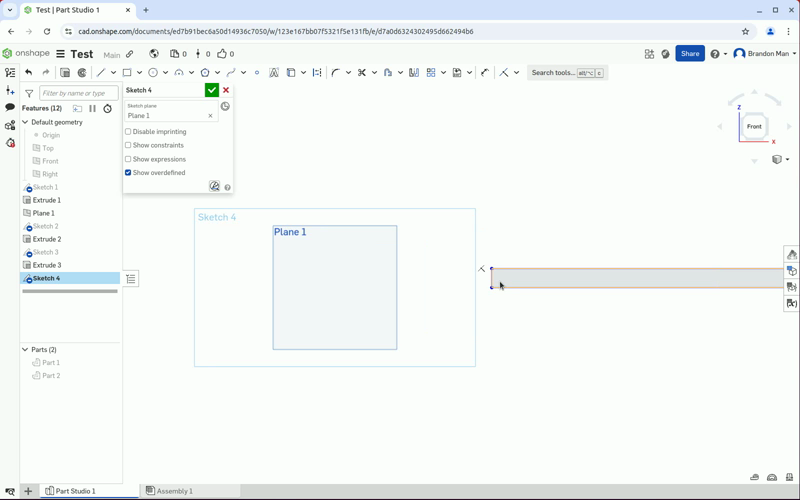
scroll(6)
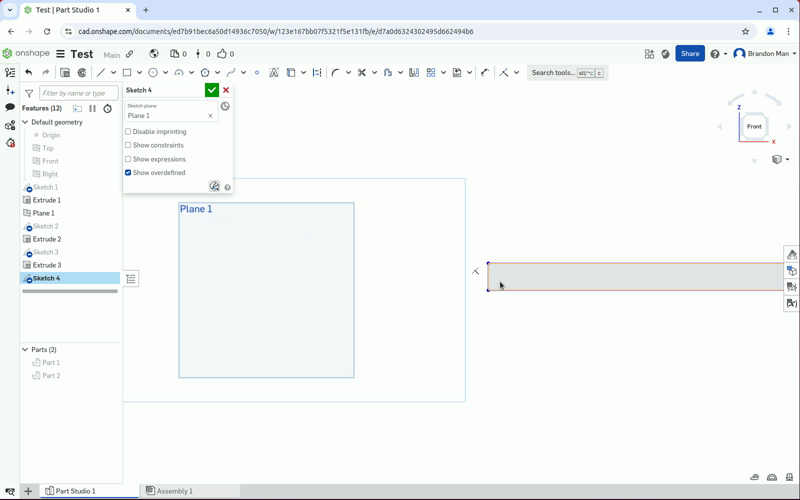
scroll(6)
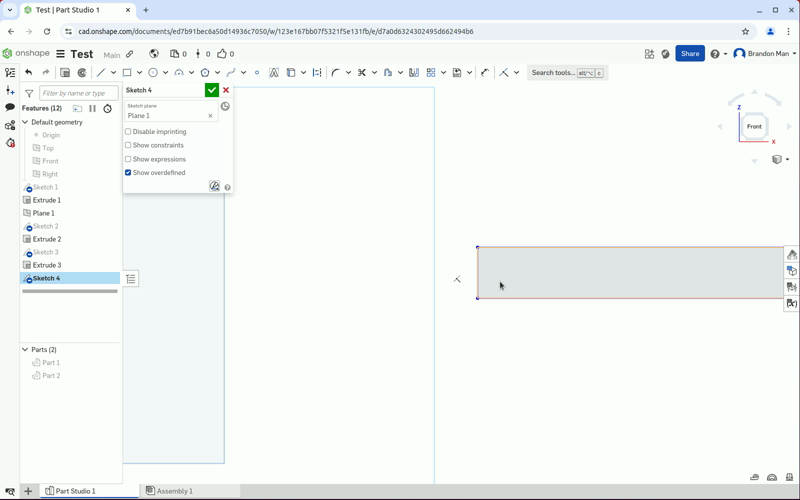
click(500, 281)
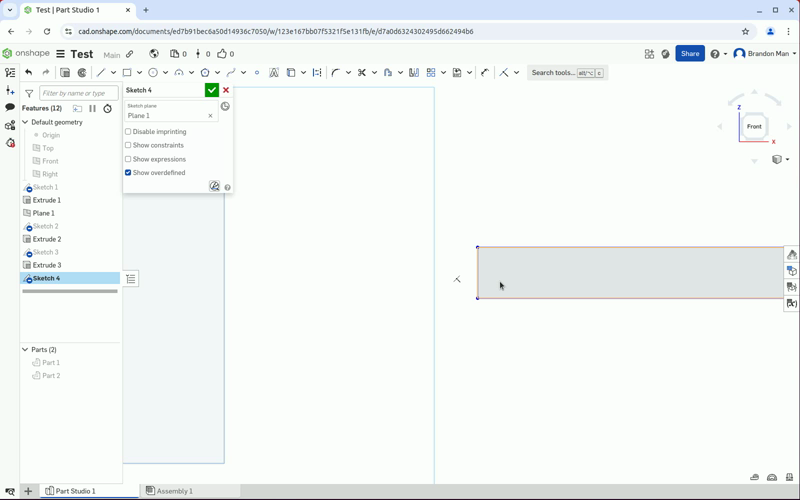
scroll(-6)
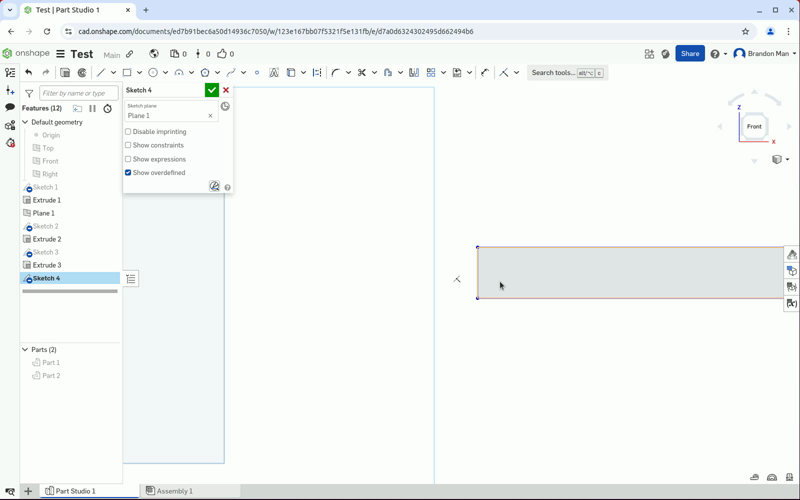
scroll(-6)
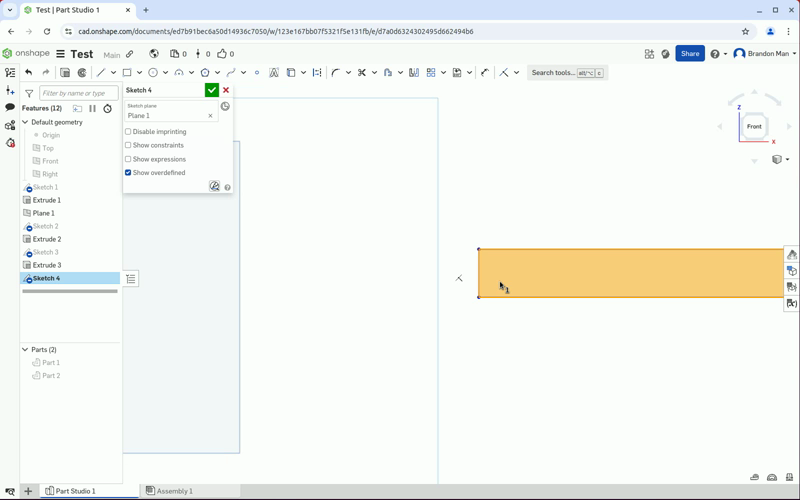
scroll(-6)
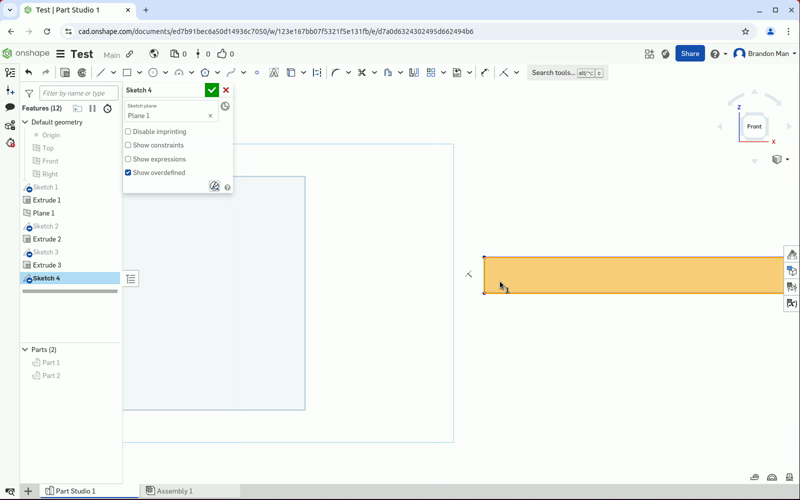
scroll(-6)
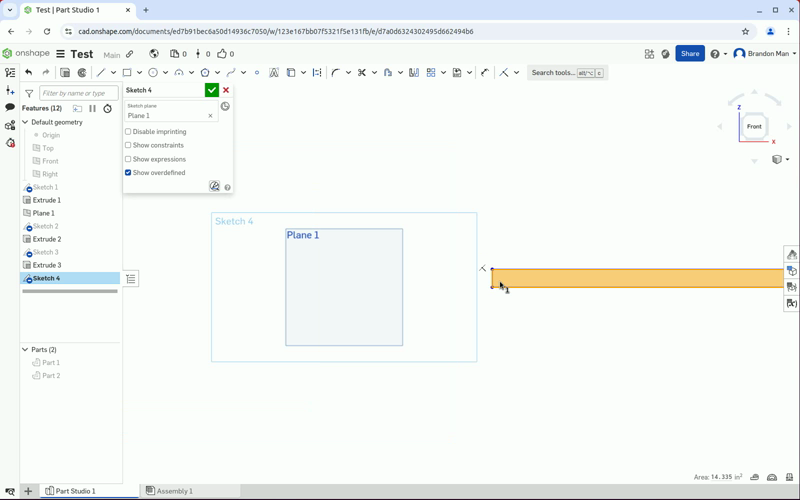
scroll(-6)
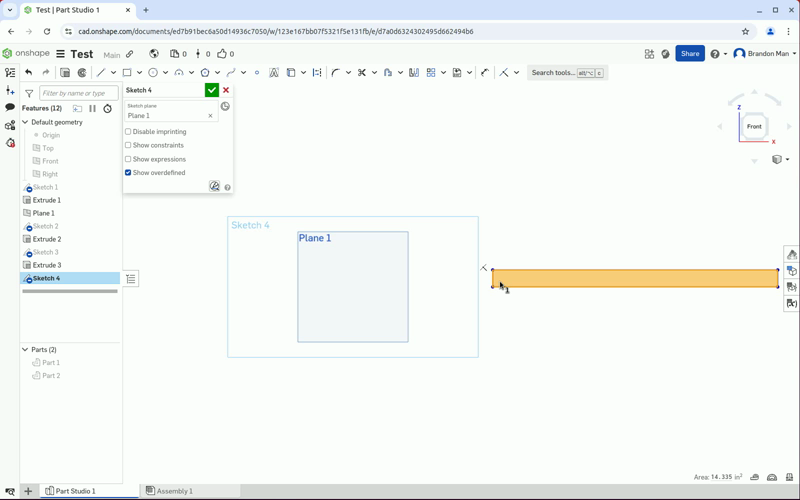
scroll(-6)
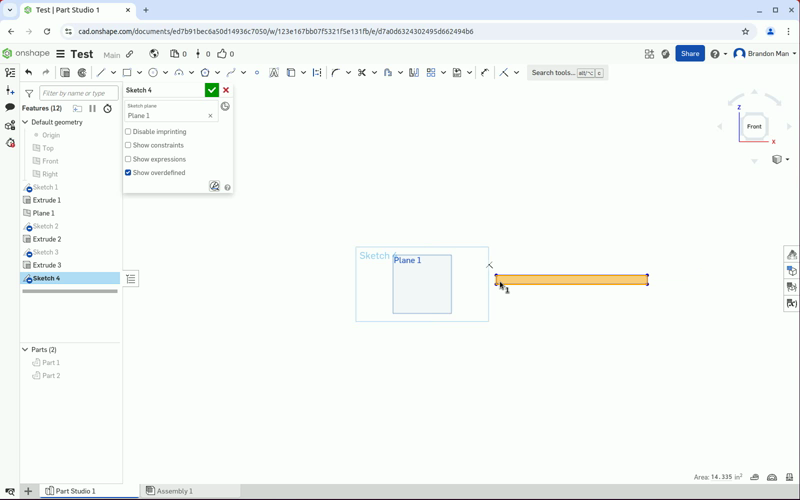
scroll(-6)
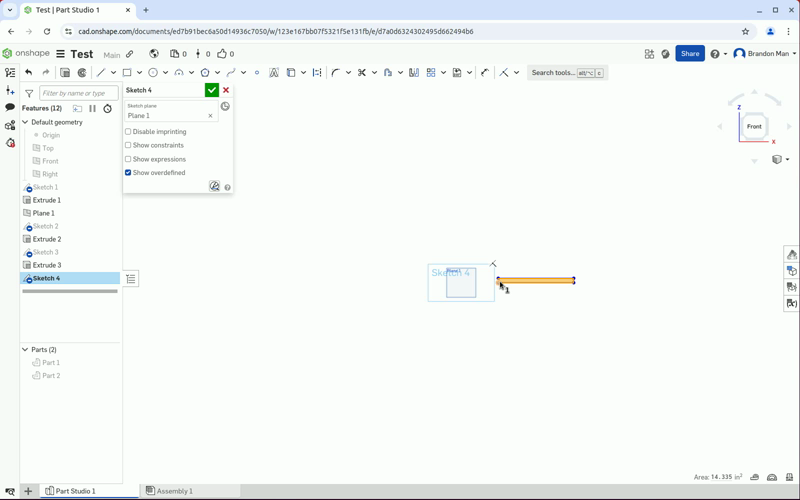
mouse_move(73, 352)
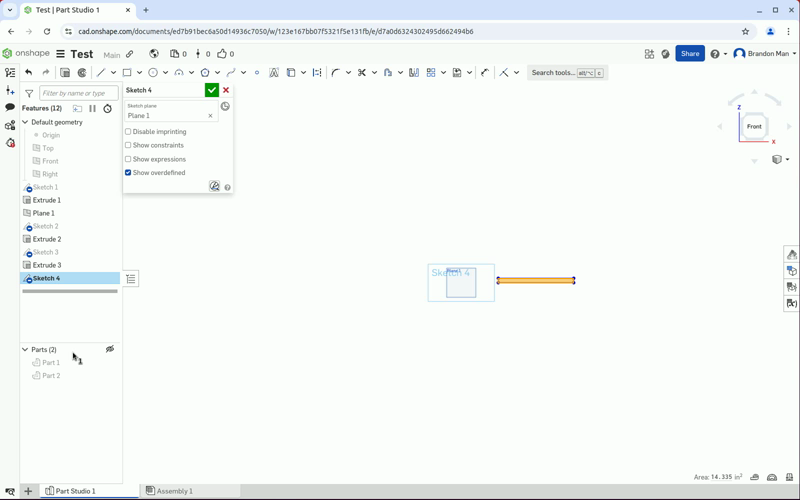
key(shift+y)
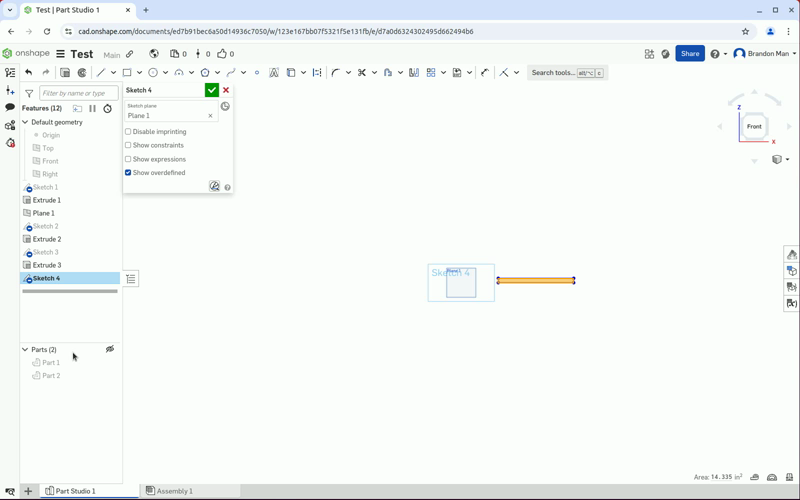
key(shift+e)
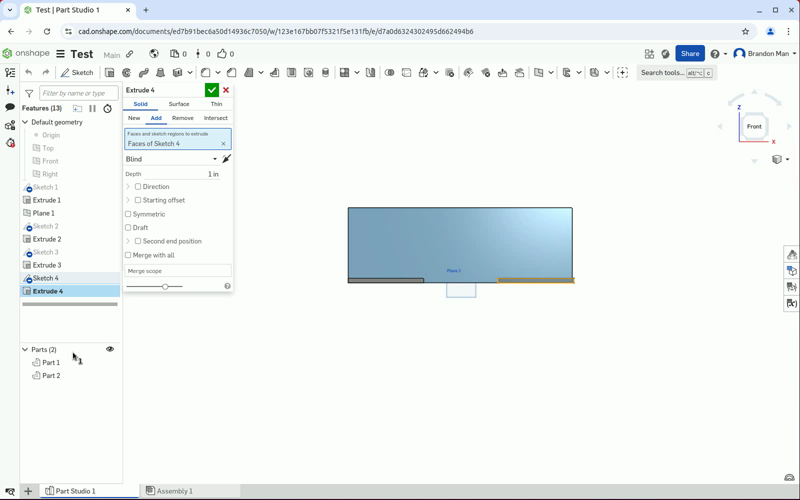
mouse_move(143, 106)
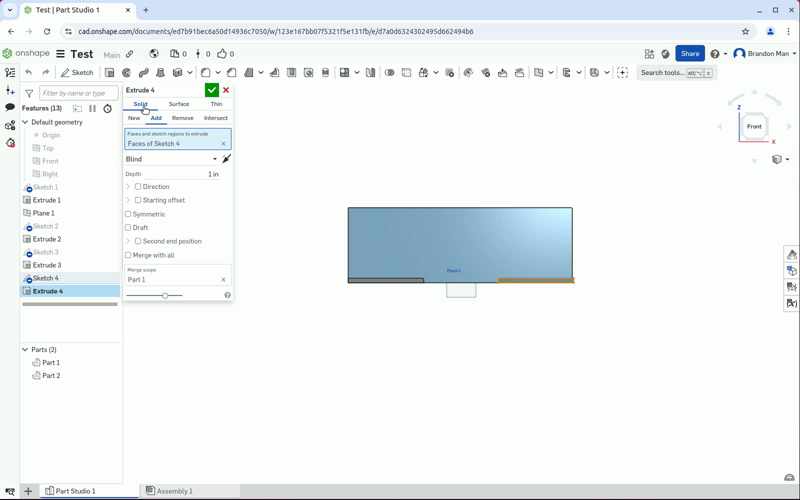
click(143, 106)
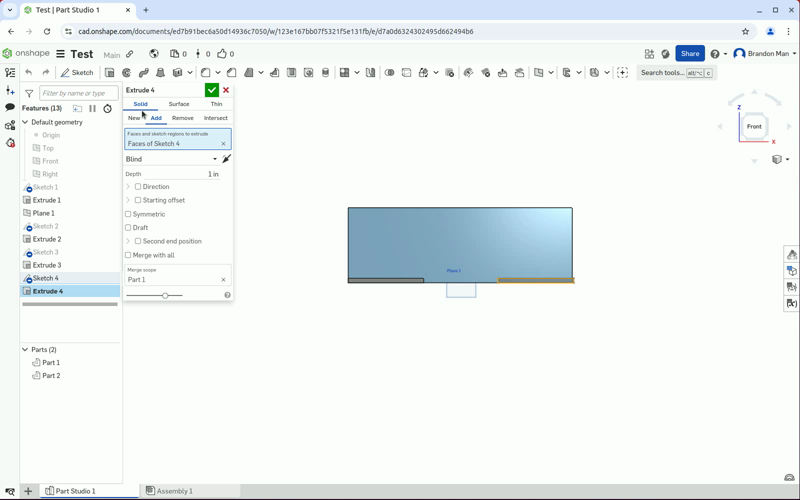
mouse_move(137, 120)
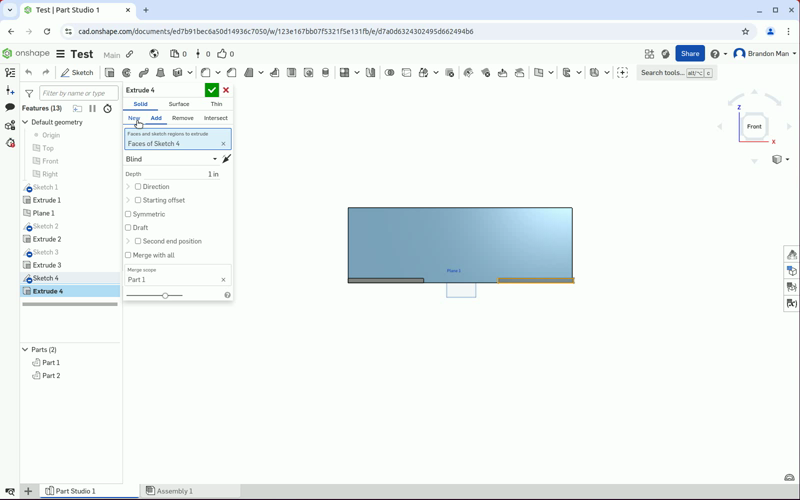
click(137, 120)
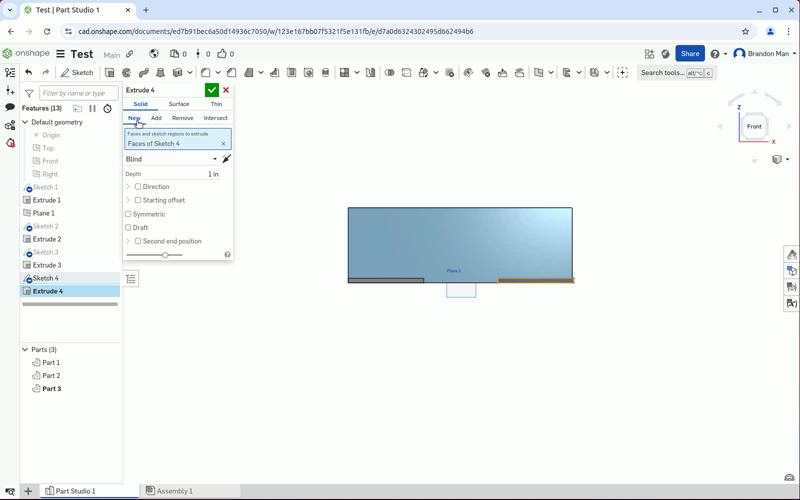
key(tab, 4)
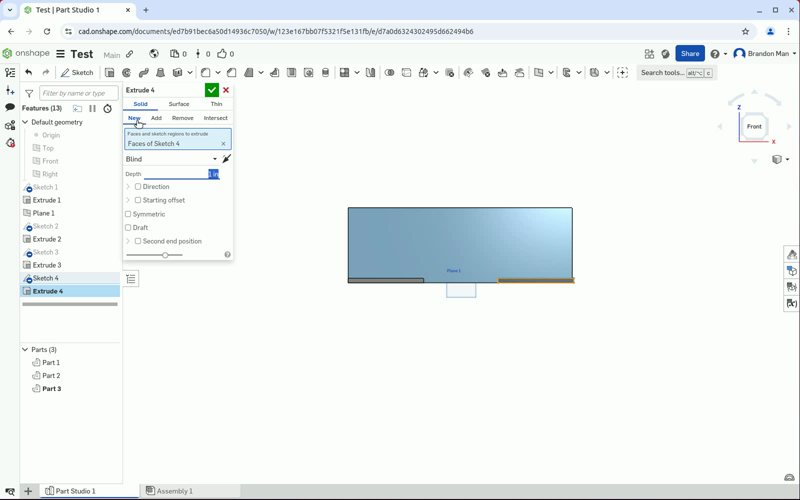
text(15.405)
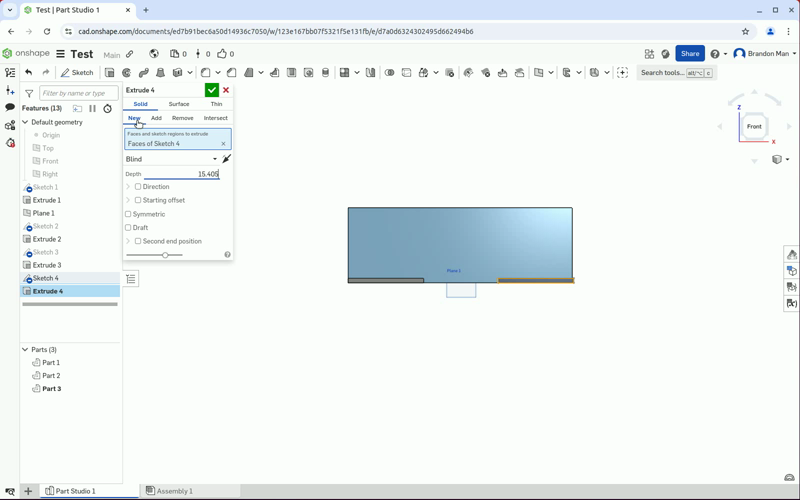
key(enter)
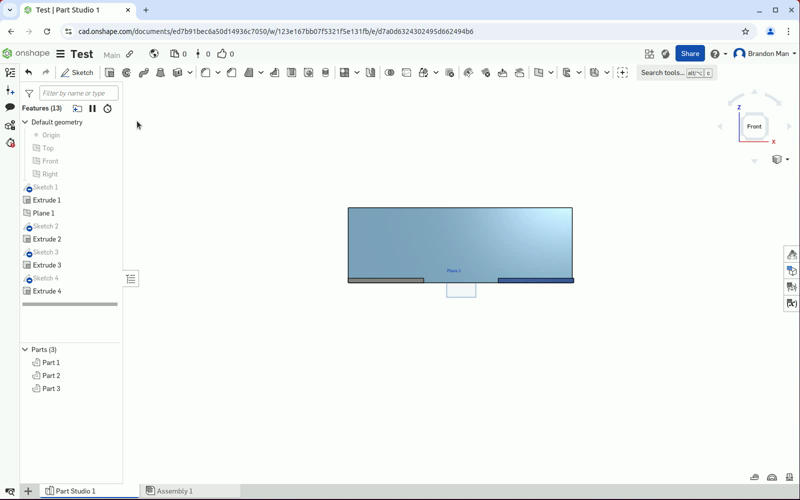
key(shift+h)
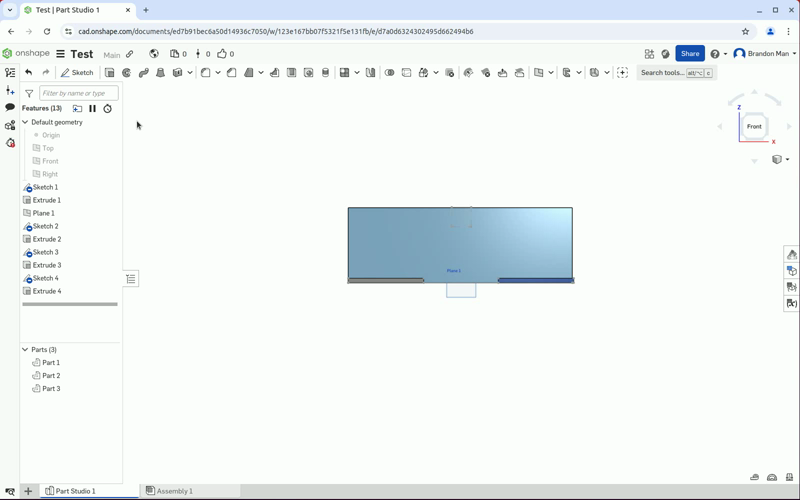
key(shift+h)
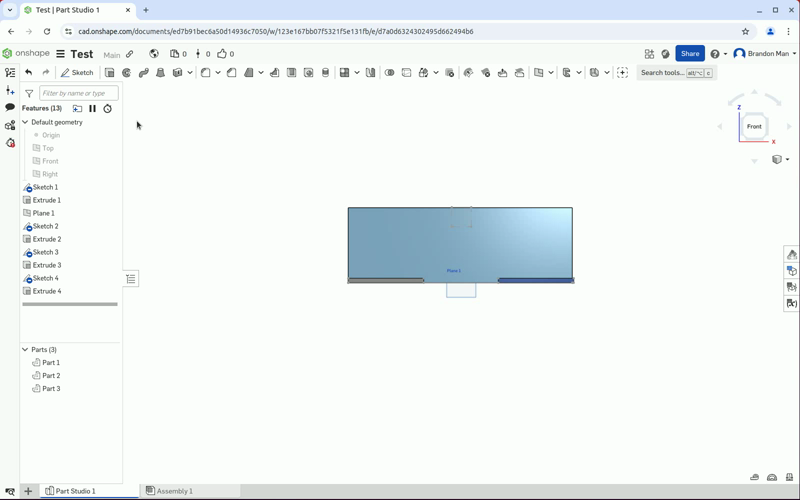
key(shift+7)
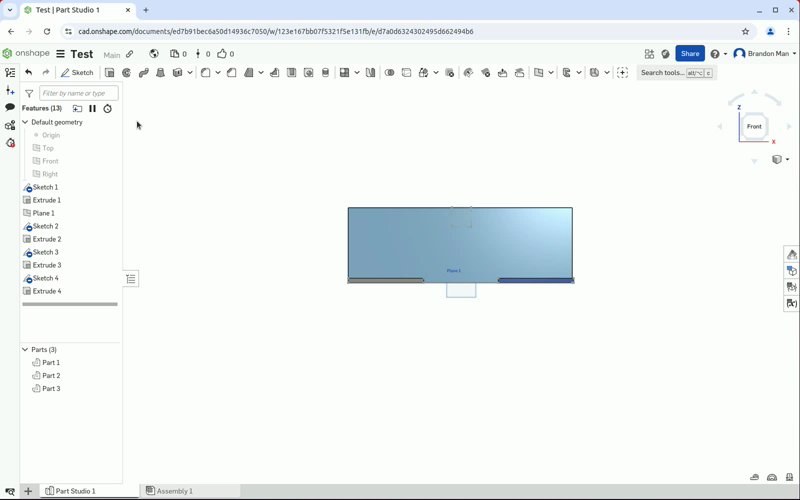
key(left, 2)
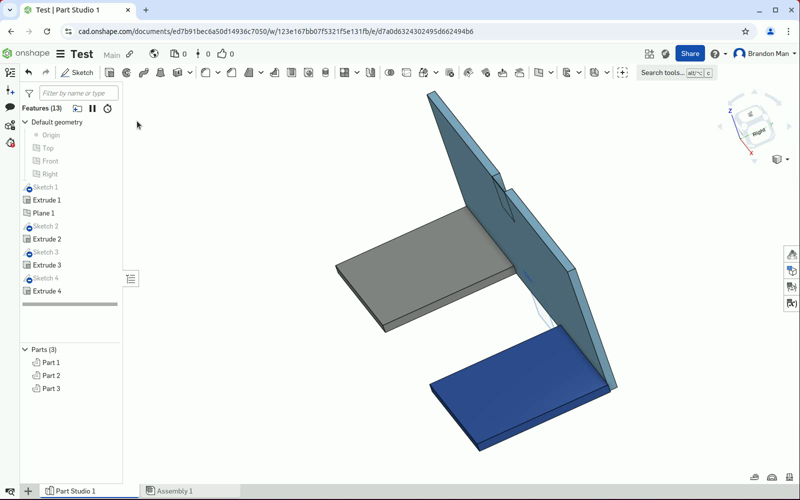
key(down, 2)
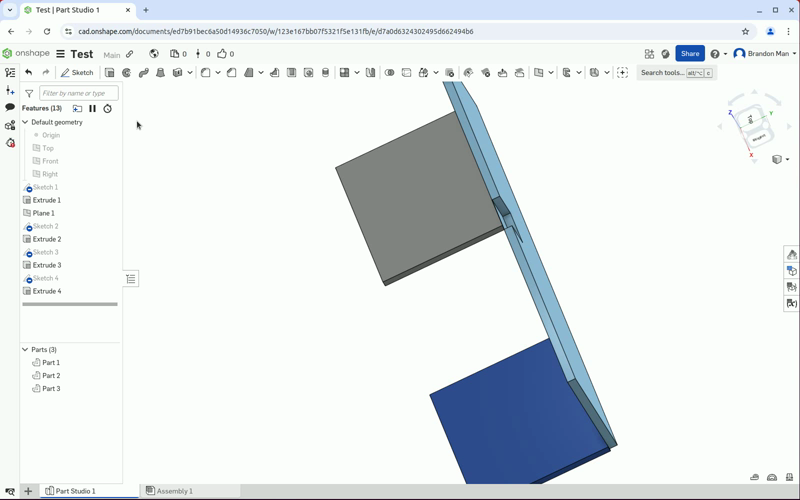
key(up, 2)
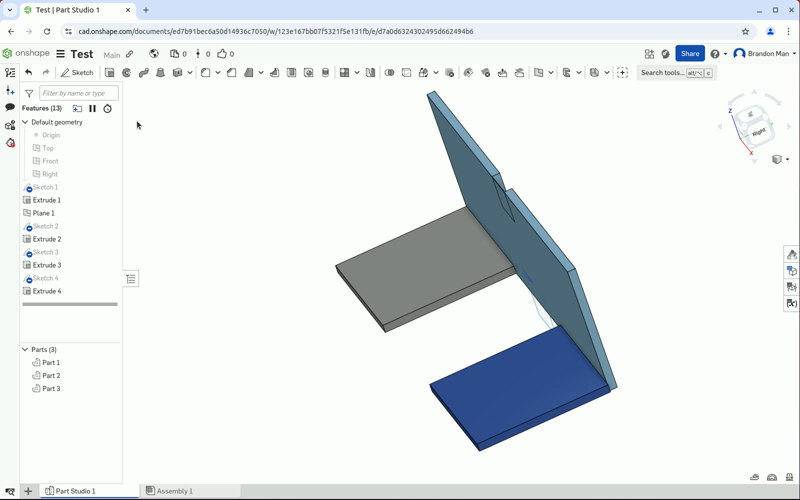
key(right, 2)
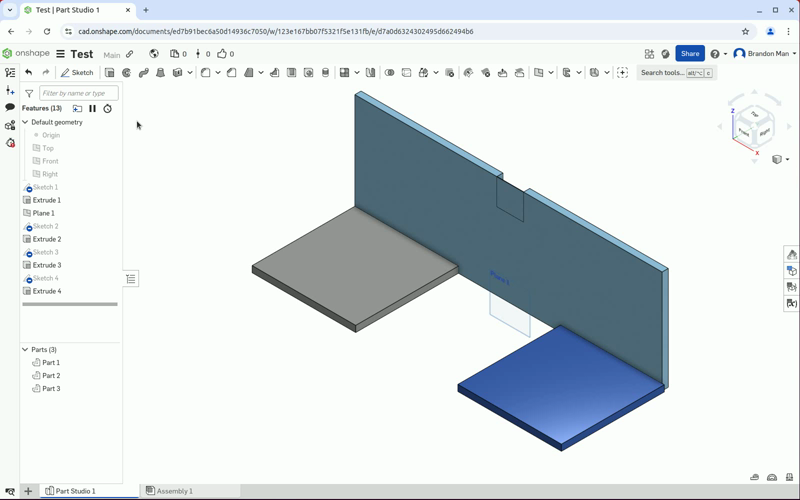
mouse_move(73, 189)
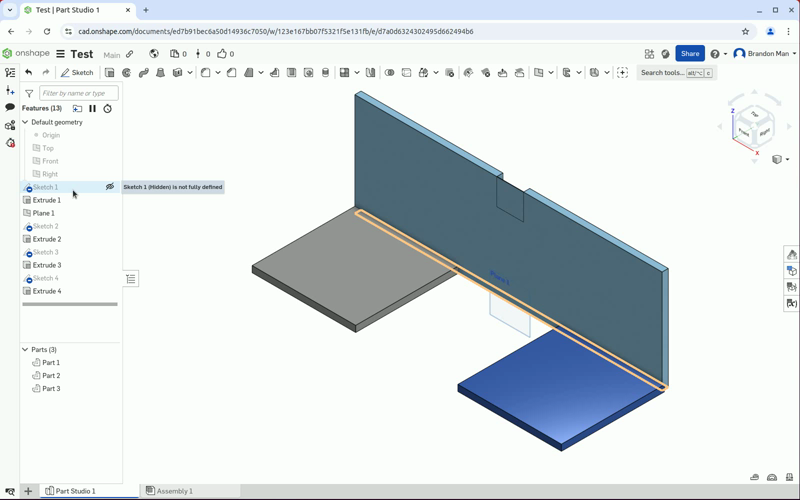
click(73, 189)